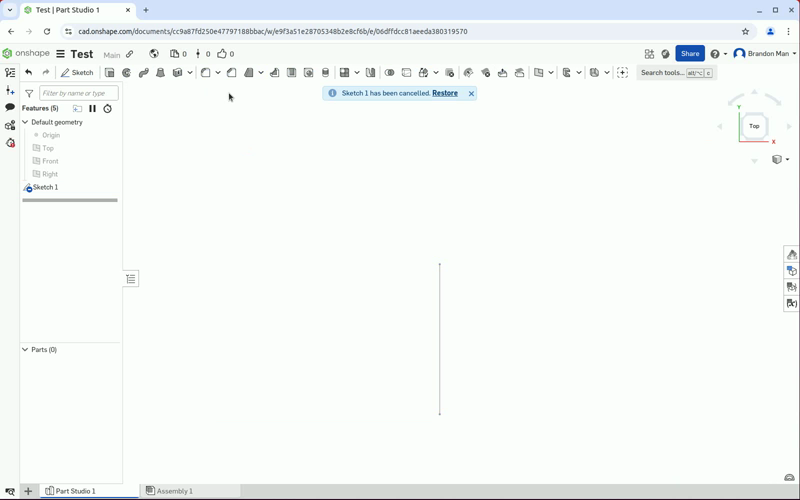
key(shift+h)
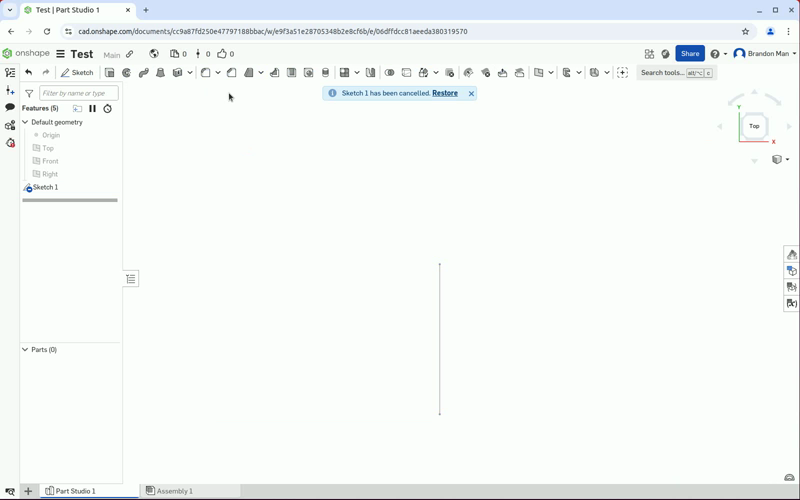
key(shift+s)
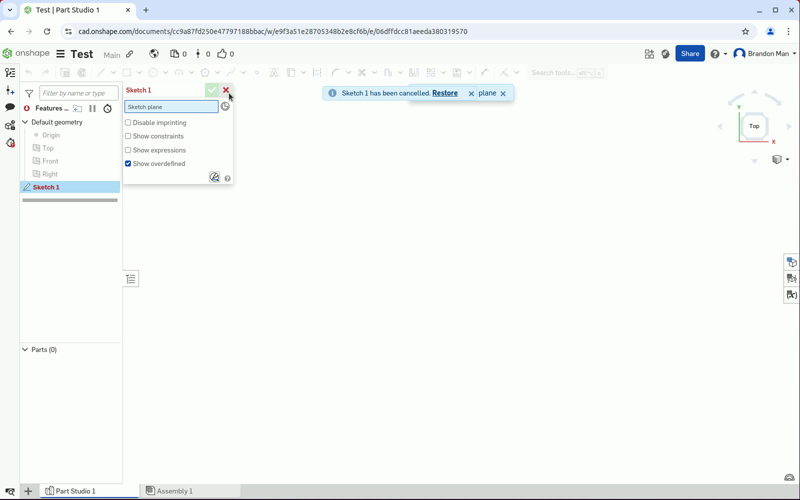
mouse_move(73, 150)
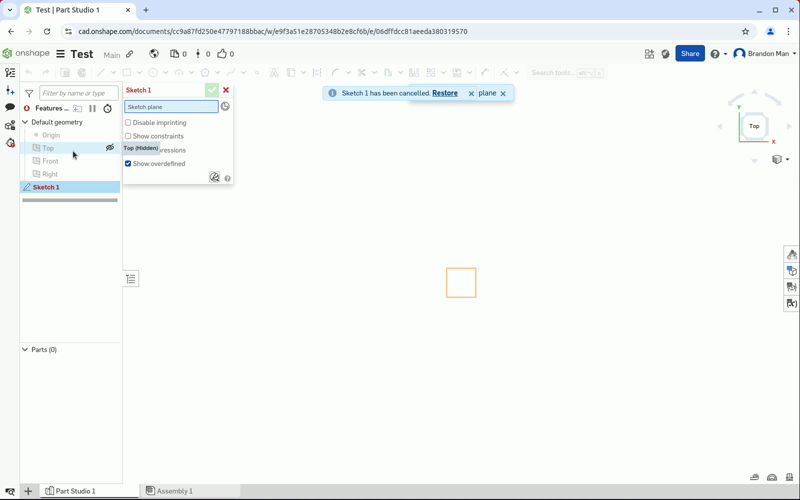
click(73, 150)
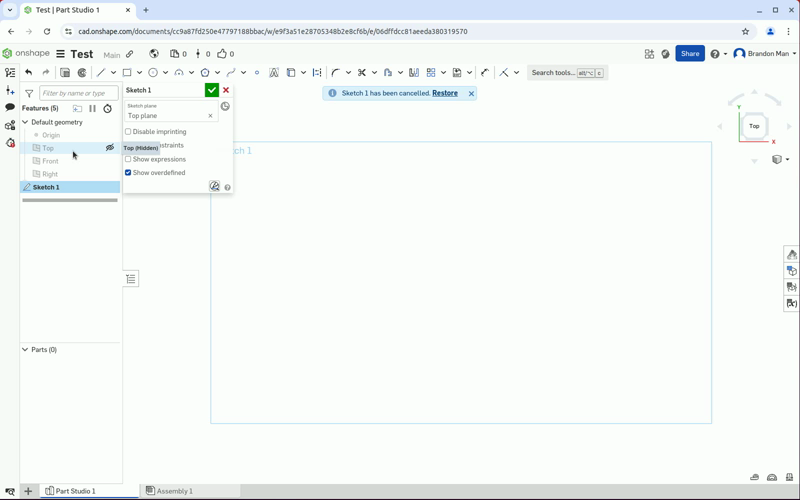
mouse_move(73, 352)
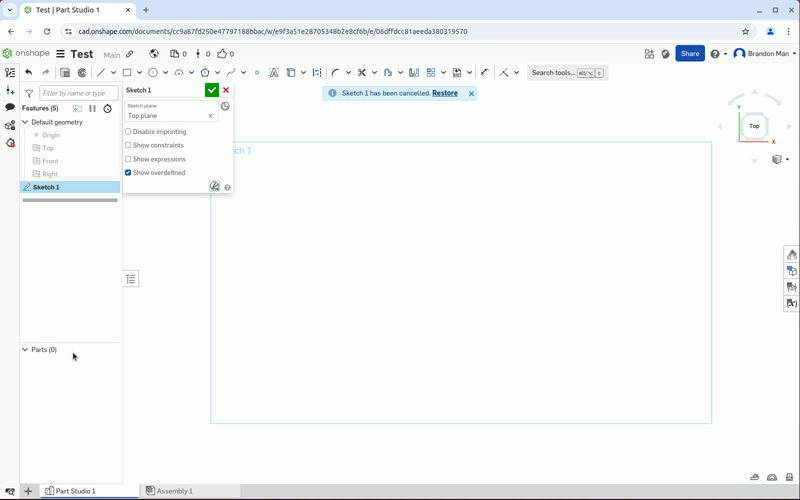
key(y)
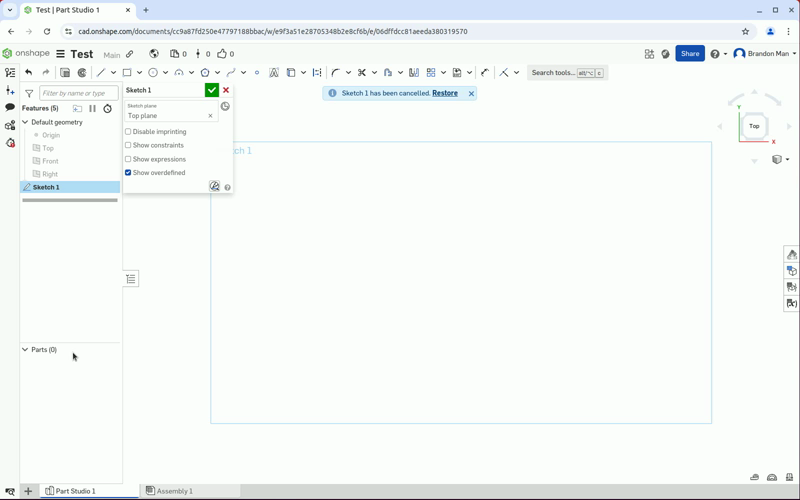
key(a)
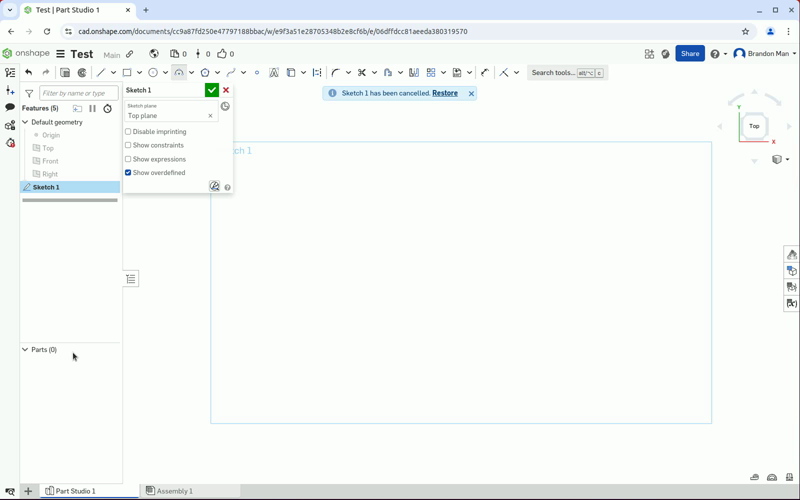
key_down(shift)
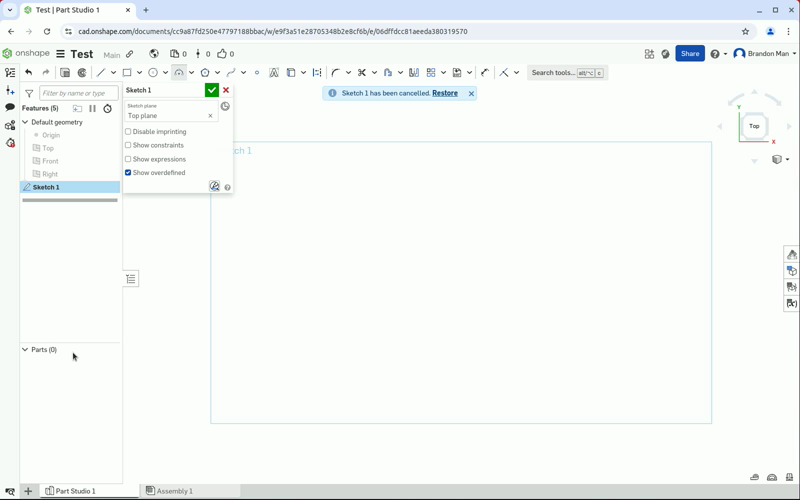
mouse_move(388, 287)
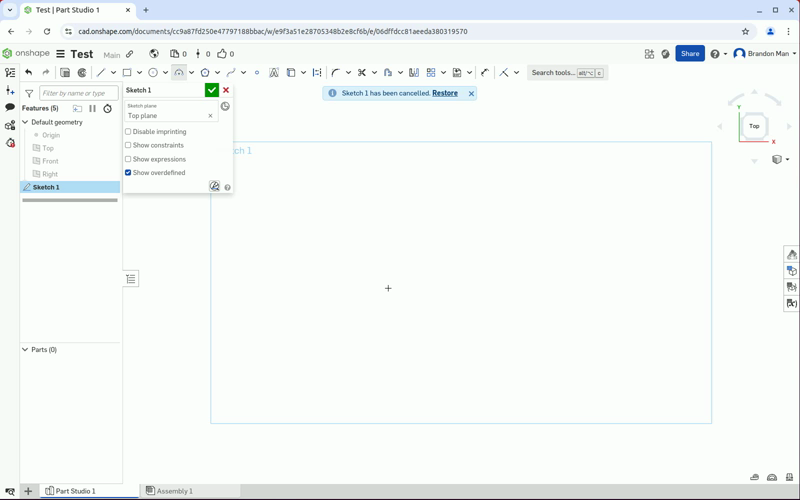
click(388, 287)
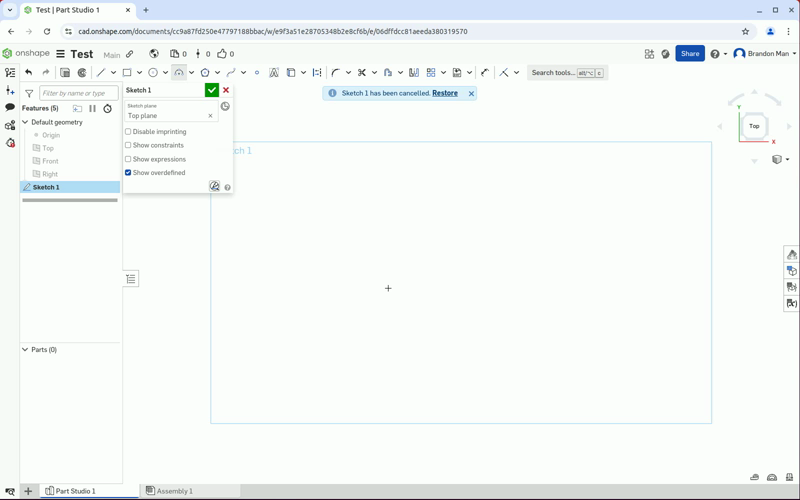
key_up(shift)
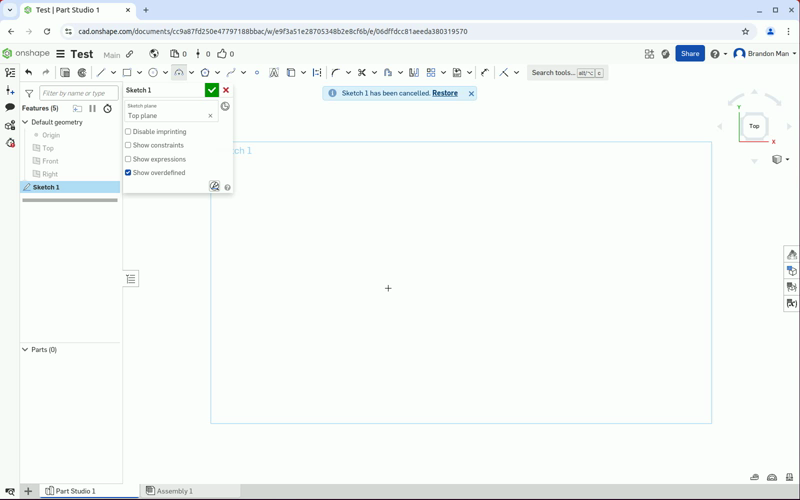
key_down(shift)
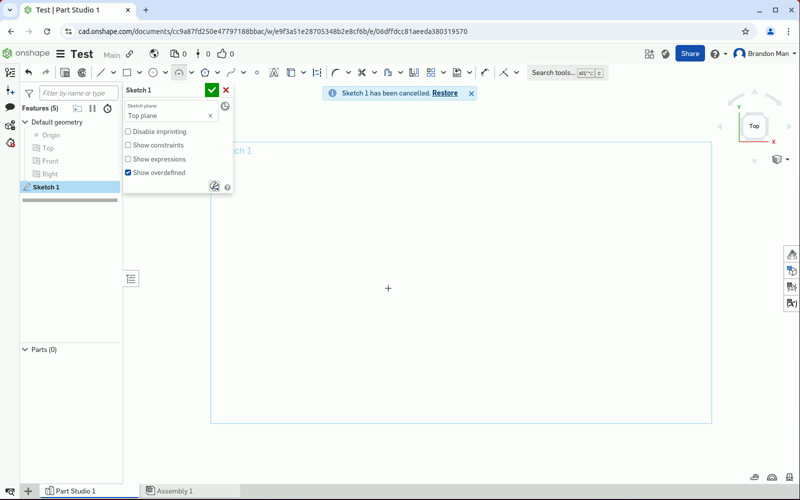
mouse_move(388, 277)
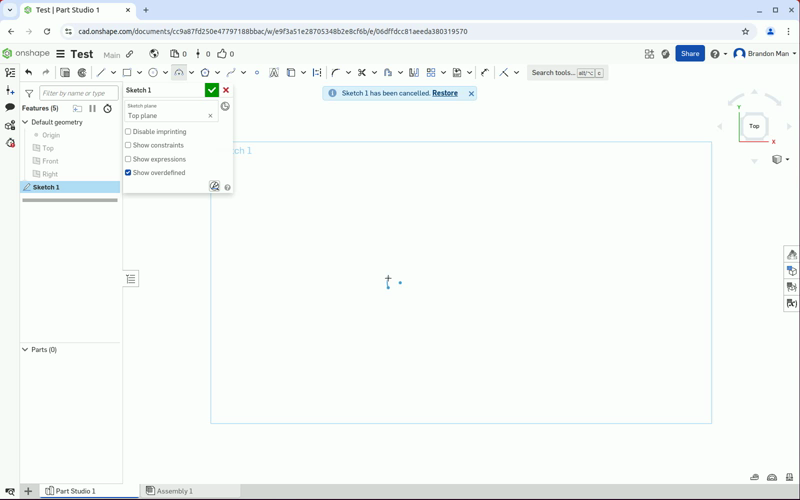
click(388, 277)
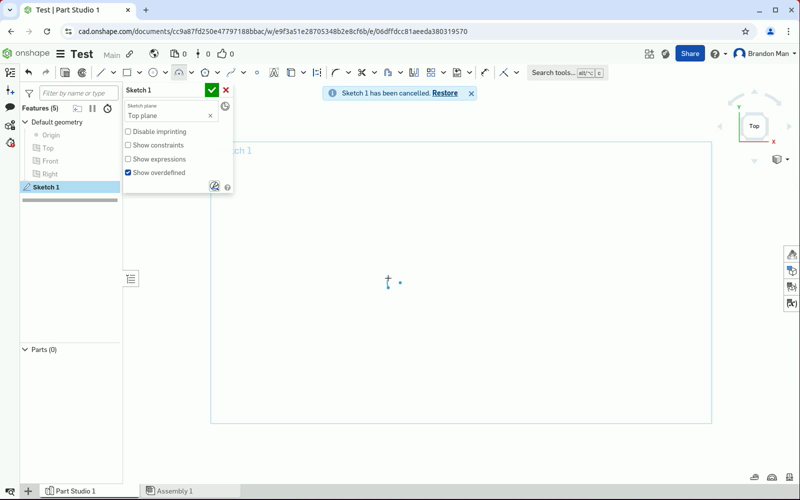
mouse_move(386, 282)
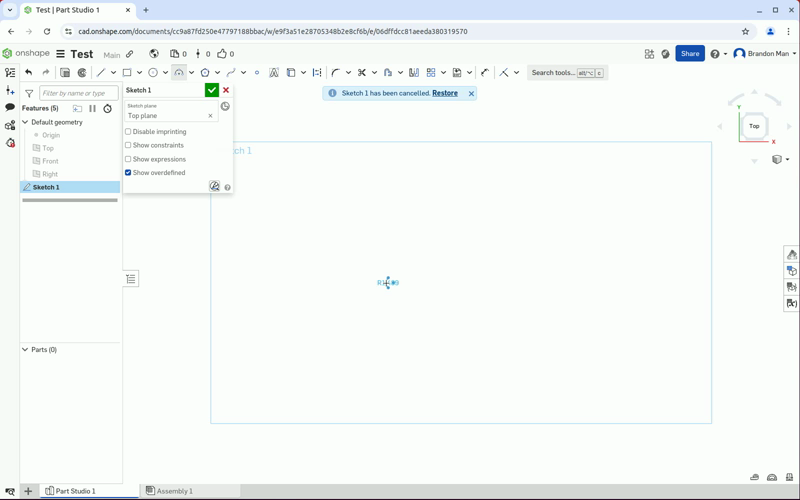
click(386, 282)
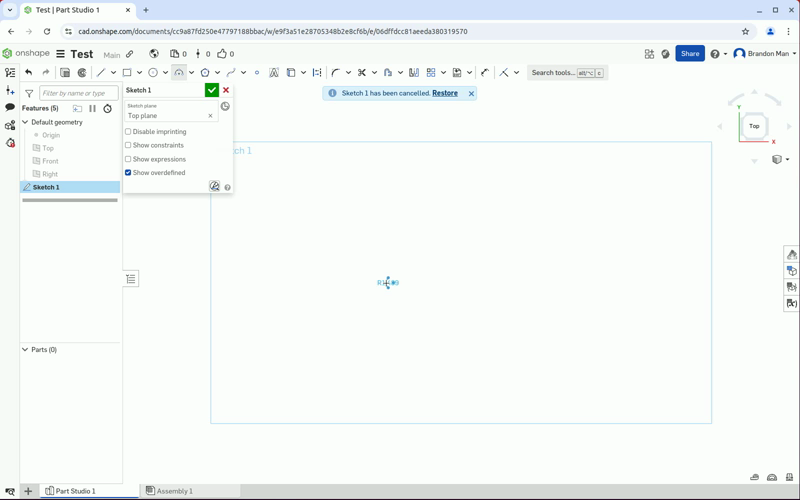
key_up(shift)
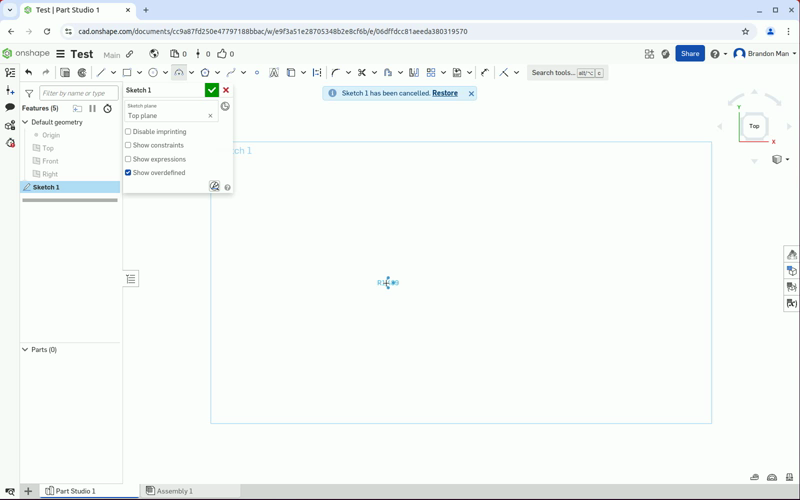
mouse_move(388, 277)
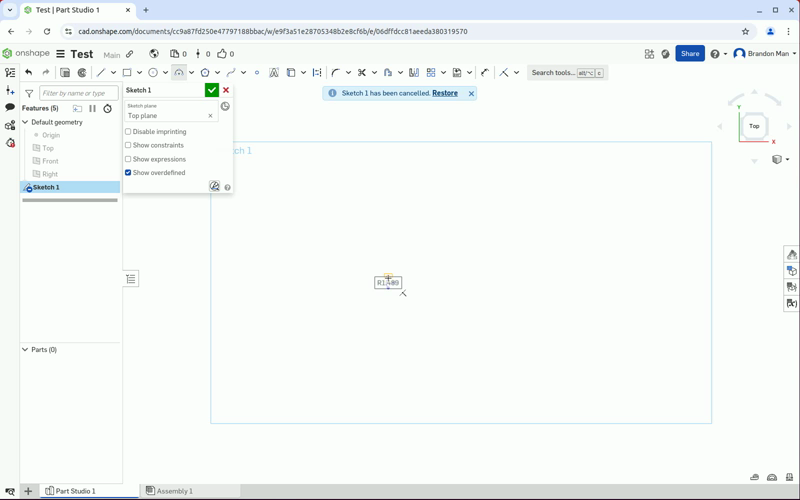
click(388, 277)
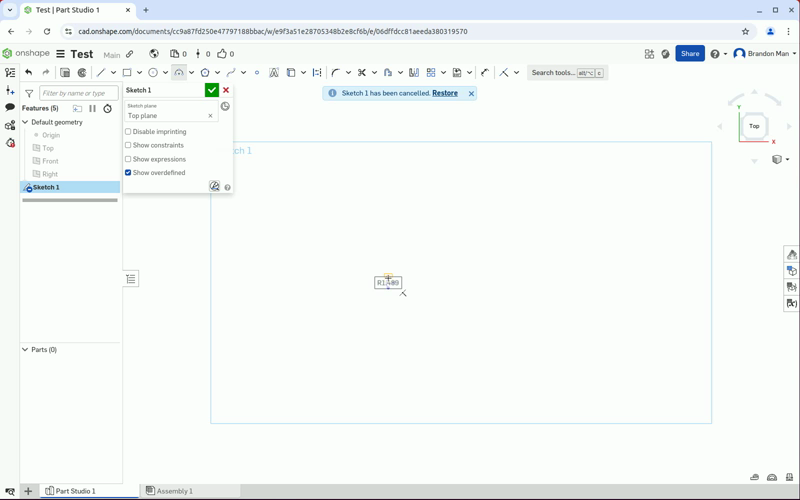
mouse_move(388, 287)
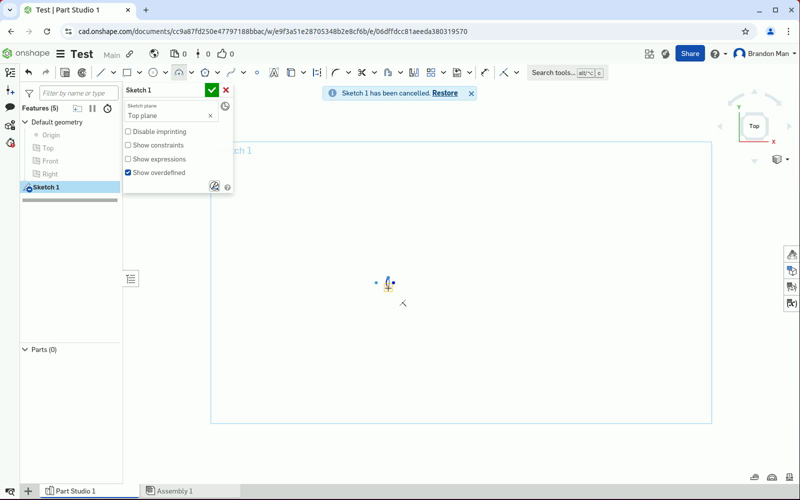
click(388, 287)
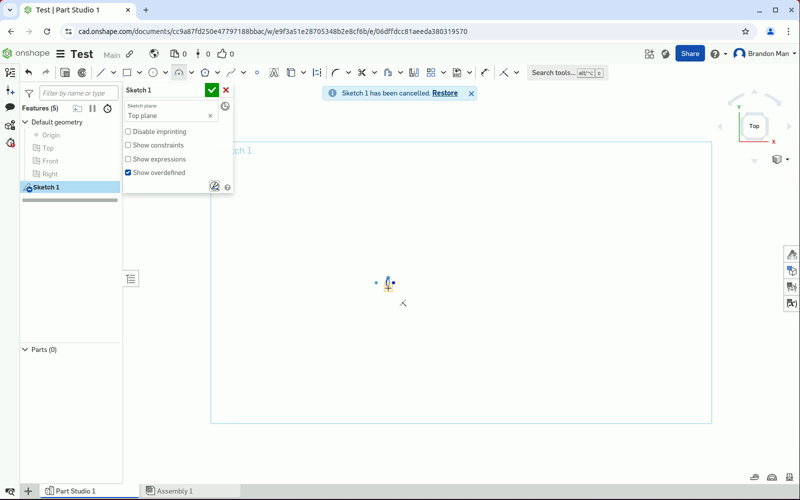
key_down(shift)
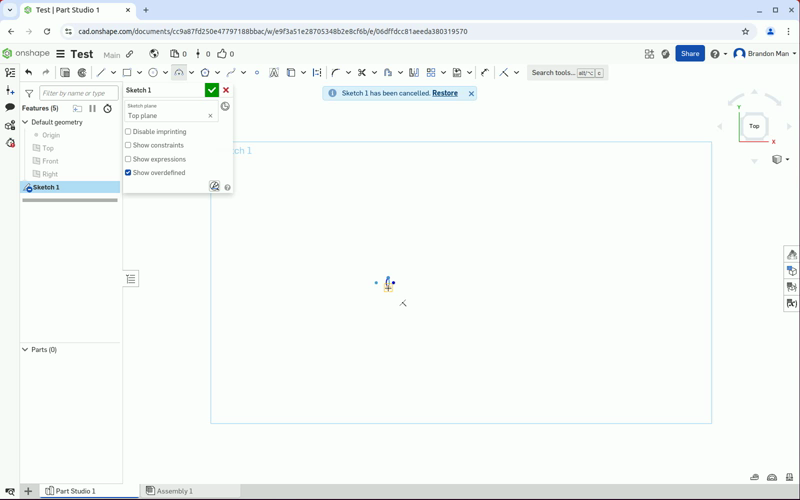
mouse_move(346, 282)
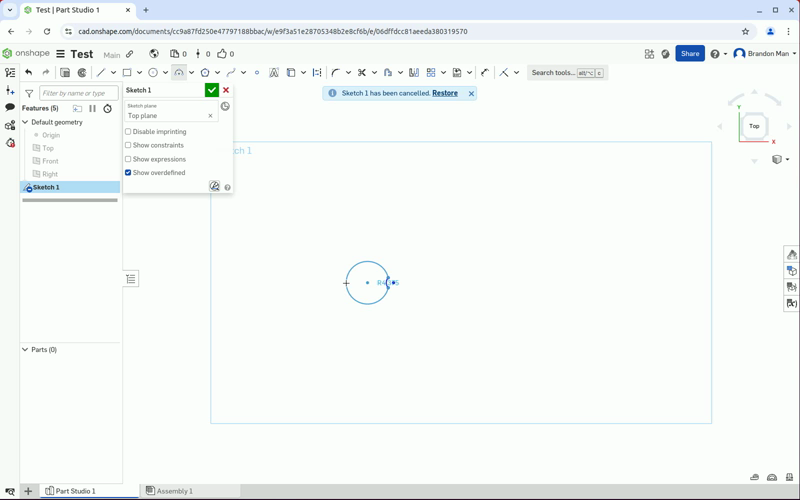
click(346, 282)
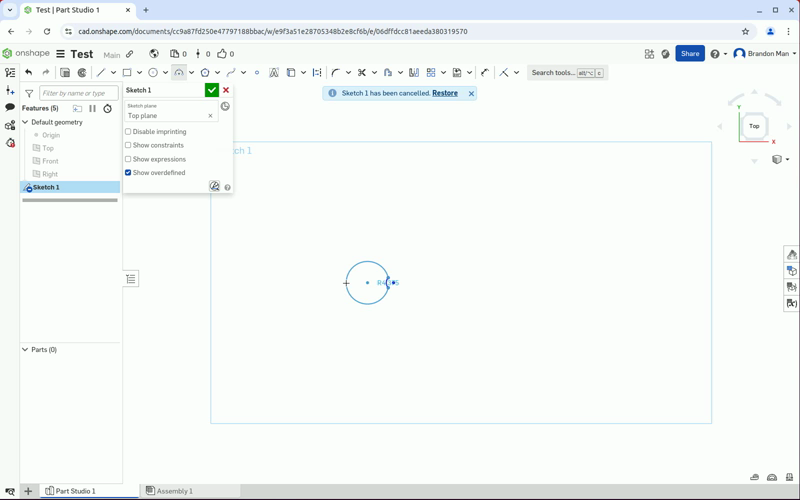
key_up(shift)
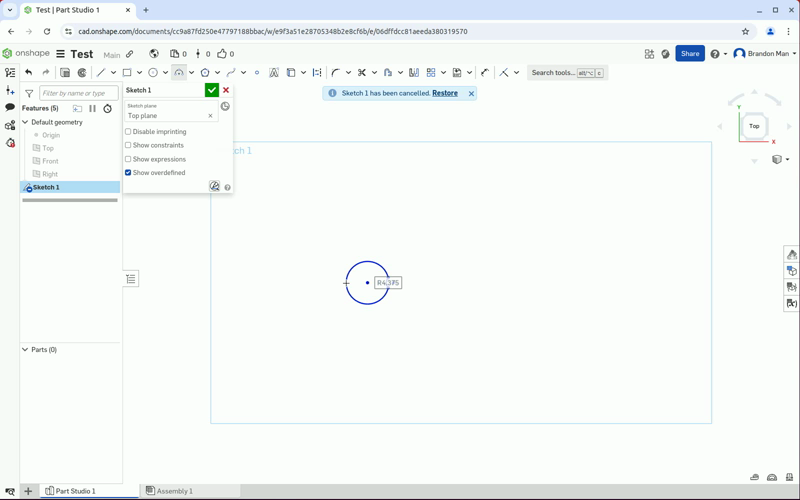
key(esc)
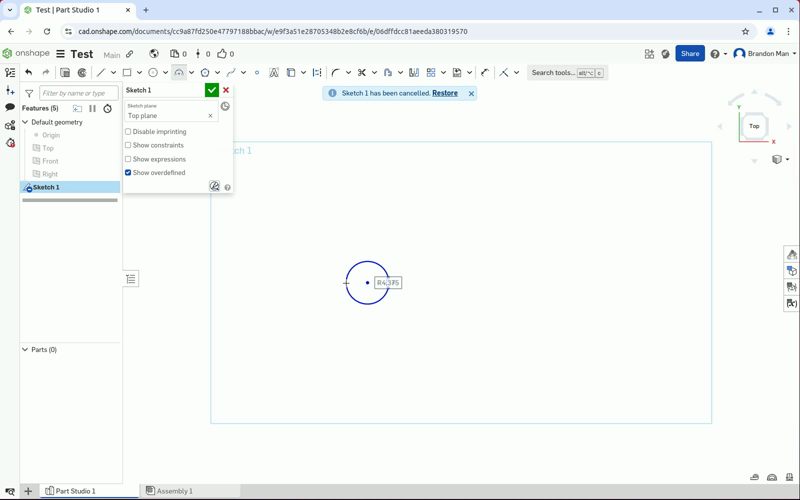
key(c)
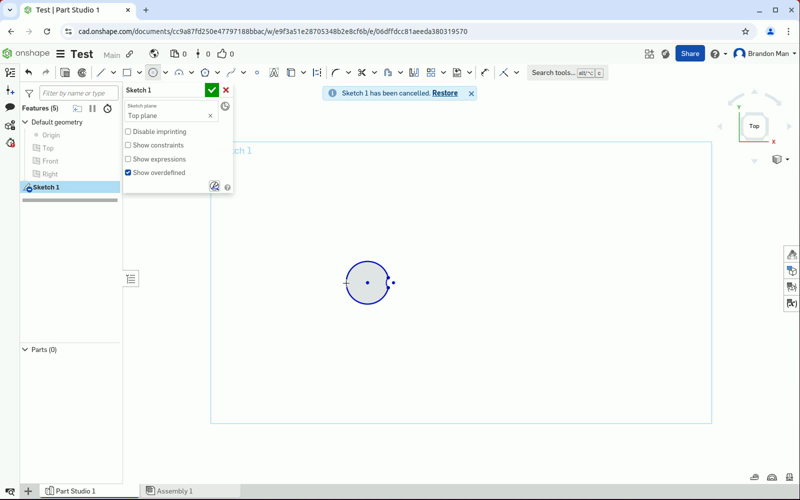
key_down(shift)
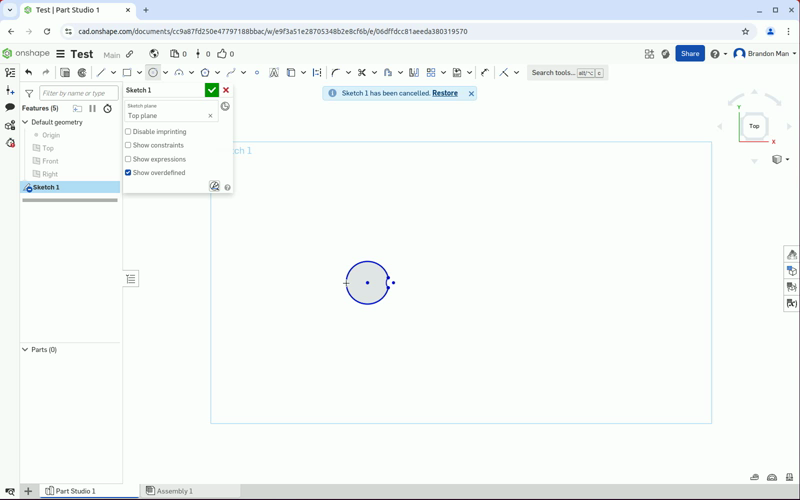
mouse_move(368, 282)
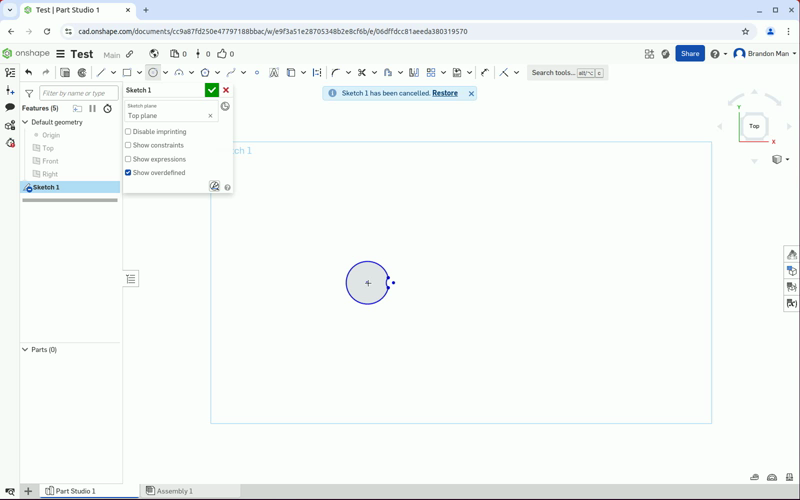
scroll(6)
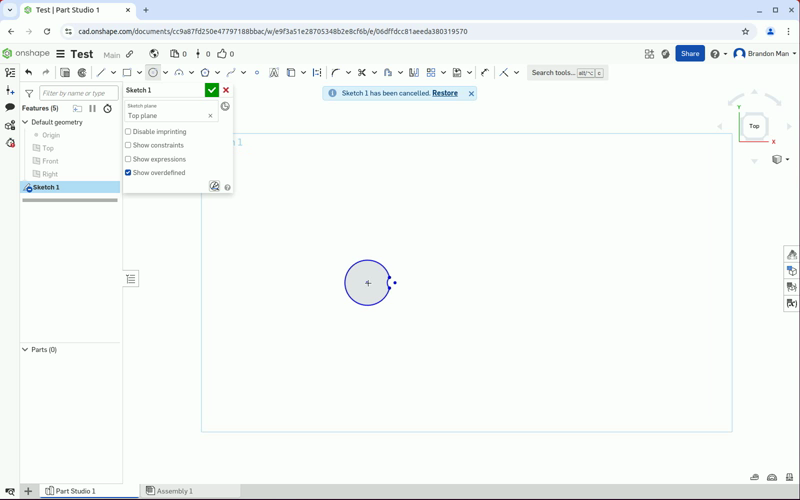
scroll(6)
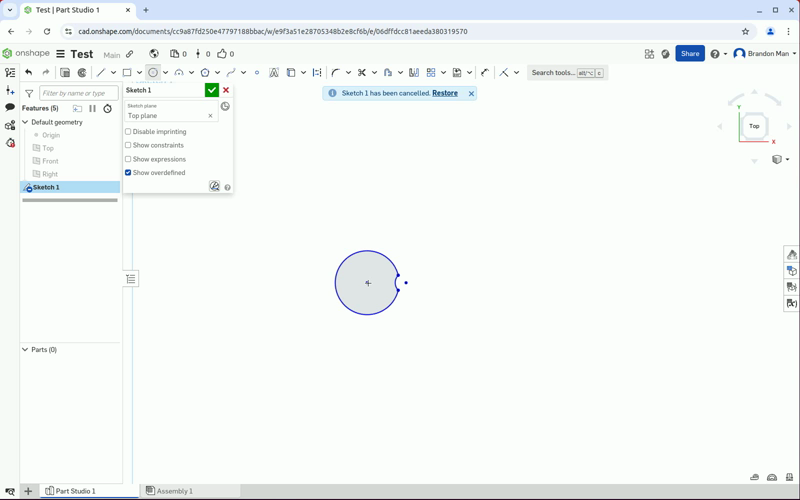
scroll(6)
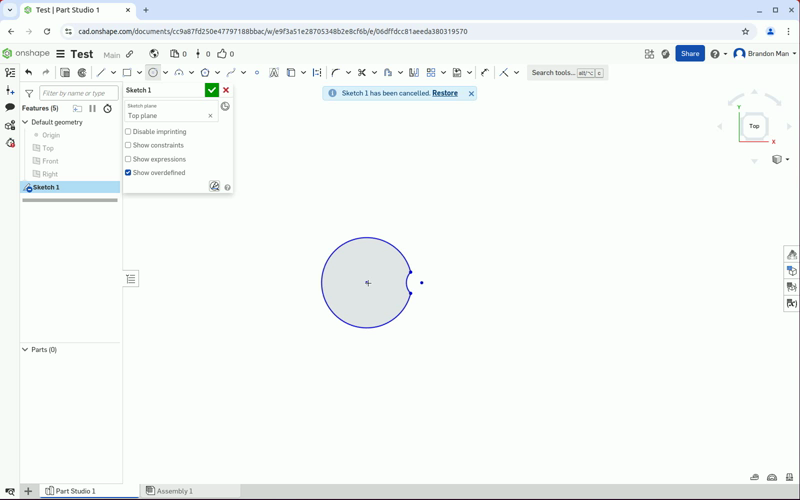
scroll(6)
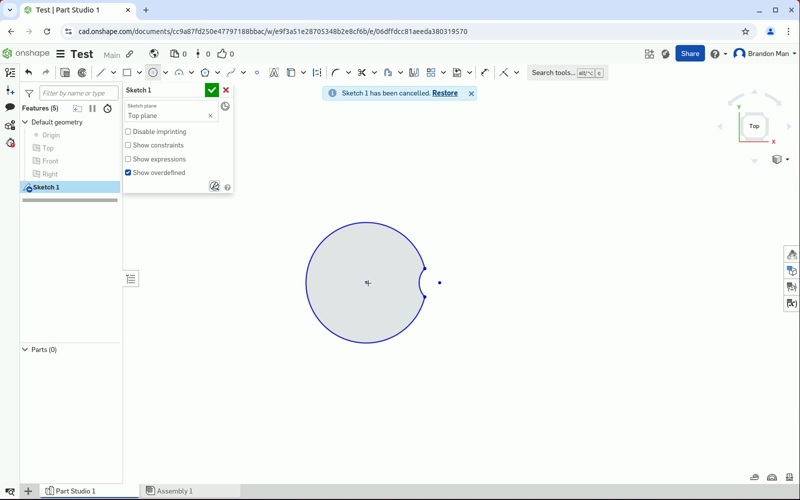
scroll(6)
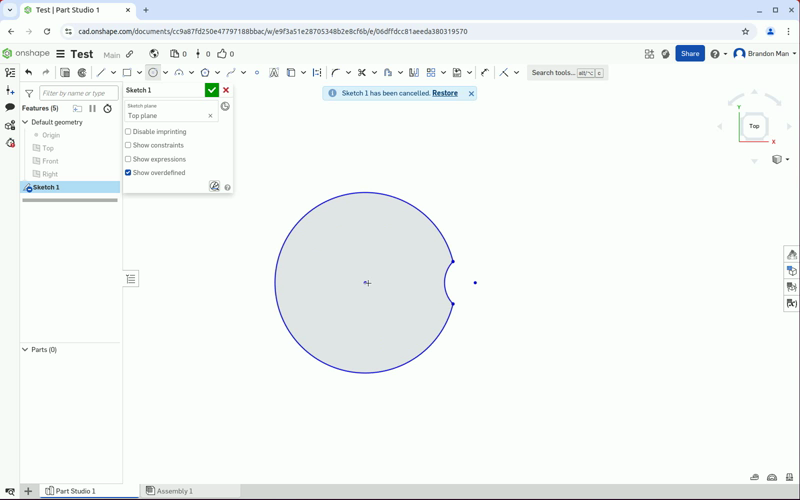
scroll(6)
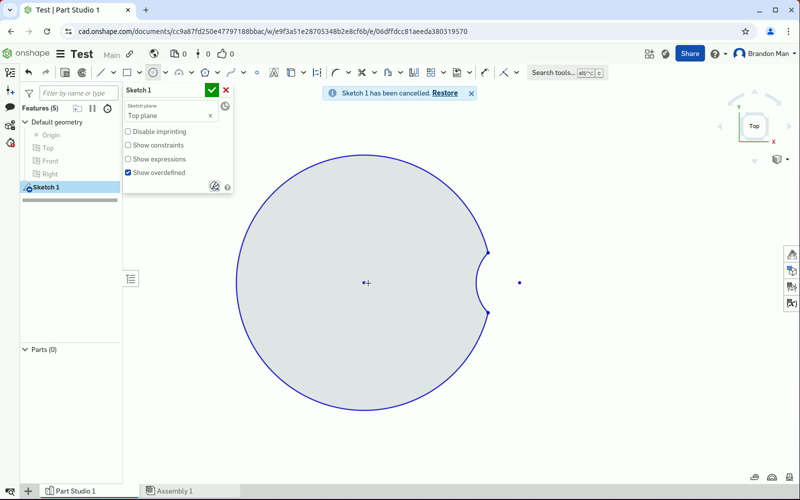
scroll(6)
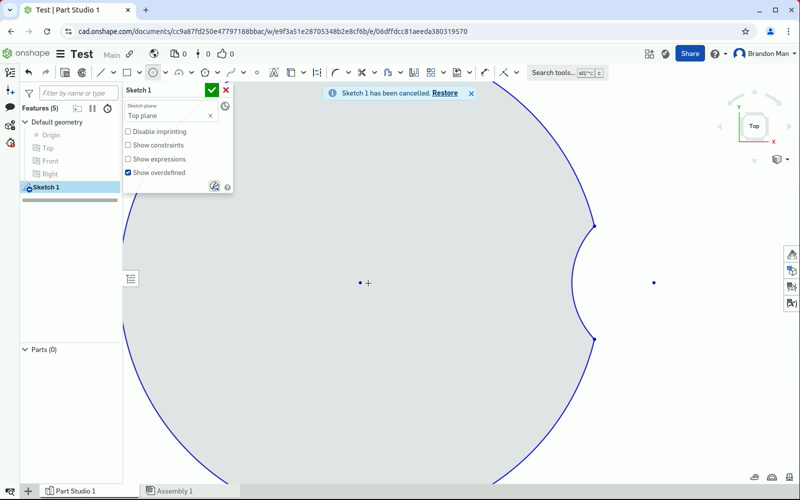
click(368, 282)
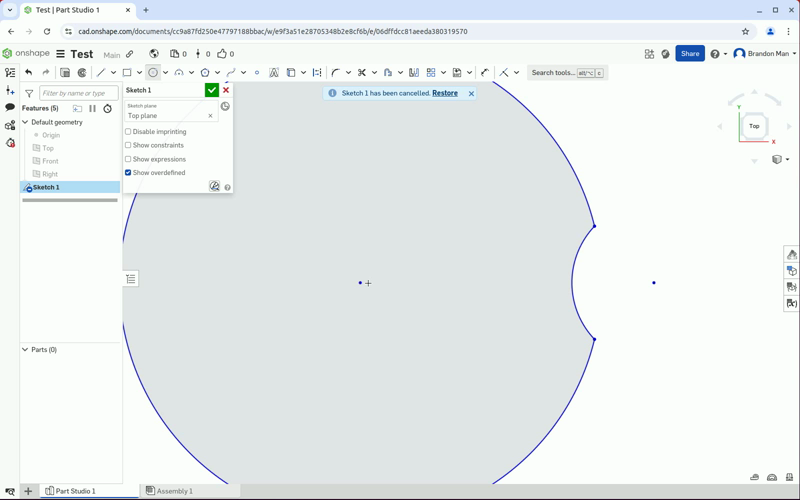
scroll(-6)
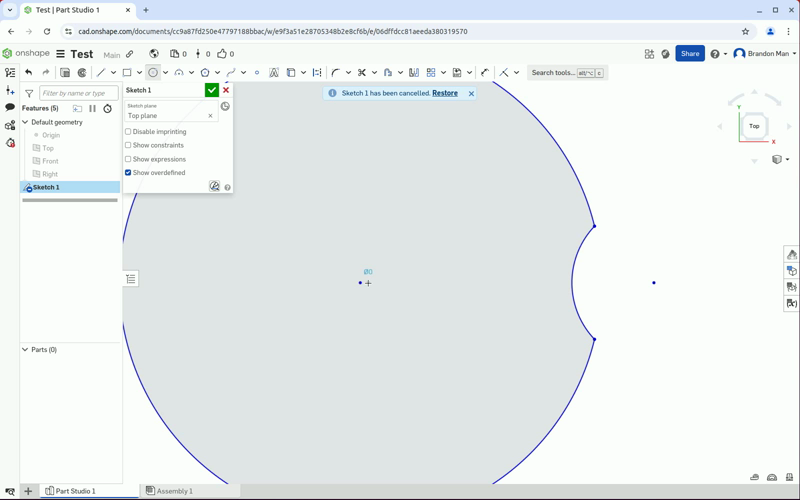
scroll(-6)
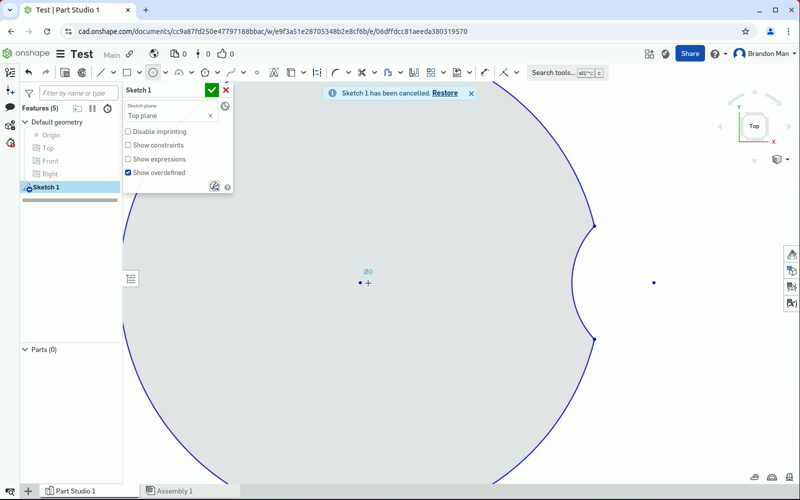
scroll(-6)
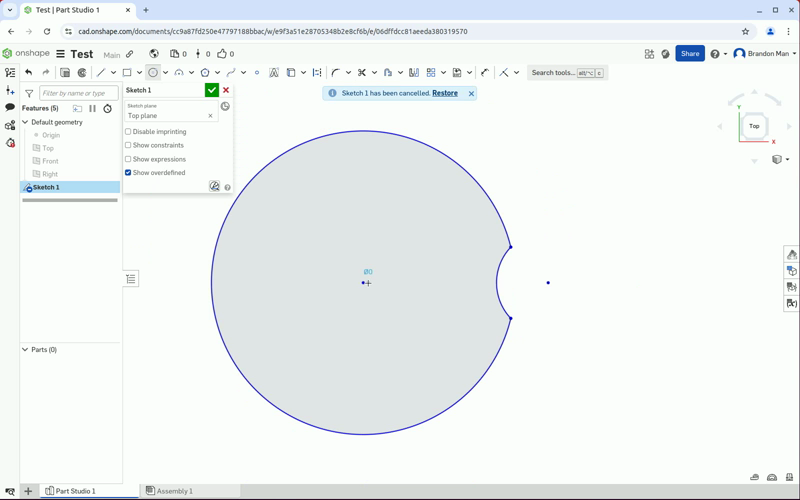
scroll(-6)
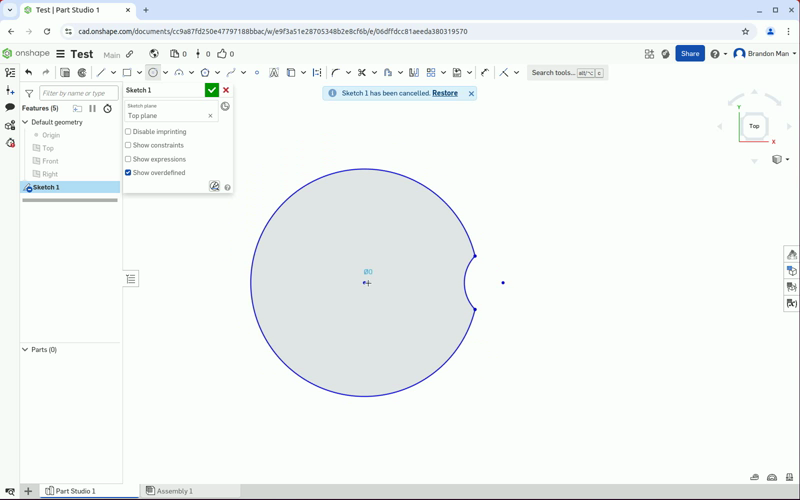
scroll(-6)
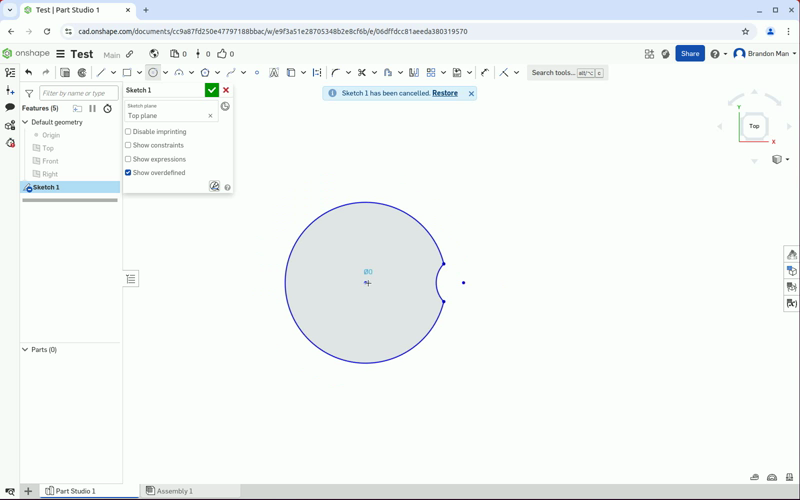
scroll(-6)
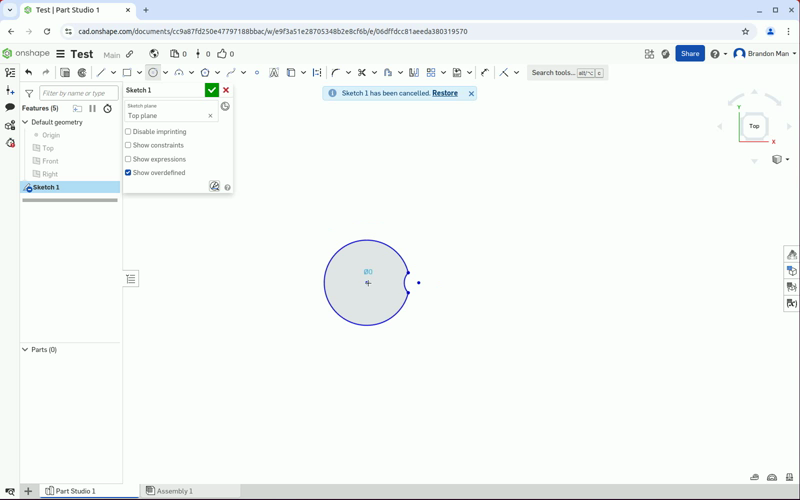
scroll(-6)
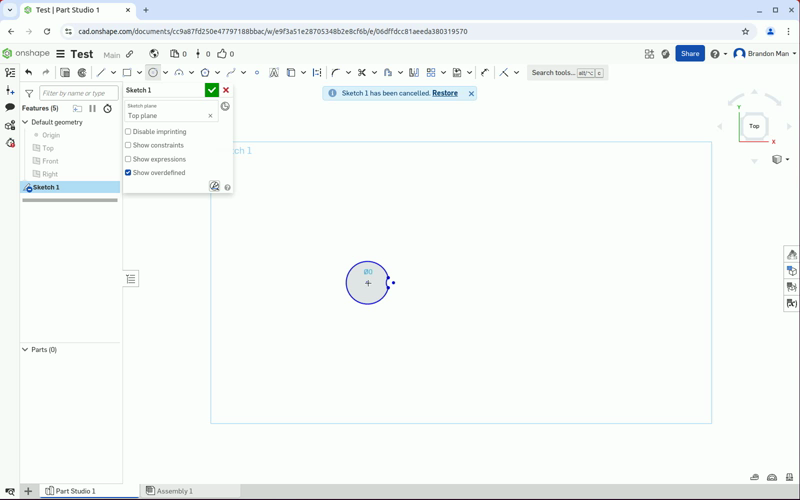
key_up(shift)
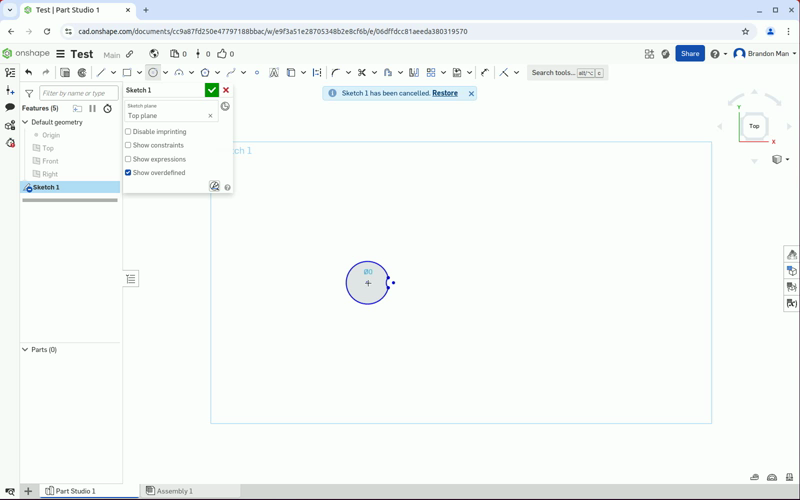
mouse_move(381, 282)
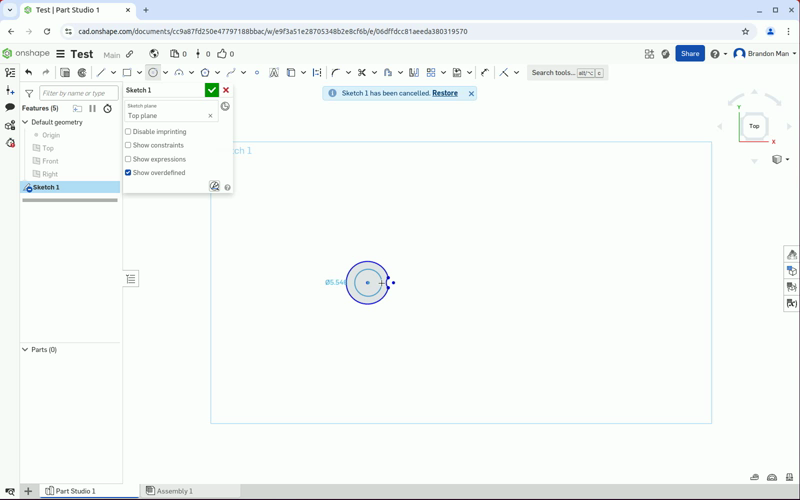
scroll(6)
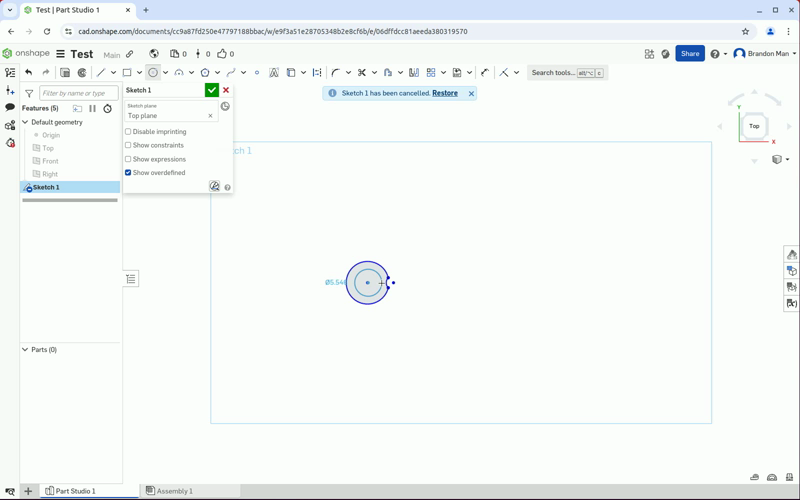
scroll(6)
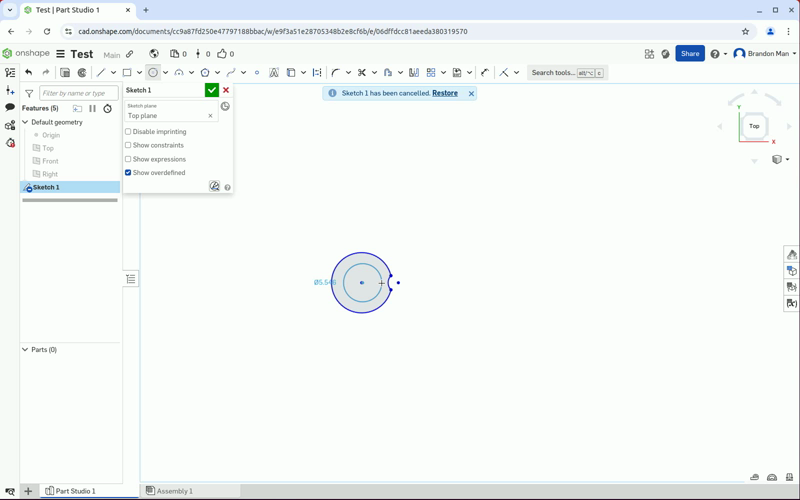
scroll(6)
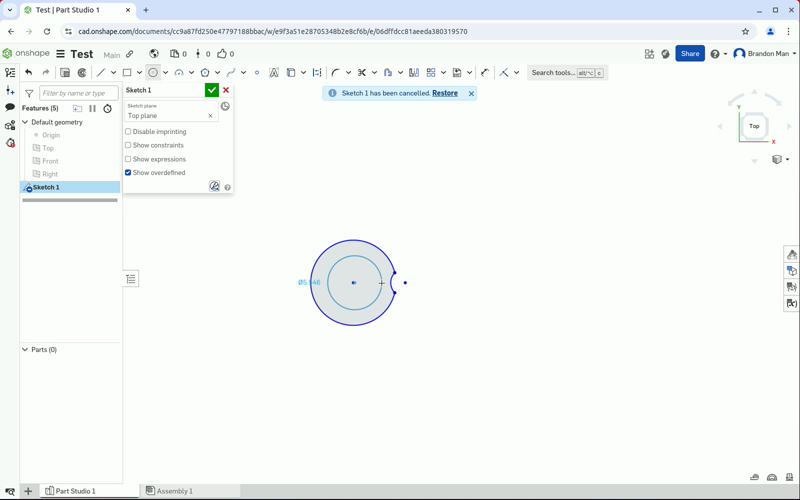
scroll(6)
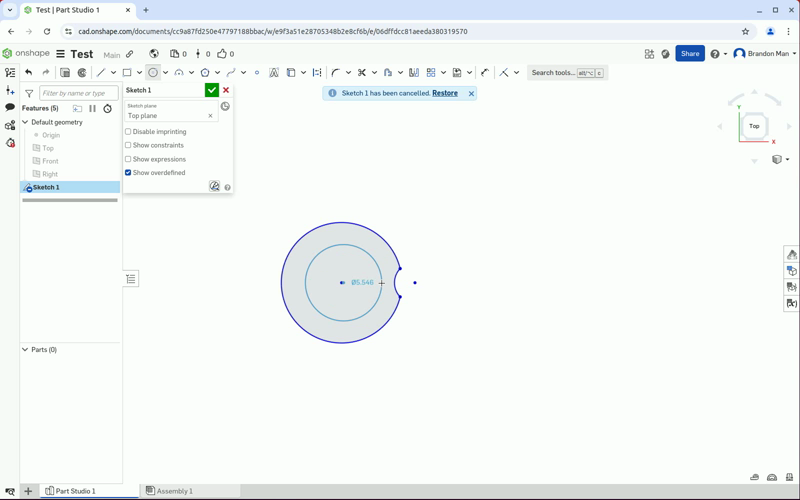
scroll(6)
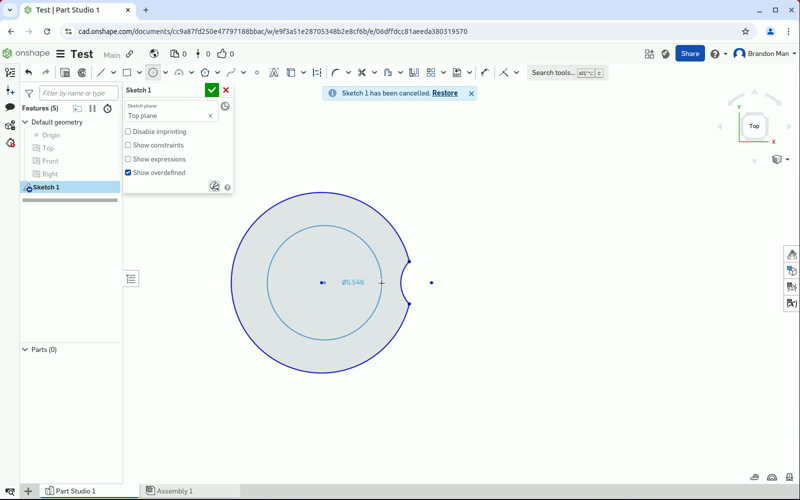
scroll(6)
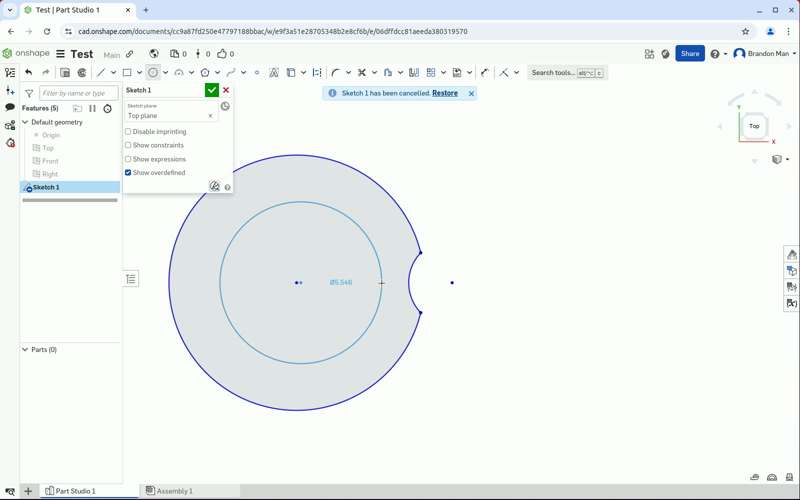
scroll(6)
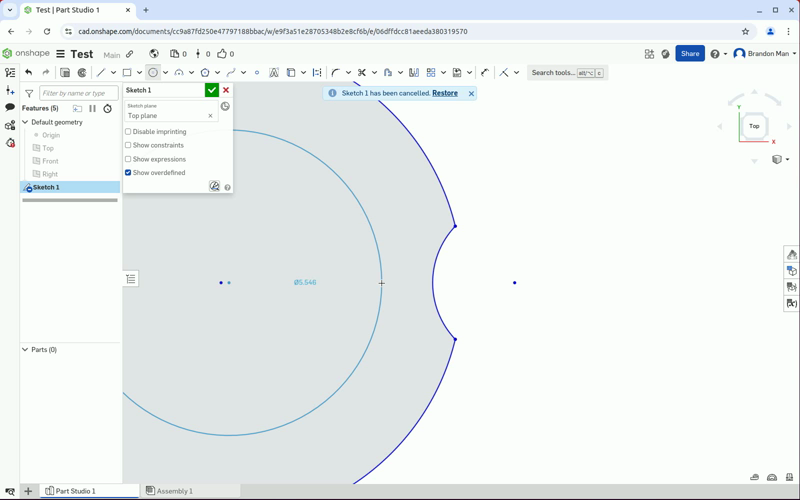
click(381, 282)
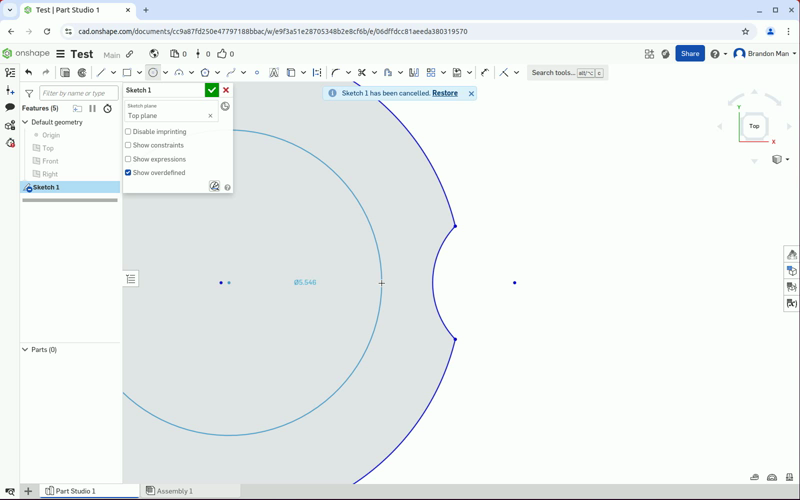
scroll(-6)
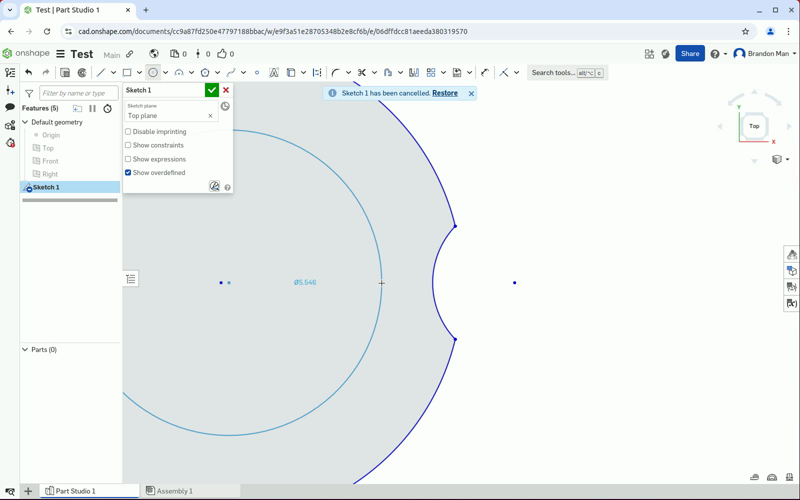
scroll(-6)
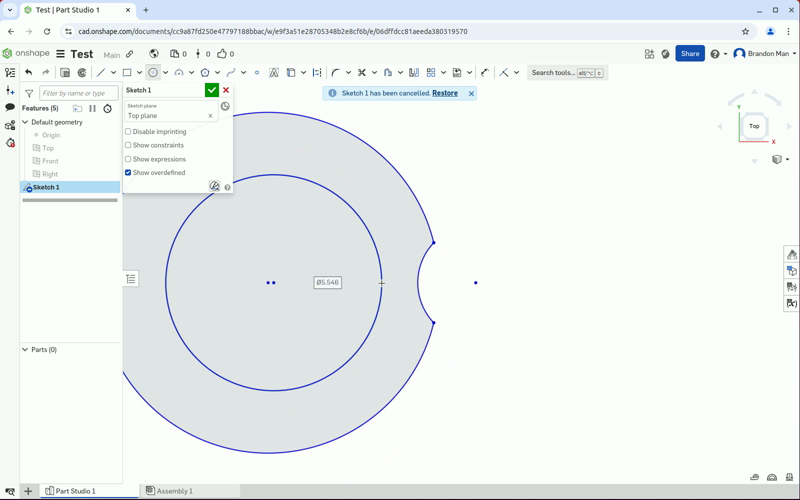
scroll(-6)
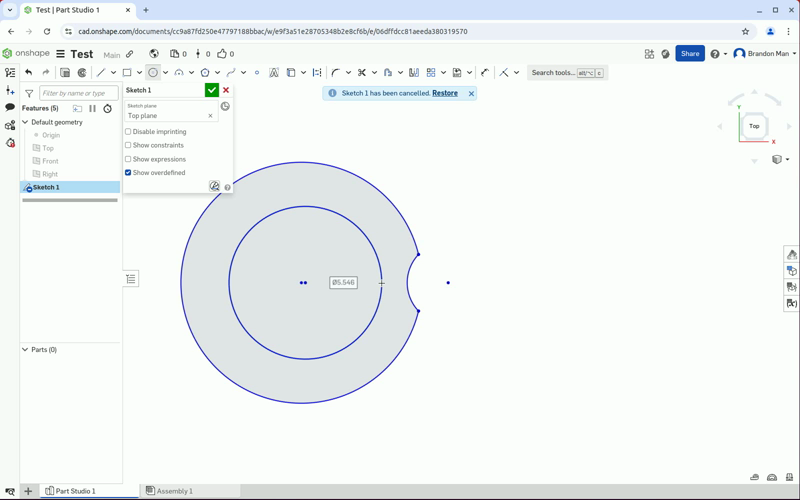
scroll(-6)
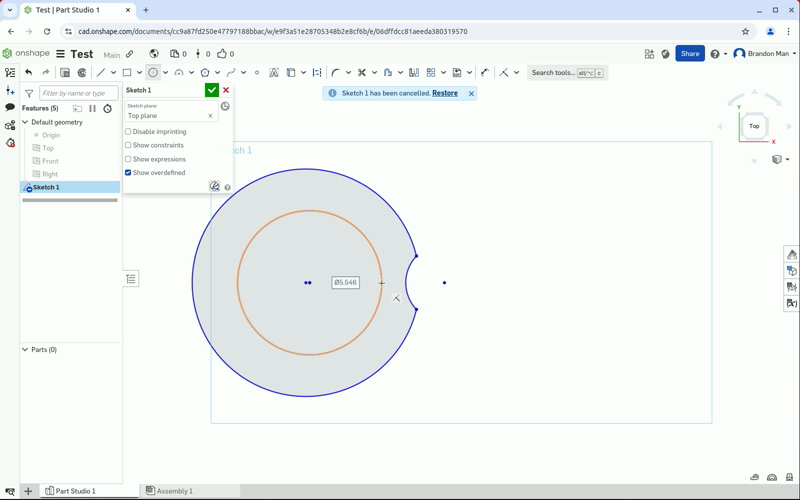
scroll(-6)
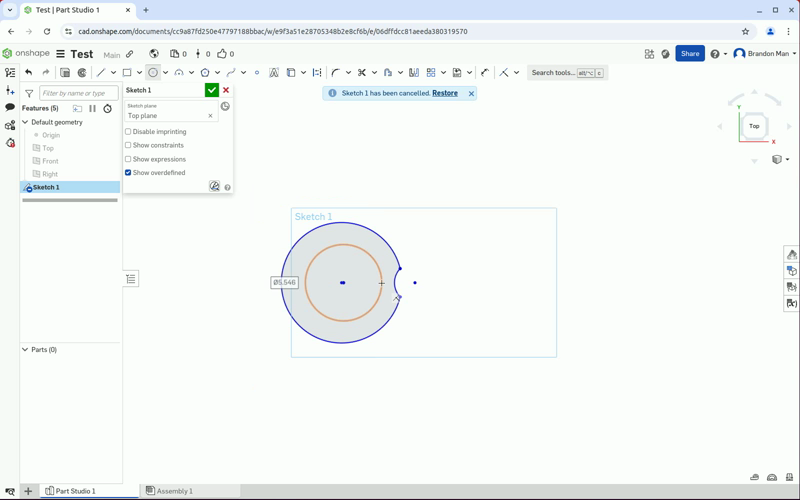
scroll(-6)
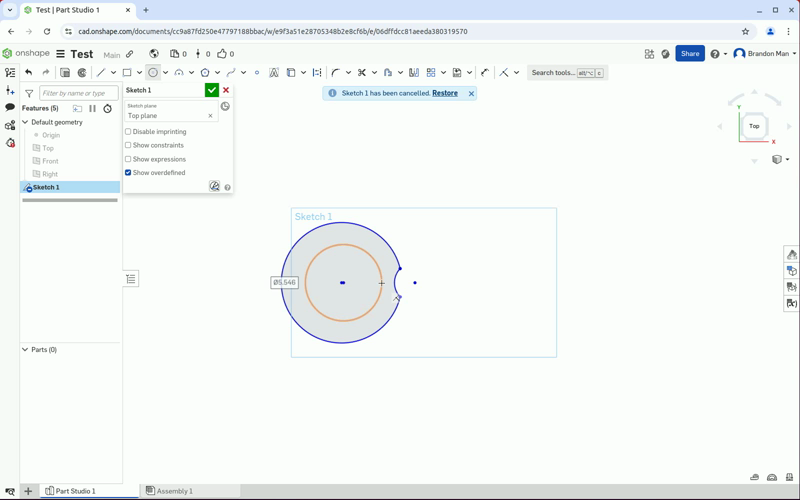
scroll(-6)
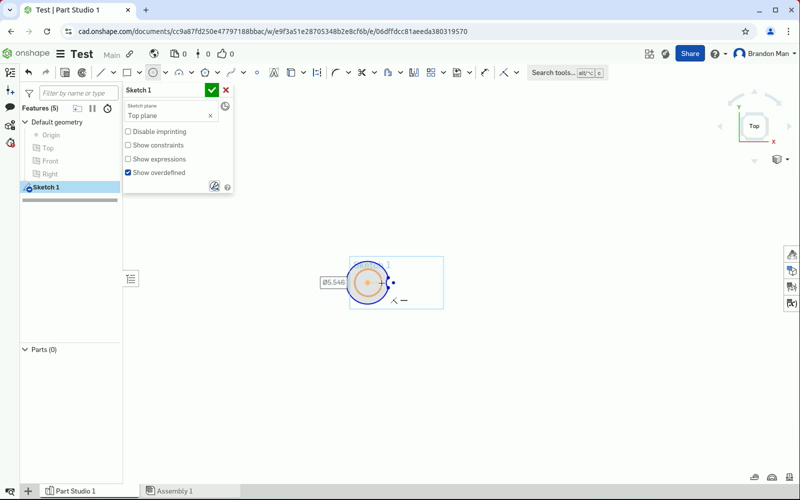
key(esc)
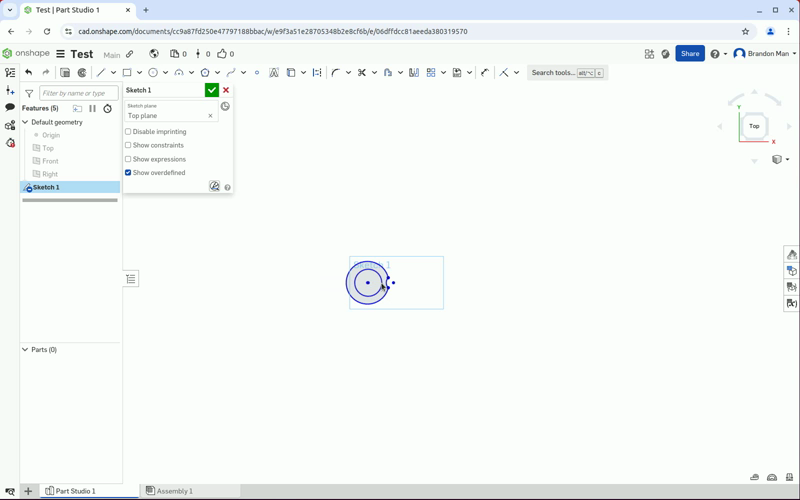
mouse_move(356, 296)
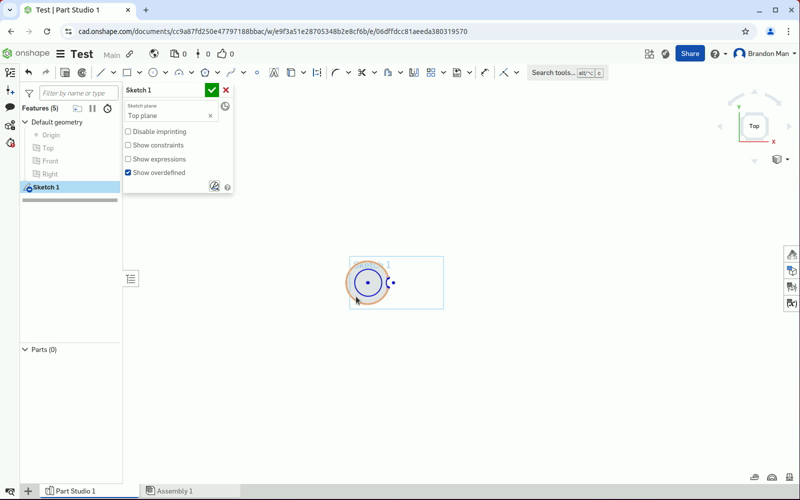
scroll(6)
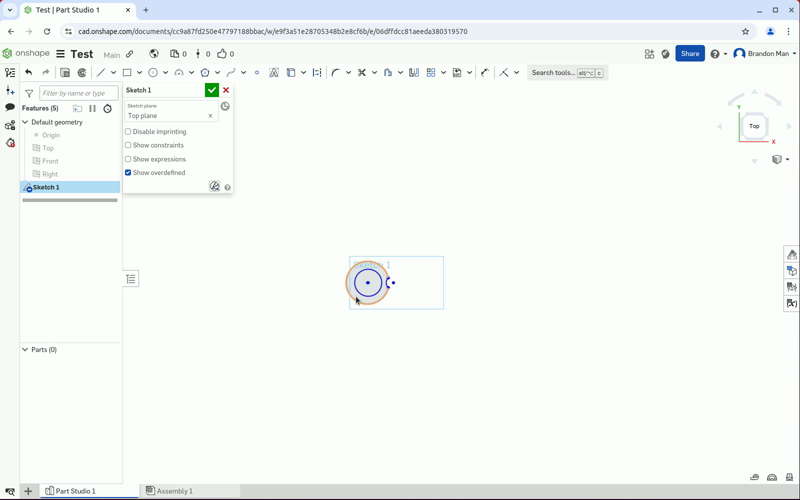
scroll(6)
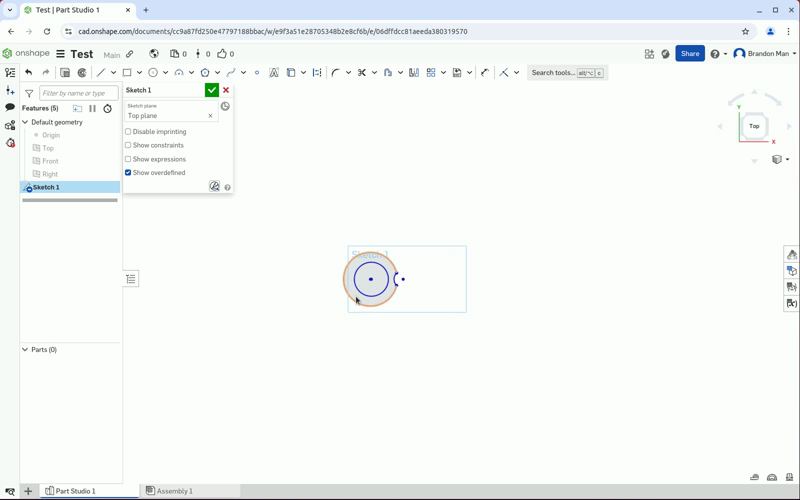
scroll(6)
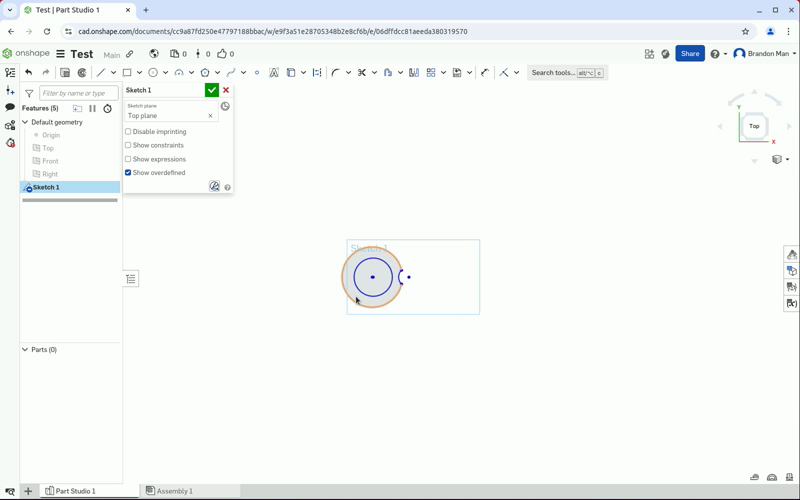
scroll(6)
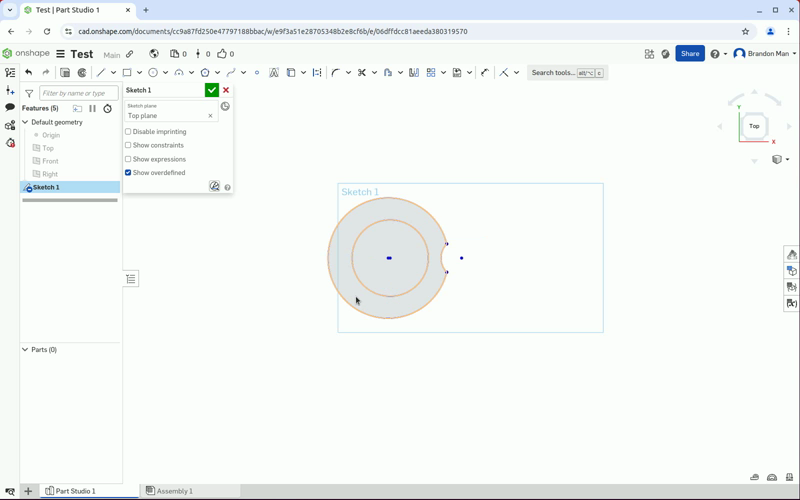
scroll(6)
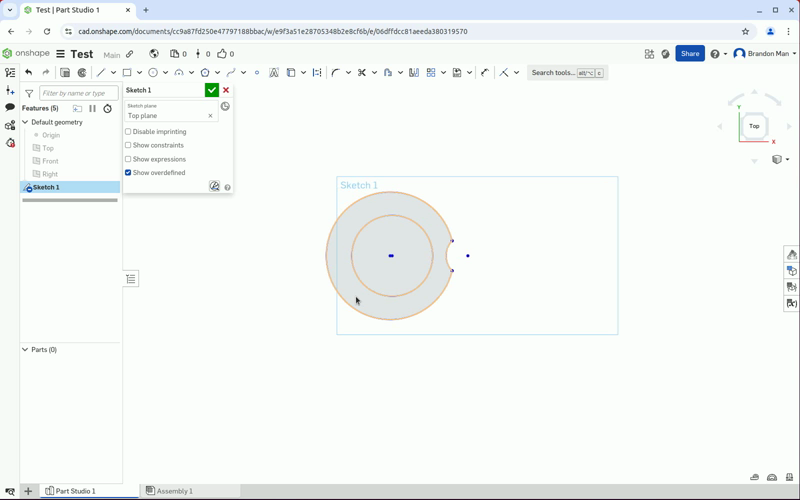
scroll(6)
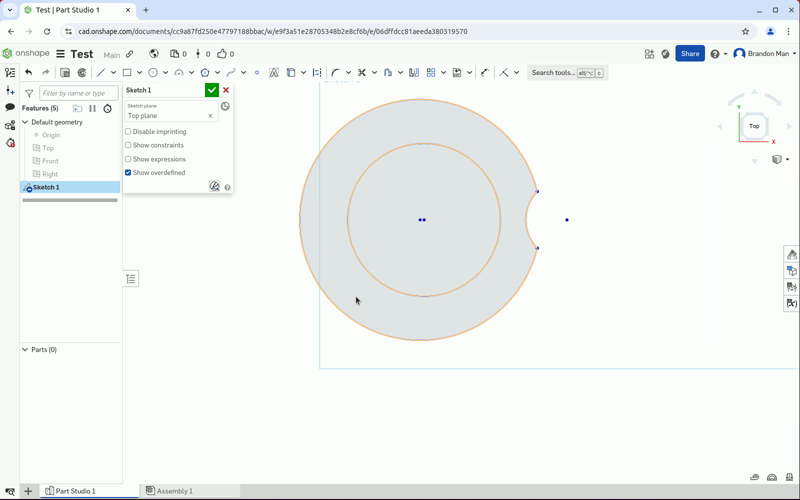
scroll(6)
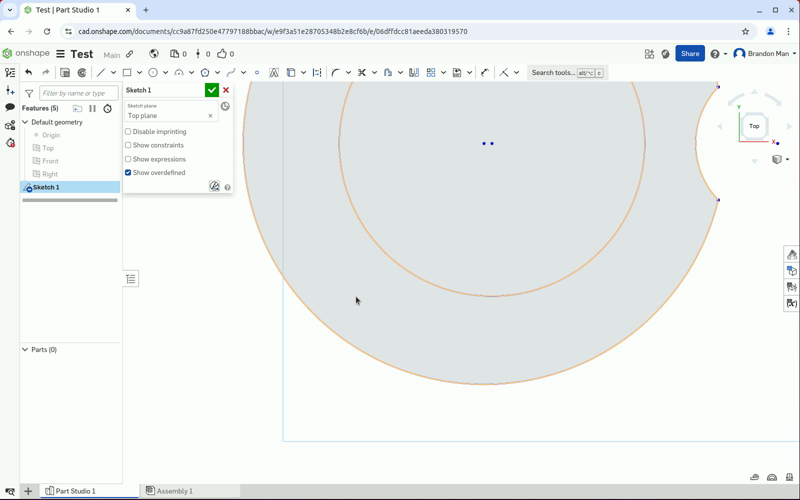
click(356, 296)
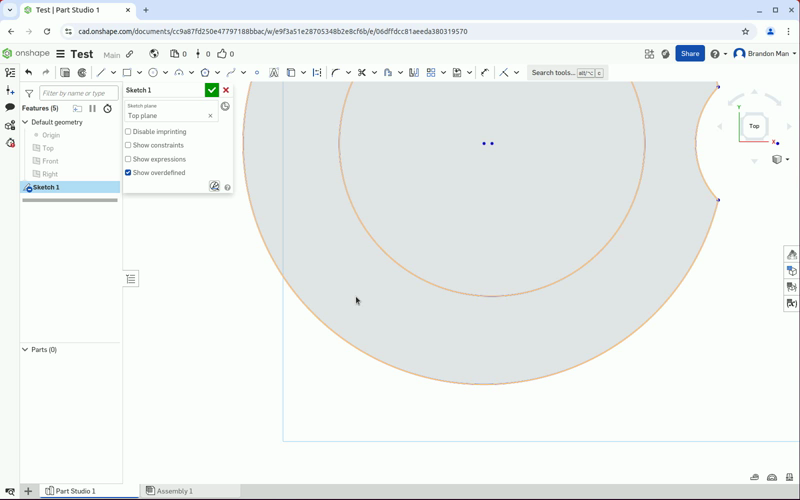
scroll(-6)
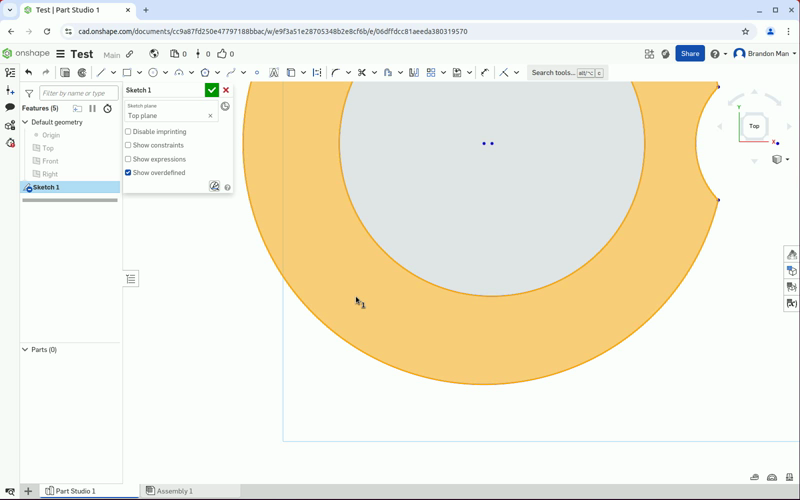
scroll(-6)
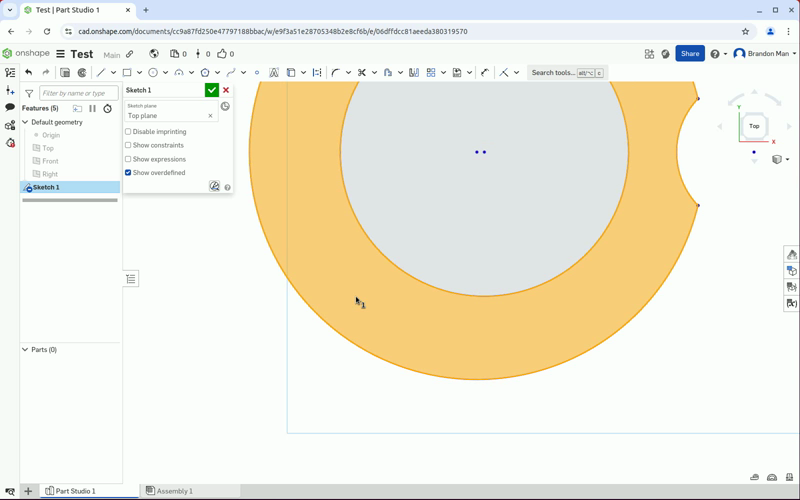
scroll(-6)
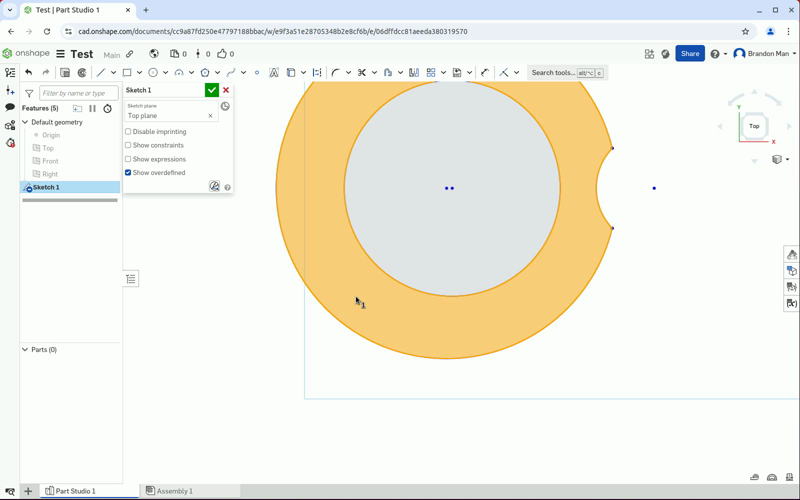
scroll(-6)
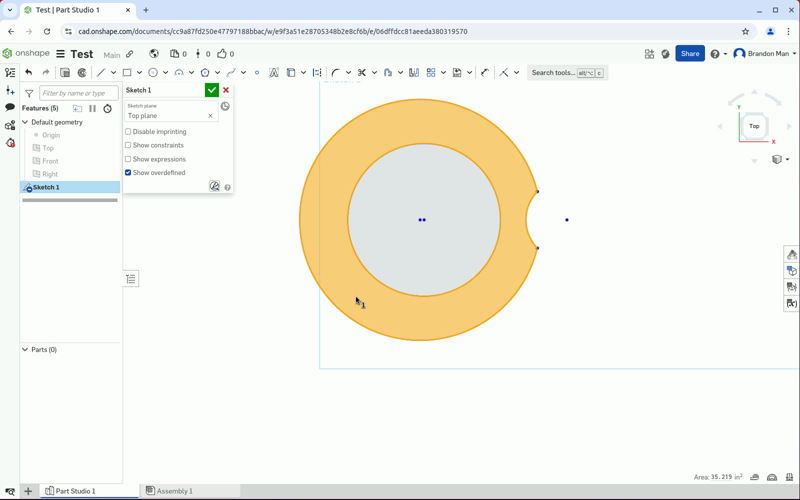
scroll(-6)
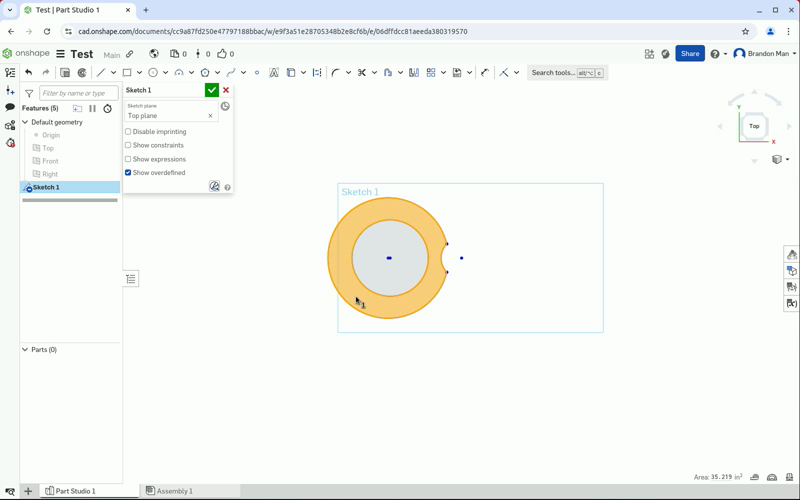
scroll(-6)
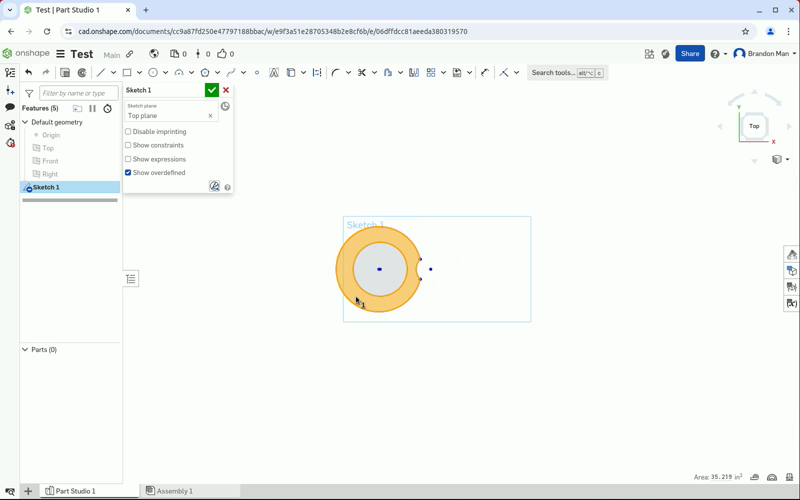
scroll(-6)
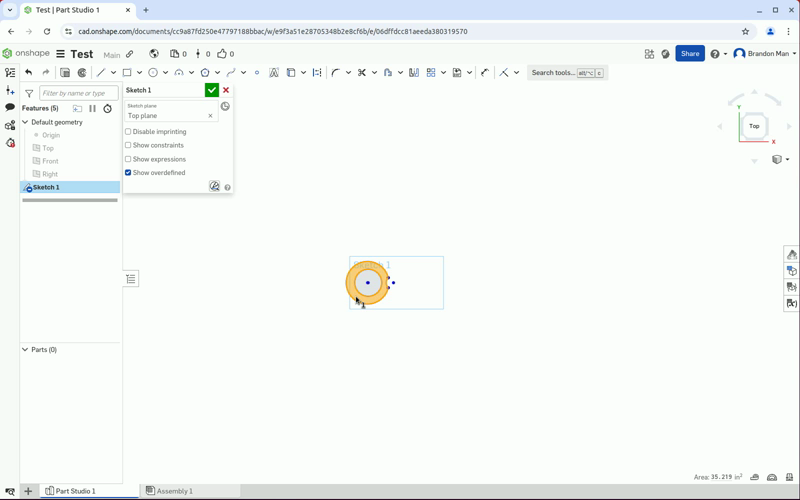
mouse_move(73, 352)
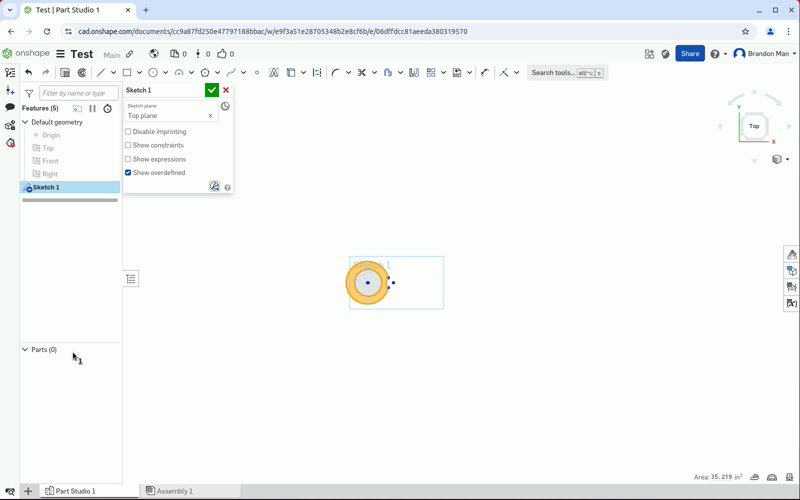
key(shift+y)
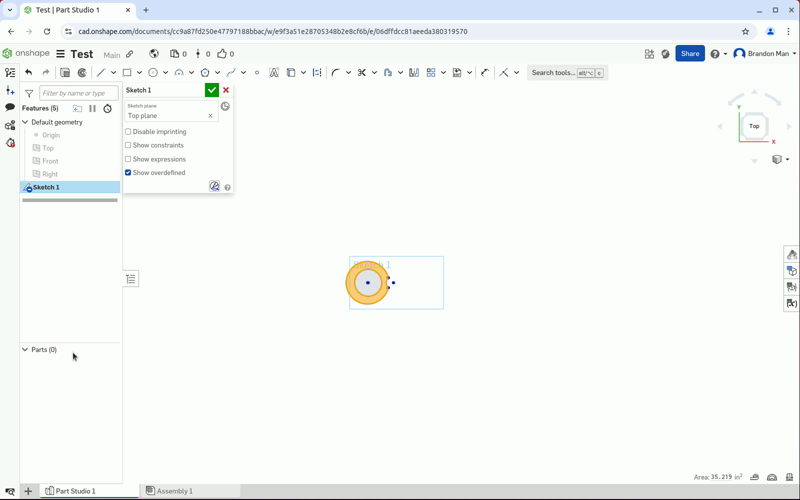
key(shift+e)
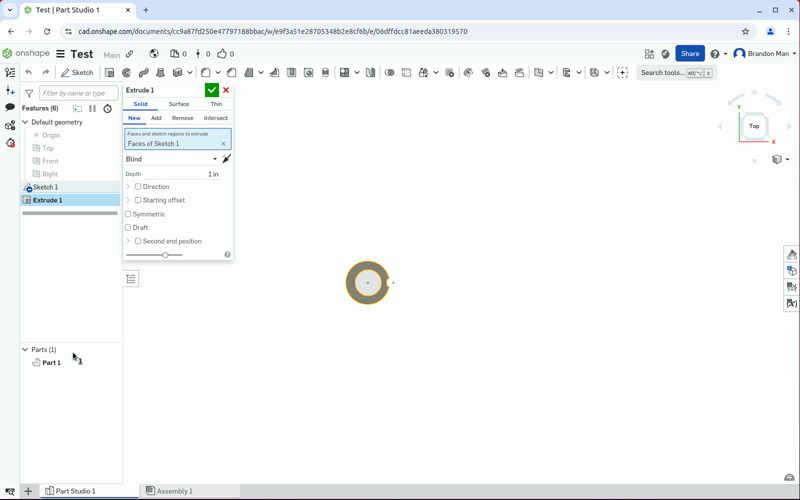
mouse_move(143, 106)
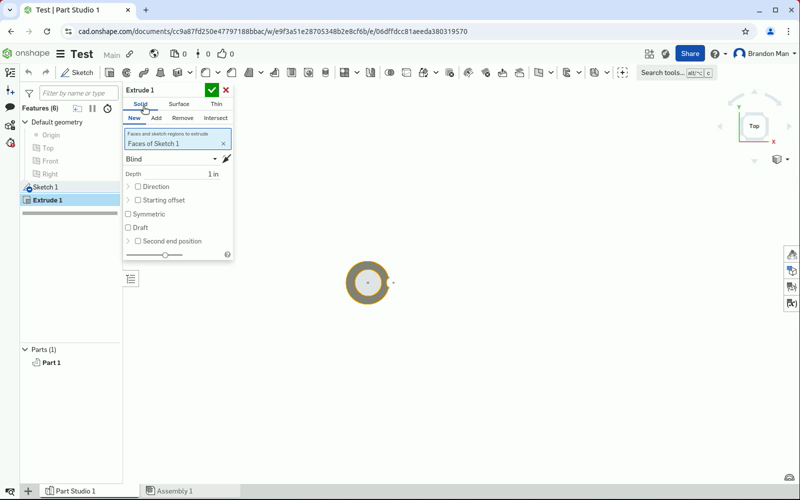
click(143, 106)
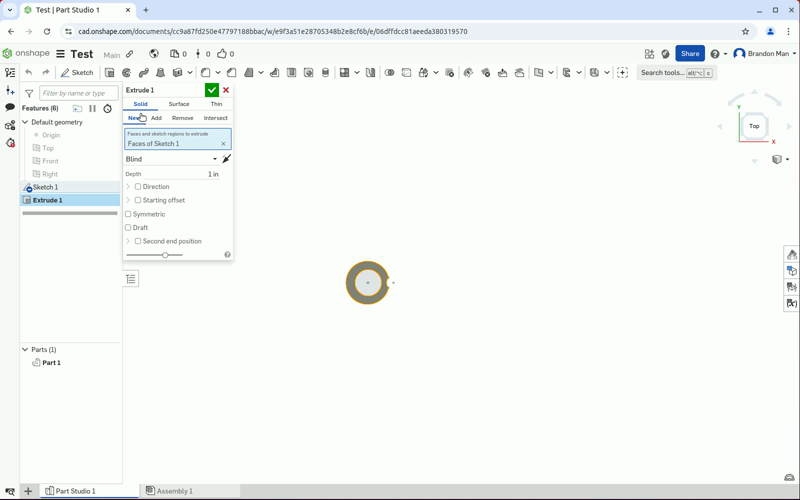
mouse_move(137, 120)
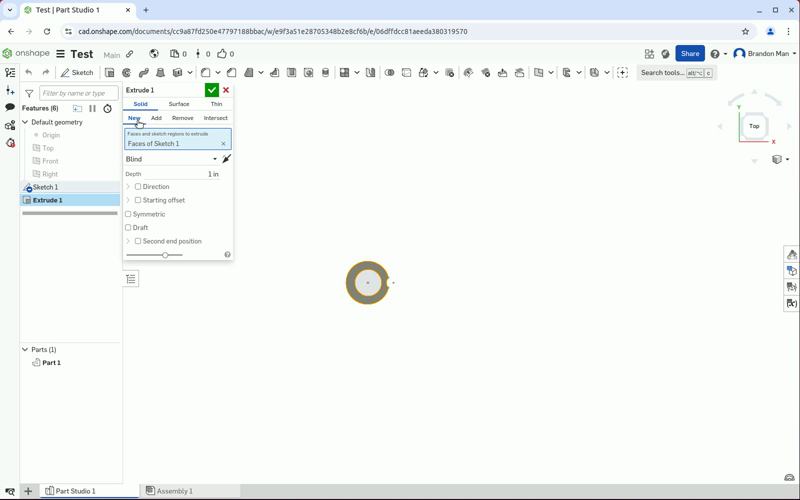
click(137, 120)
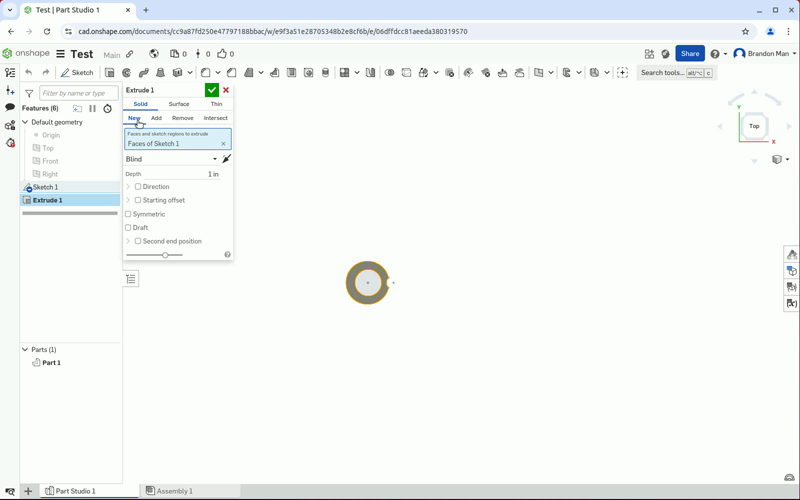
key(tab, 4)
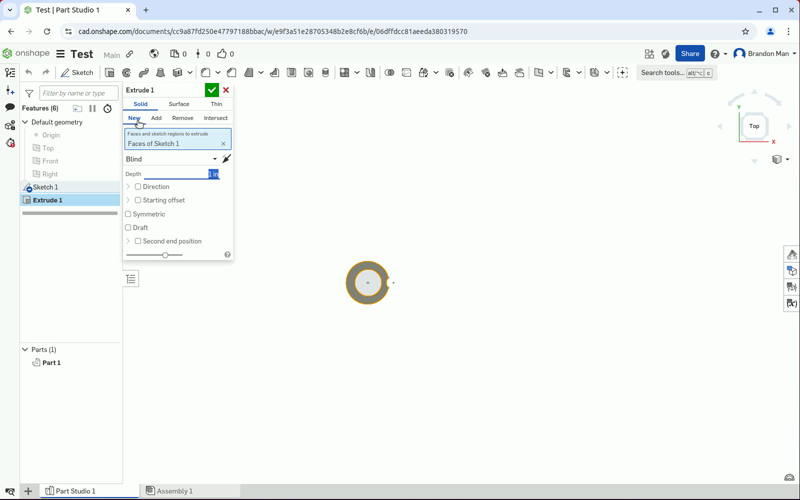
text(1.685)
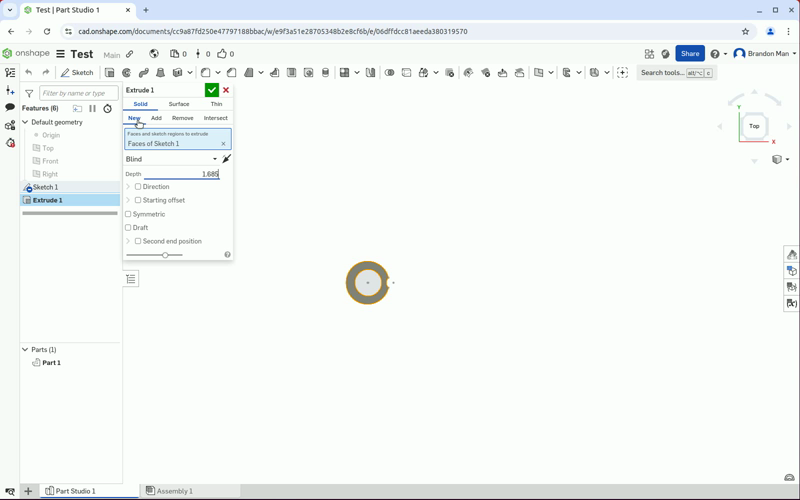
key(enter)
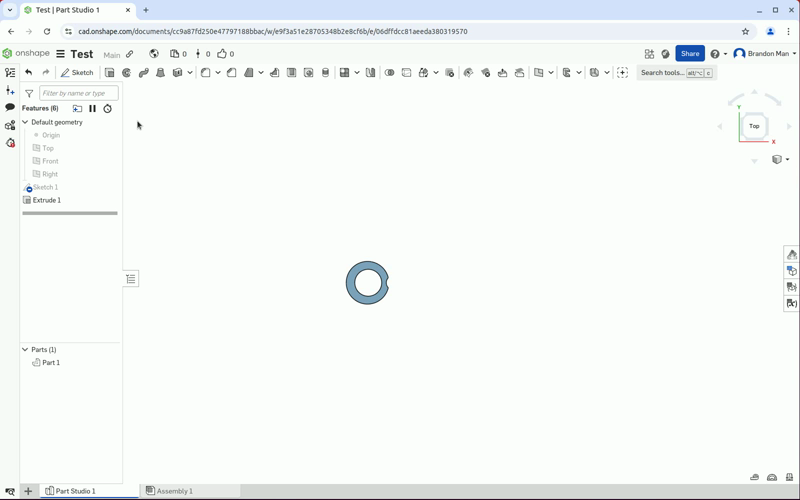
key(shift+h)
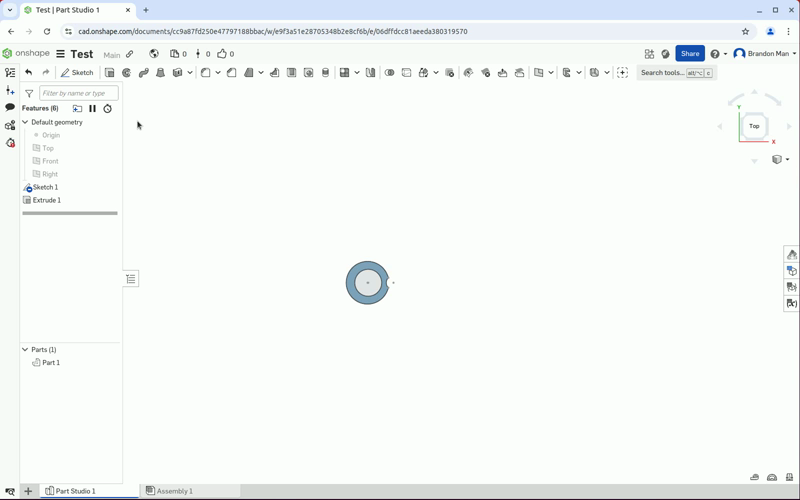
key(shift+h)
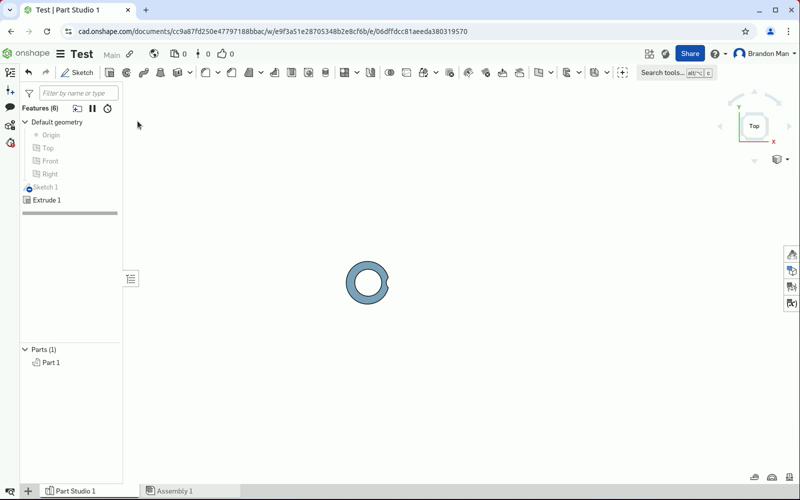
mouse_move(73, 189)
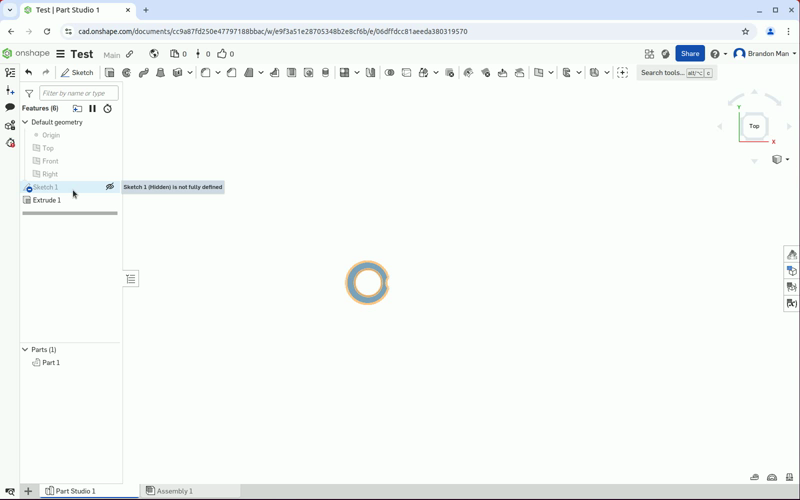
click(73, 189)
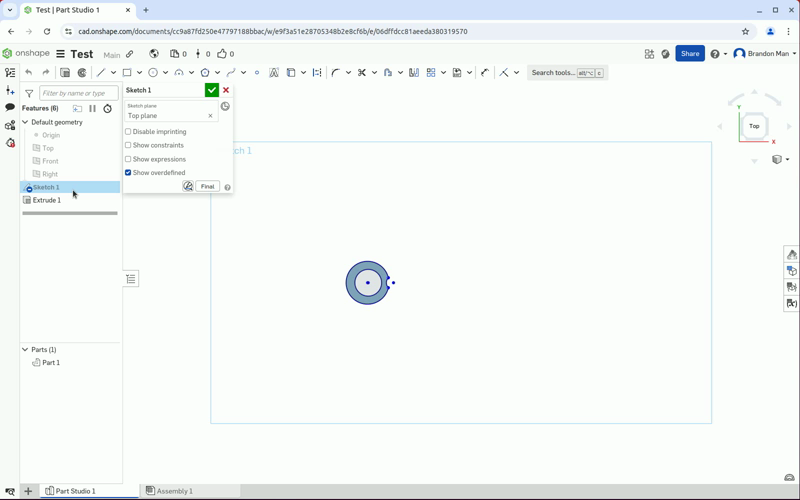
mouse_move(229, 92)
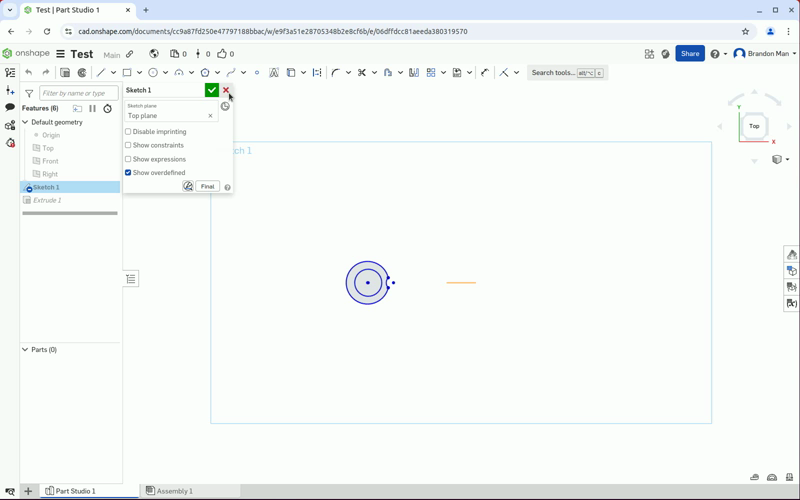
click(229, 92)
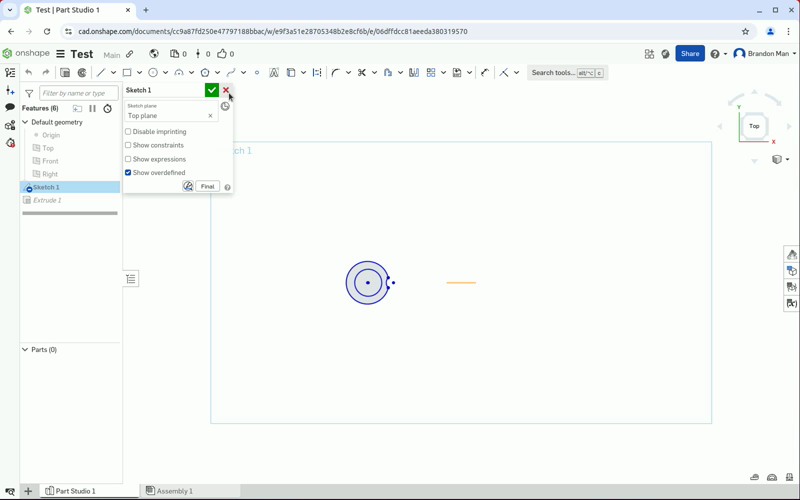
key(shift+s)
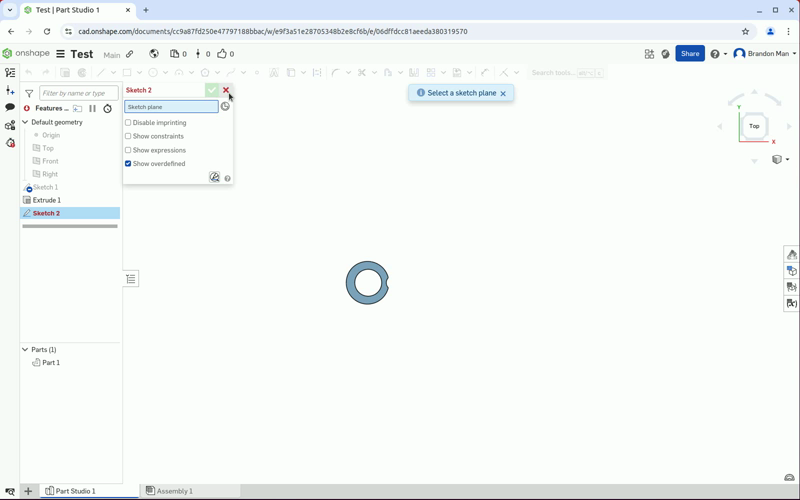
mouse_move(73, 150)
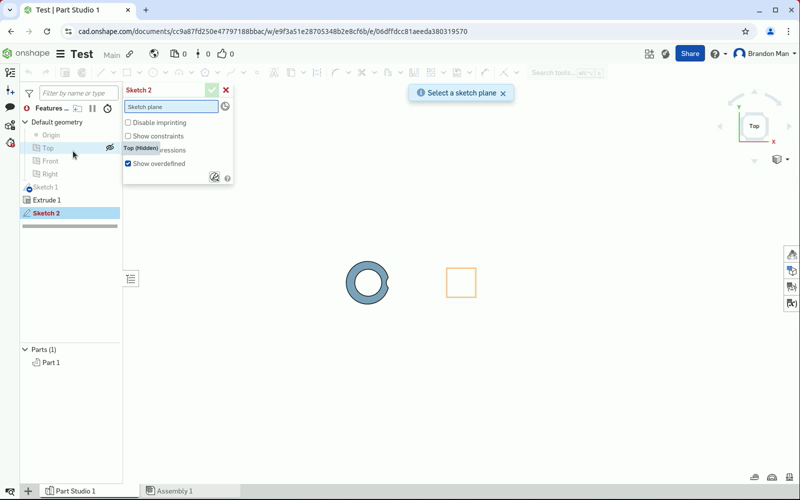
click(73, 150)
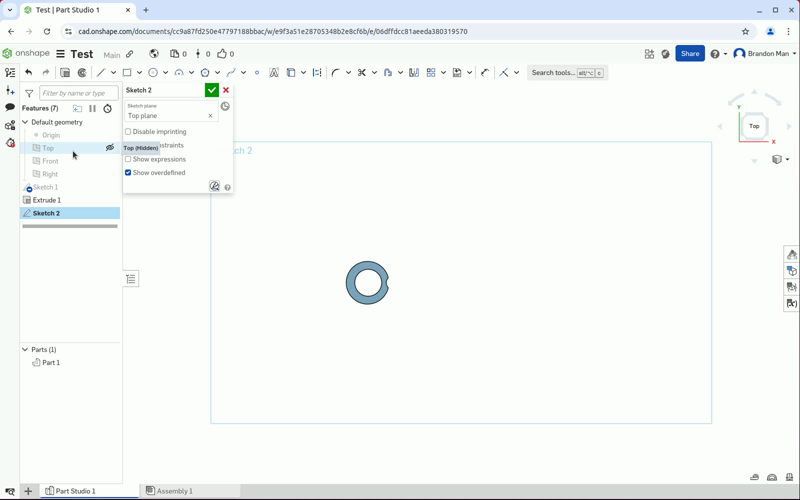
mouse_move(73, 352)
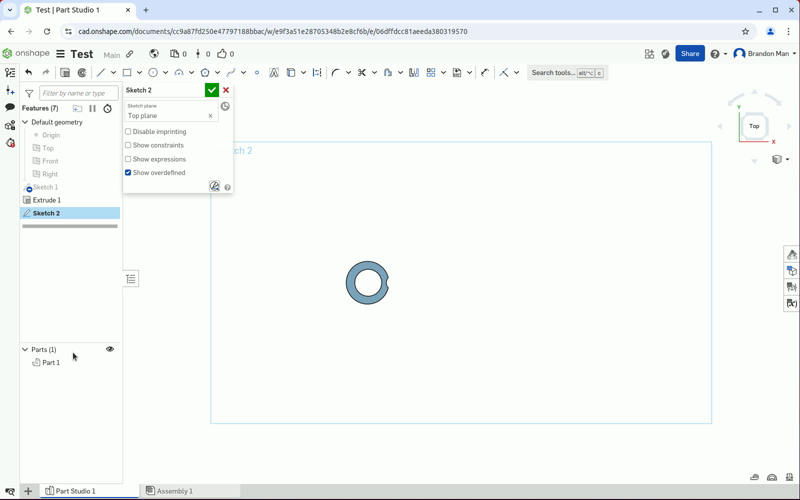
key(y)
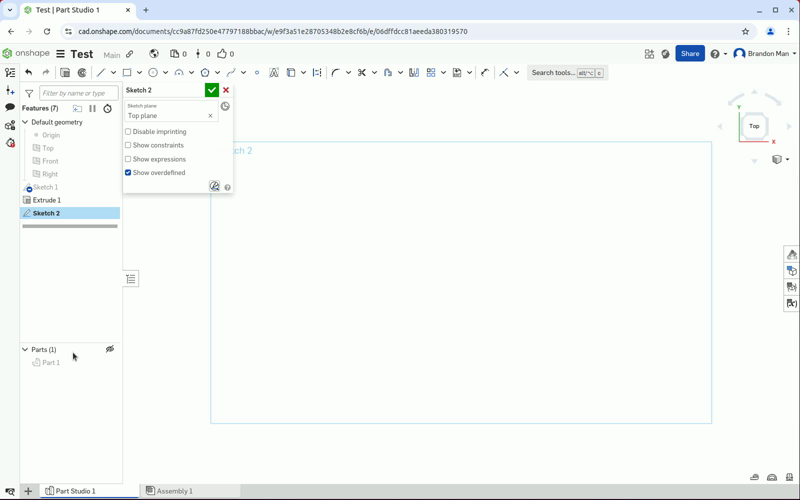
key(a)
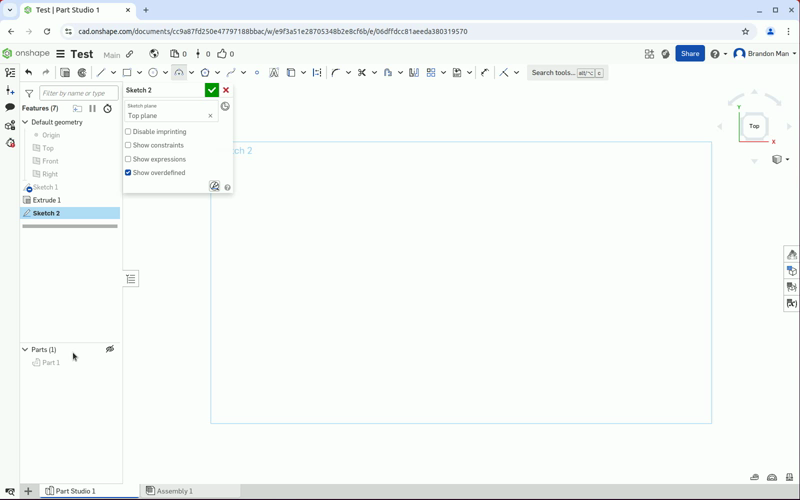
key_down(shift)
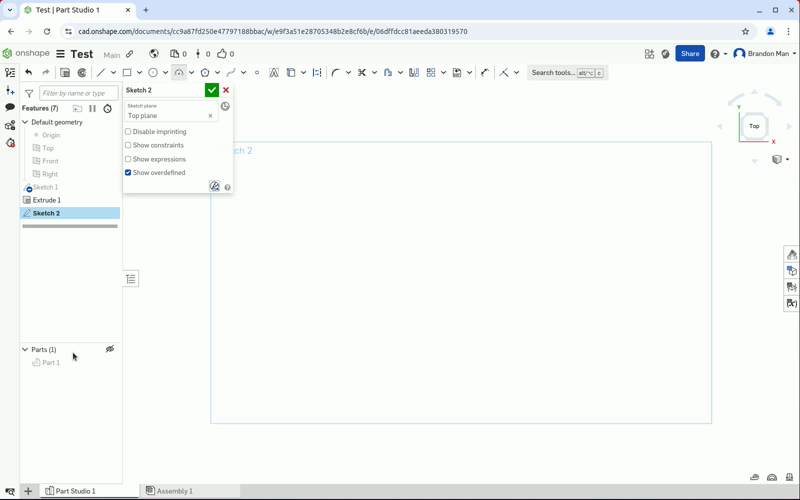
mouse_move(388, 287)
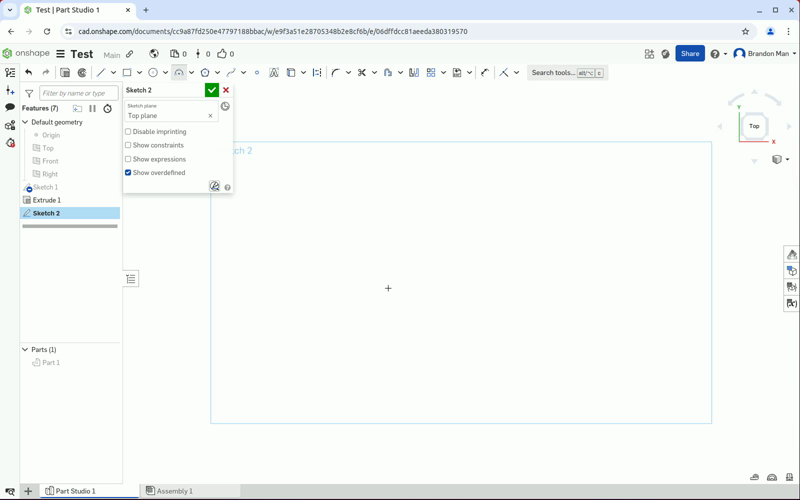
click(388, 287)
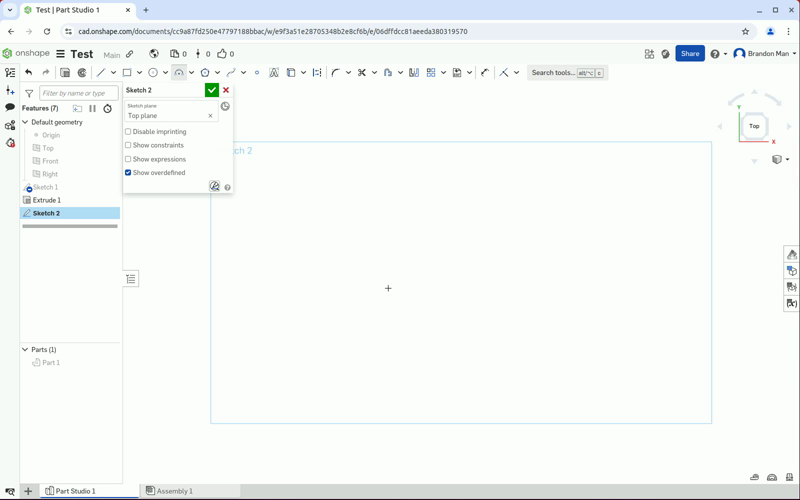
key_up(shift)
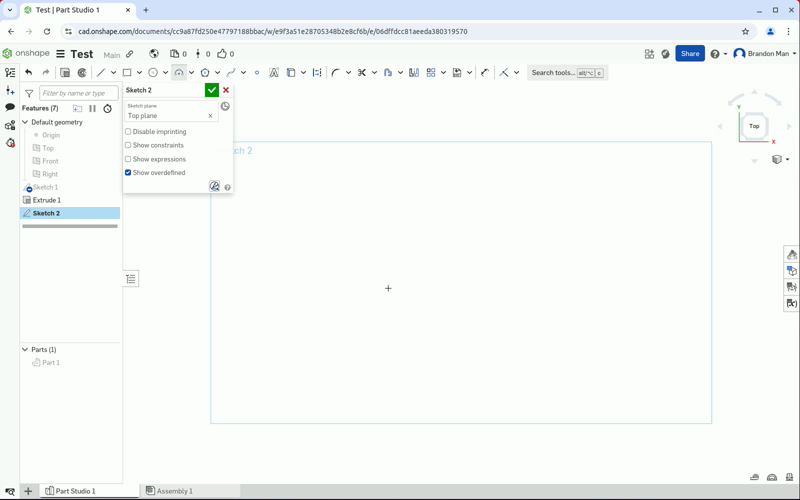
key_down(shift)
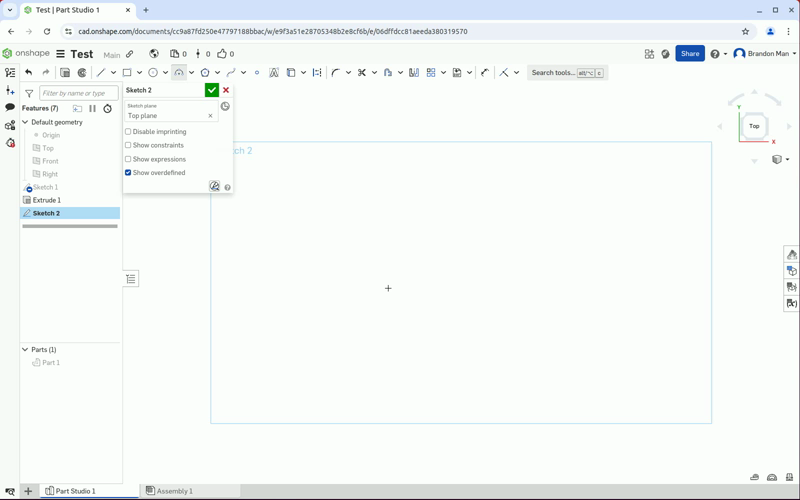
mouse_move(398, 287)
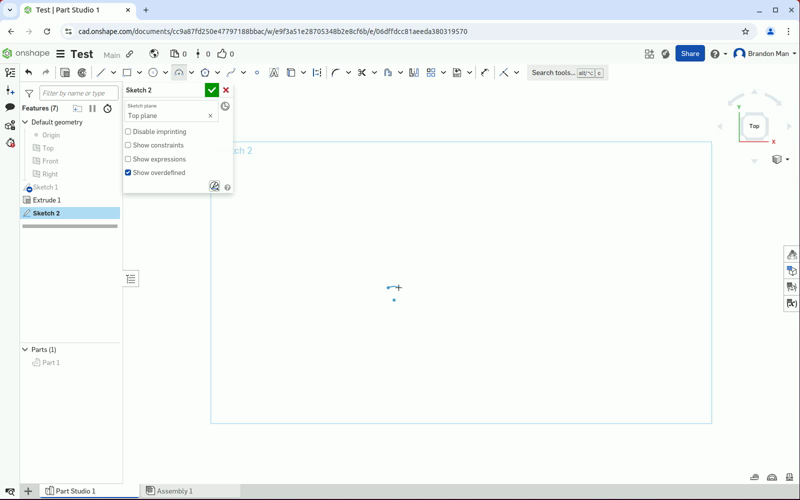
click(398, 287)
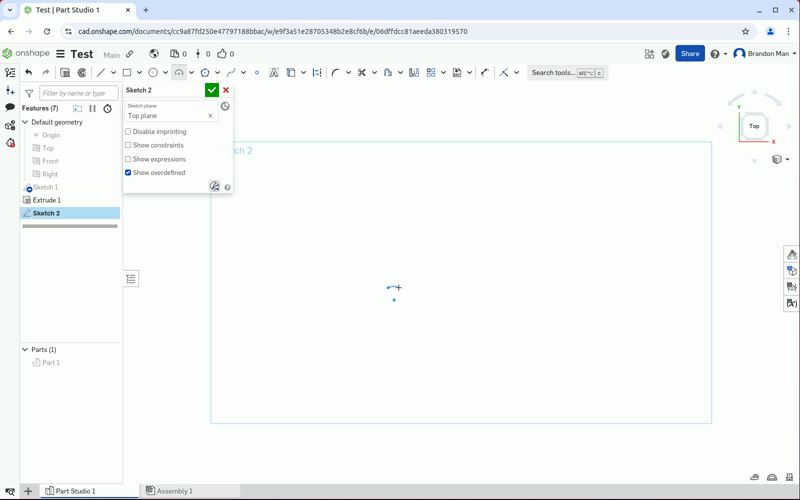
mouse_move(393, 289)
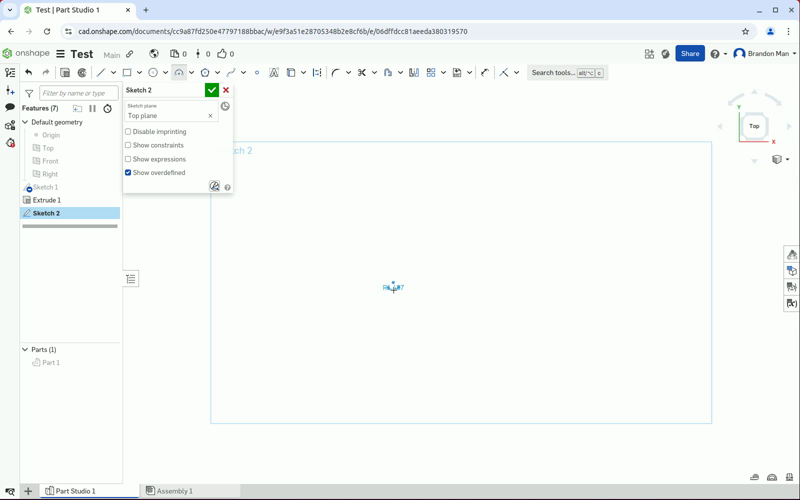
click(393, 289)
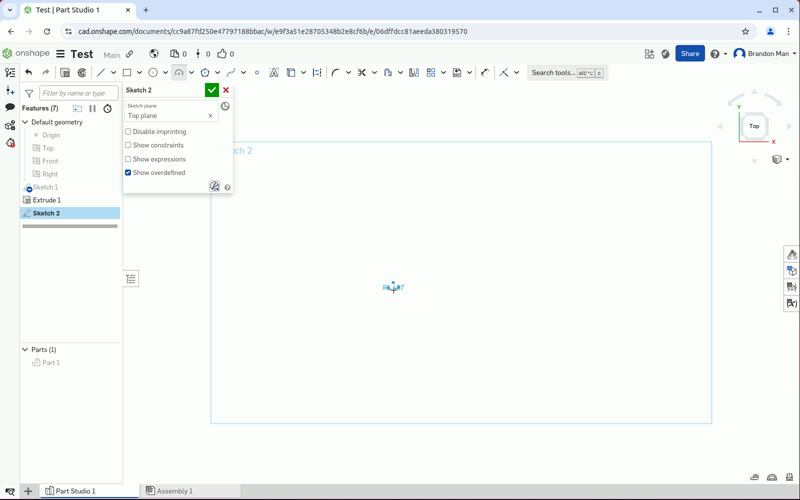
key_up(shift)
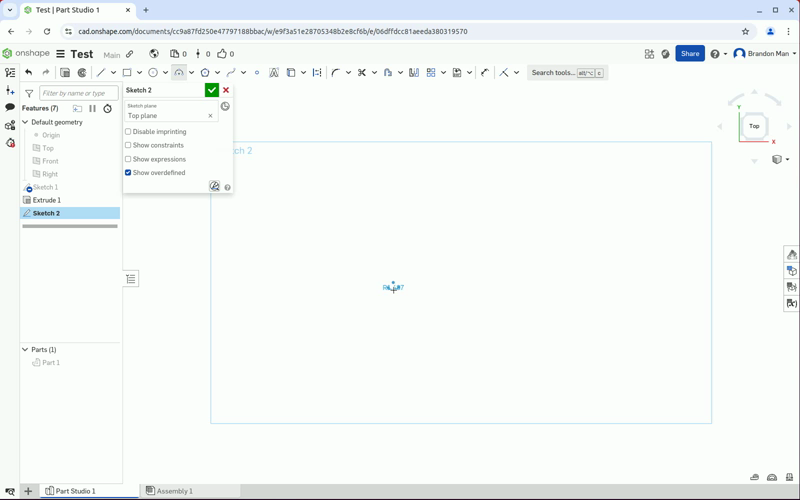
mouse_move(398, 287)
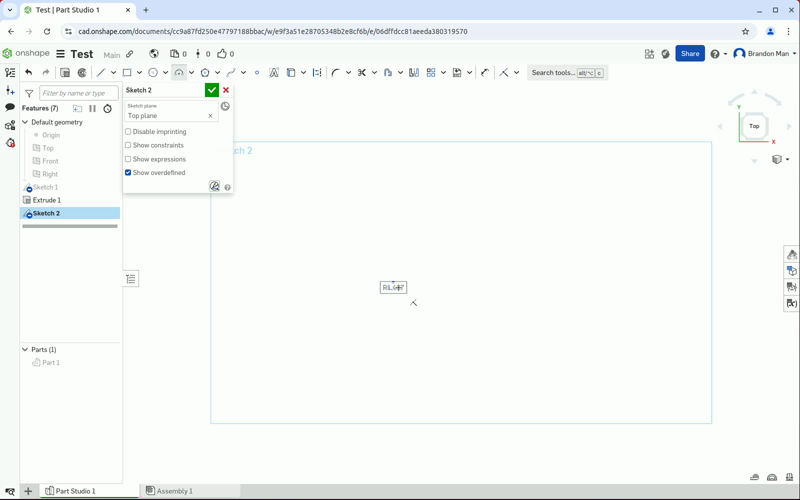
click(398, 287)
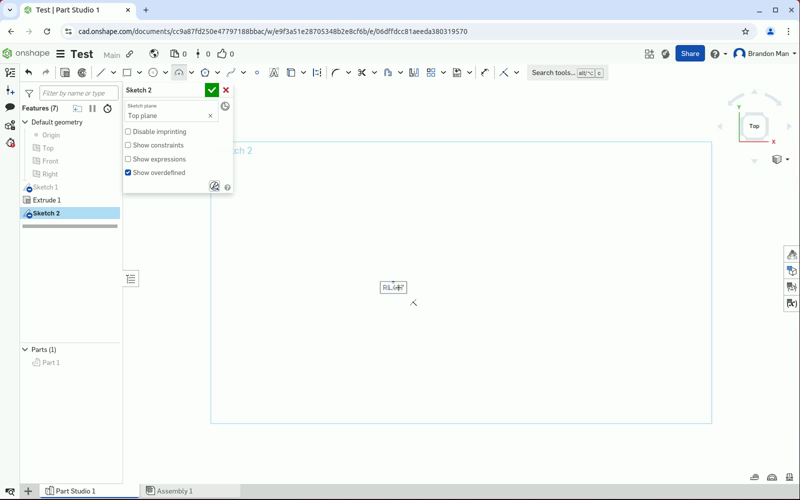
key_down(shift)
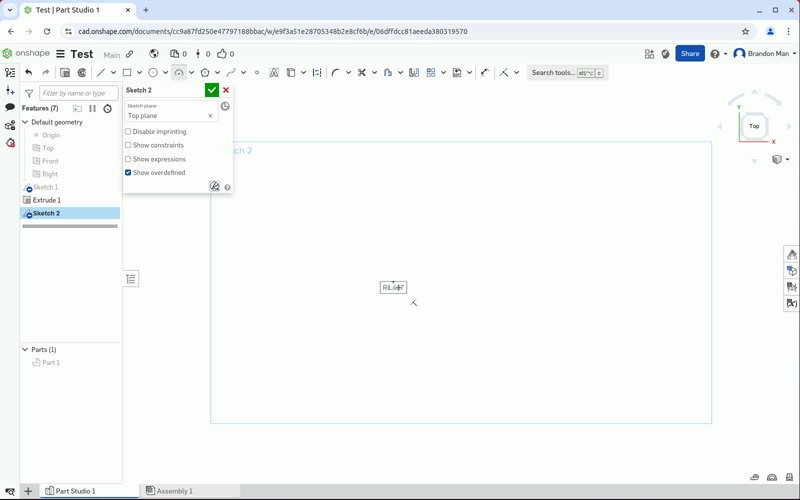
mouse_move(398, 277)
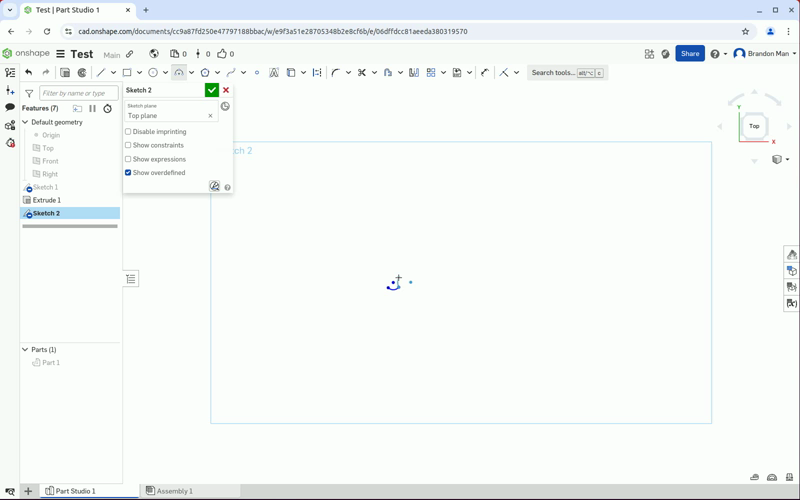
click(398, 277)
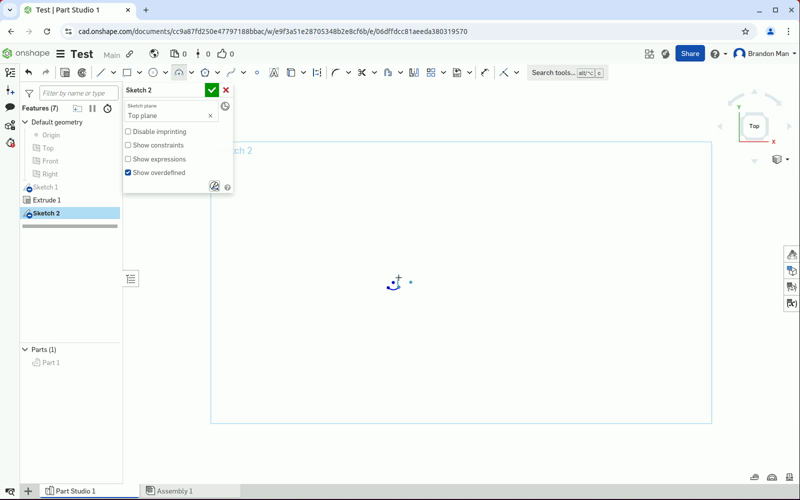
mouse_move(398, 282)
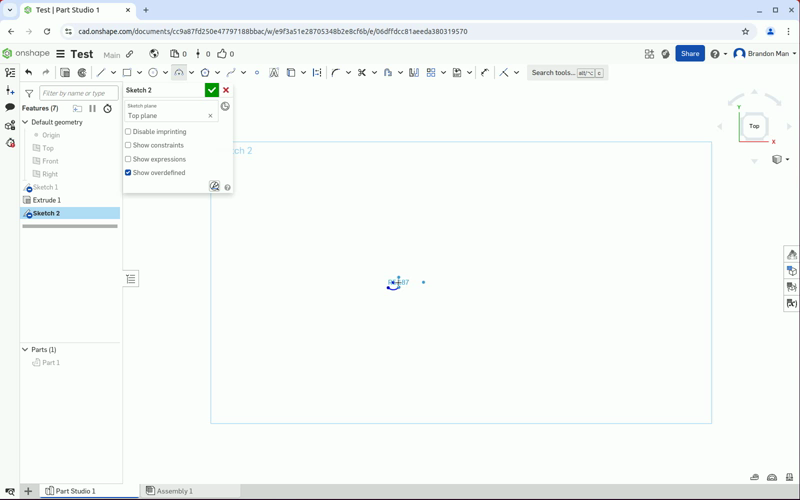
click(398, 282)
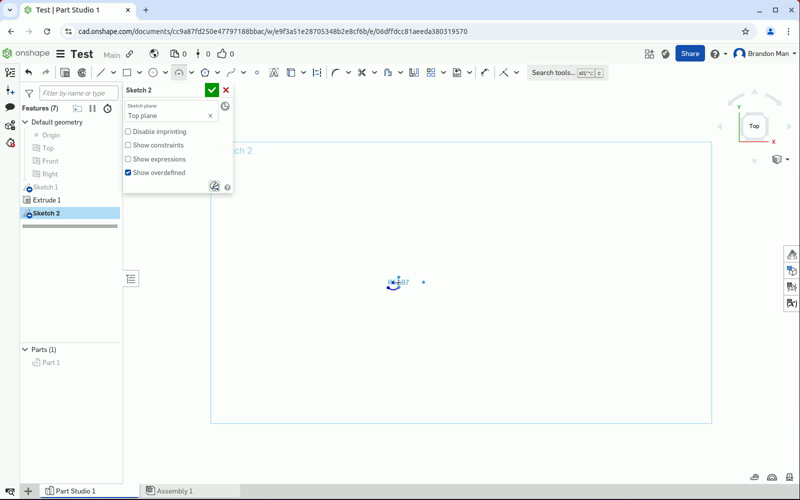
key_up(shift)
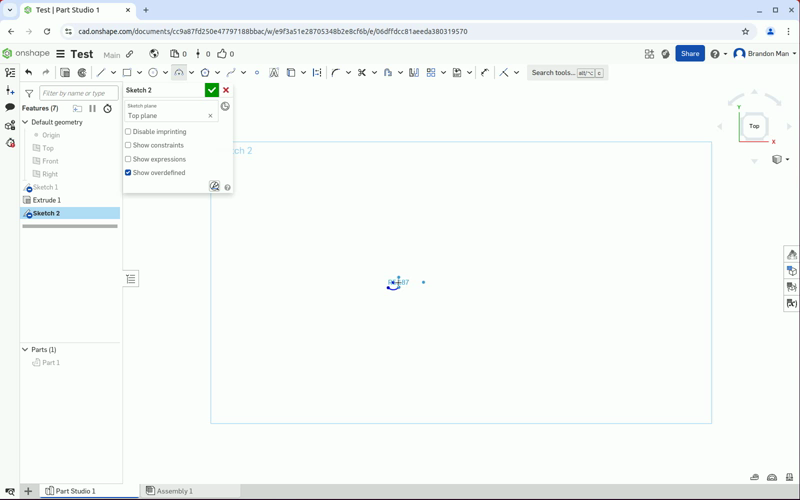
mouse_move(398, 277)
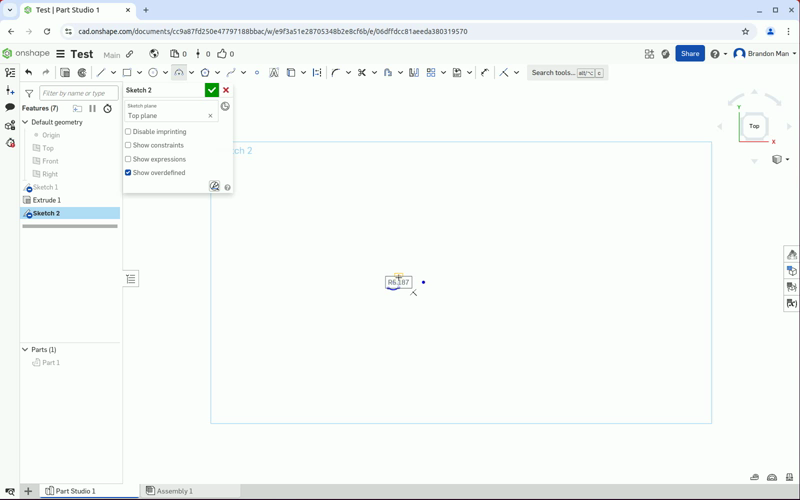
click(398, 277)
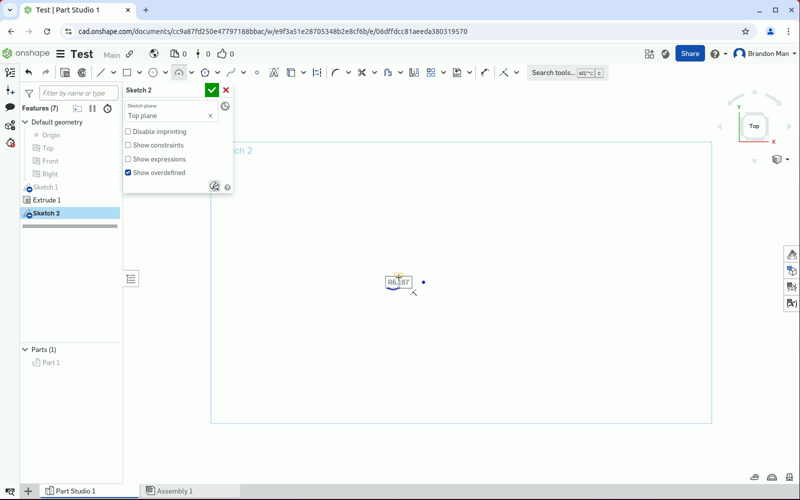
key_down(shift)
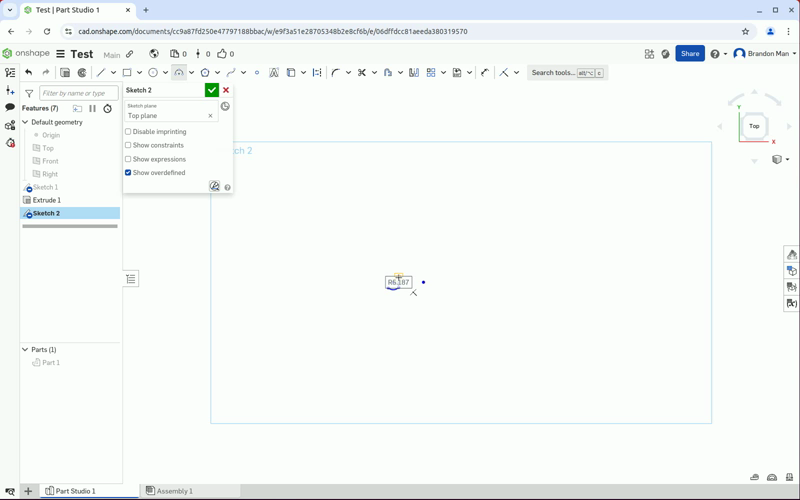
mouse_move(388, 276)
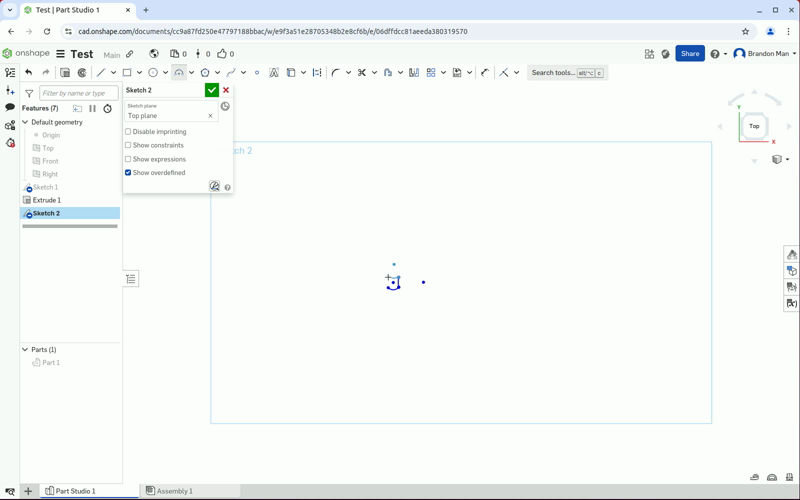
click(388, 276)
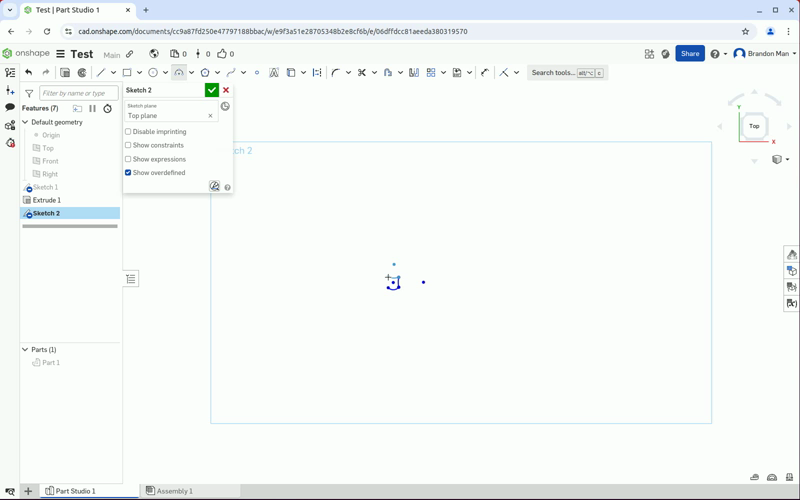
mouse_move(393, 274)
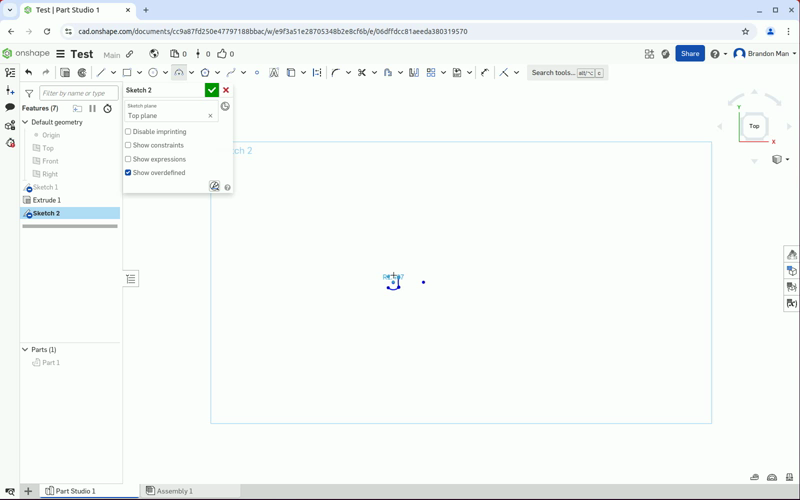
click(393, 274)
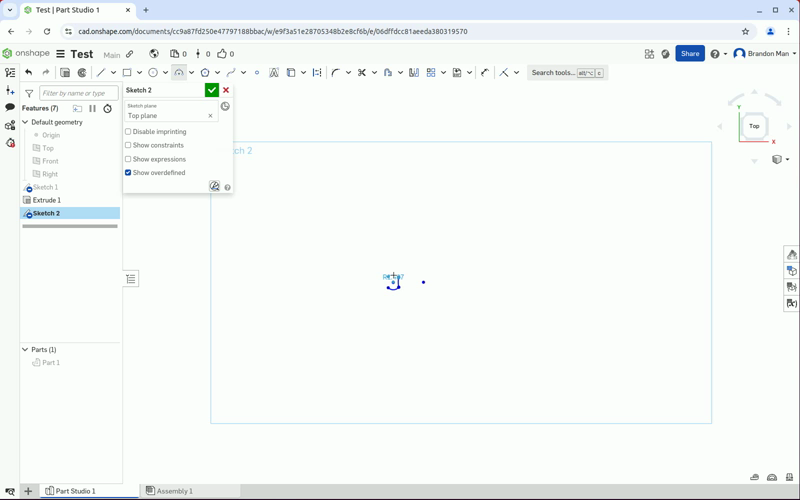
key_up(shift)
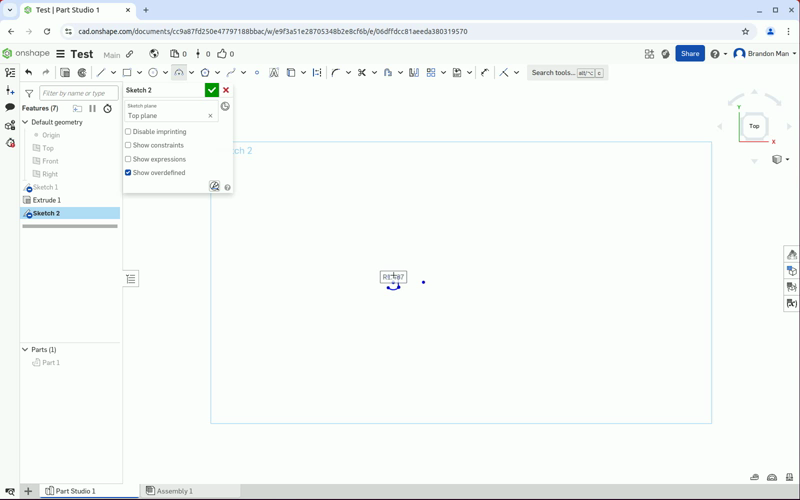
mouse_move(388, 276)
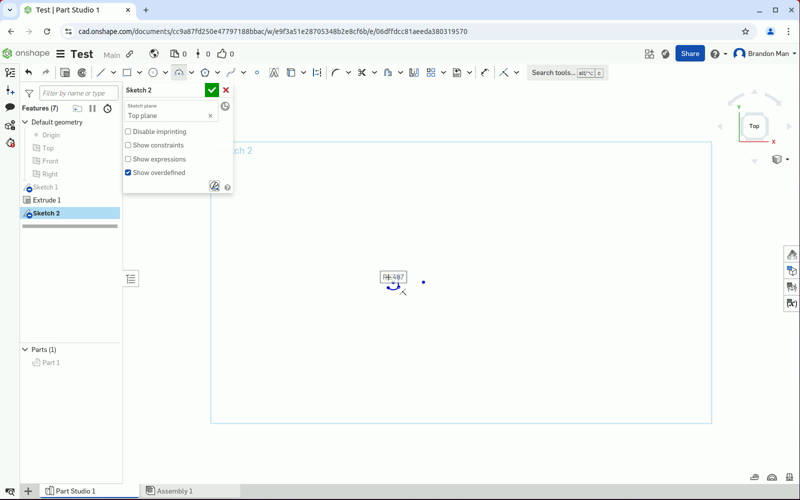
click(388, 276)
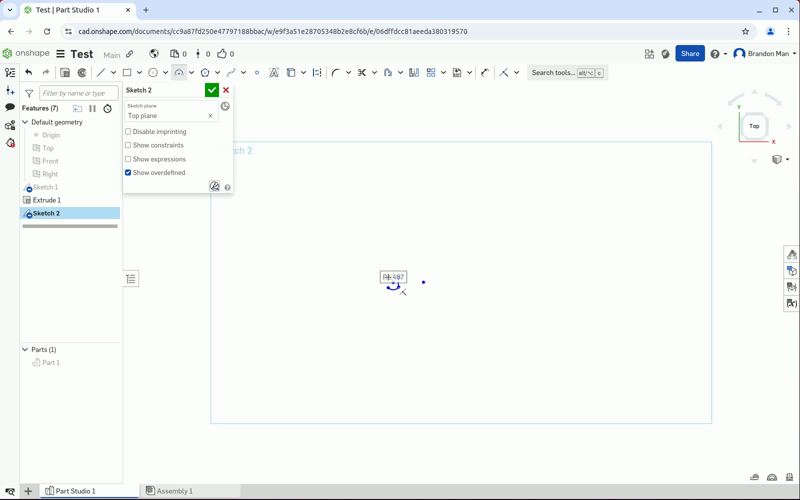
mouse_move(388, 287)
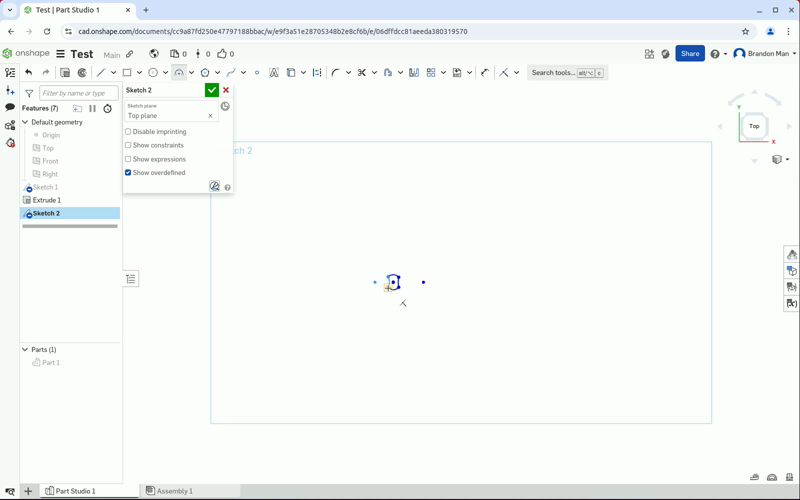
click(388, 287)
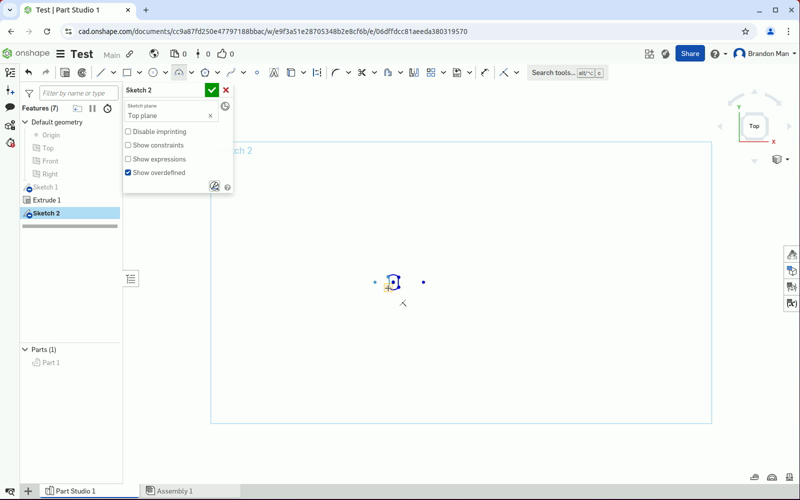
key_down(shift)
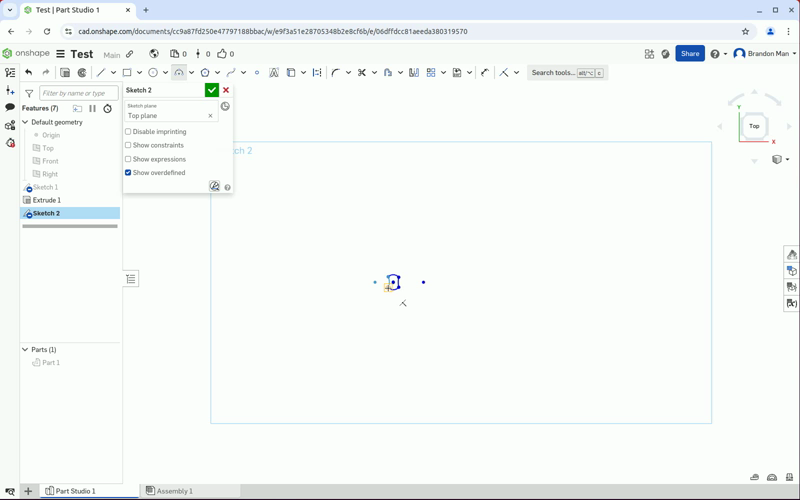
mouse_move(388, 282)
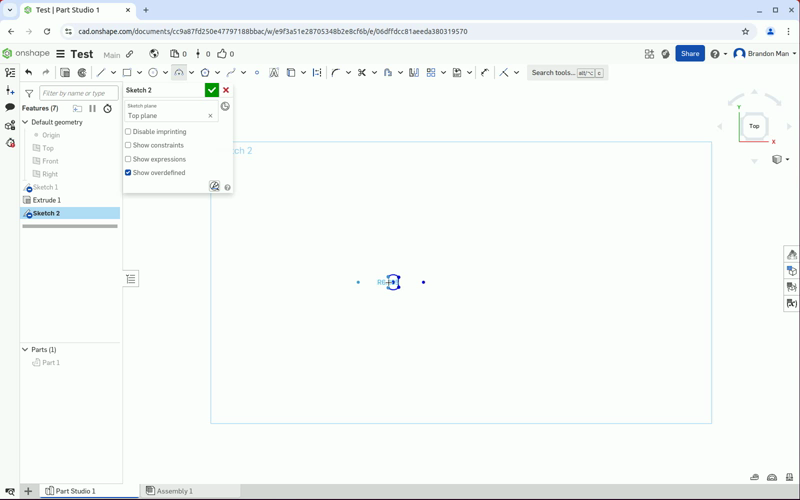
scroll(6)
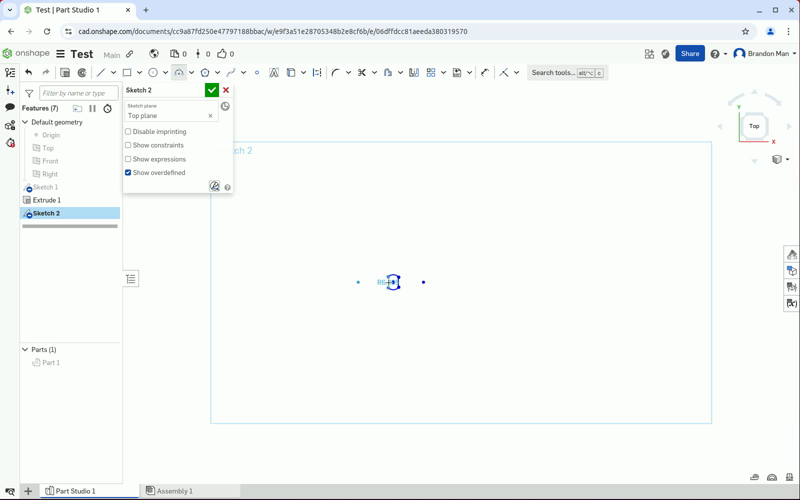
scroll(6)
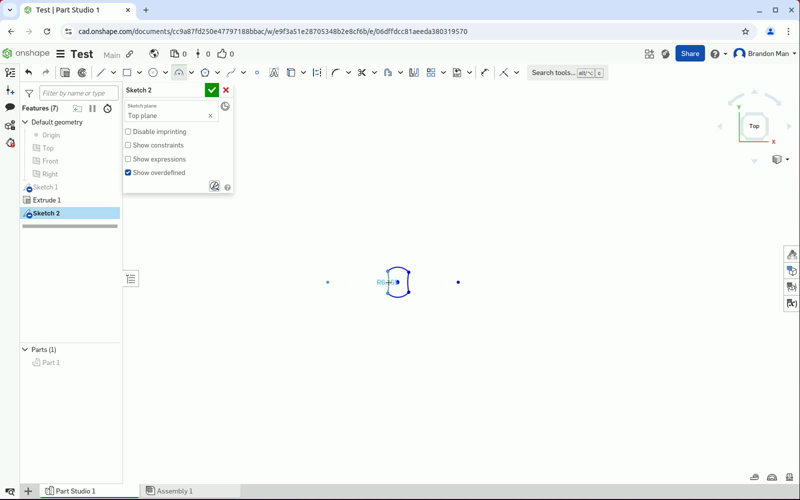
scroll(6)
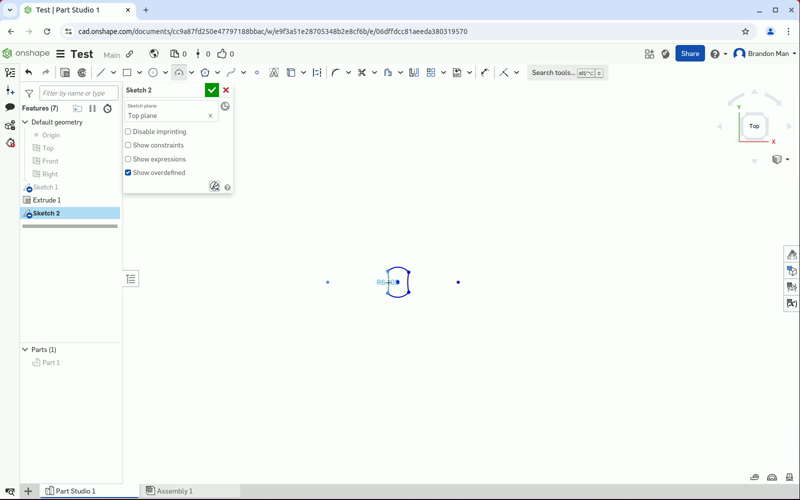
scroll(6)
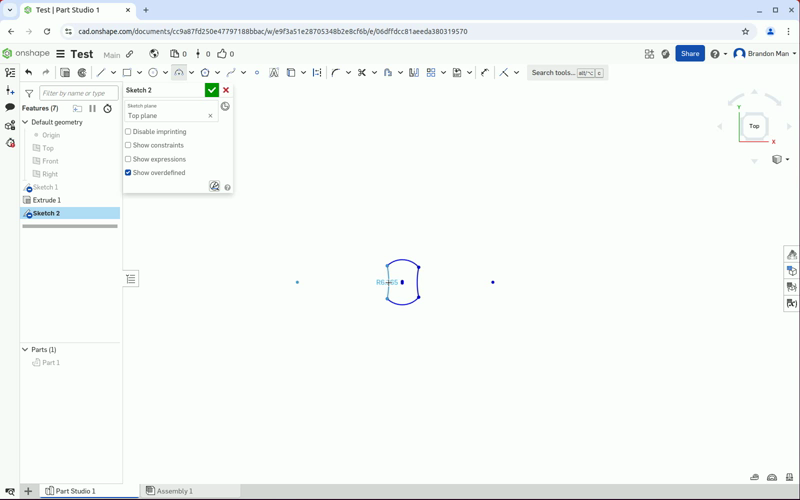
scroll(6)
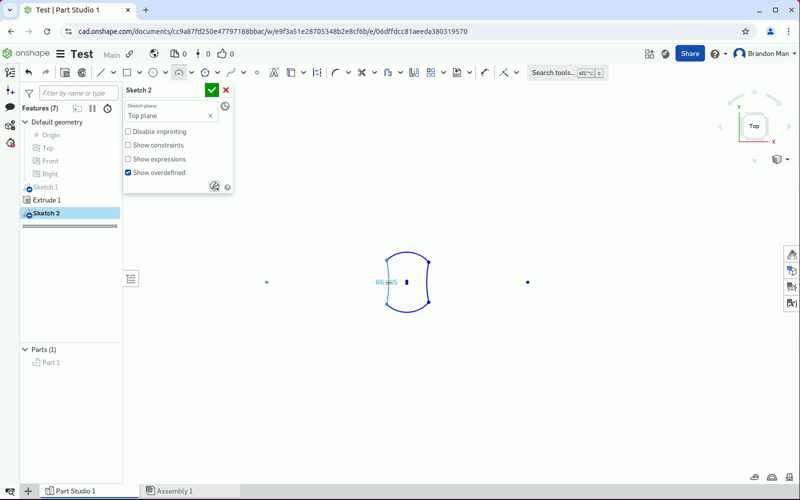
scroll(6)
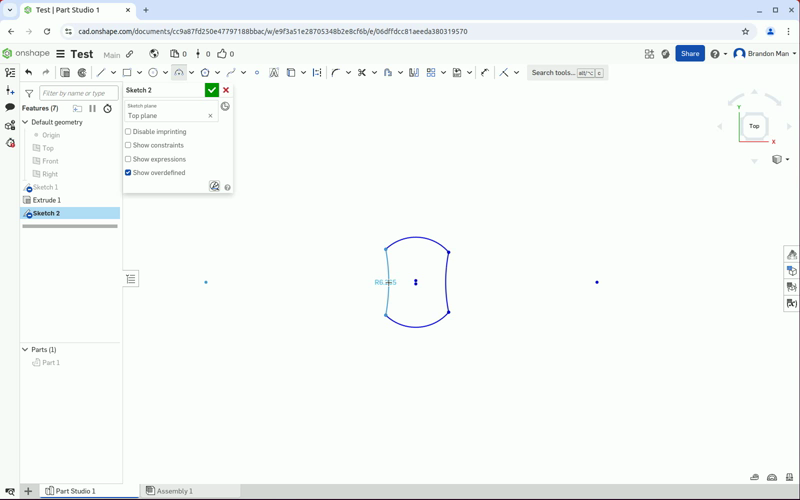
scroll(6)
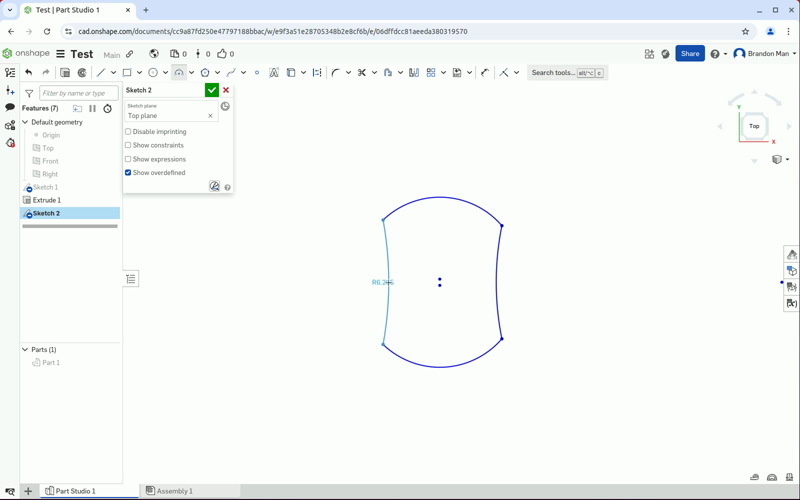
click(388, 282)
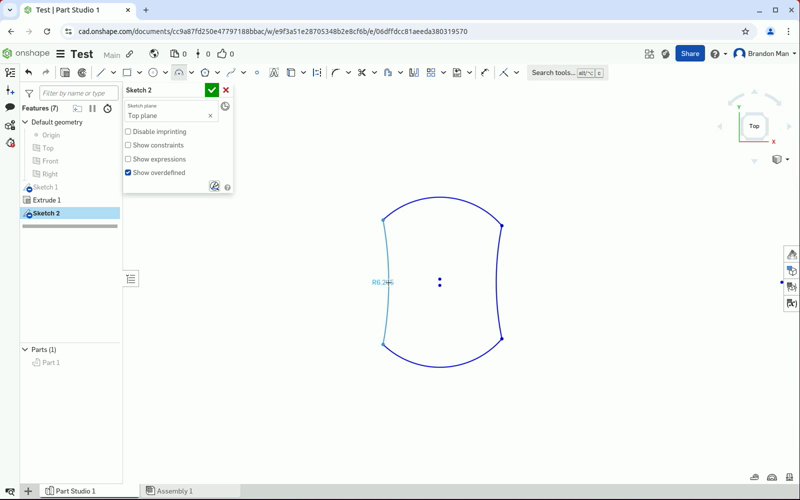
scroll(-6)
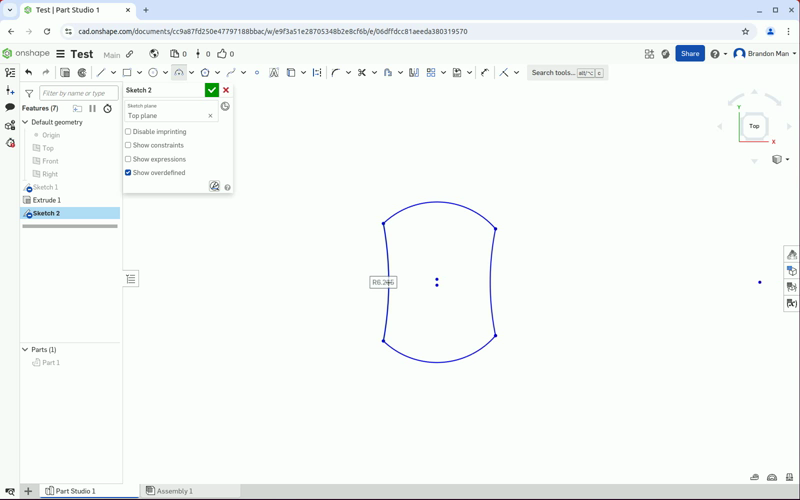
scroll(-6)
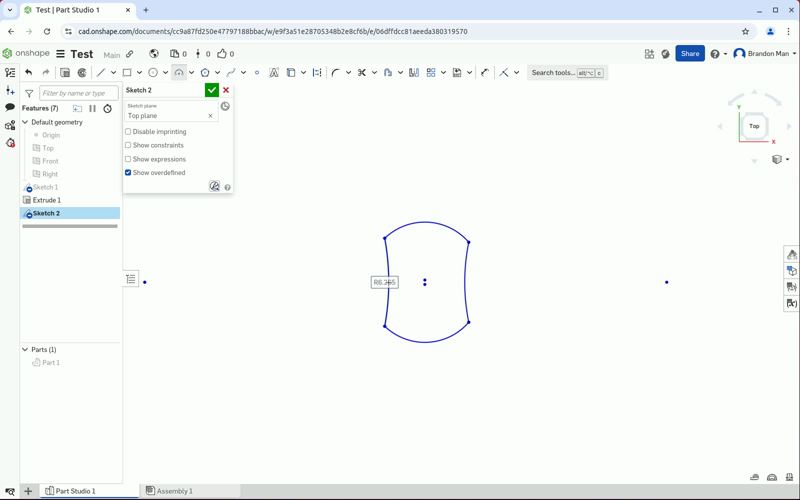
scroll(-6)
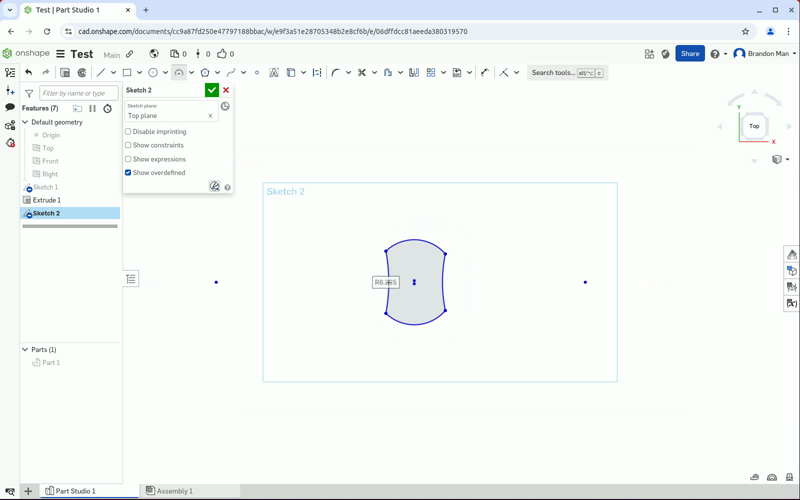
scroll(-6)
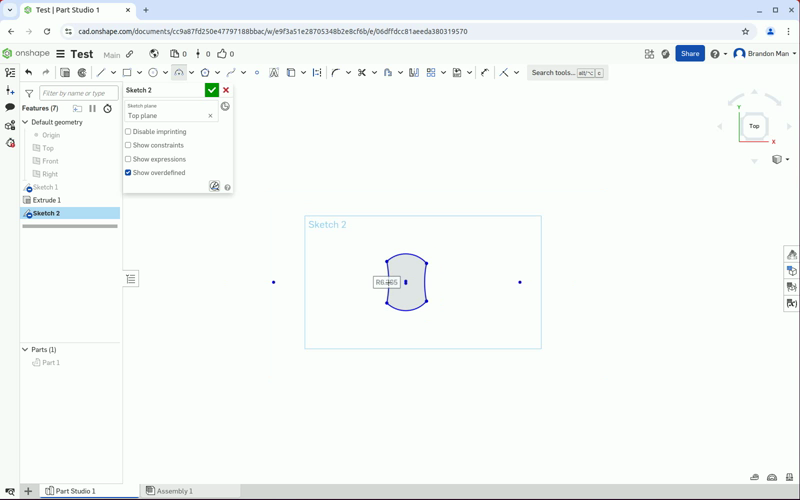
scroll(-6)
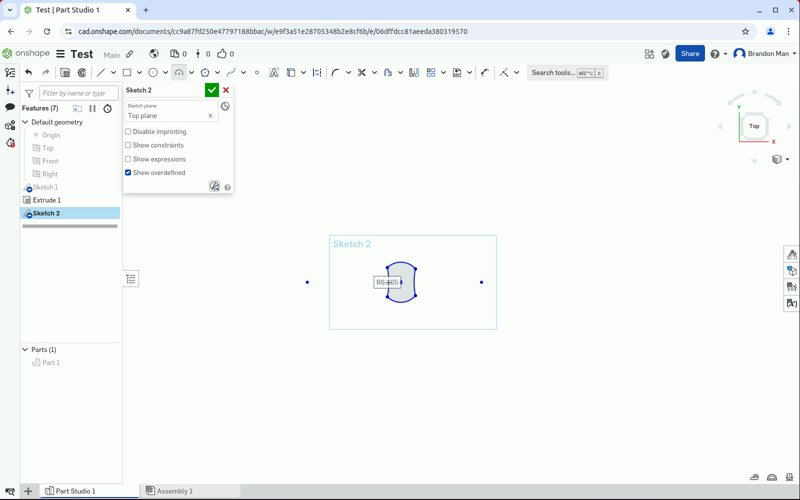
scroll(-6)
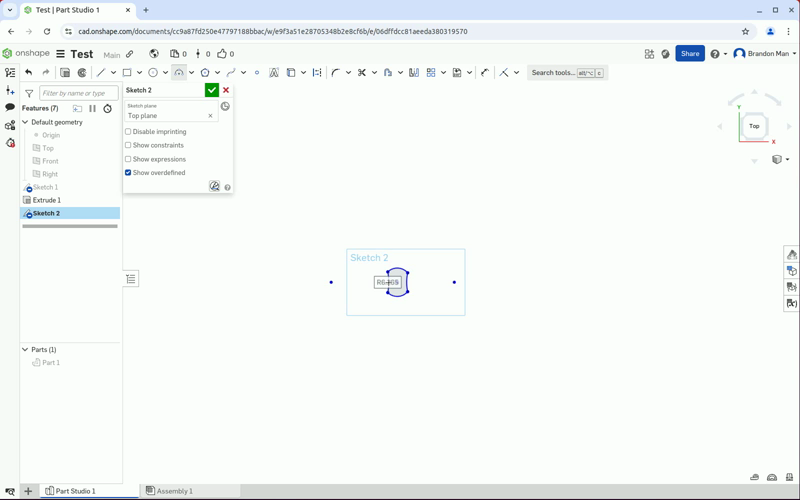
scroll(-6)
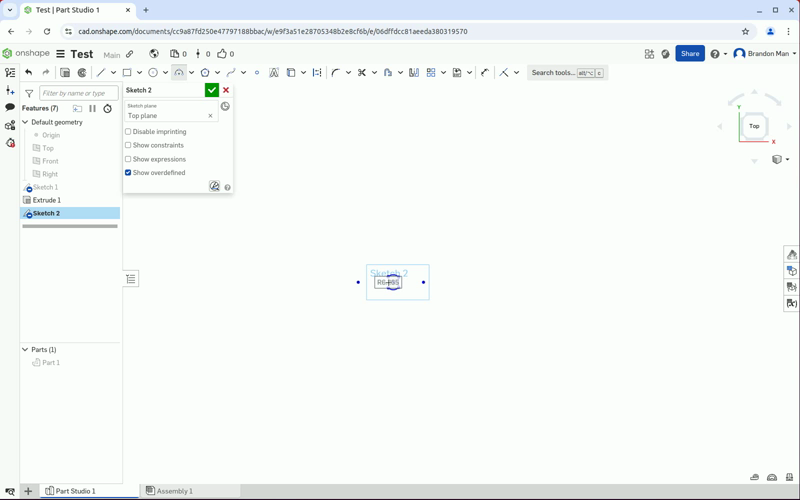
key_up(shift)
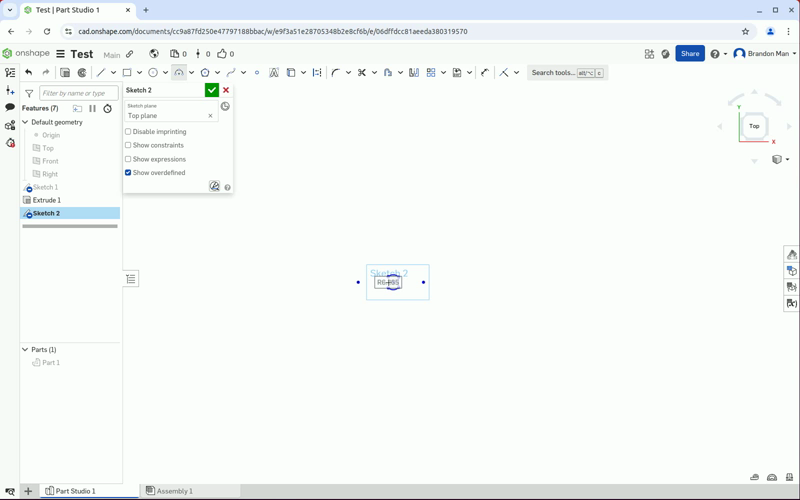
key(esc)
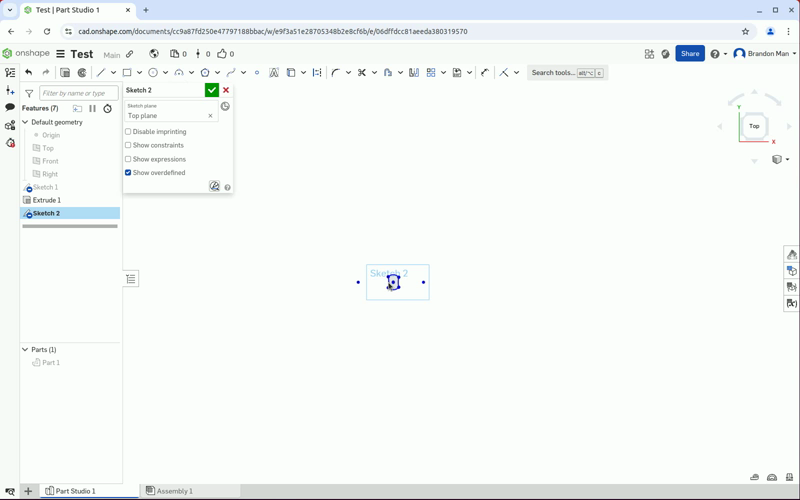
mouse_move(395, 276)
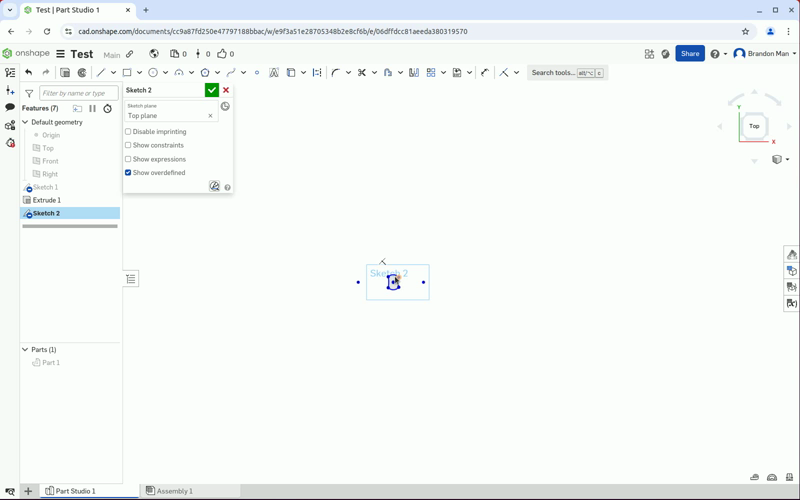
scroll(6)
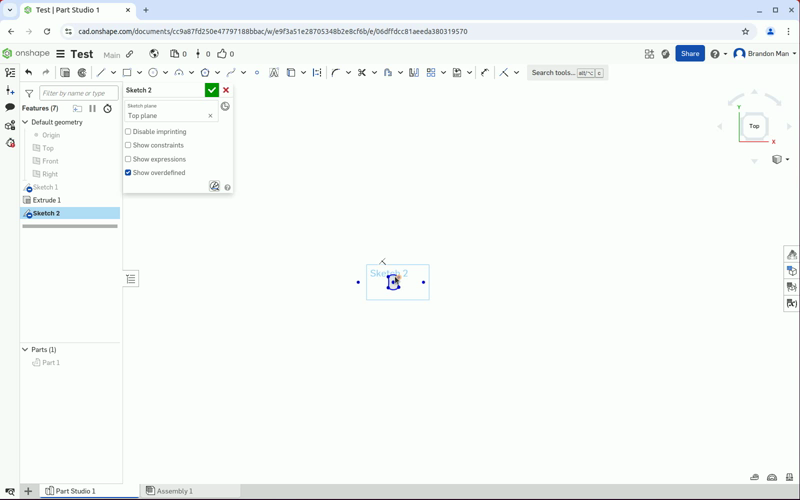
scroll(6)
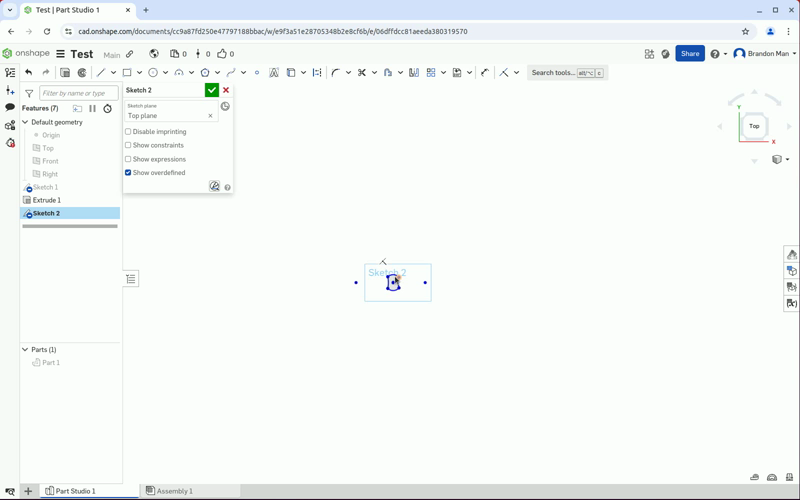
scroll(6)
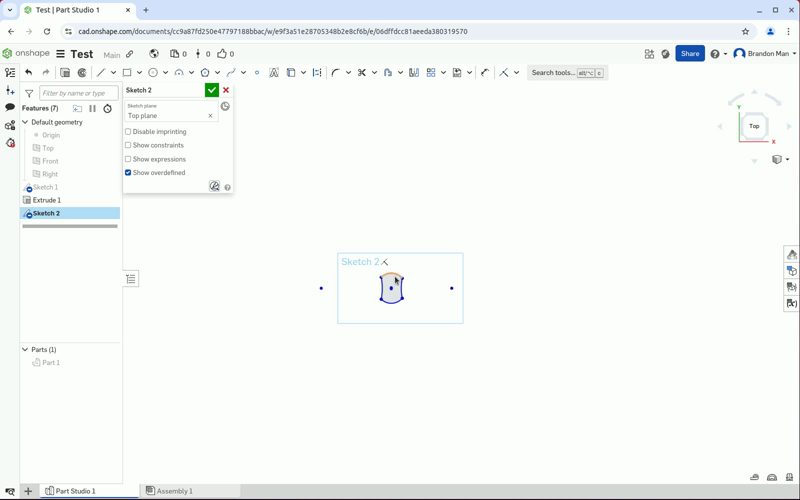
scroll(6)
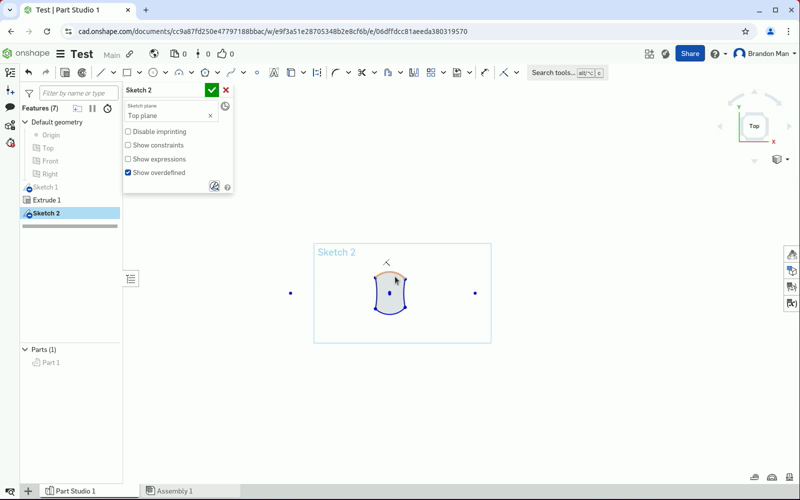
scroll(6)
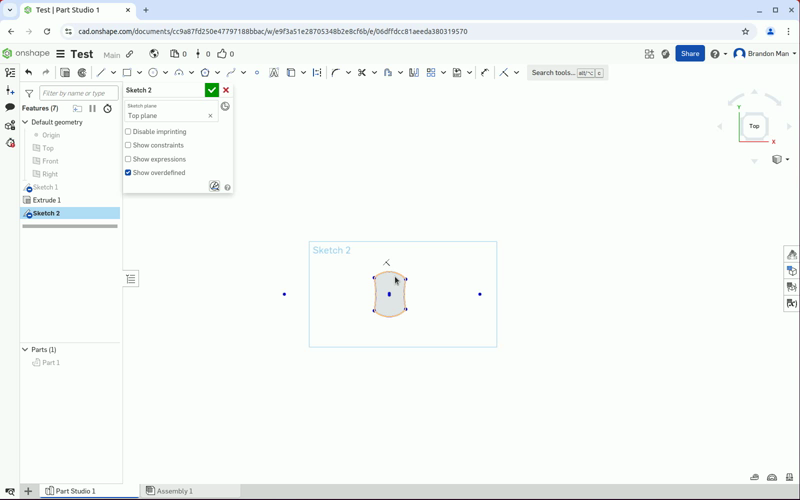
scroll(6)
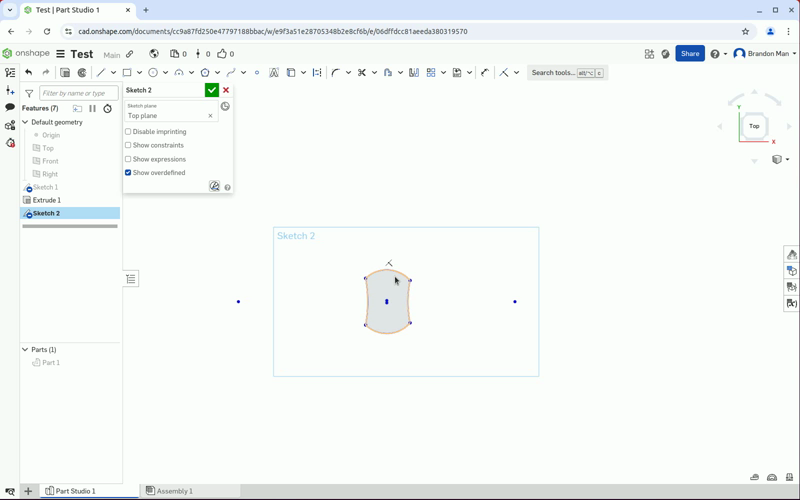
scroll(6)
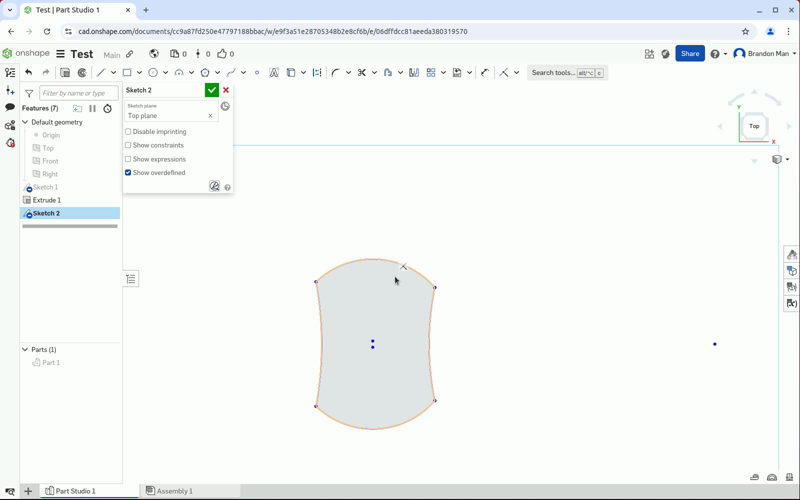
click(395, 276)
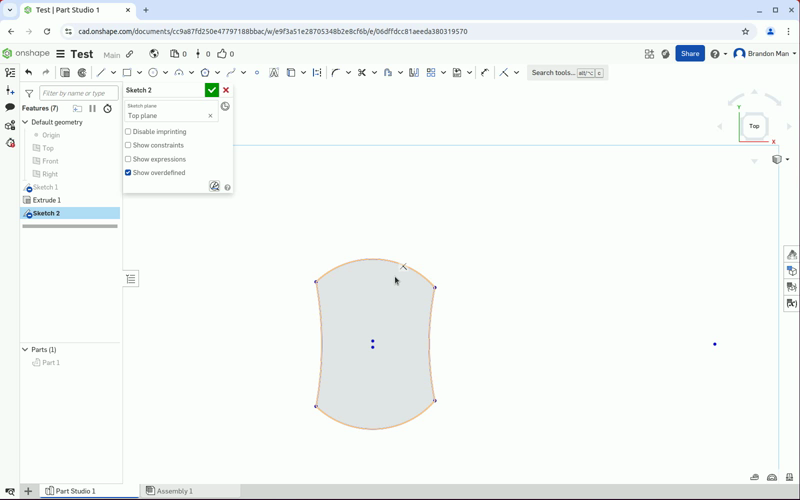
scroll(-6)
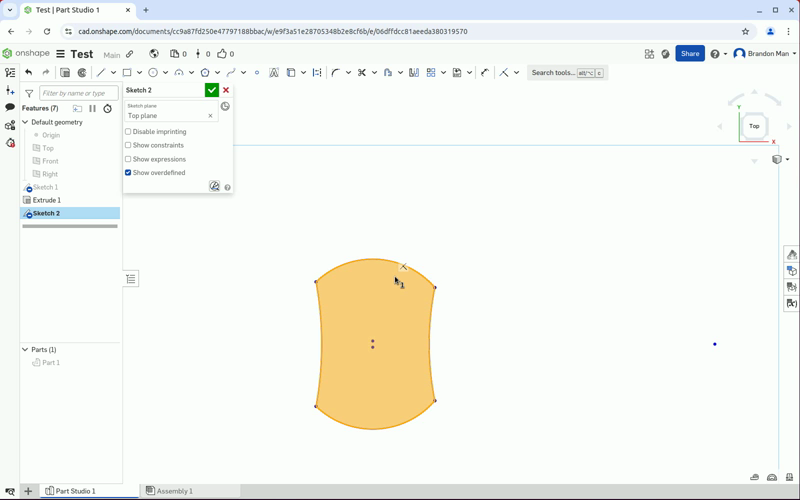
scroll(-6)
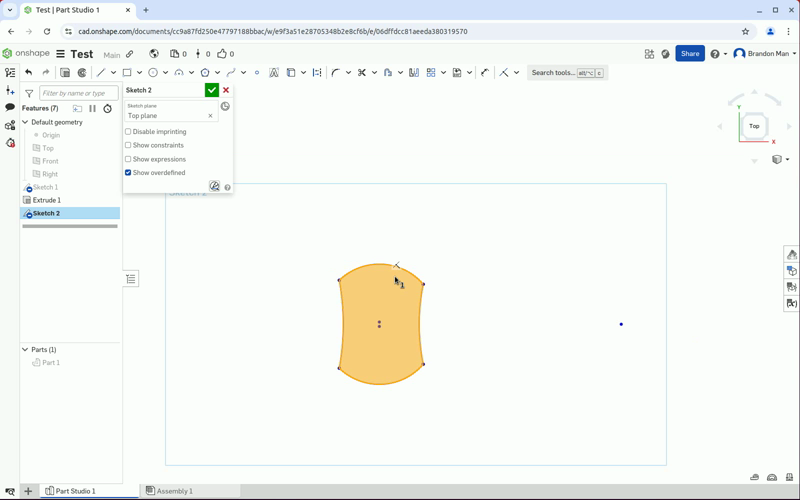
scroll(-6)
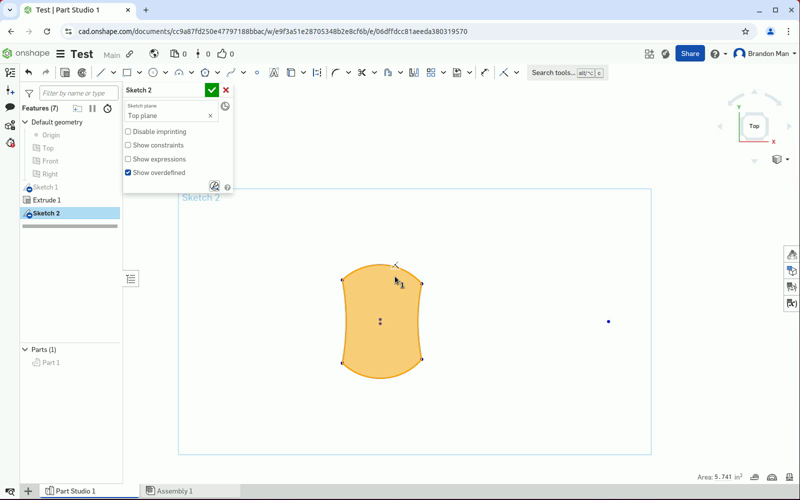
scroll(-6)
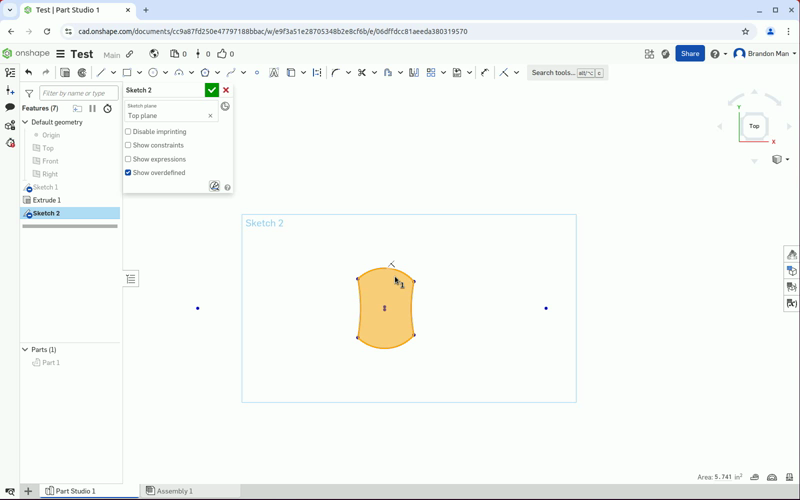
scroll(-6)
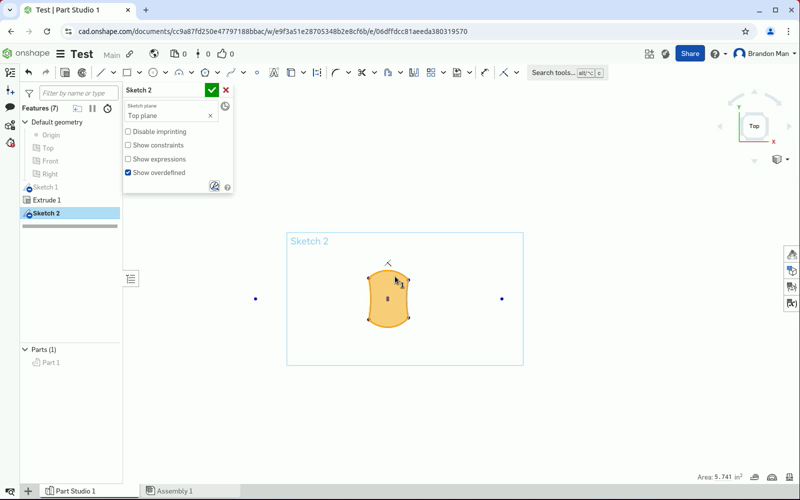
scroll(-6)
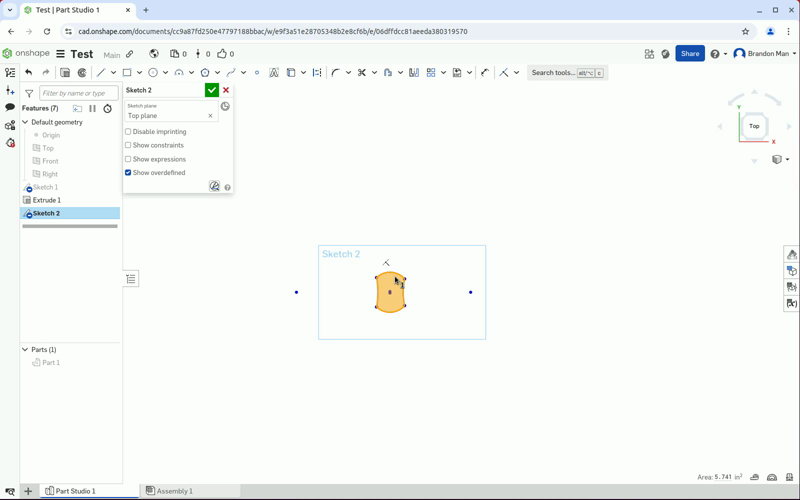
scroll(-6)
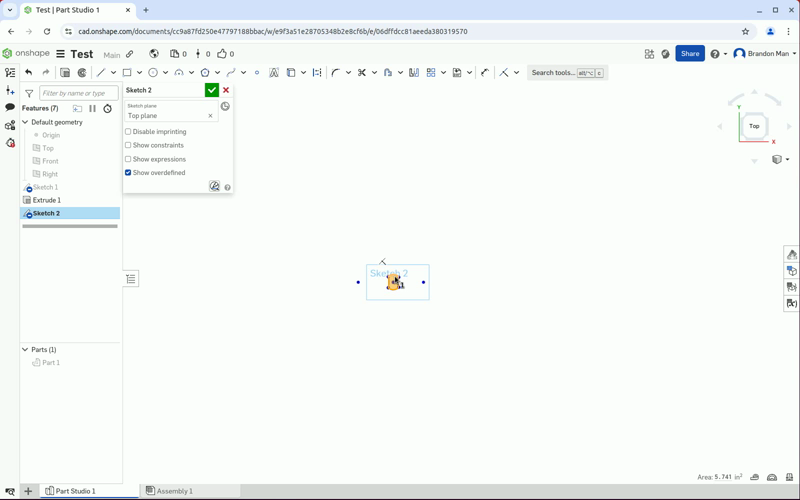
mouse_move(73, 352)
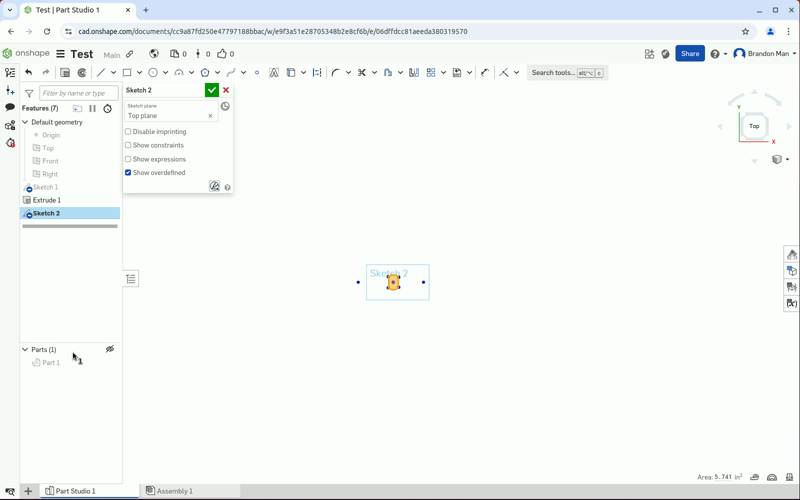
key(shift+y)
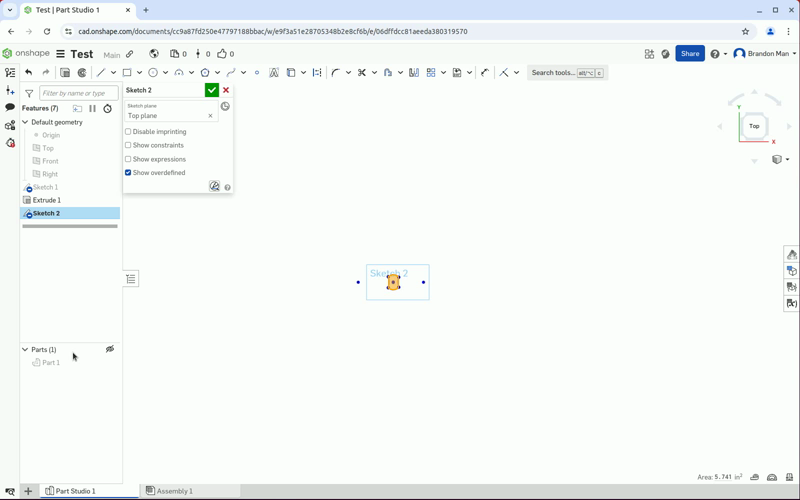
key(shift+e)
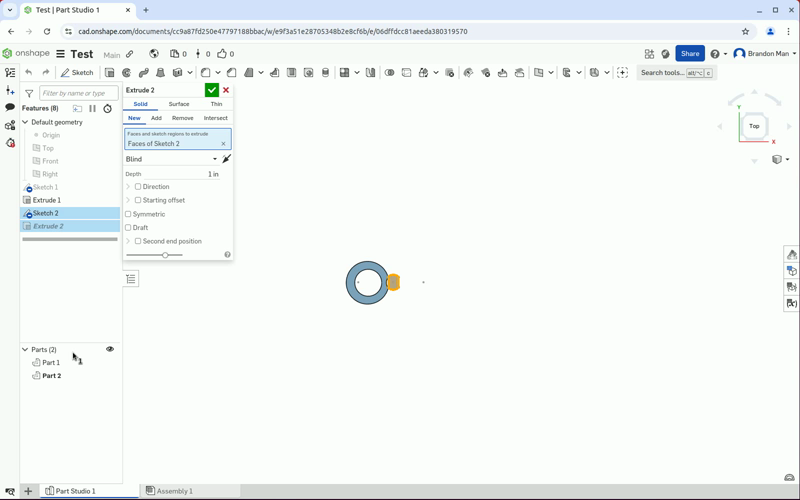
mouse_move(143, 106)
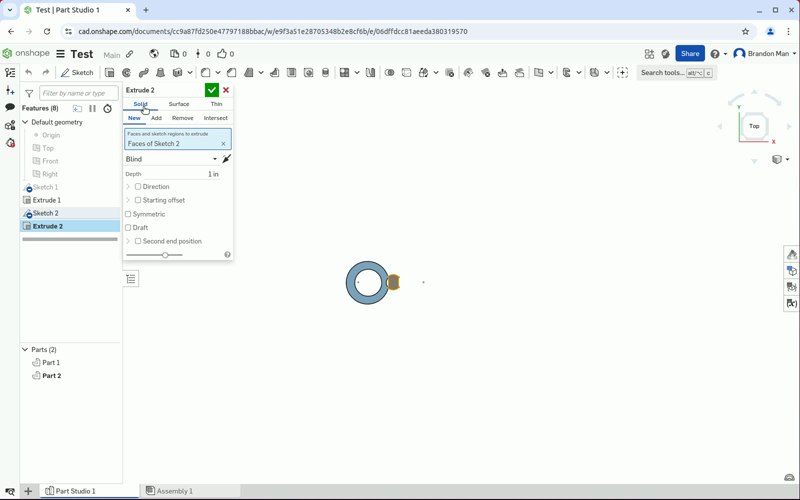
click(143, 106)
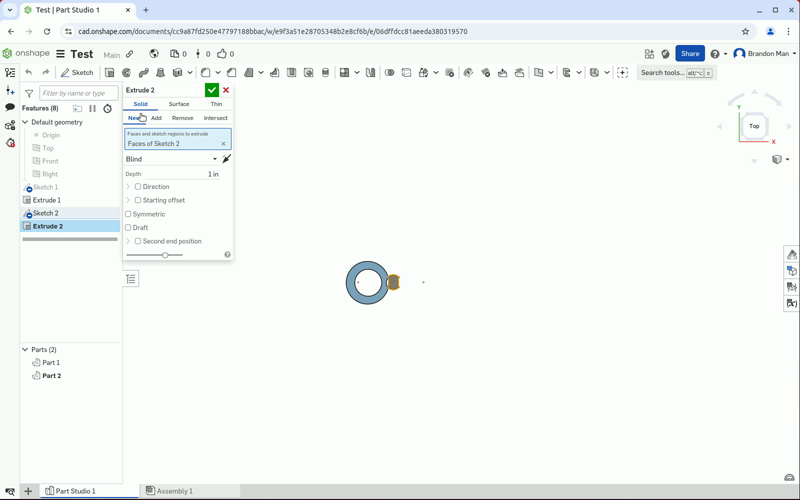
mouse_move(137, 120)
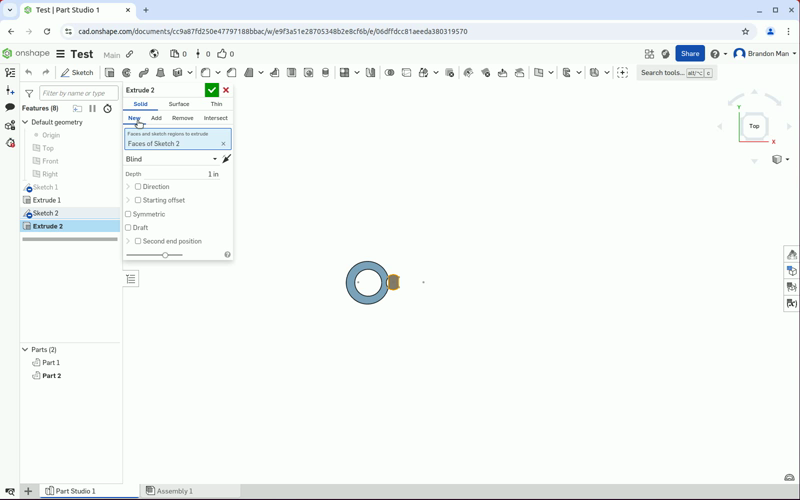
click(137, 120)
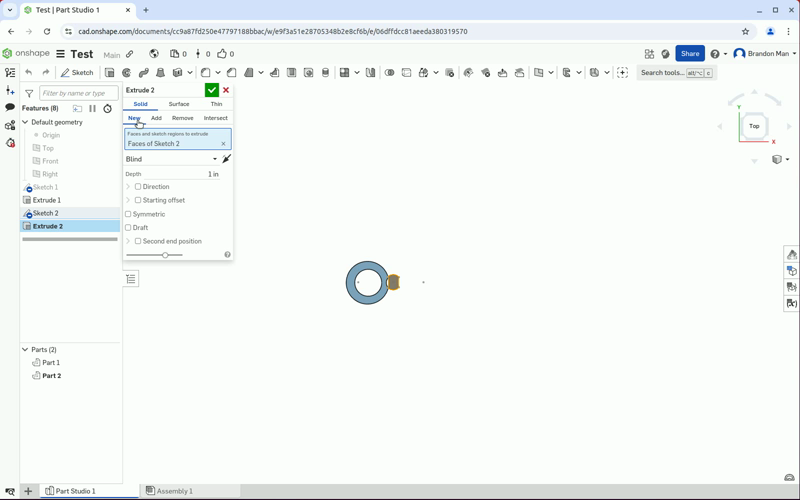
key(tab, 4)
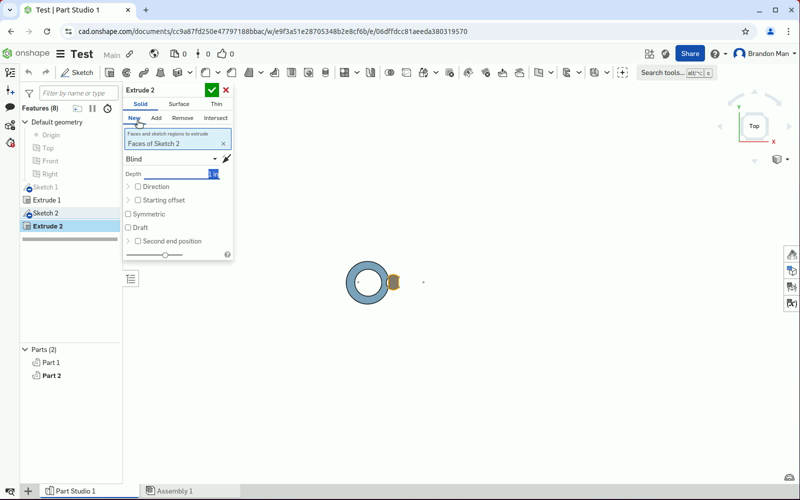
text(1.685)
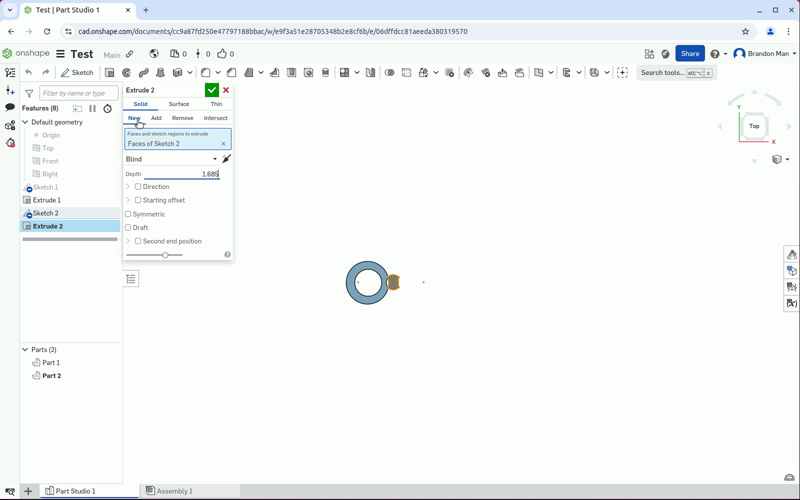
key(enter)
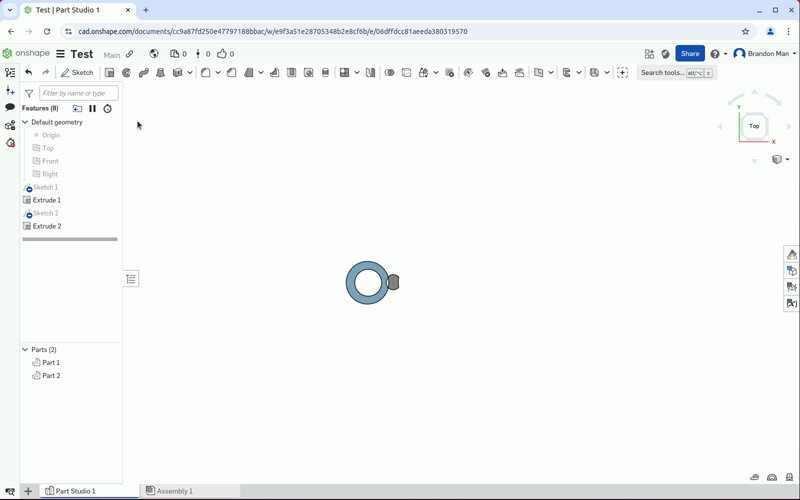
key(shift+h)
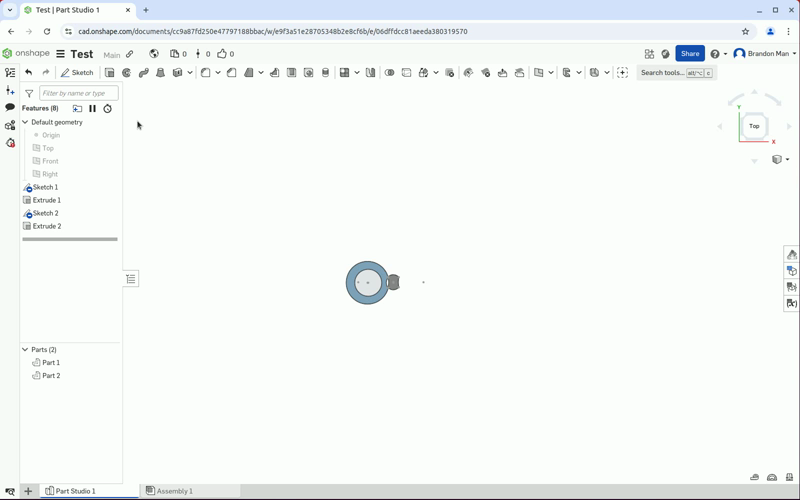
key(shift+h)
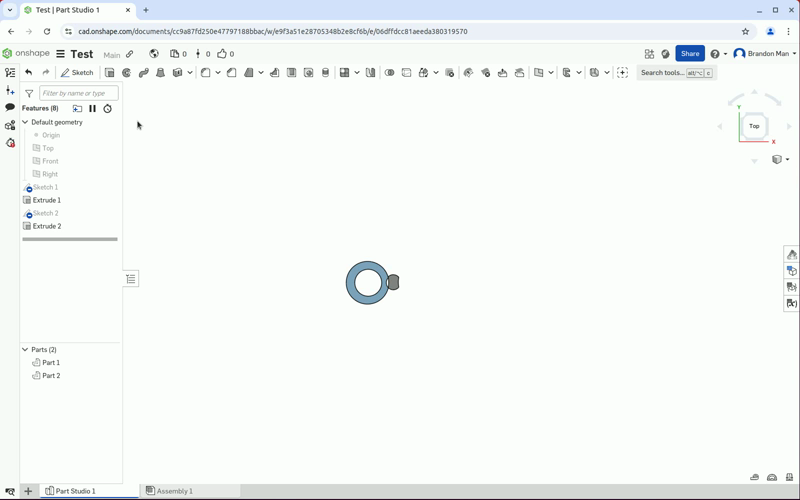
mouse_move(73, 189)
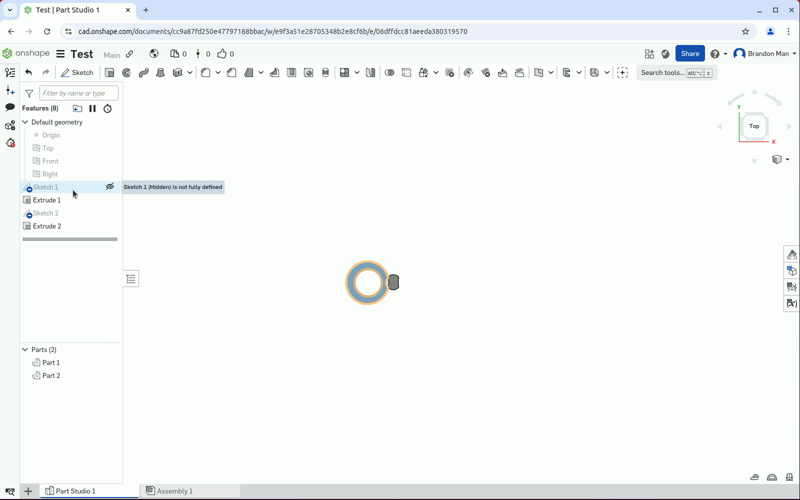
click(73, 189)
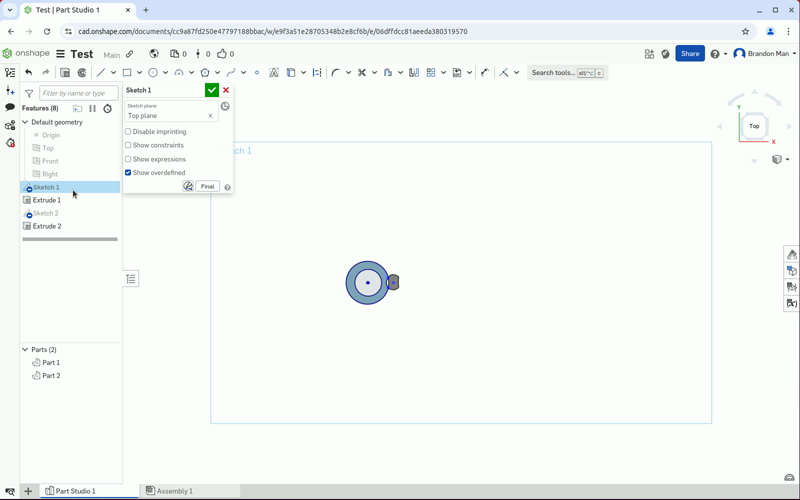
mouse_move(229, 92)
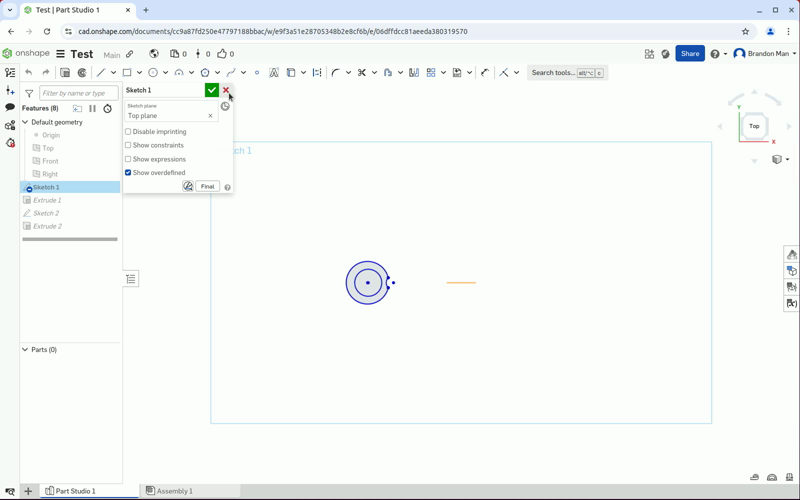
click(229, 92)
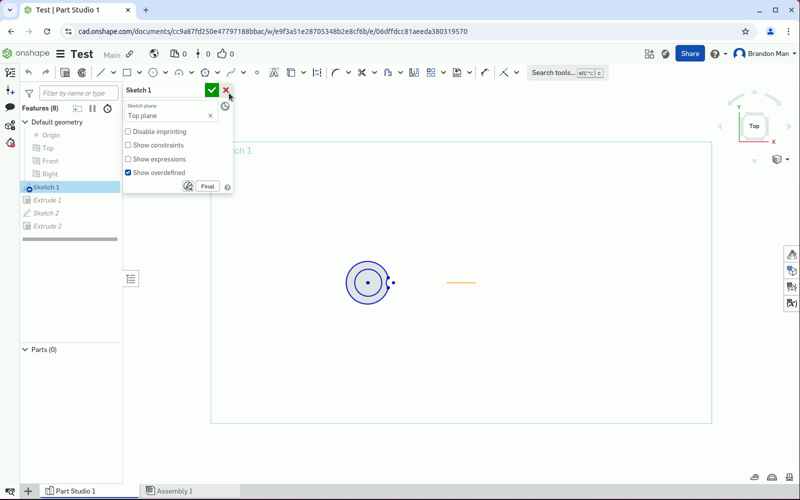
key(shift+s)
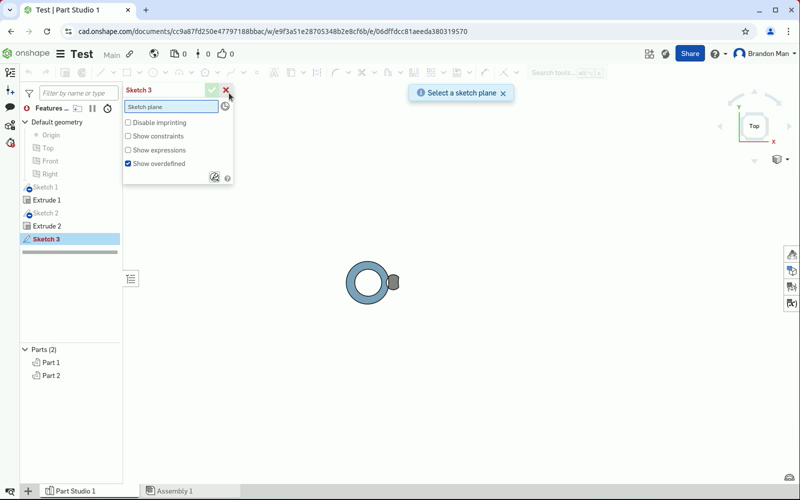
mouse_move(73, 150)
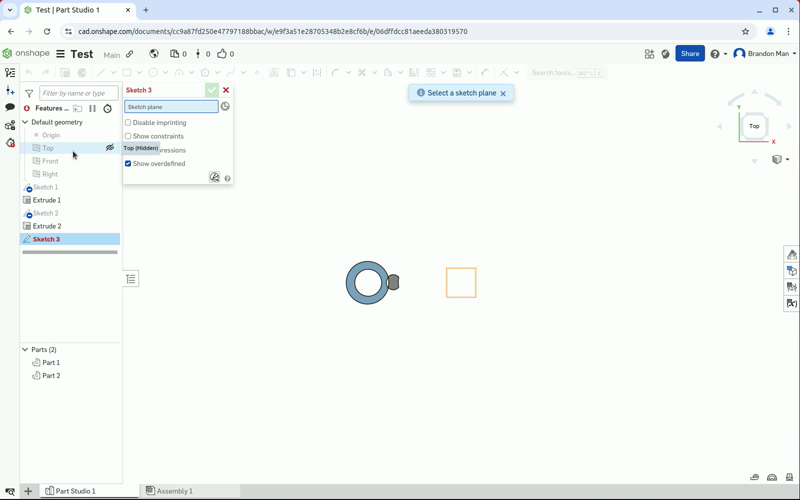
click(73, 150)
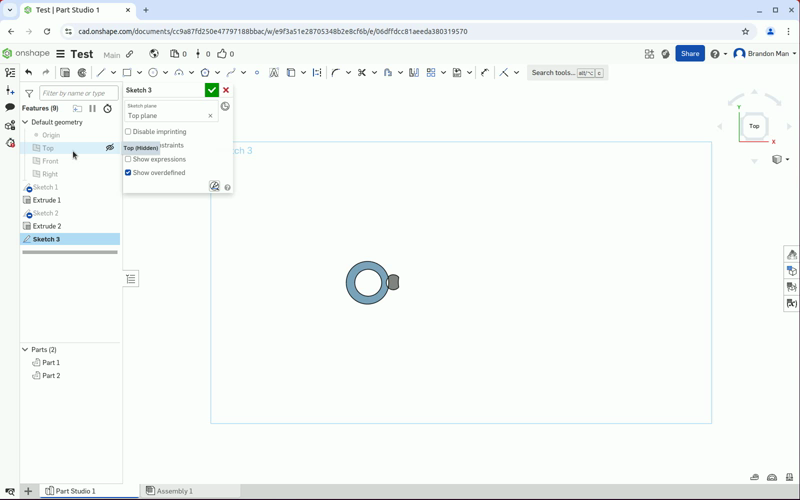
mouse_move(73, 352)
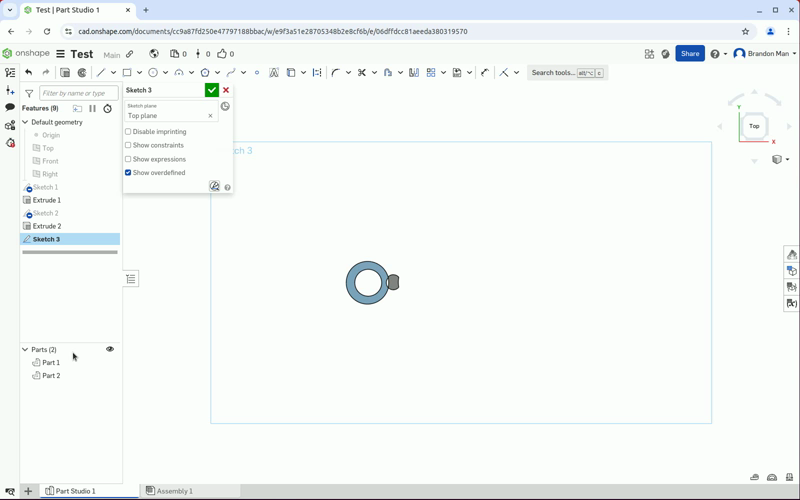
key(y)
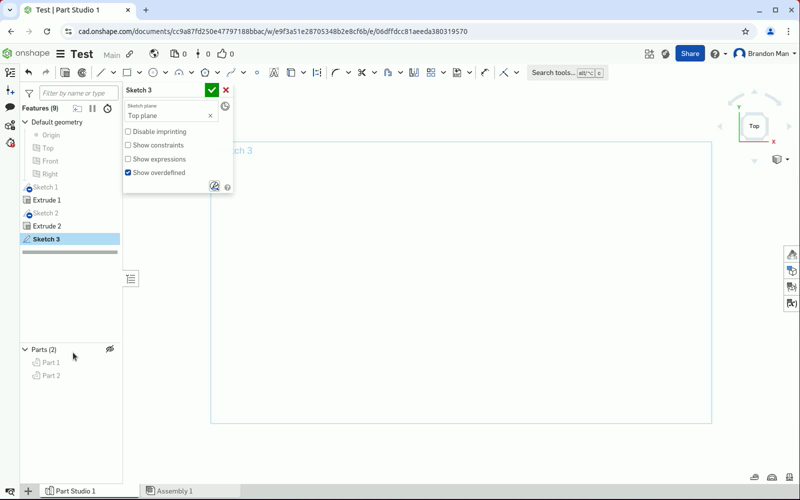
key(a)
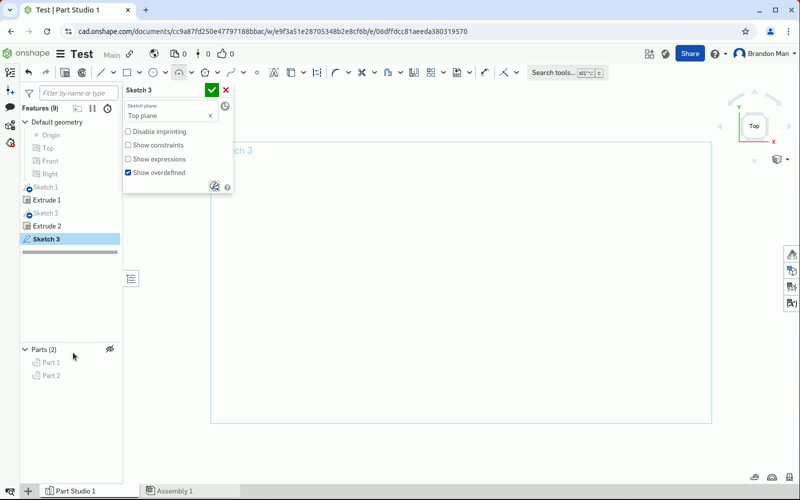
key_down(shift)
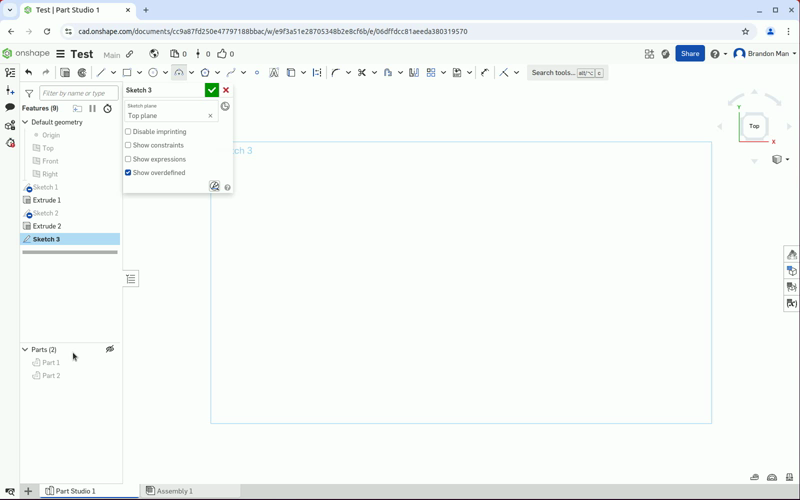
mouse_move(445, 287)
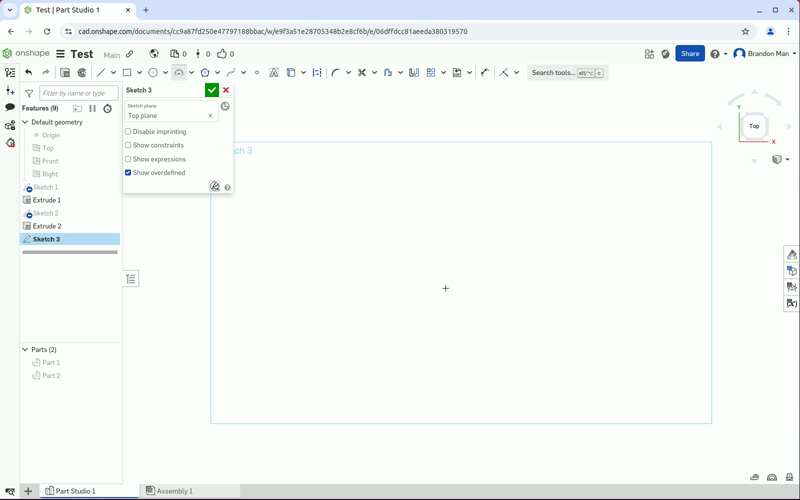
click(445, 287)
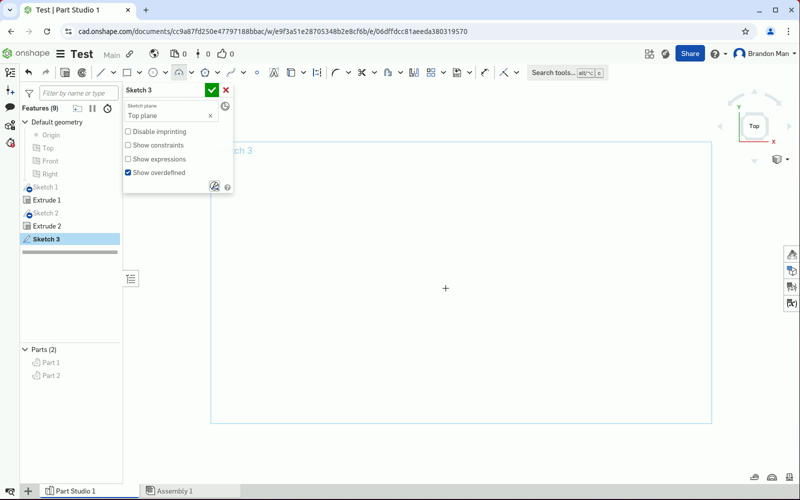
key_up(shift)
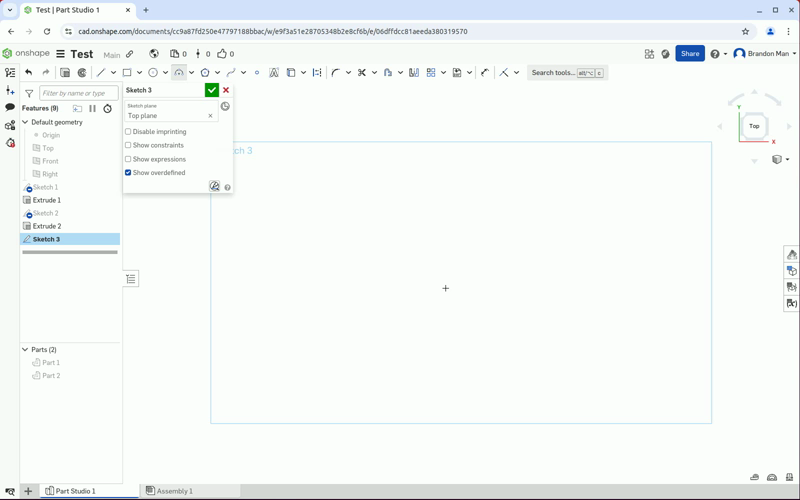
key_down(shift)
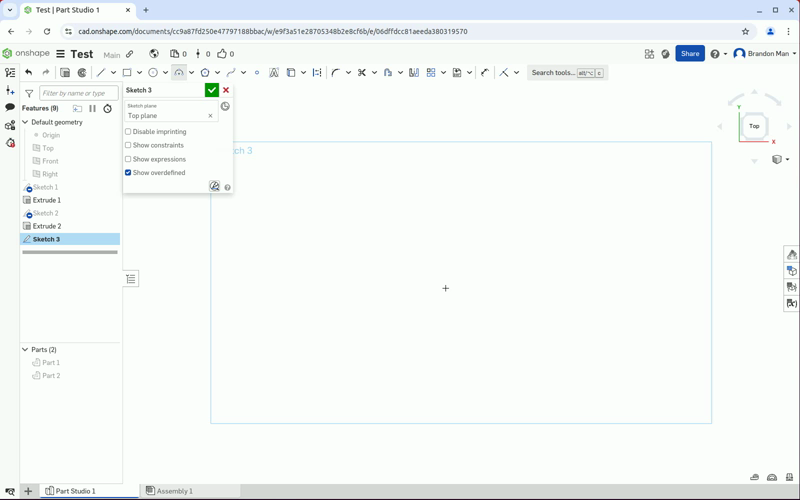
mouse_move(445, 278)
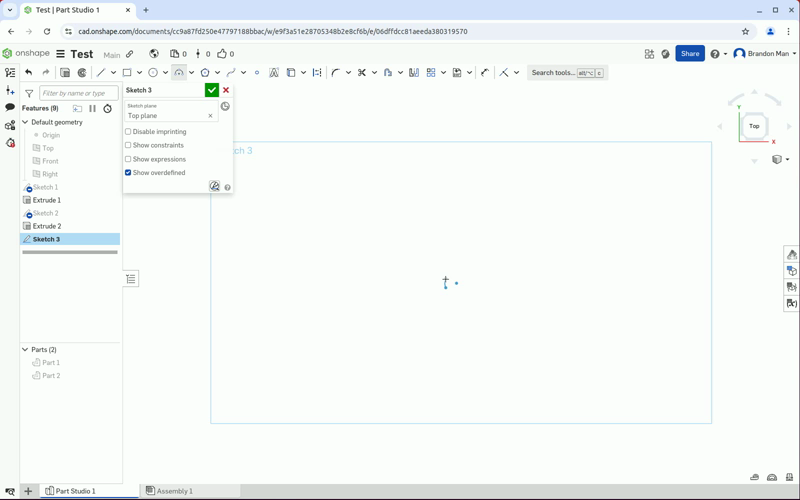
click(445, 278)
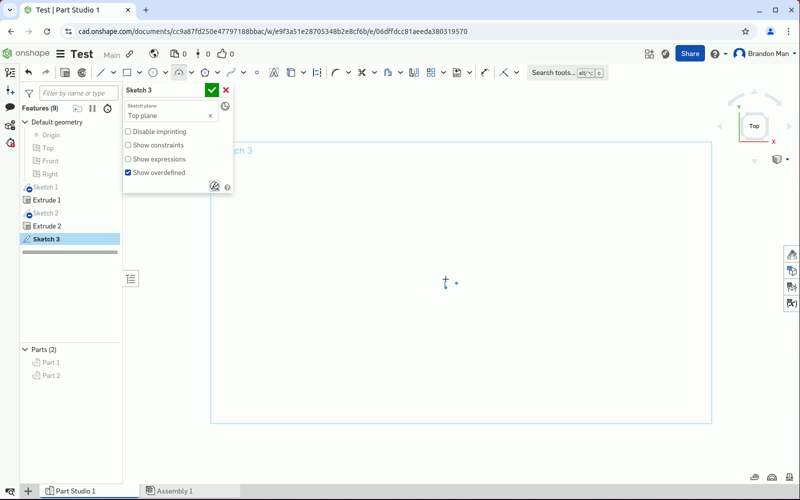
mouse_move(486, 283)
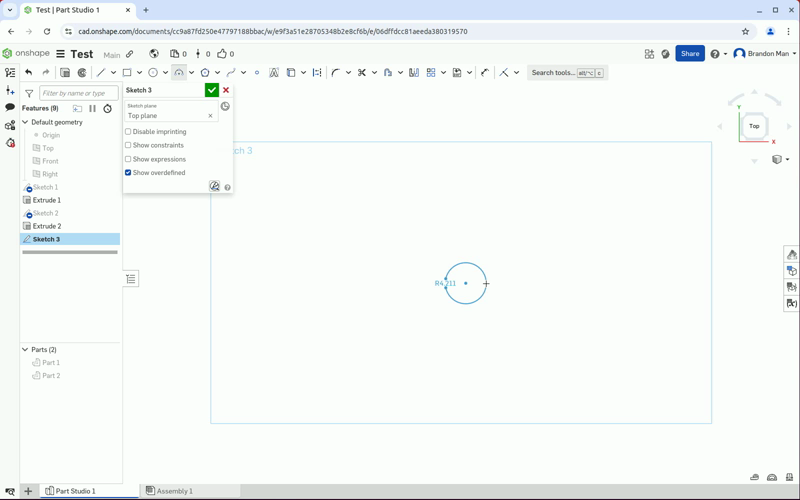
click(486, 283)
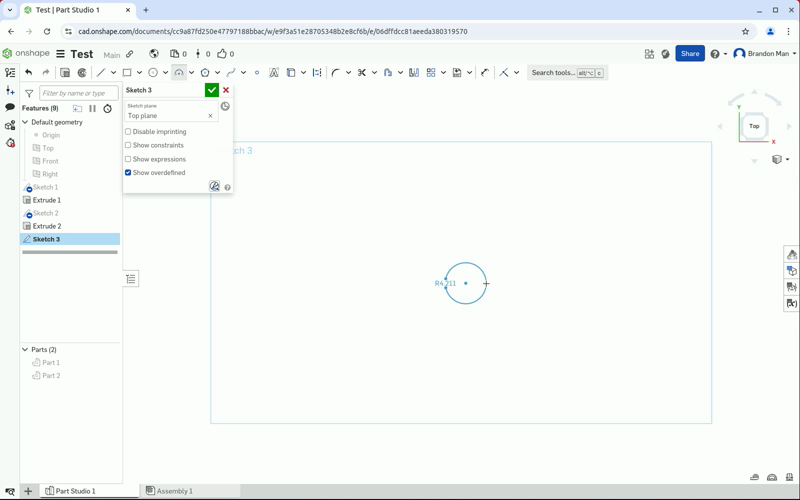
key_up(shift)
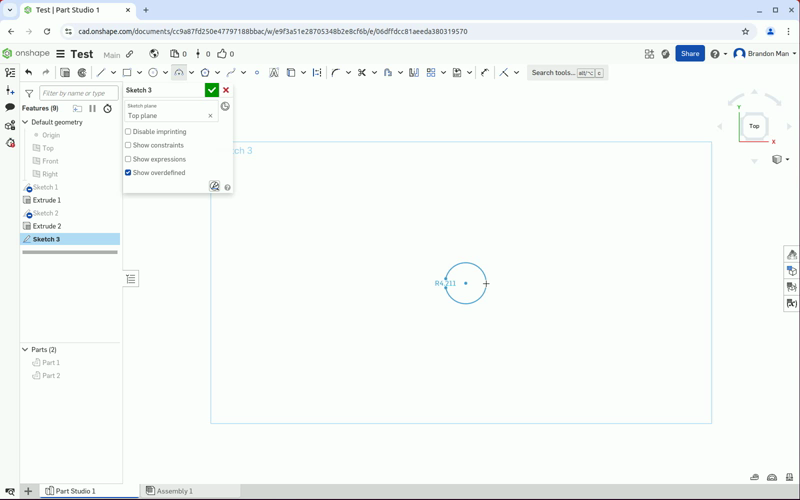
mouse_move(445, 278)
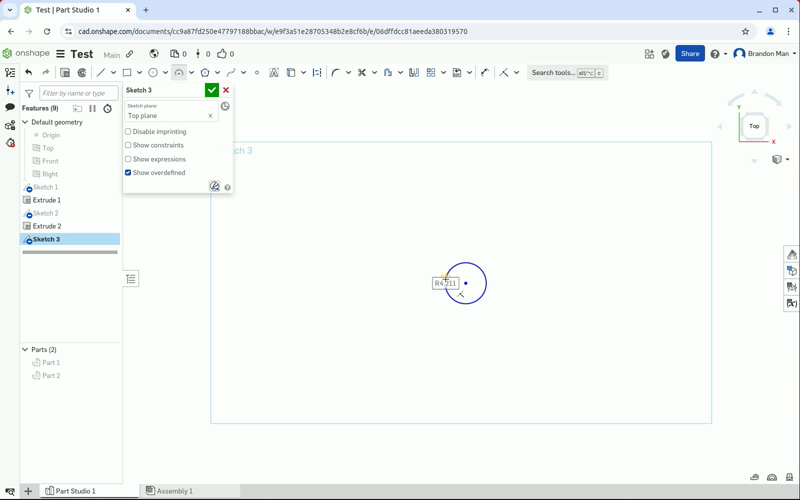
click(445, 278)
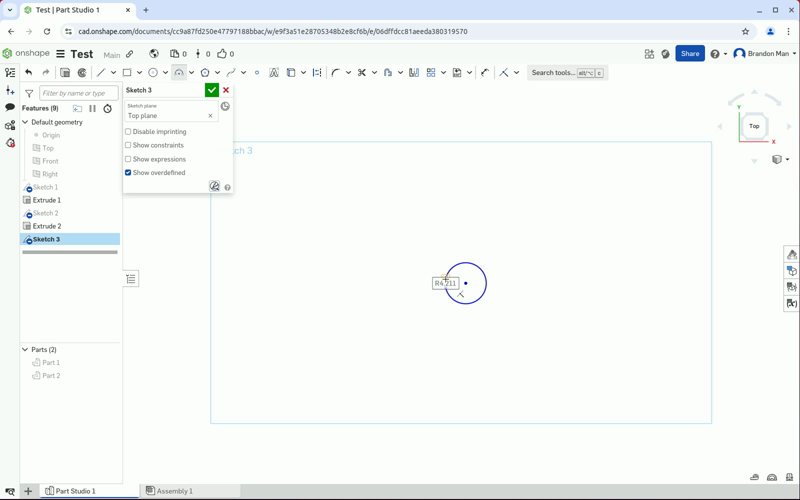
mouse_move(445, 287)
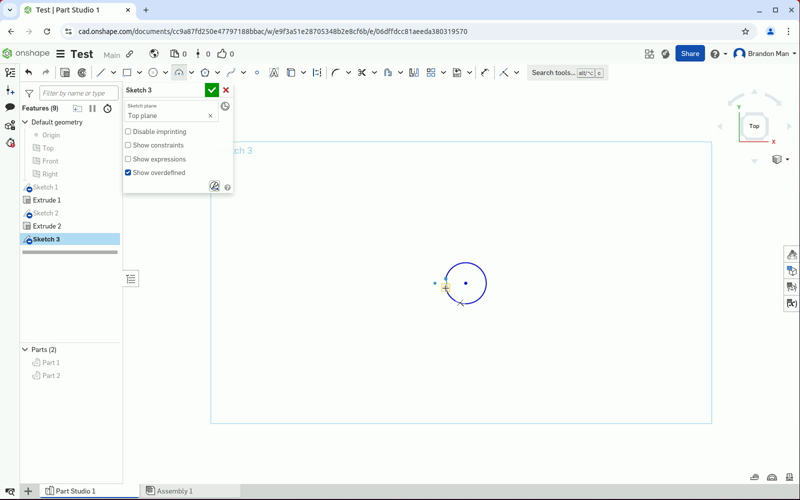
click(445, 287)
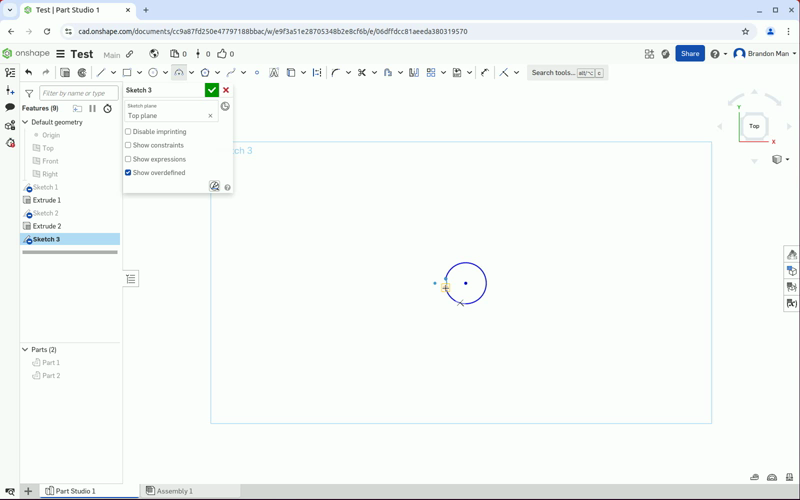
key_down(shift)
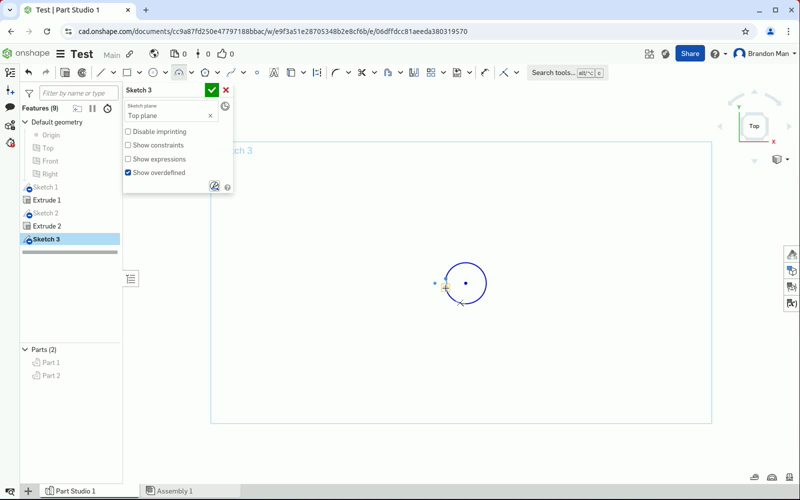
mouse_move(447, 283)
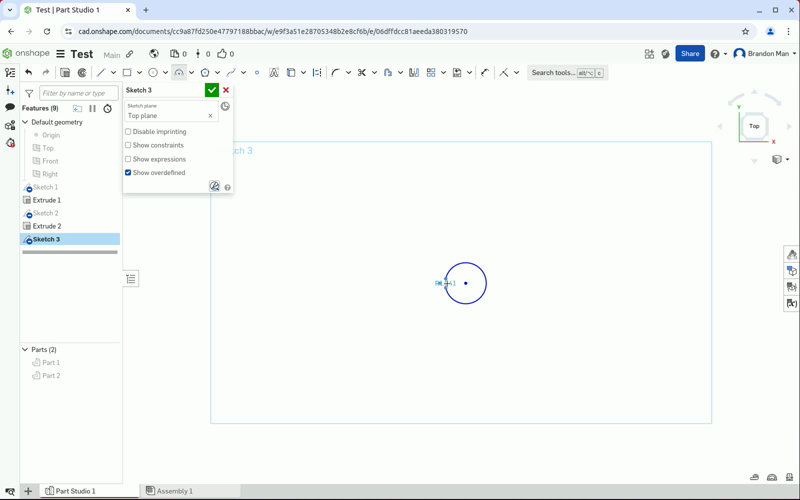
click(447, 283)
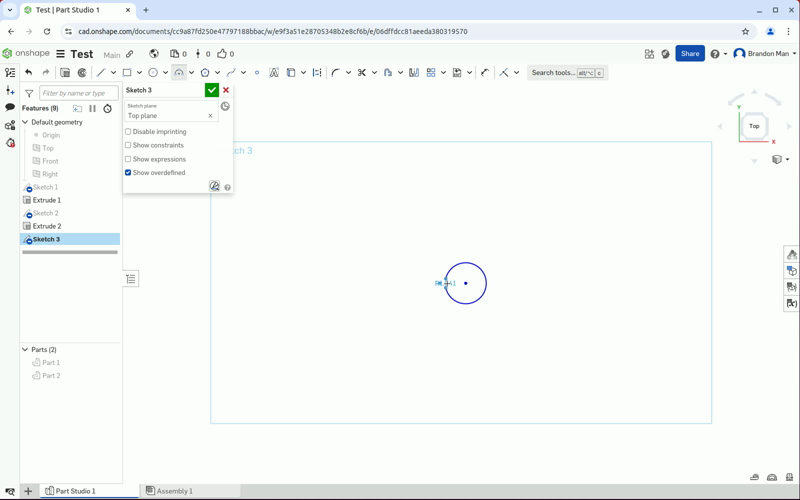
key_up(shift)
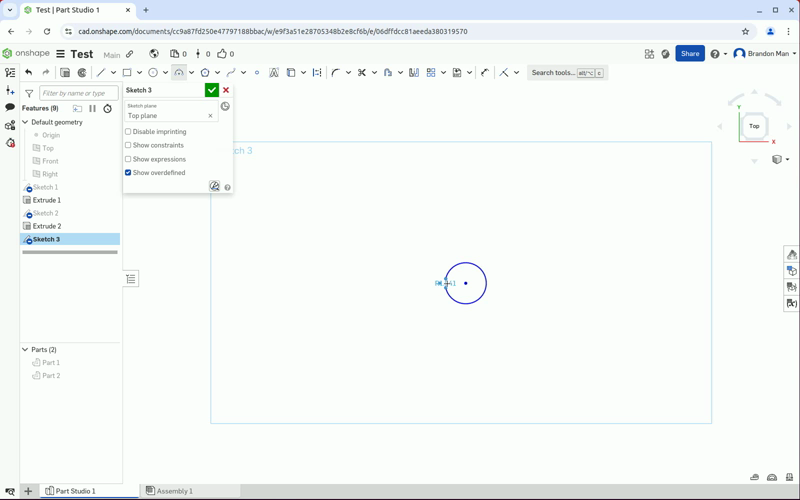
key(esc)
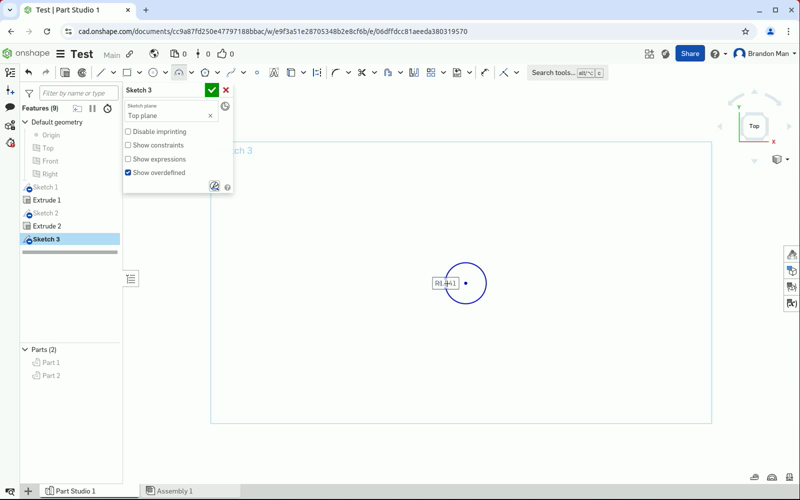
key(c)
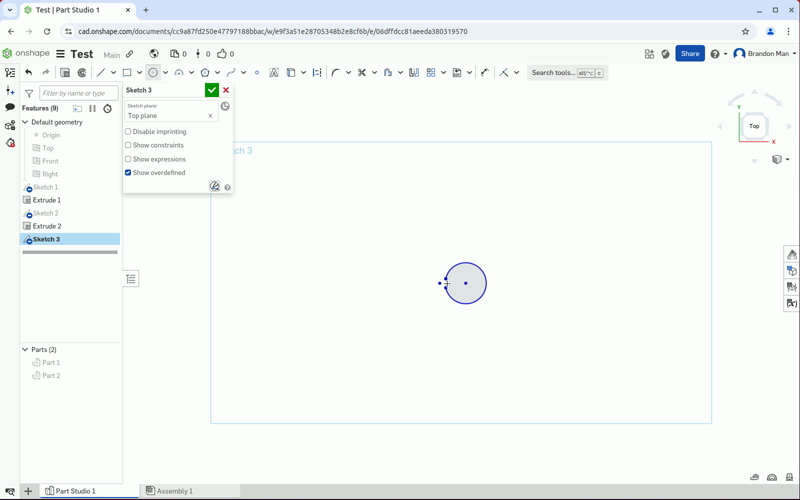
key_down(shift)
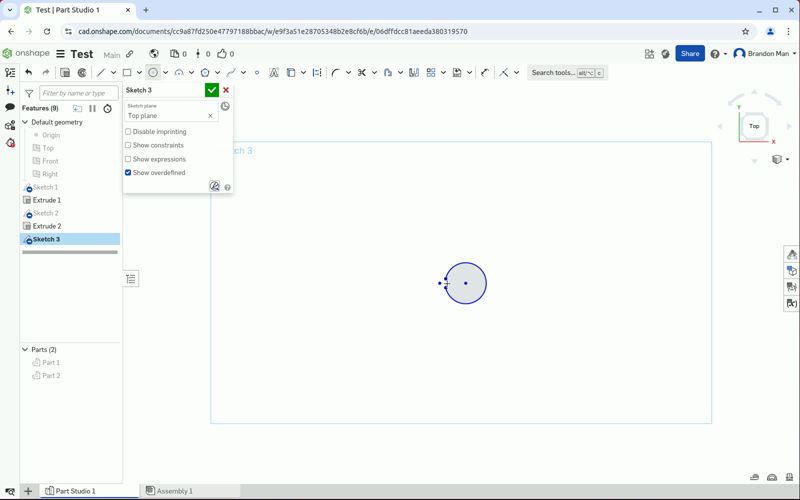
mouse_move(465, 282)
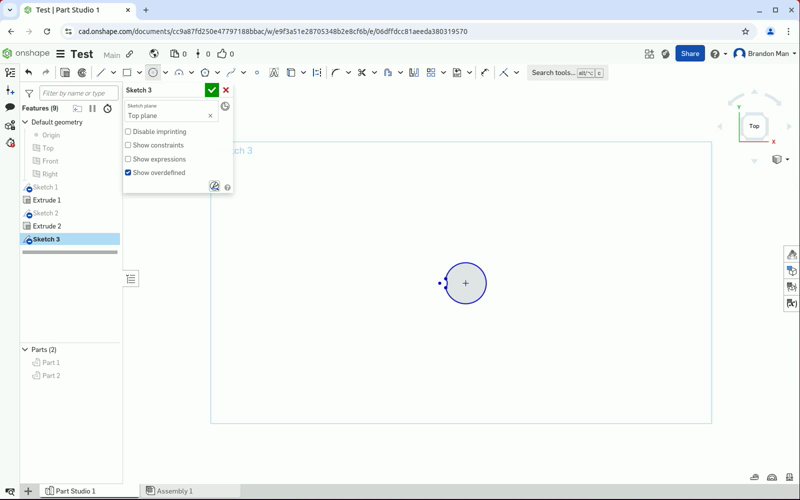
click(465, 282)
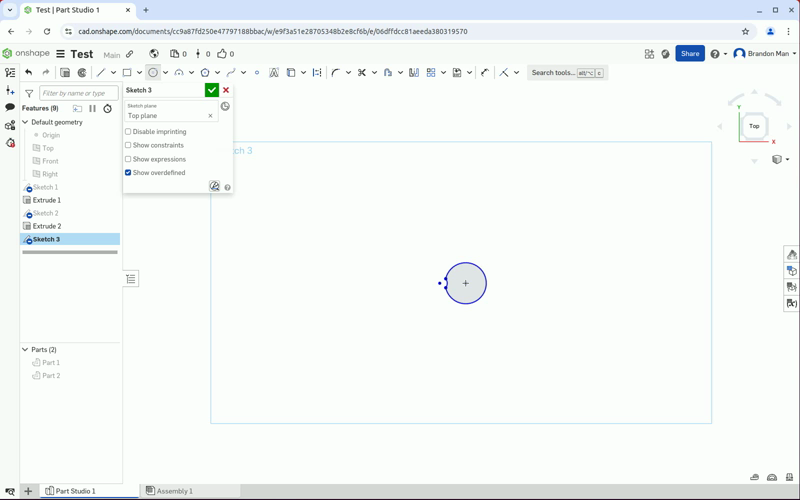
key_up(shift)
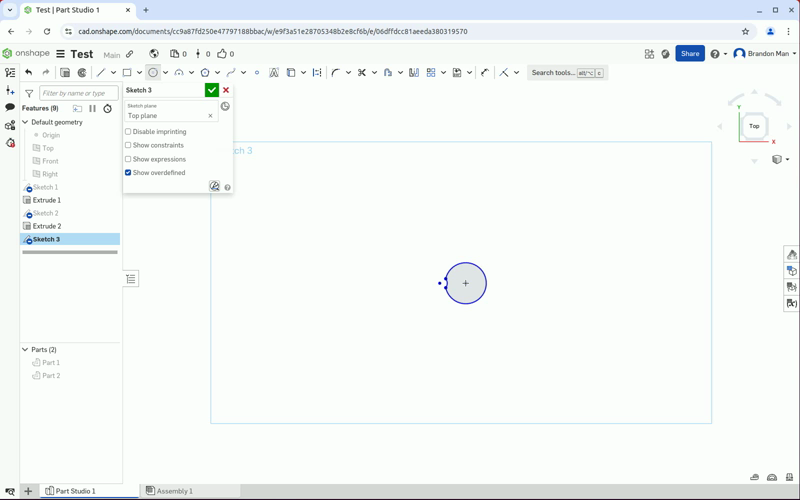
mouse_move(479, 282)
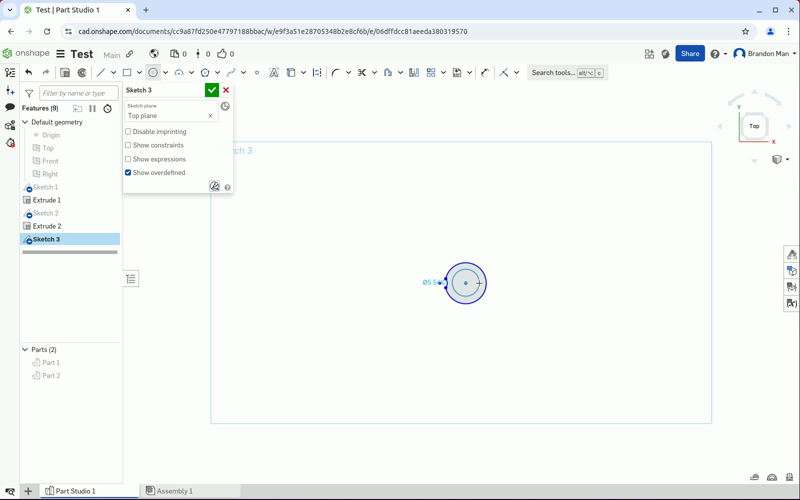
click(479, 282)
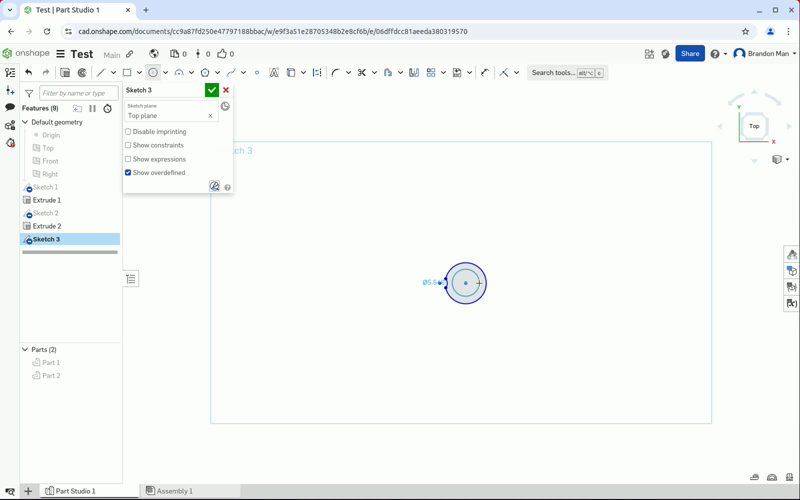
key(esc)
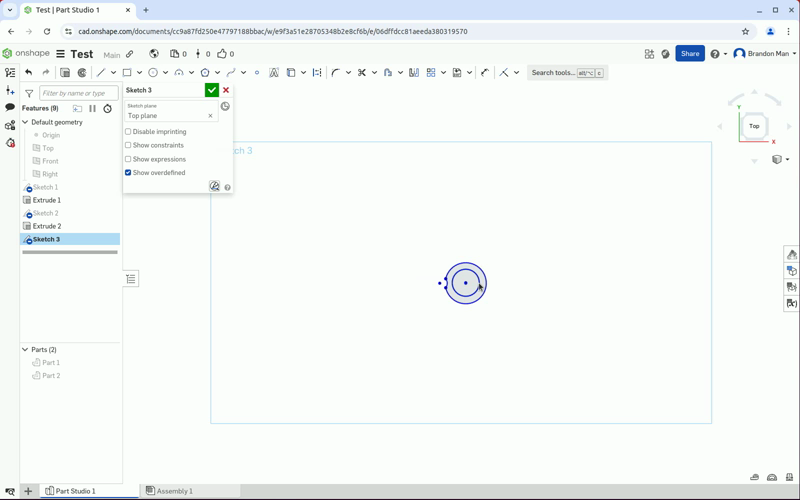
mouse_move(470, 301)
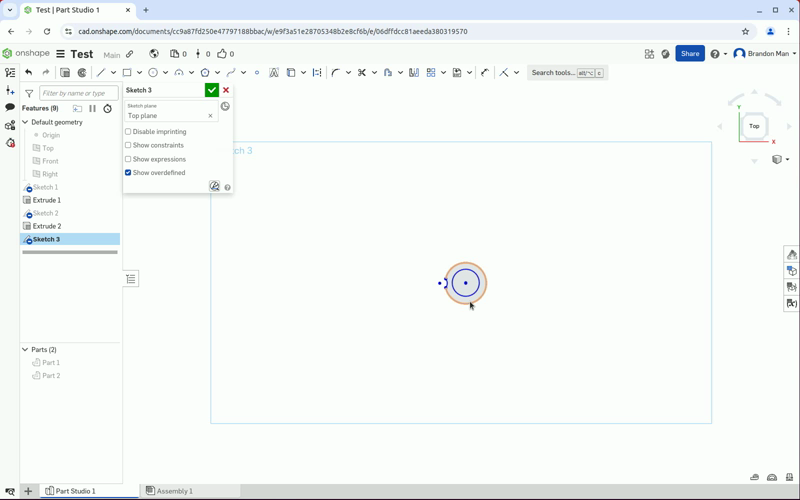
scroll(6)
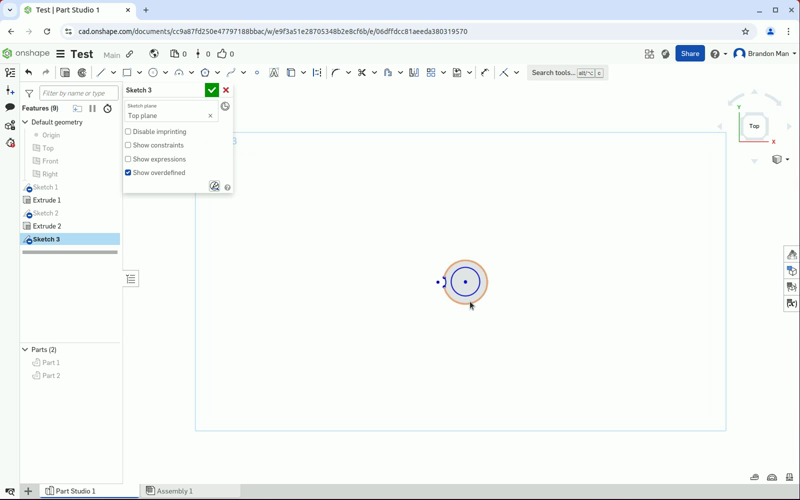
scroll(6)
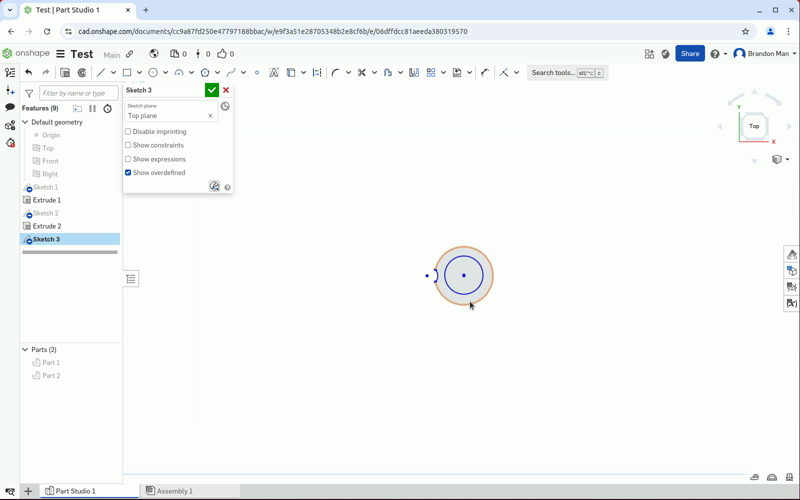
scroll(6)
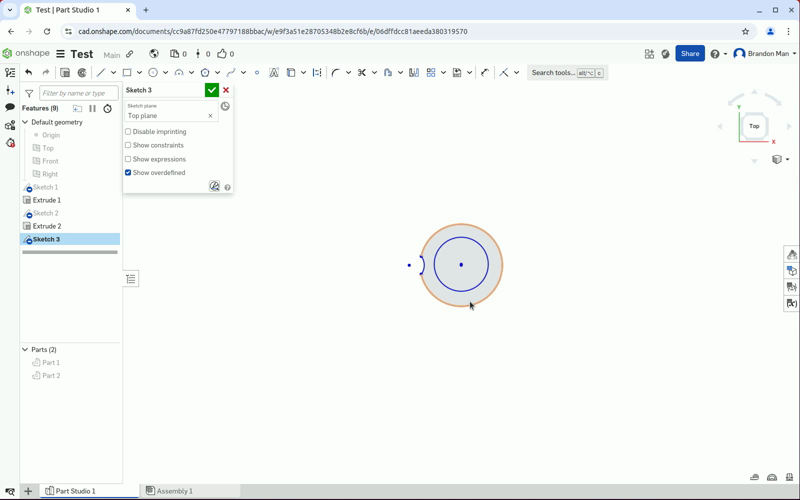
scroll(6)
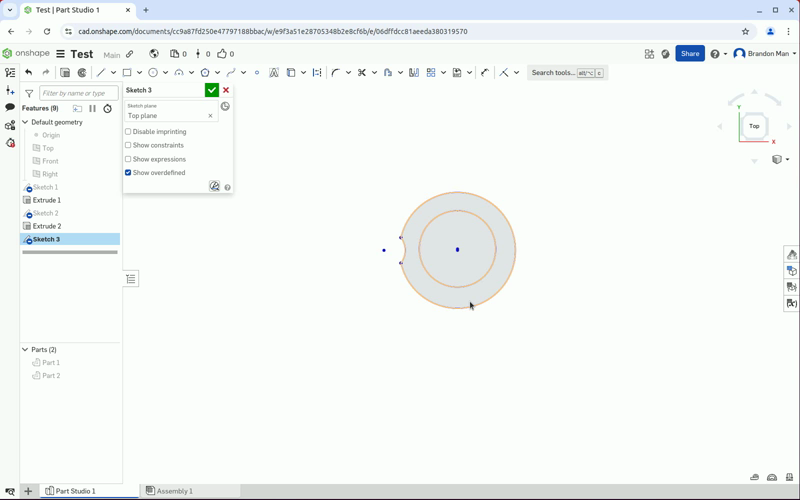
scroll(6)
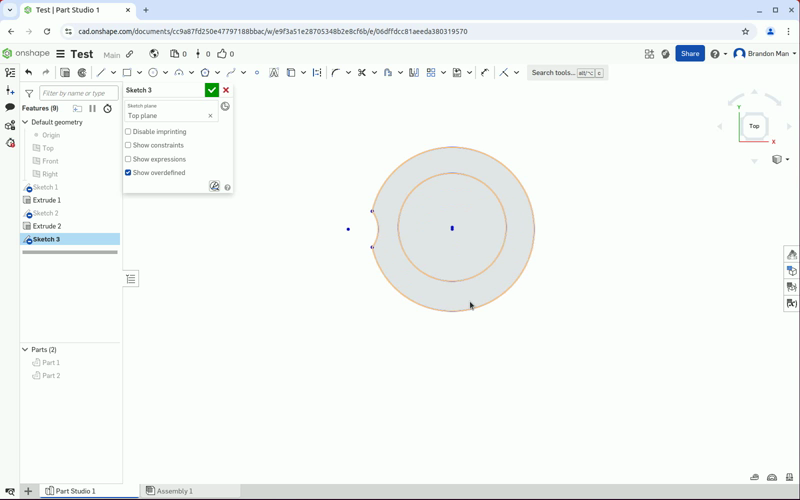
scroll(6)
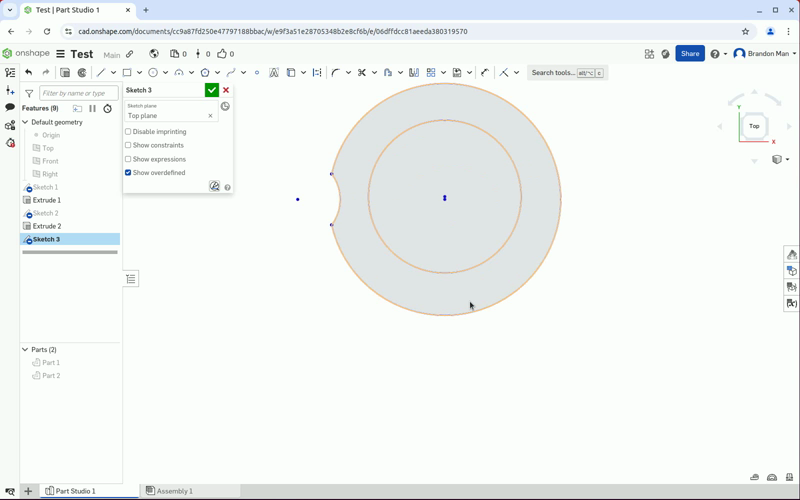
scroll(6)
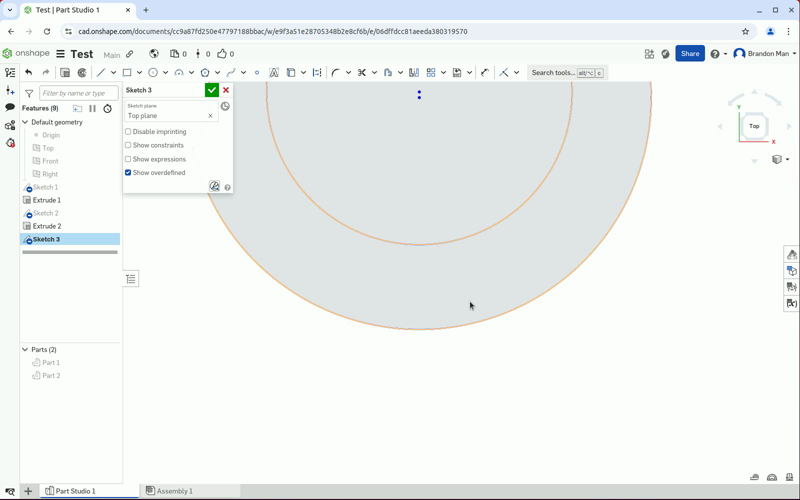
click(470, 301)
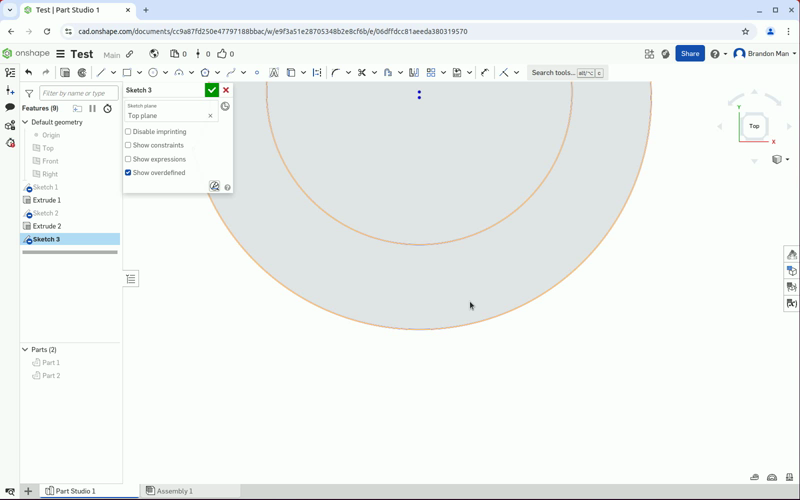
scroll(-6)
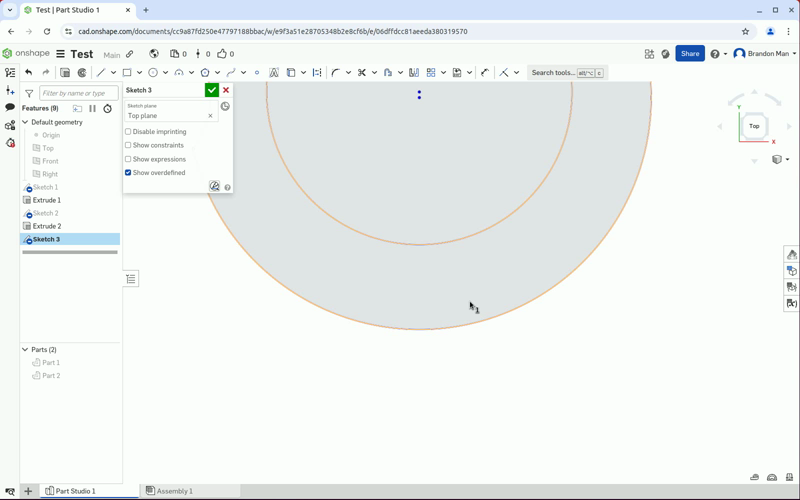
scroll(-6)
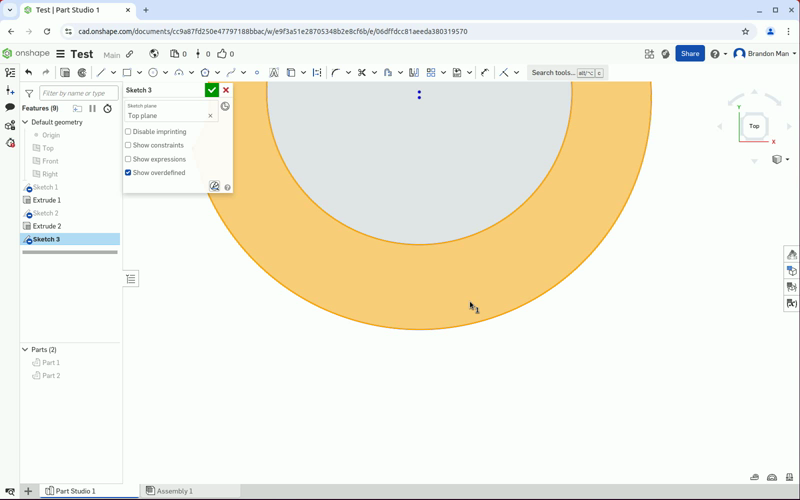
scroll(-6)
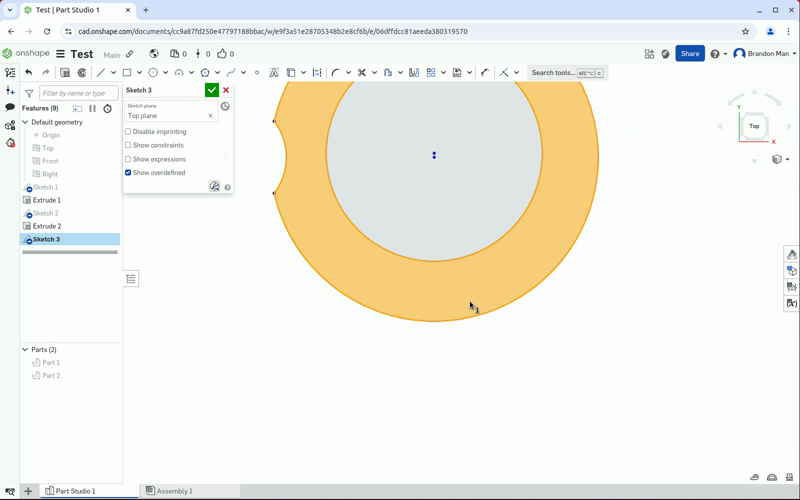
scroll(-6)
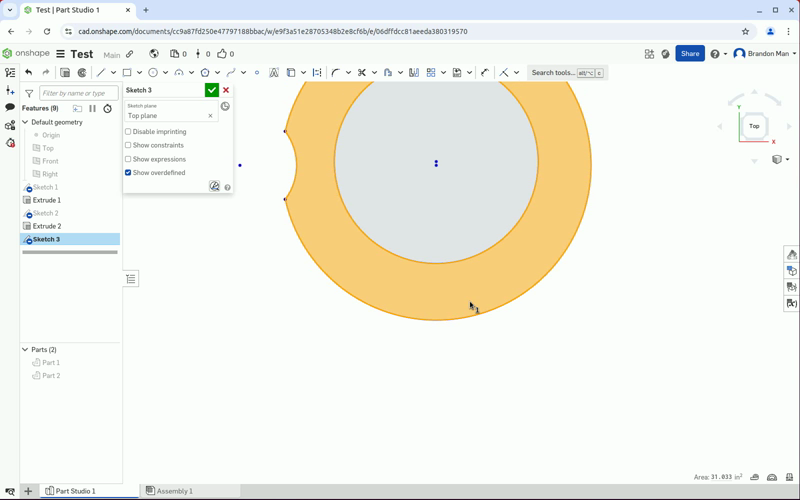
scroll(-6)
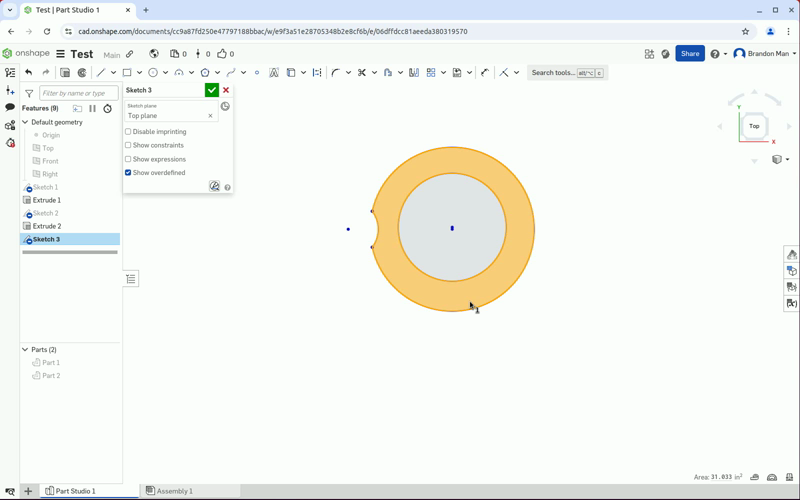
scroll(-6)
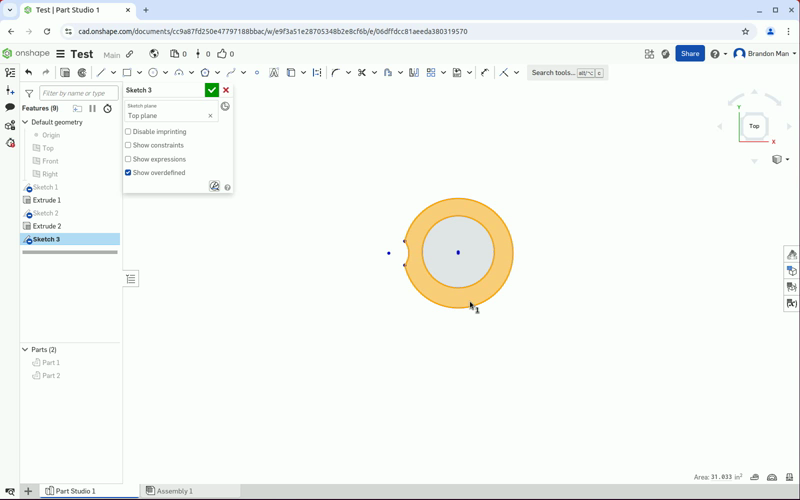
scroll(-6)
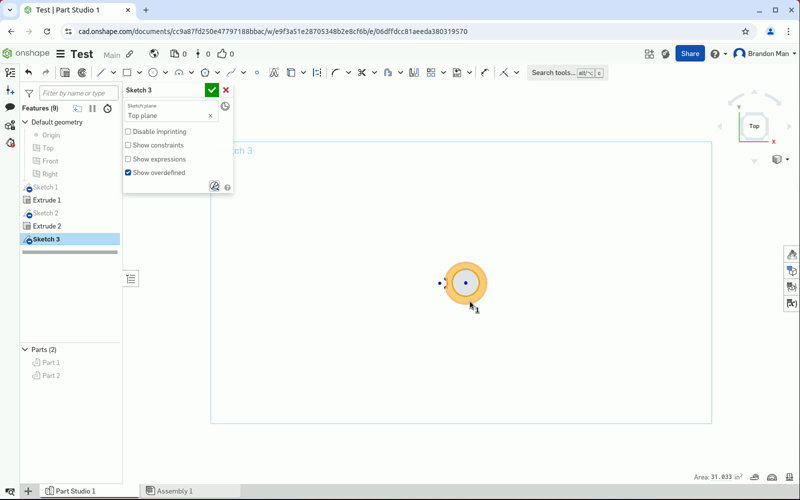
mouse_move(73, 352)
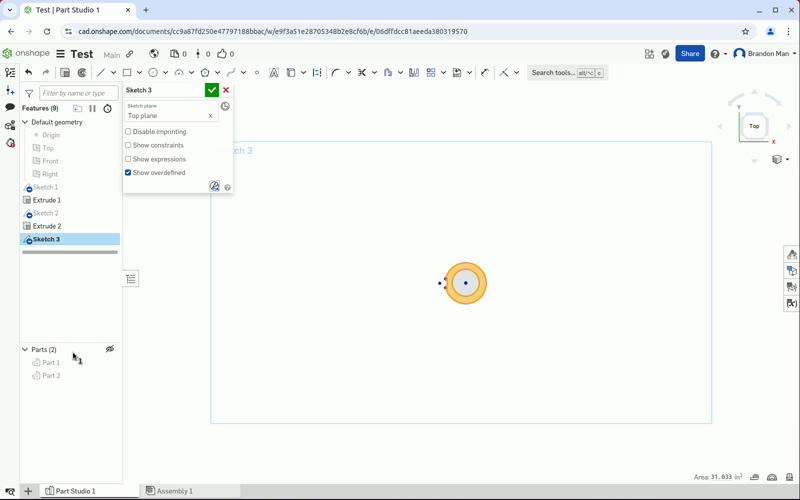
key(shift+y)
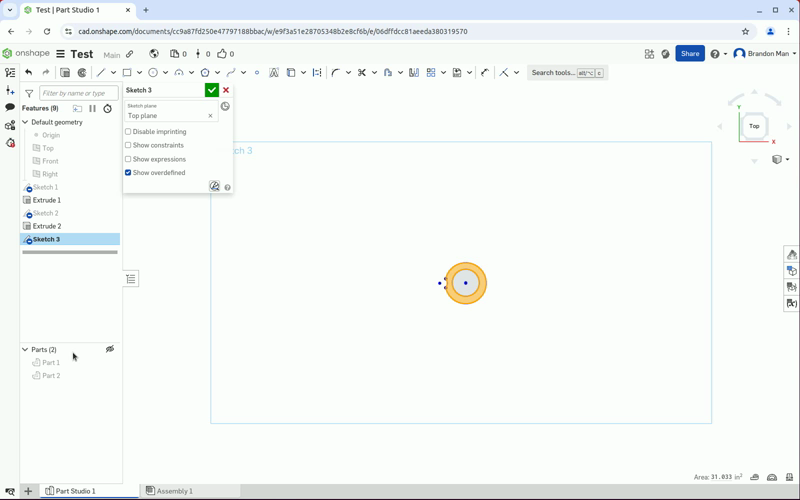
key(shift+e)
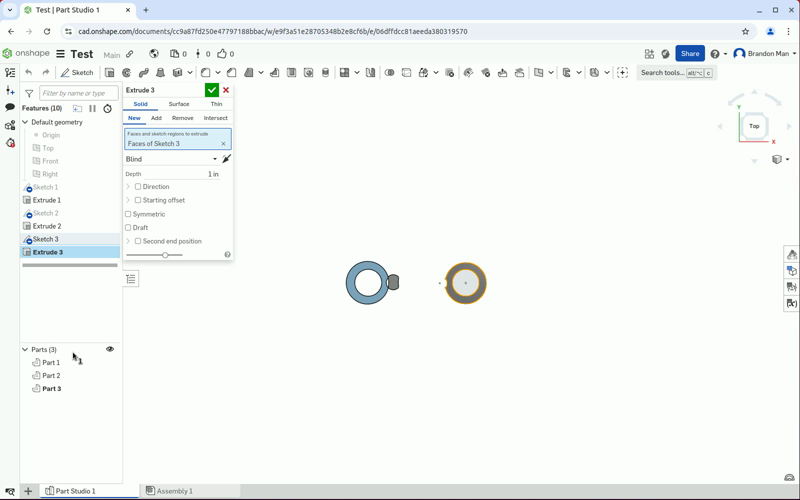
mouse_move(143, 106)
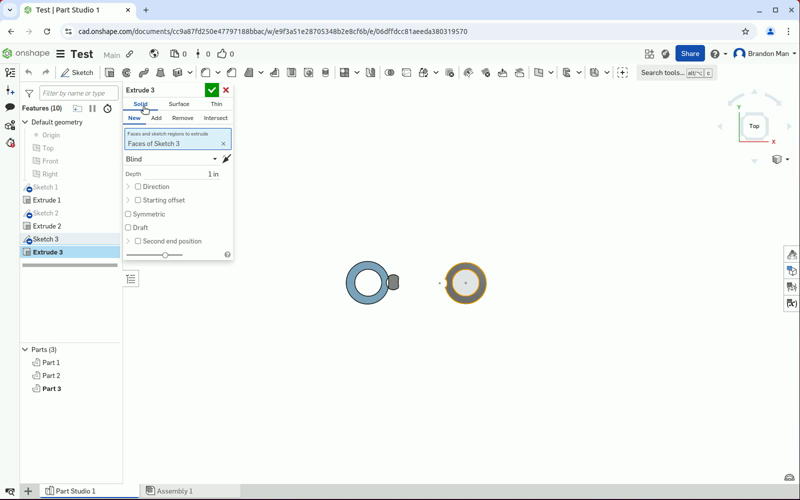
click(143, 106)
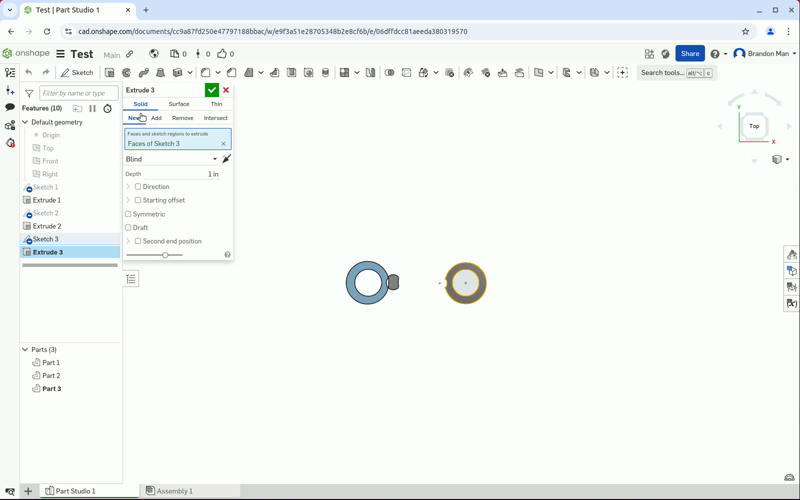
mouse_move(137, 120)
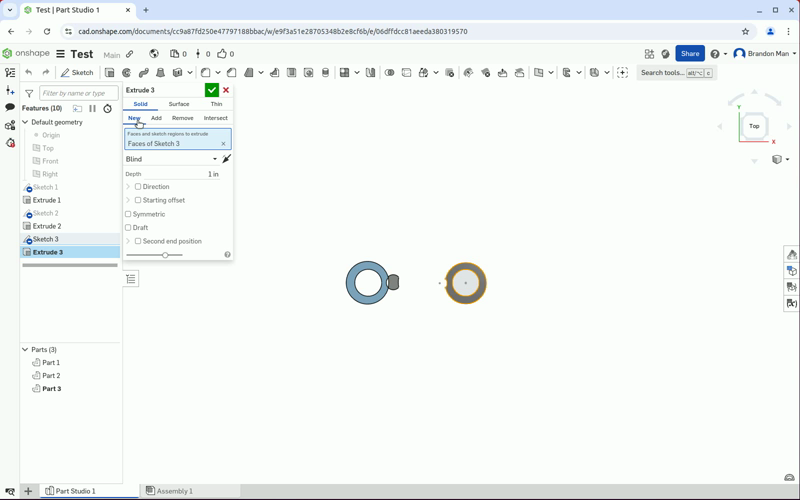
click(137, 120)
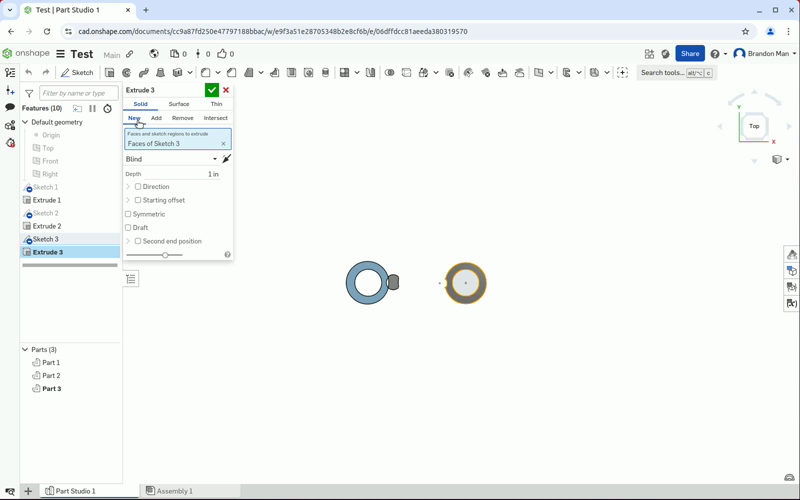
key(tab, 4)
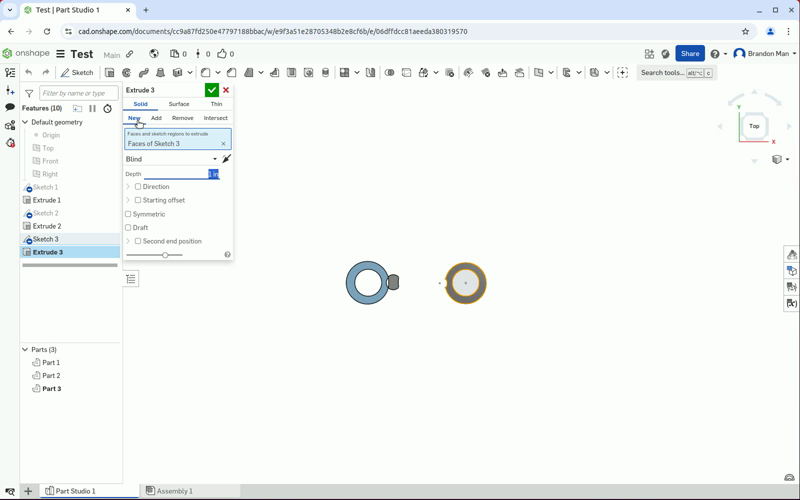
text(1.685)
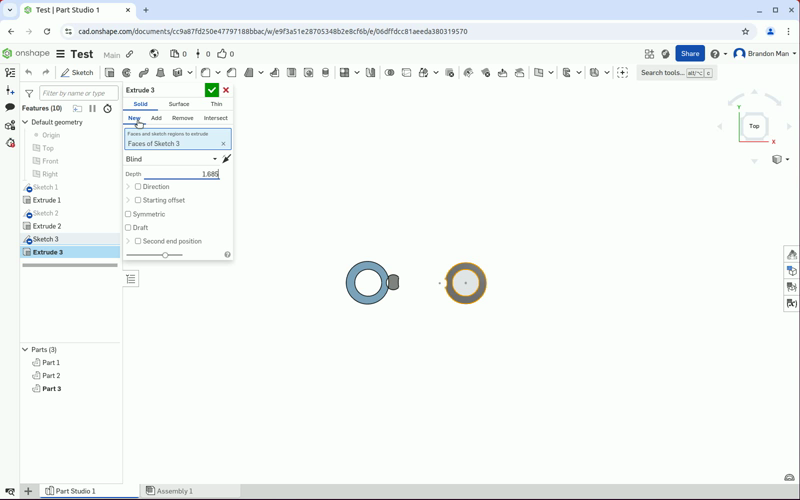
key(enter)
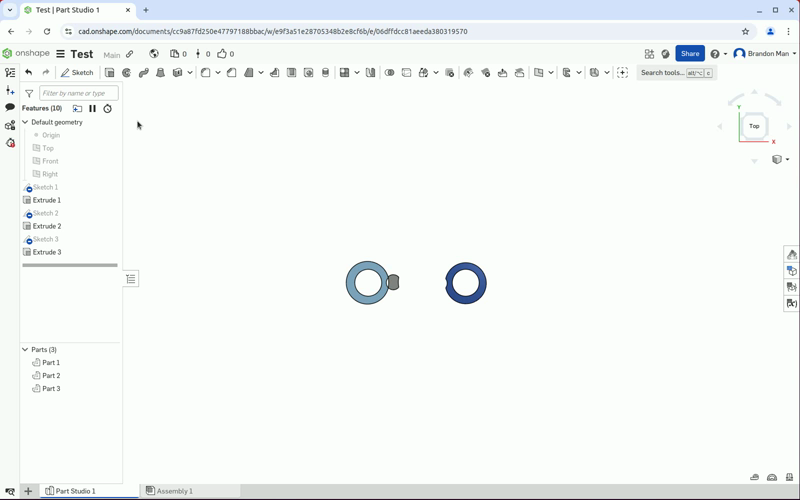
key(shift+h)
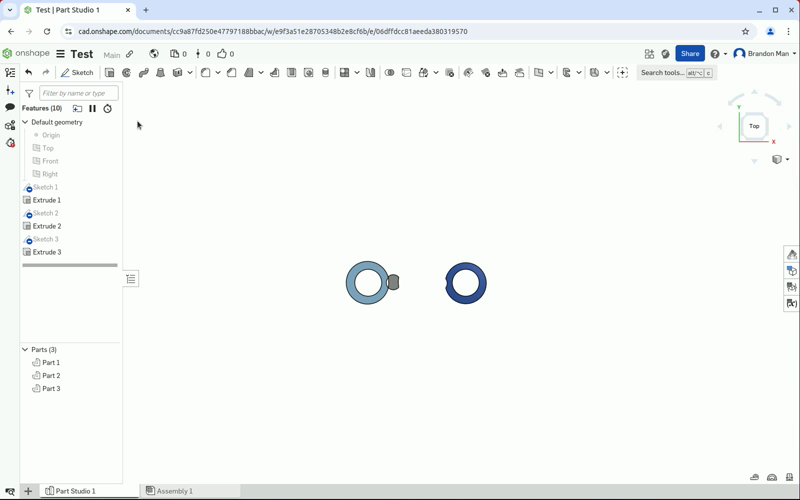
key(shift+h)
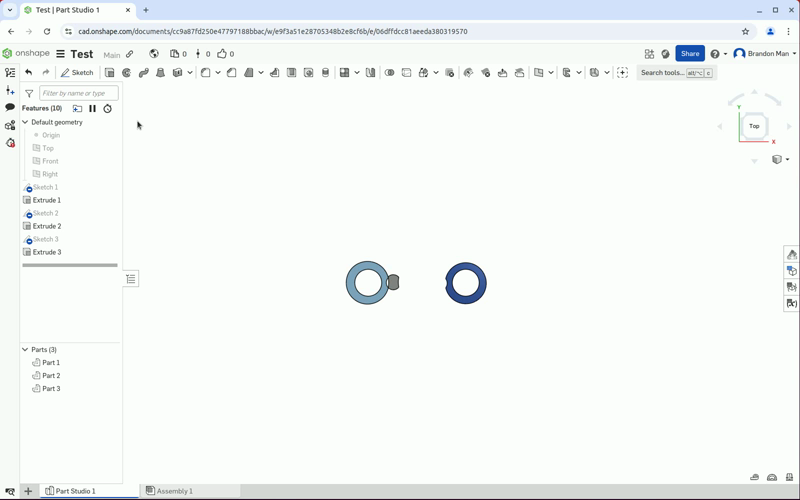
mouse_move(73, 189)
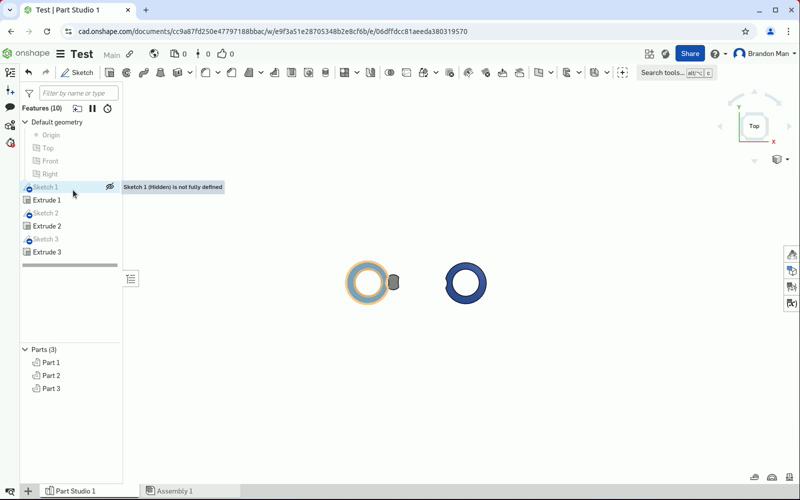
click(73, 189)
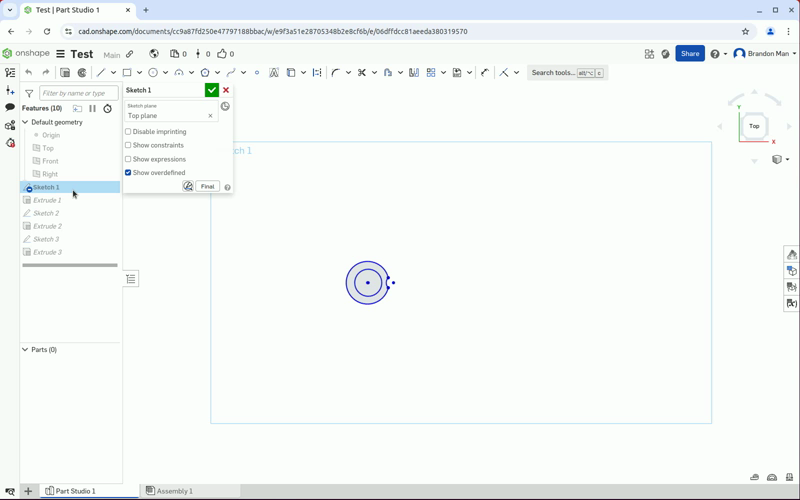
mouse_move(229, 92)
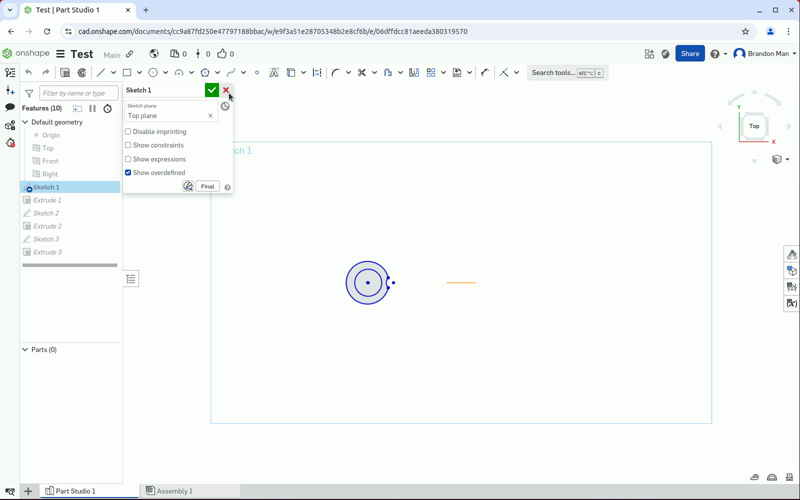
click(229, 92)
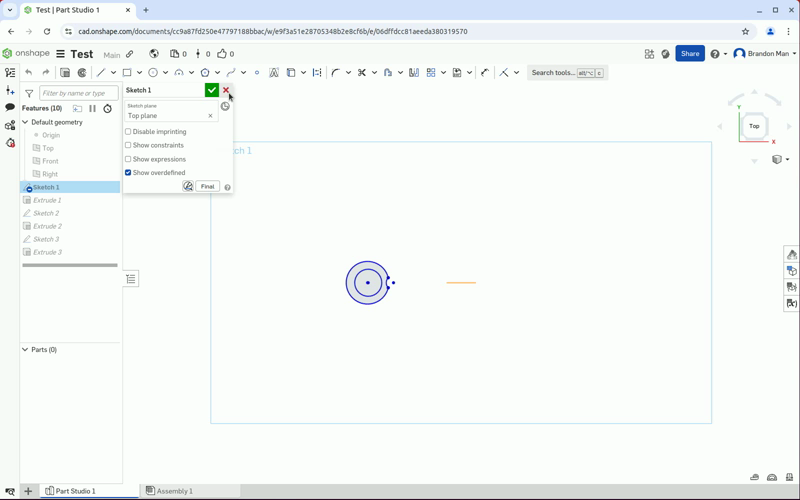
key(shift+s)
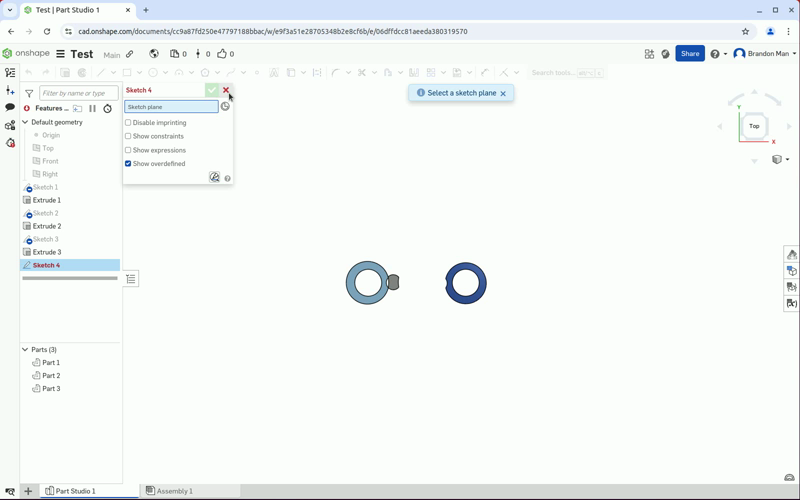
mouse_move(73, 150)
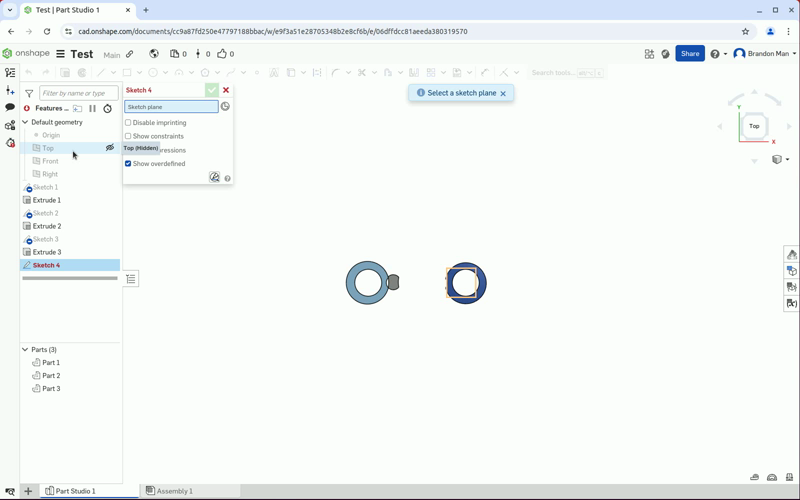
click(73, 150)
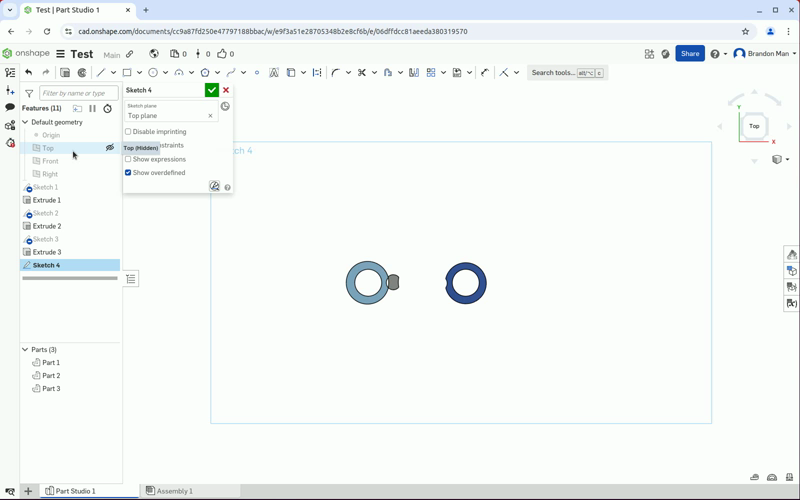
mouse_move(73, 352)
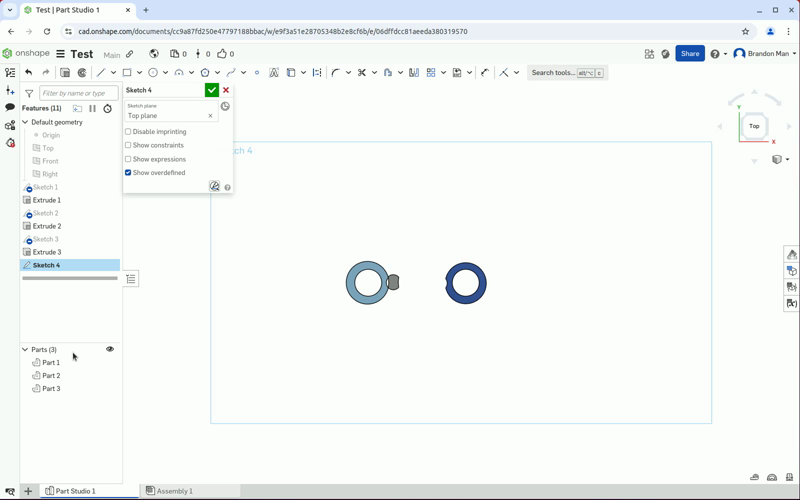
key(y)
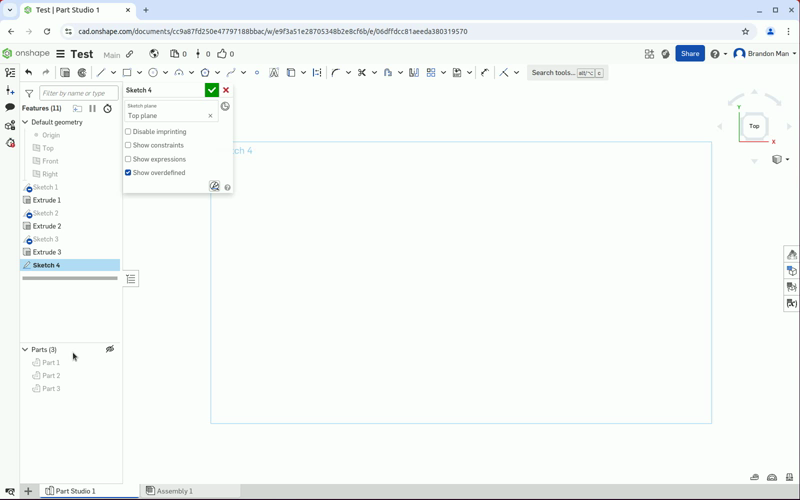
key(a)
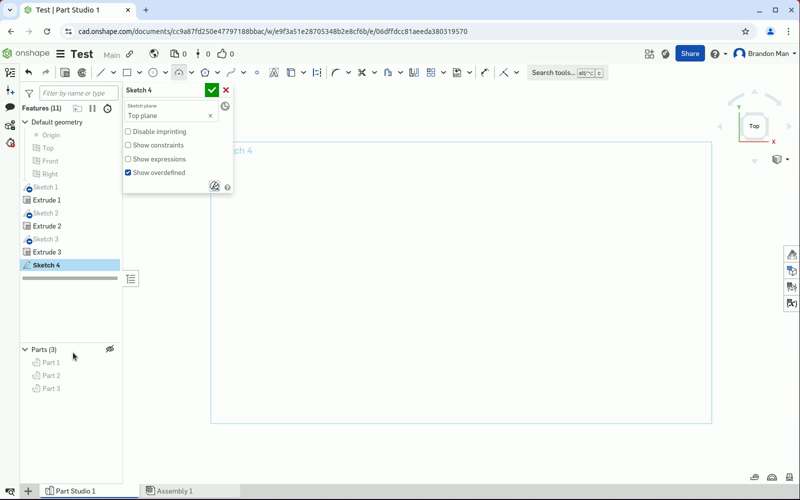
key_down(shift)
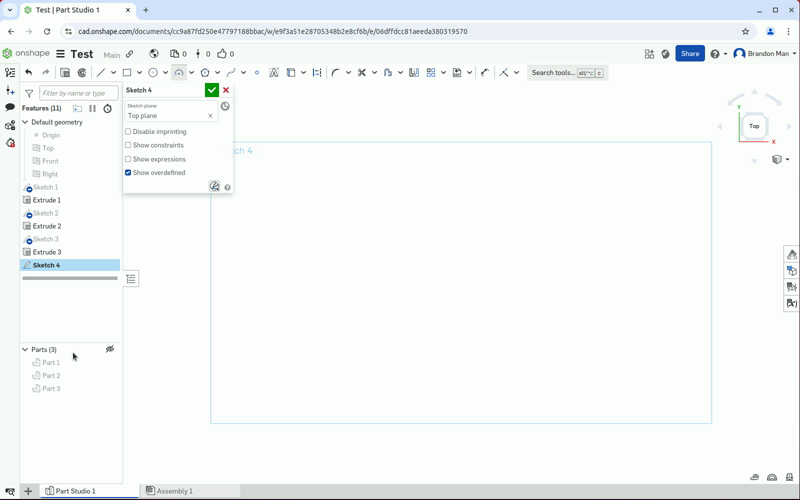
mouse_move(397, 287)
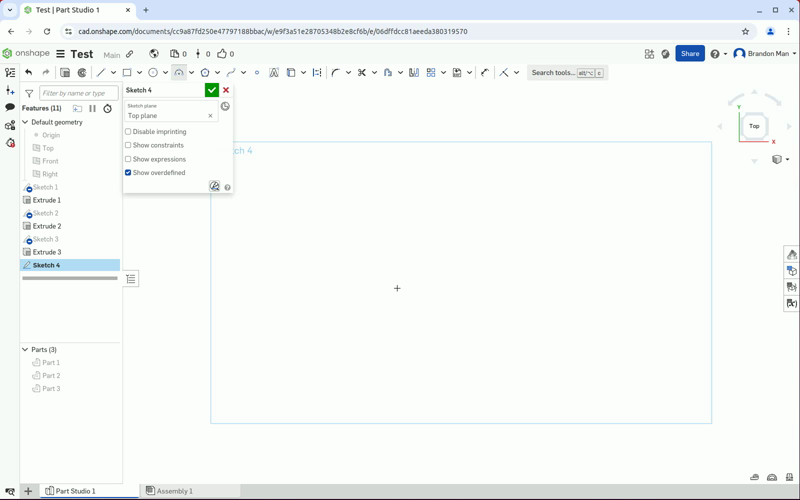
click(397, 287)
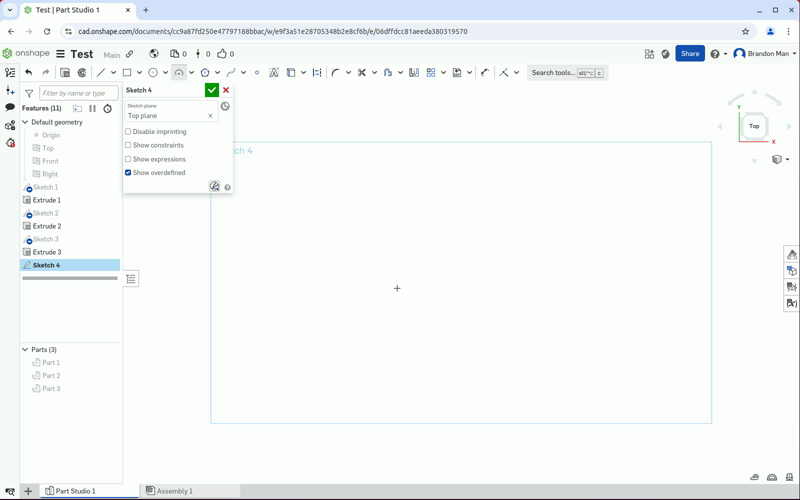
key_up(shift)
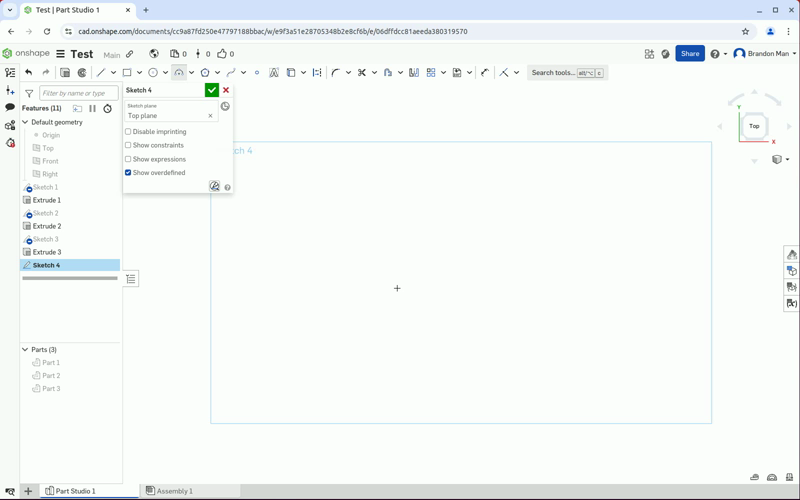
key_down(shift)
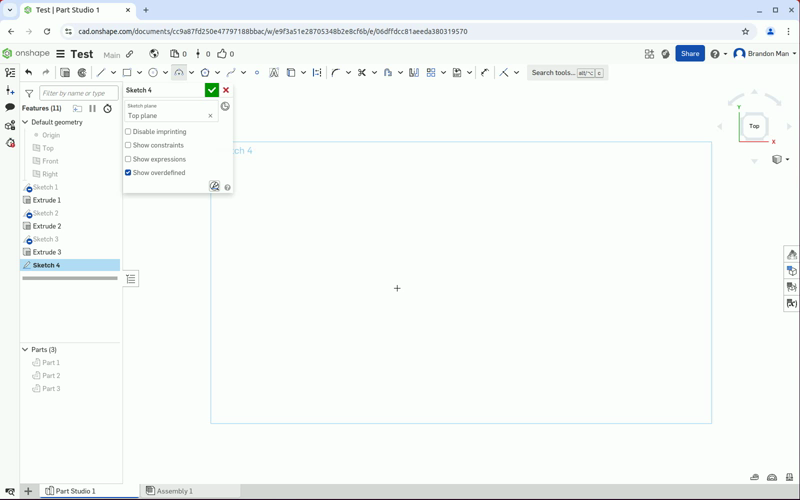
mouse_move(437, 288)
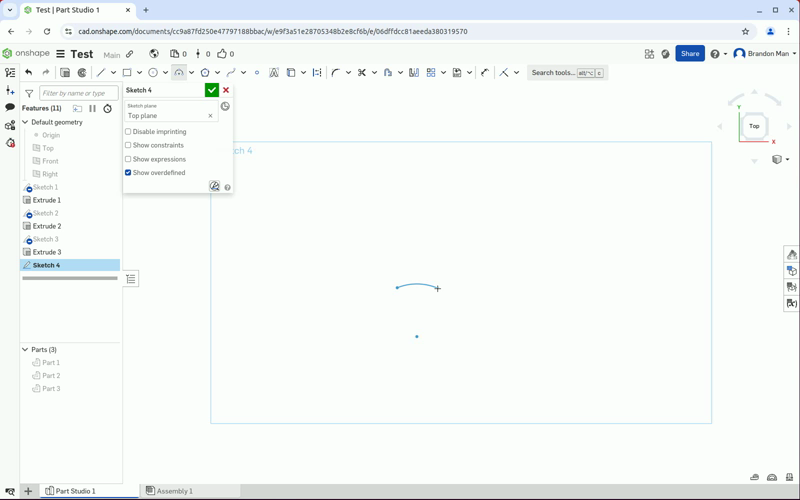
click(437, 288)
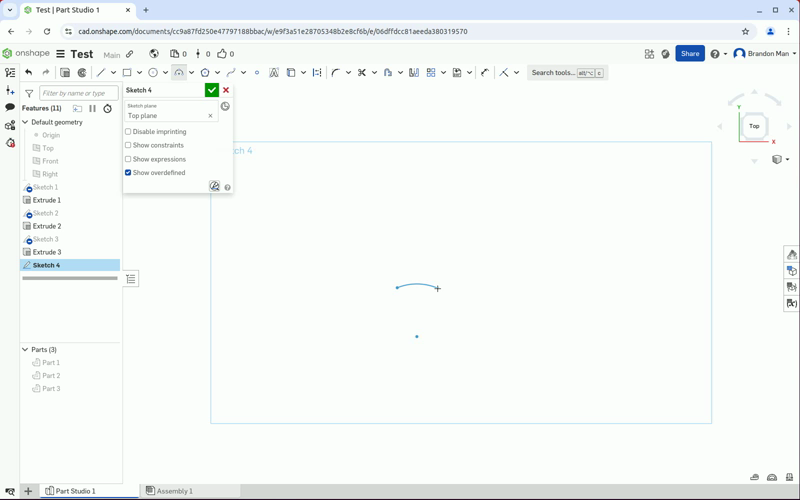
mouse_move(417, 303)
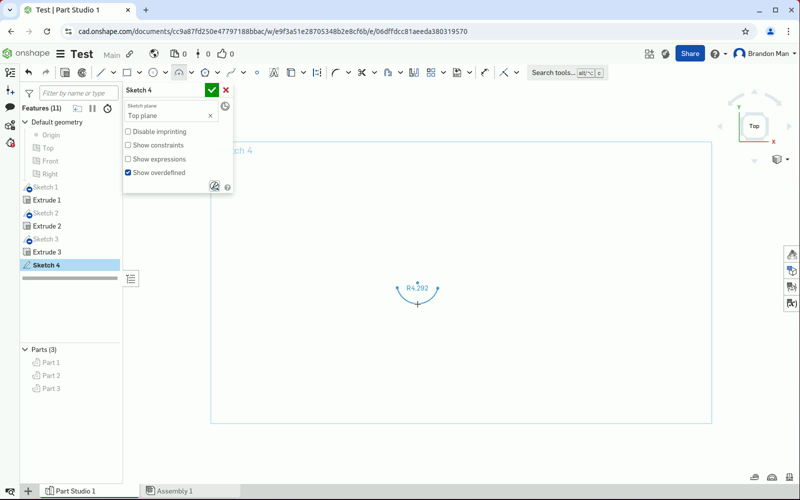
click(417, 303)
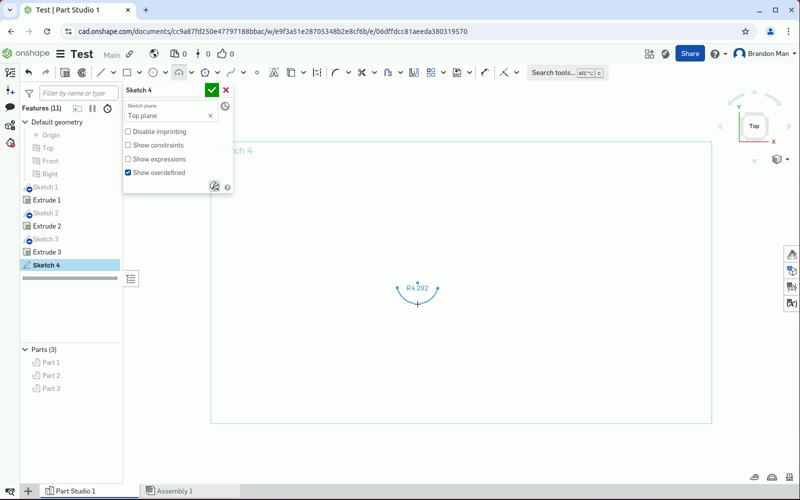
key_up(shift)
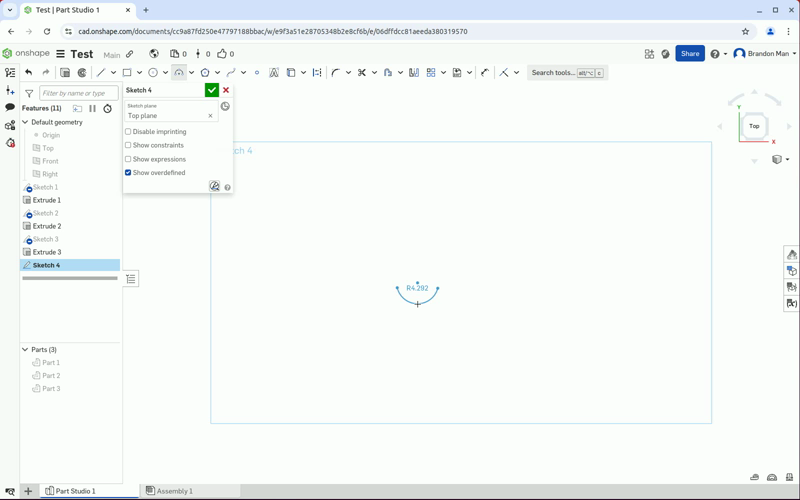
mouse_move(437, 288)
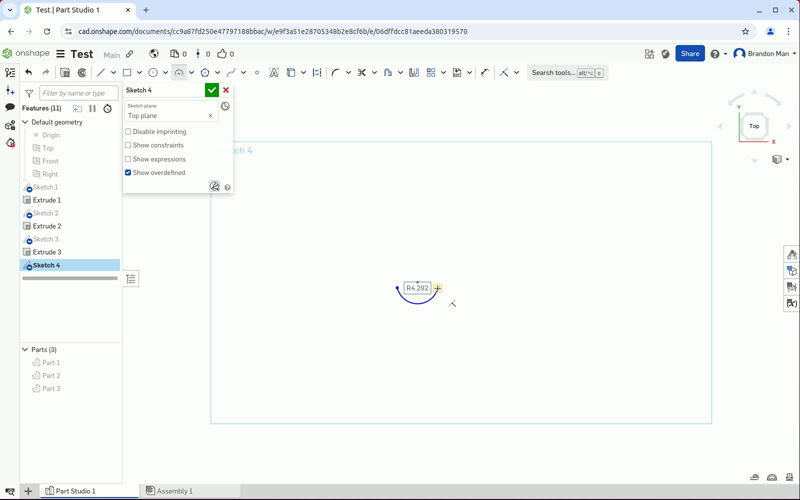
click(437, 288)
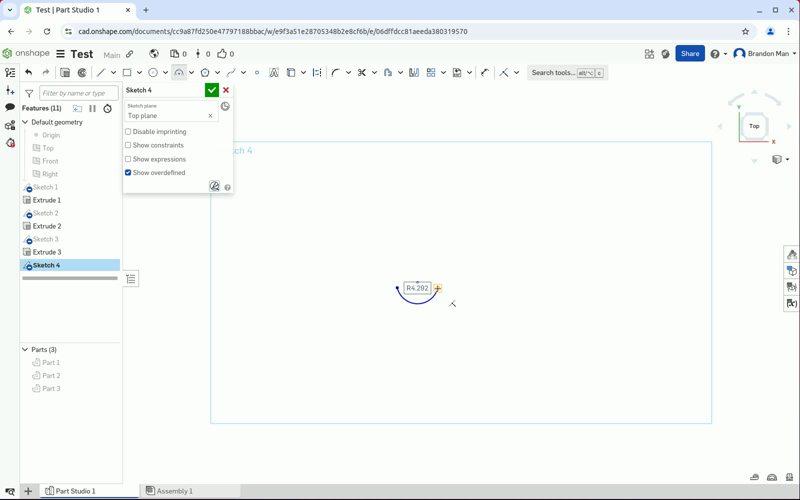
key_down(shift)
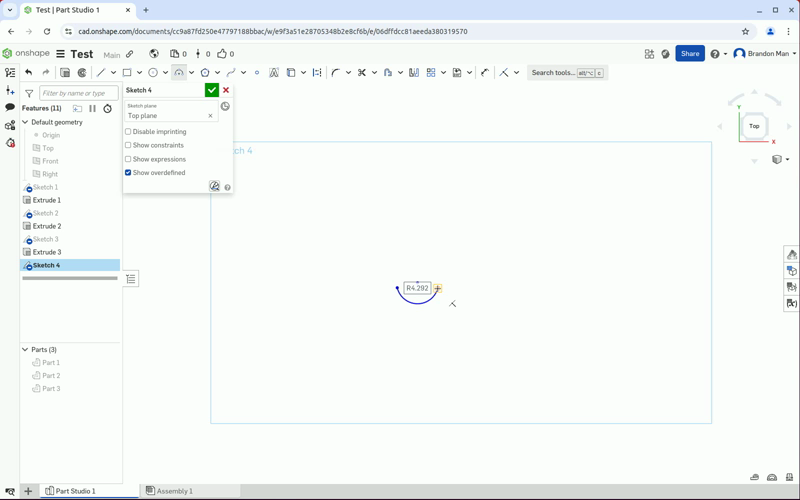
mouse_move(437, 278)
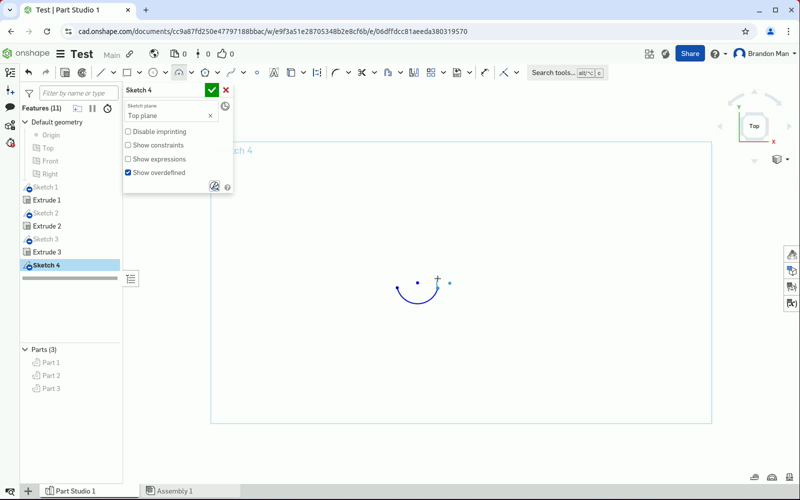
click(437, 278)
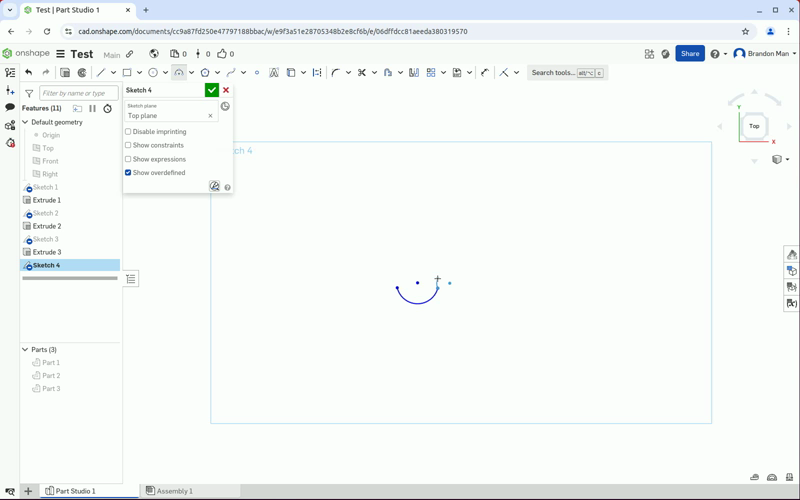
mouse_move(435, 283)
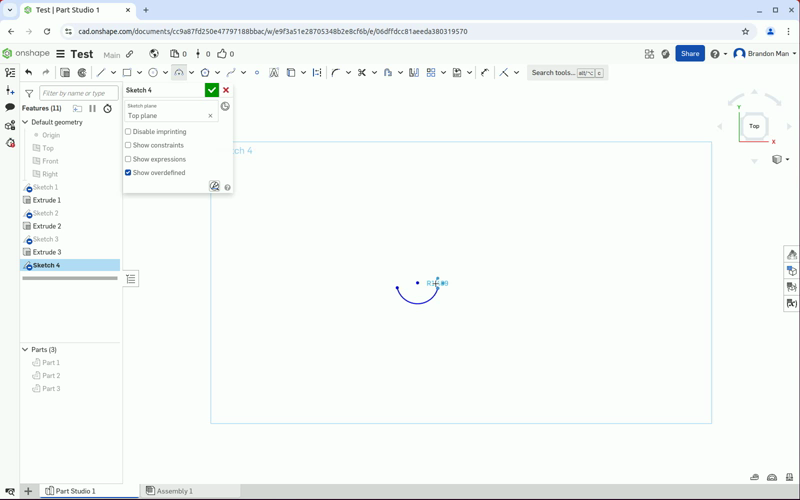
click(435, 283)
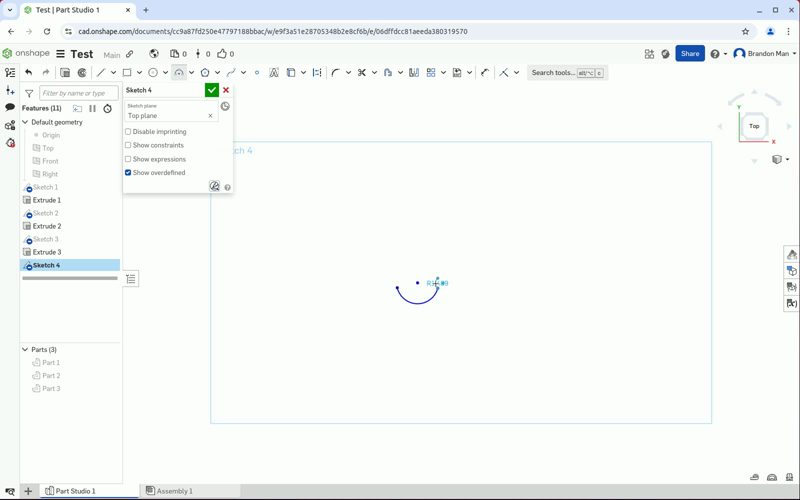
key_up(shift)
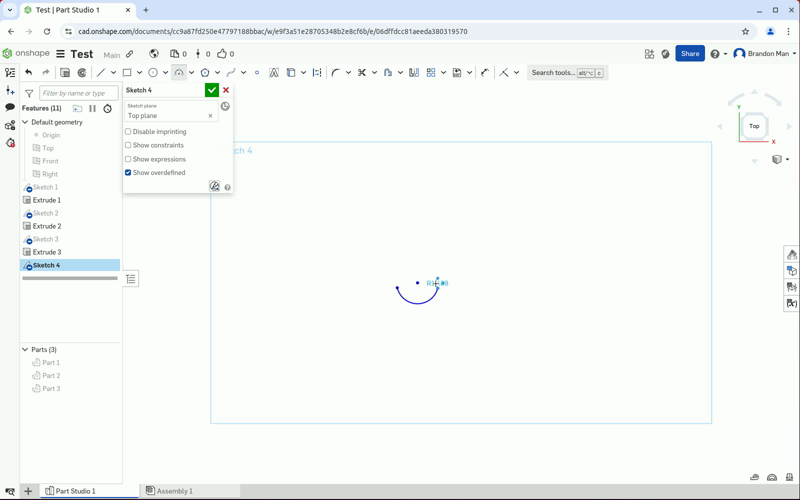
mouse_move(437, 278)
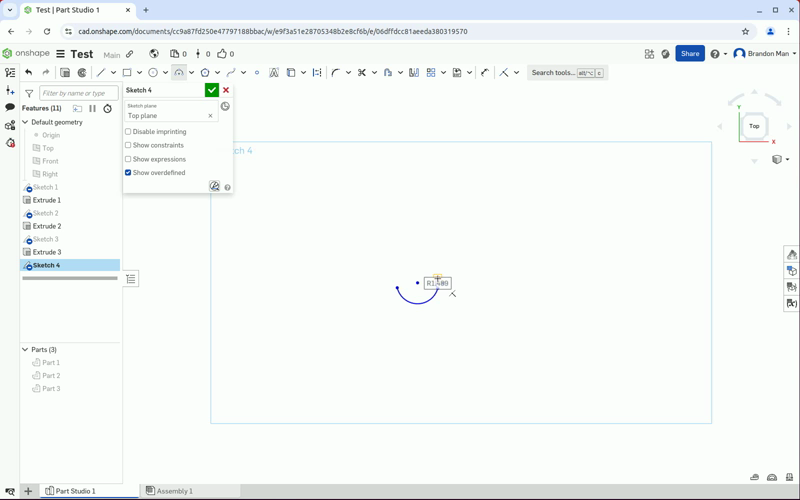
click(437, 278)
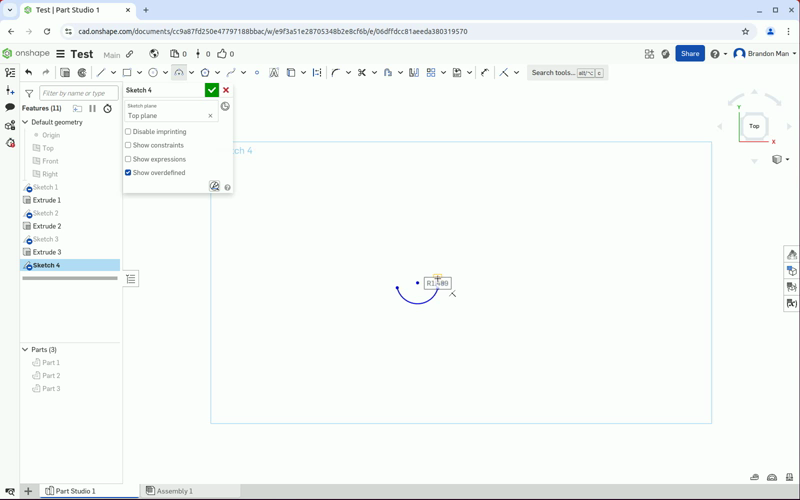
key_down(shift)
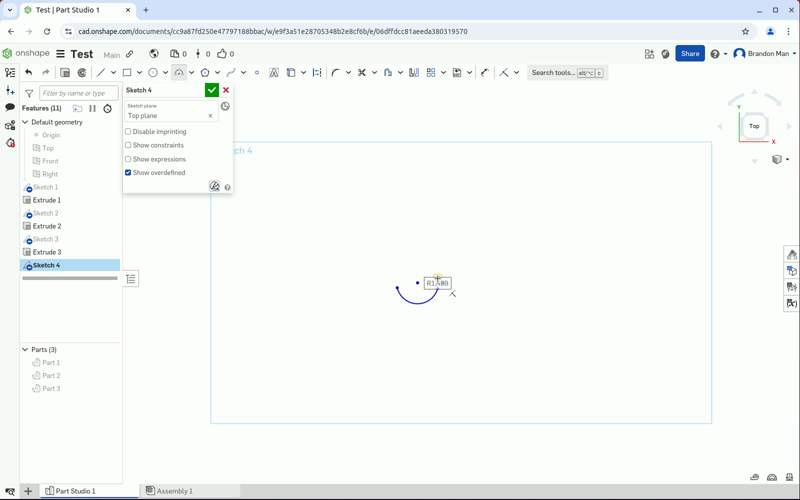
mouse_move(397, 278)
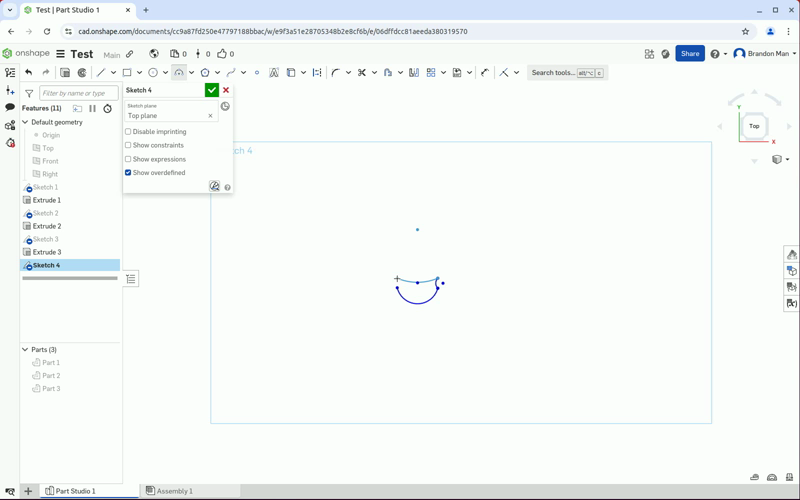
click(397, 278)
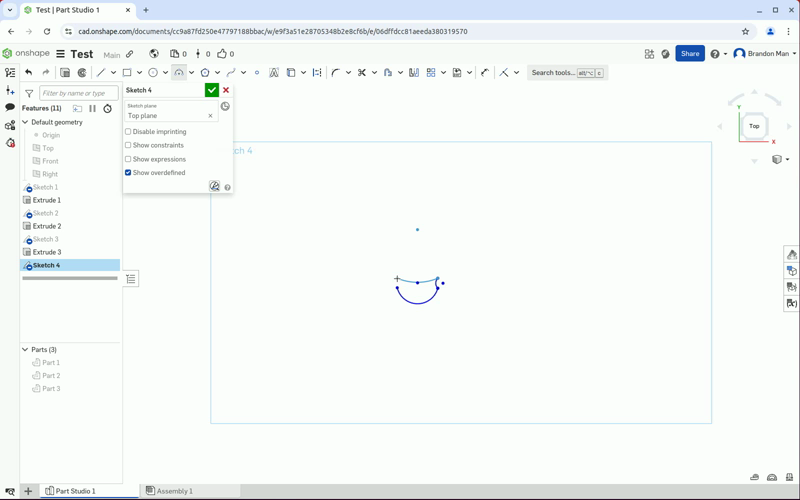
mouse_move(417, 262)
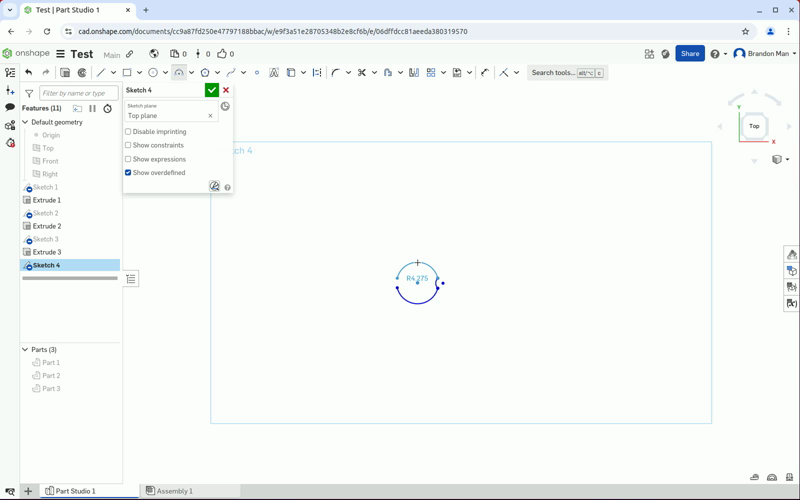
click(417, 262)
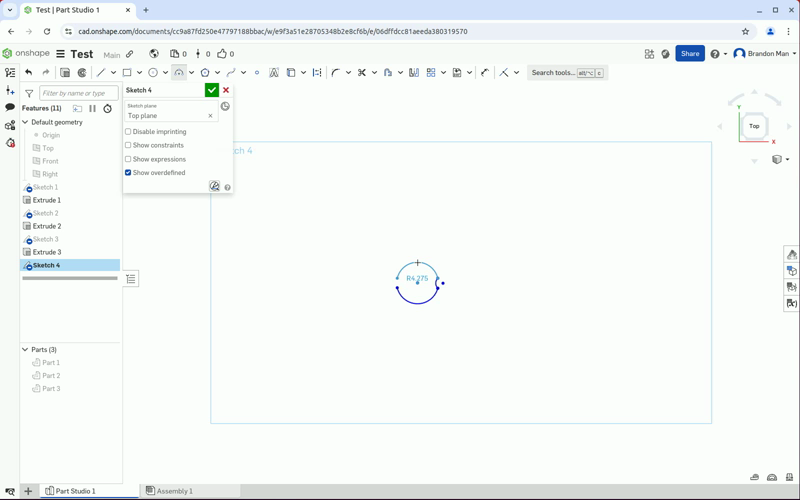
key_up(shift)
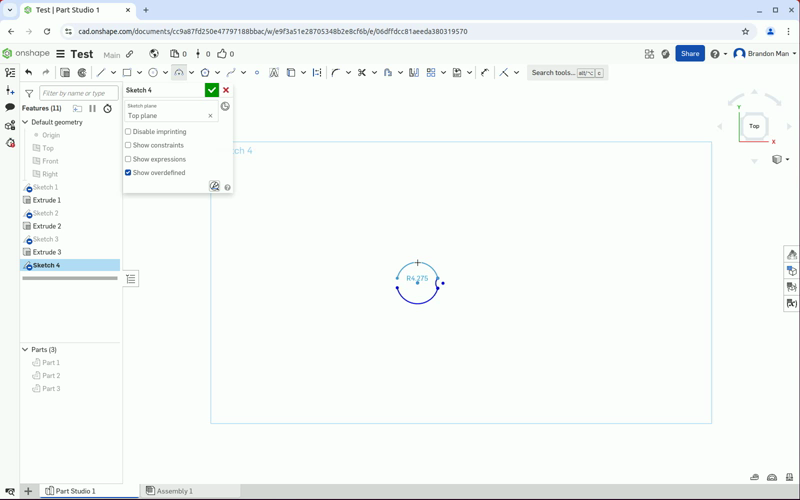
mouse_move(397, 278)
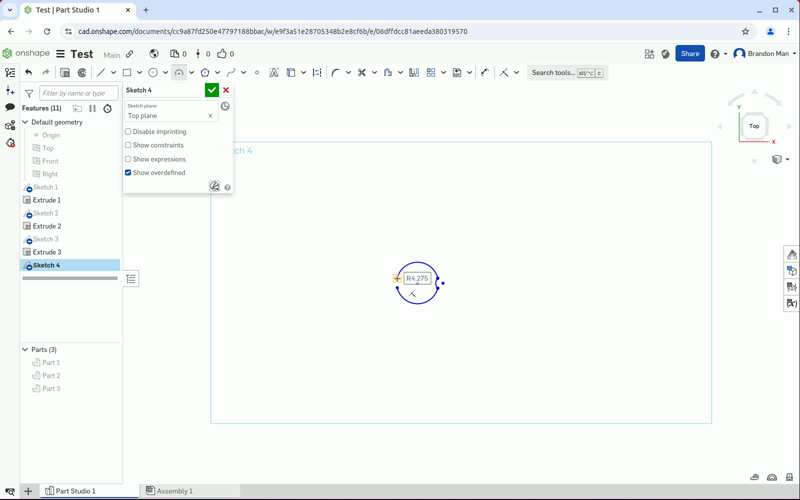
click(397, 278)
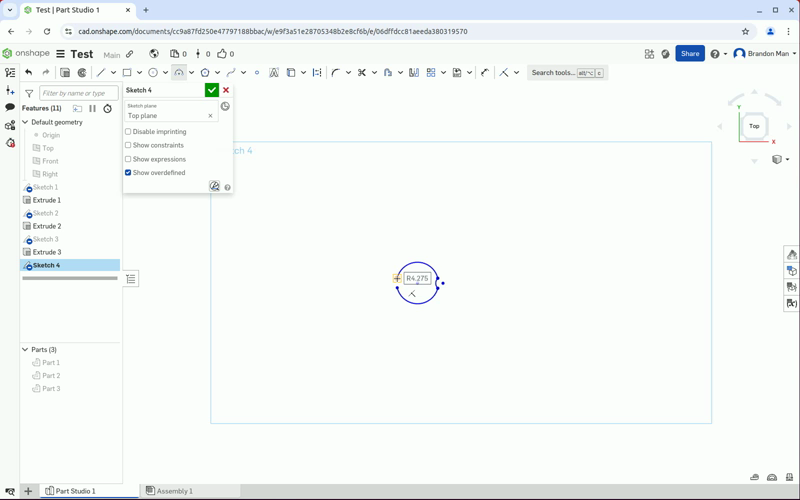
mouse_move(397, 287)
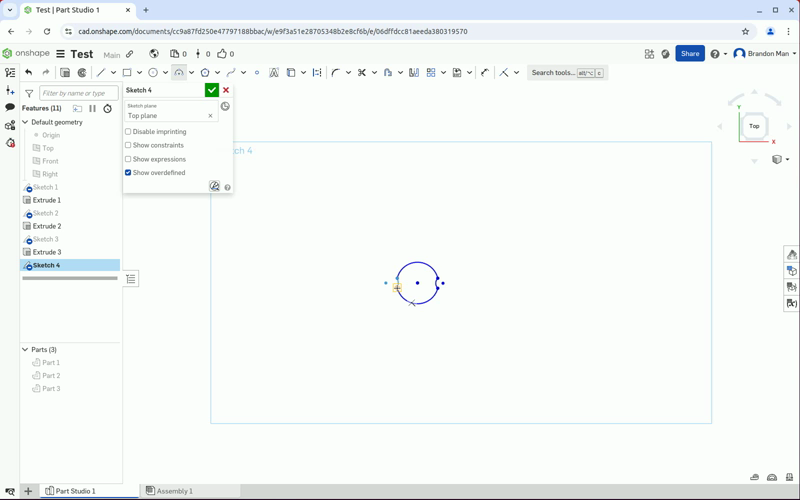
click(397, 287)
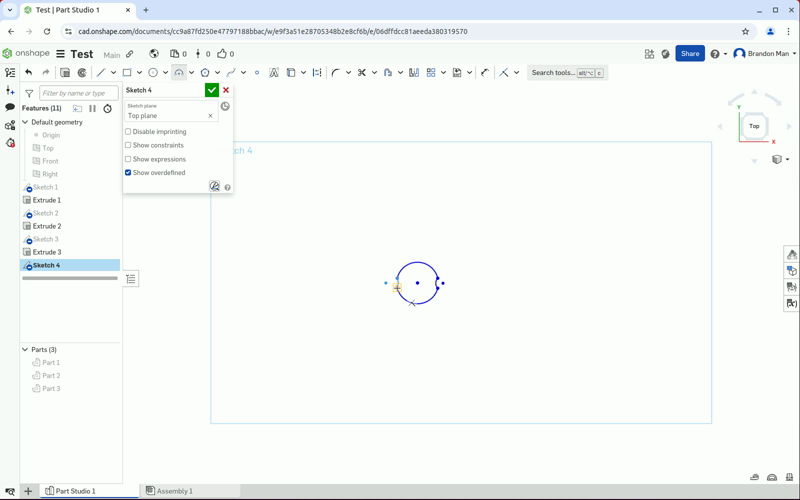
key_down(shift)
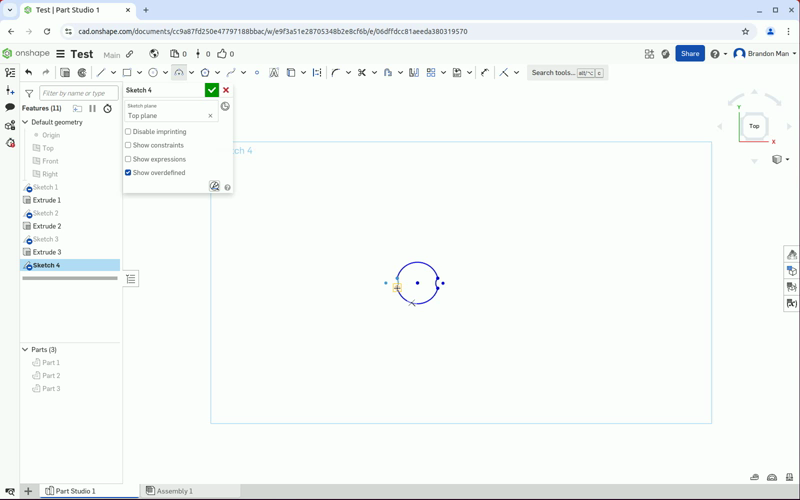
mouse_move(399, 282)
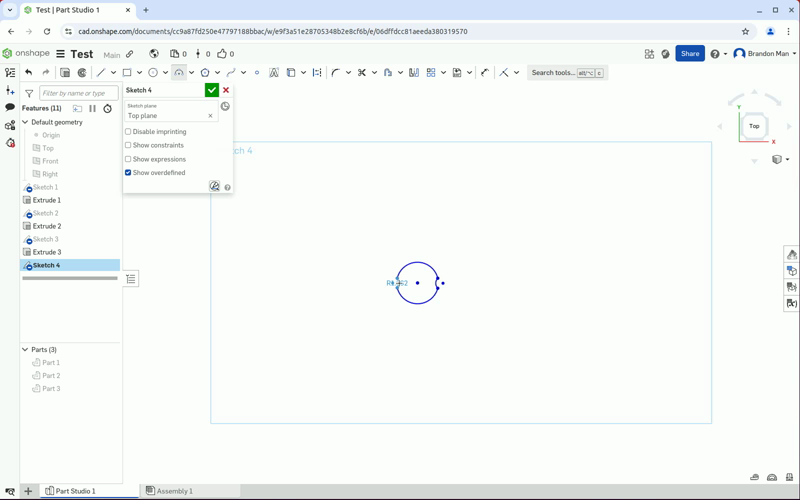
click(399, 282)
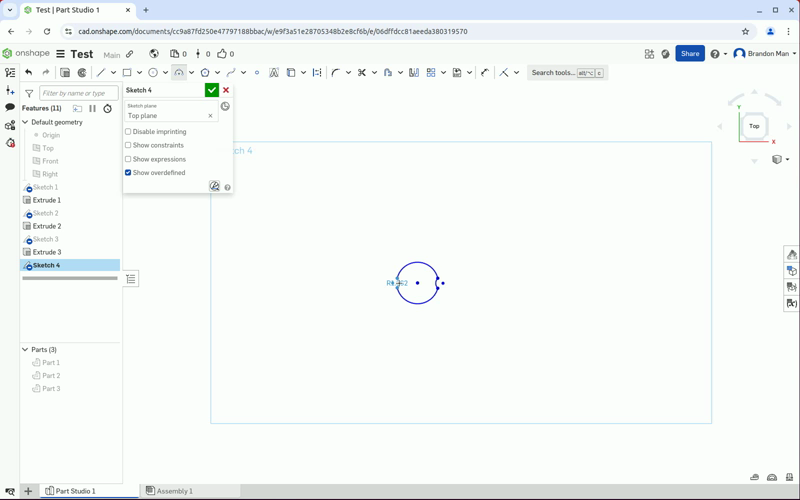
key_up(shift)
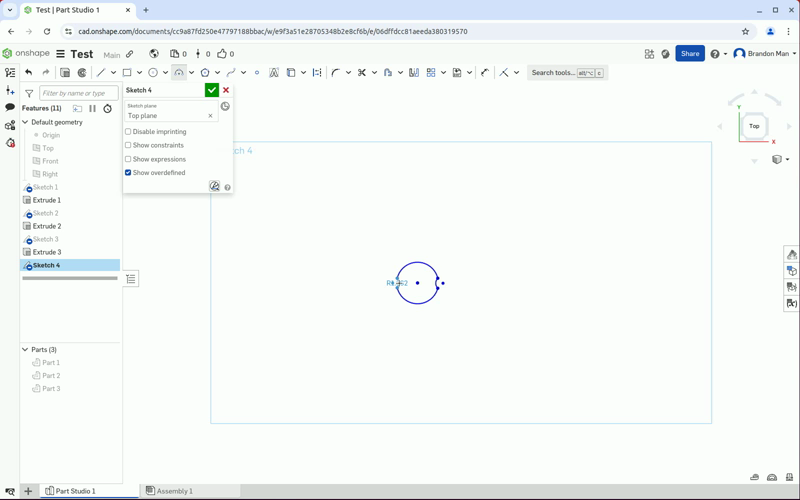
key(esc)
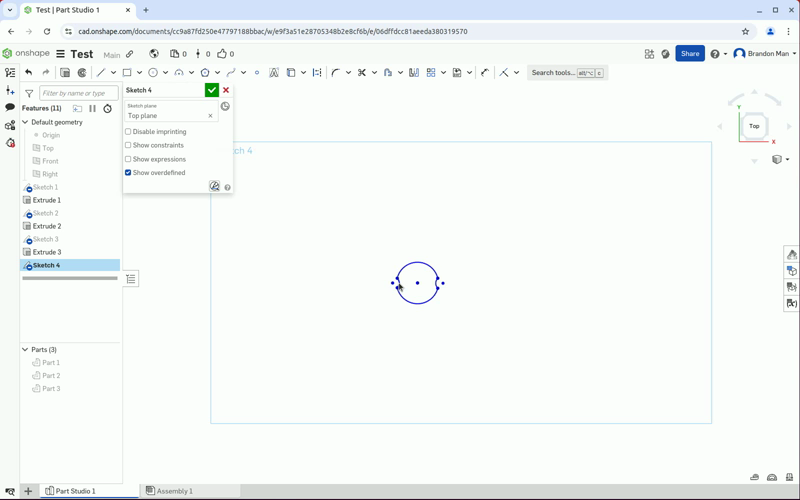
key(c)
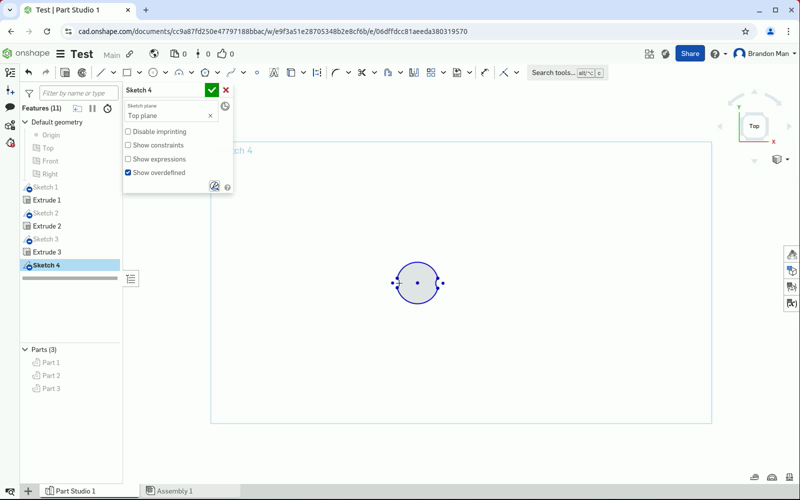
key_down(shift)
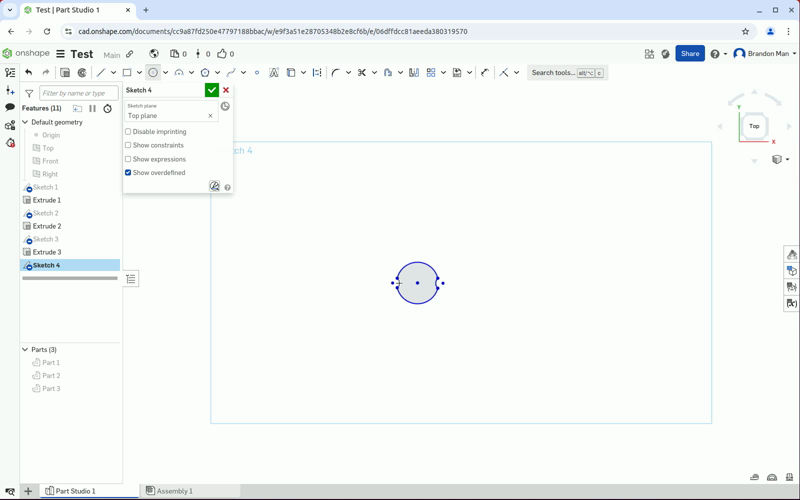
mouse_move(417, 282)
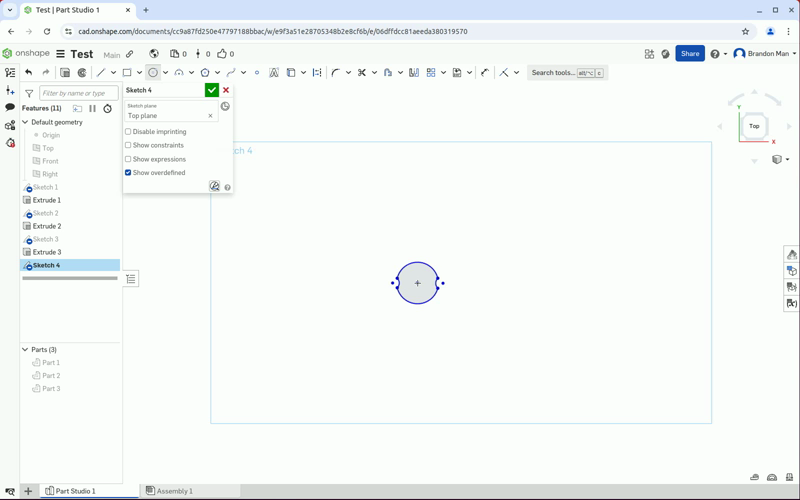
click(417, 282)
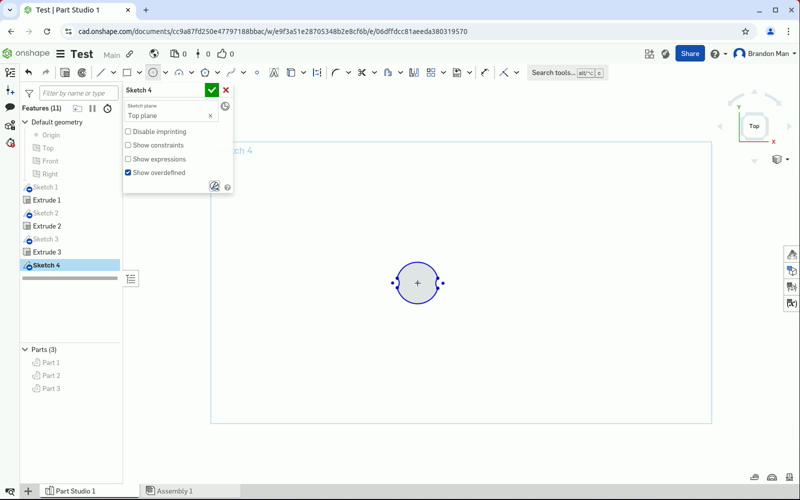
key_up(shift)
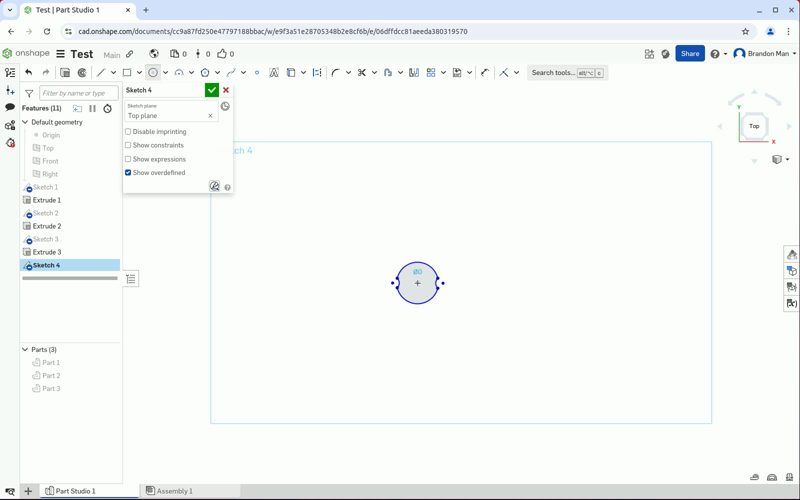
mouse_move(431, 282)
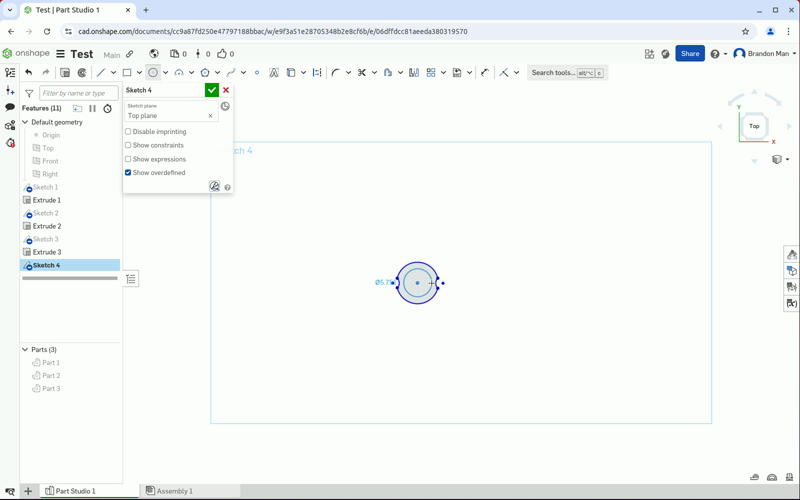
scroll(6)
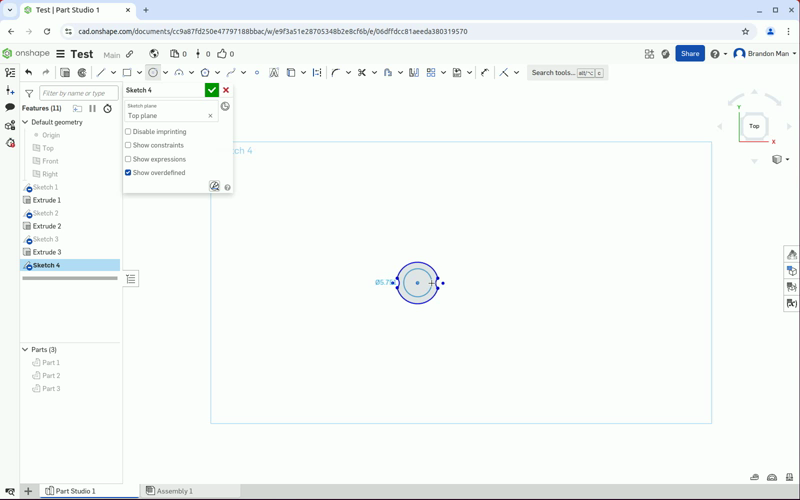
scroll(6)
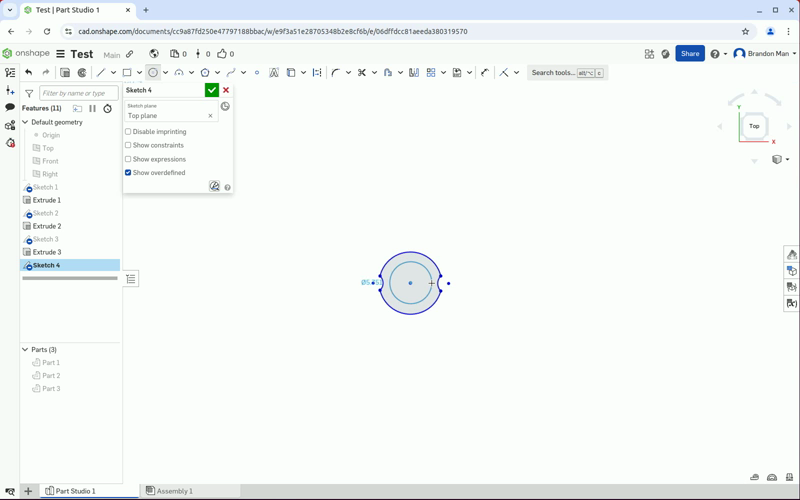
scroll(6)
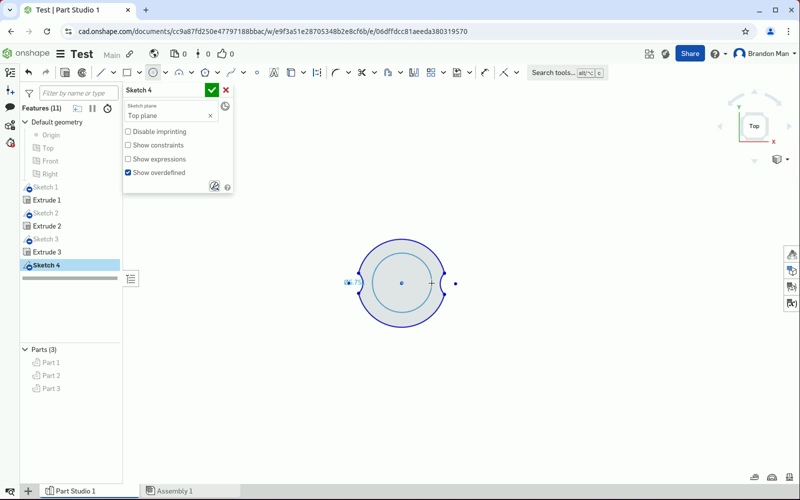
scroll(6)
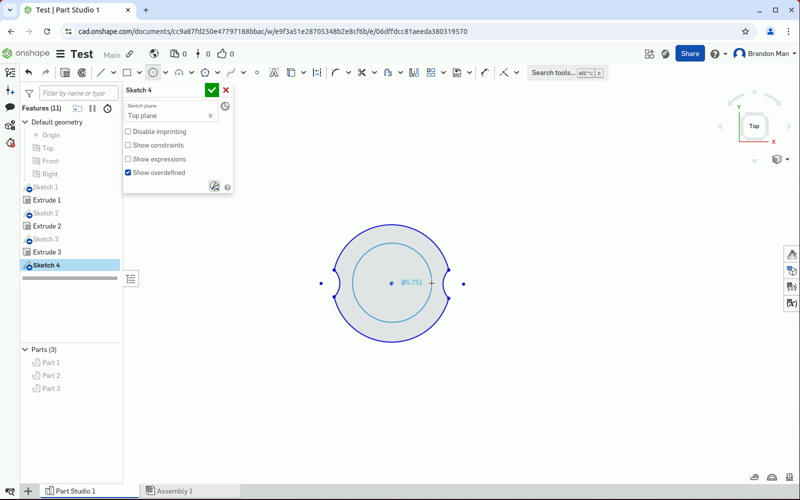
scroll(6)
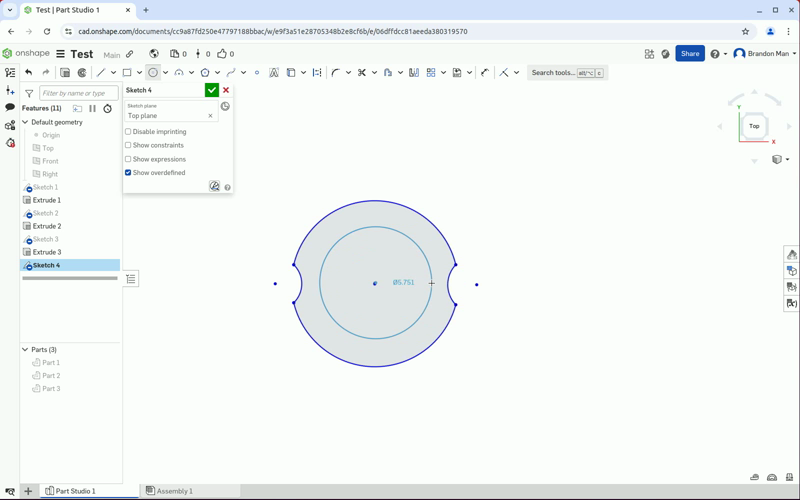
scroll(6)
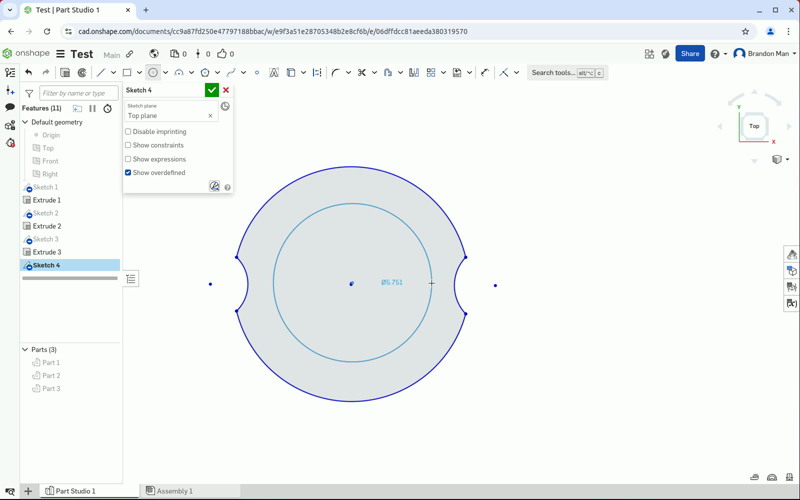
scroll(6)
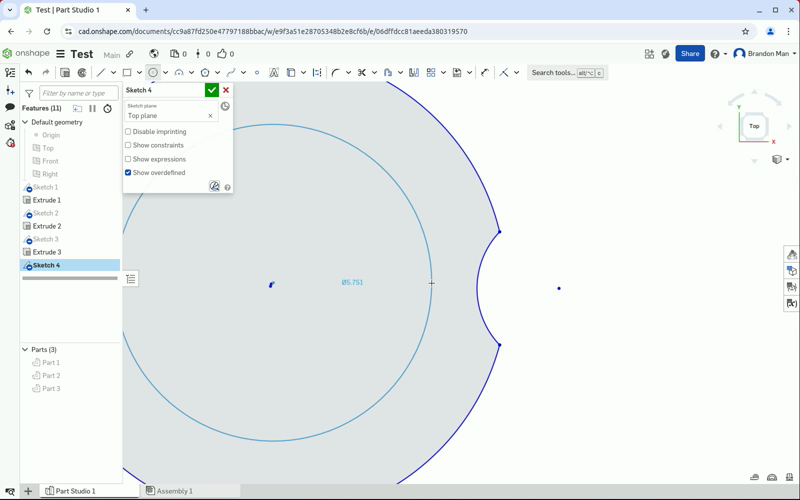
click(431, 282)
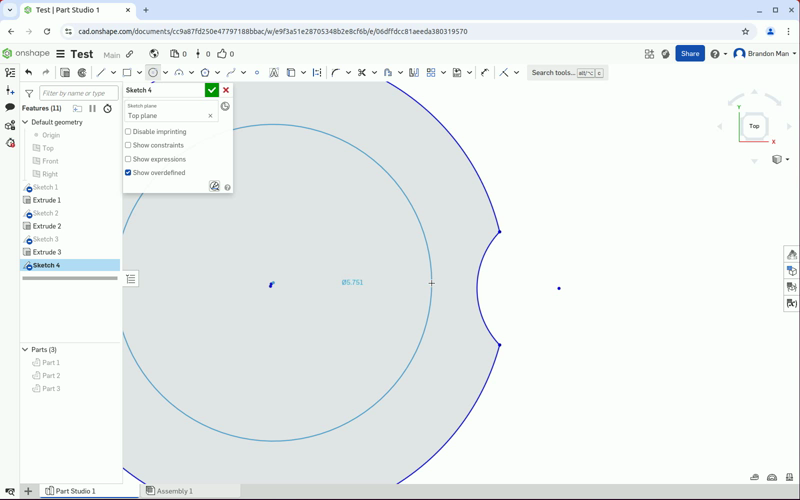
scroll(-6)
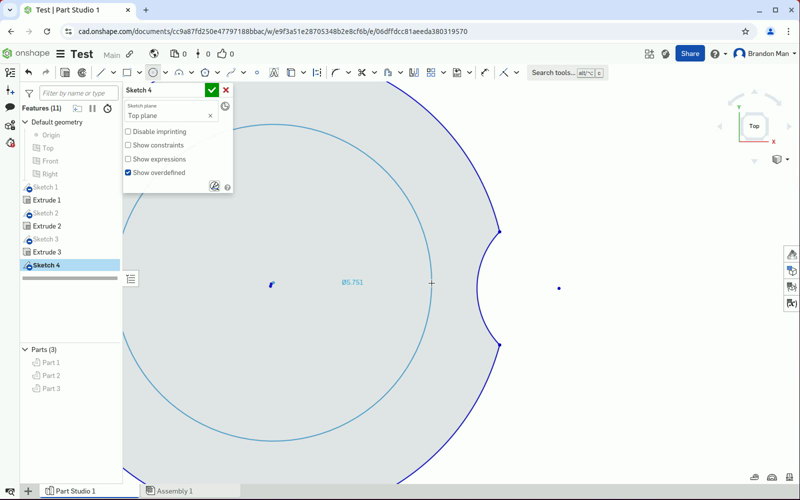
scroll(-6)
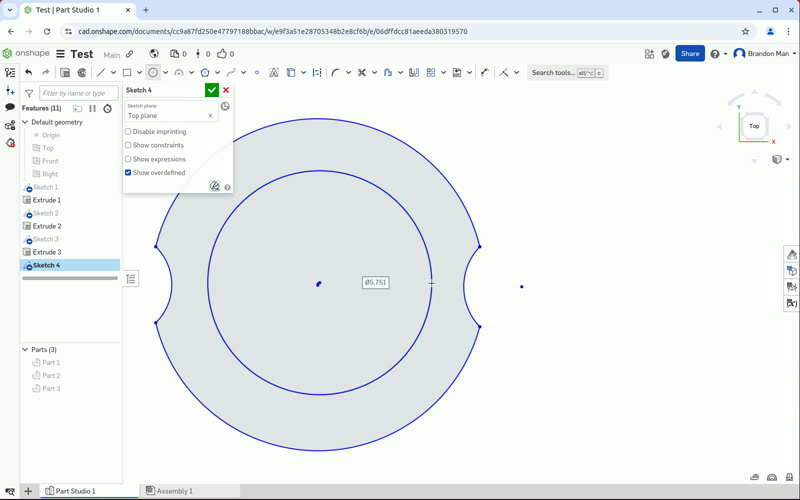
scroll(-6)
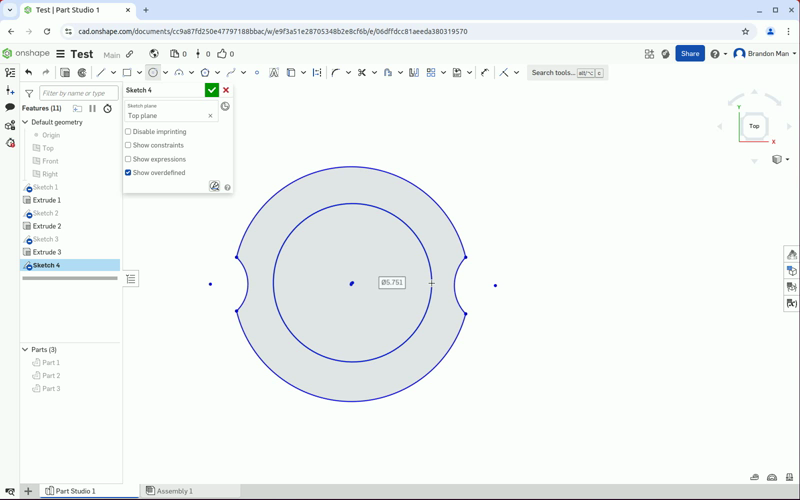
scroll(-6)
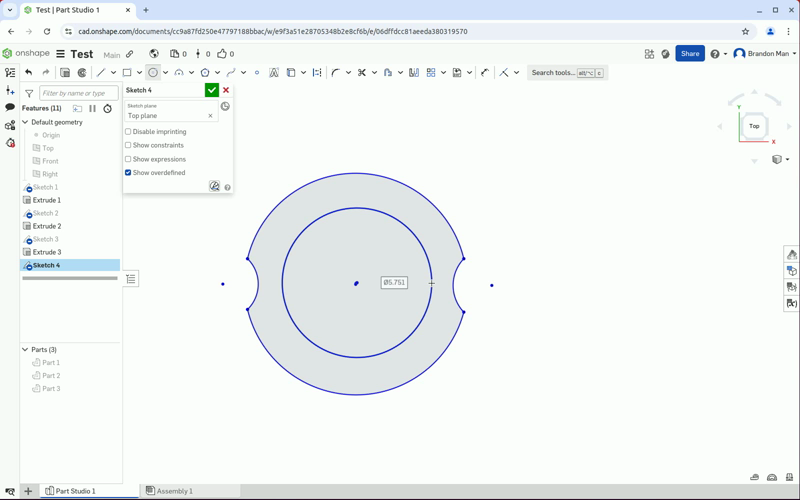
scroll(-6)
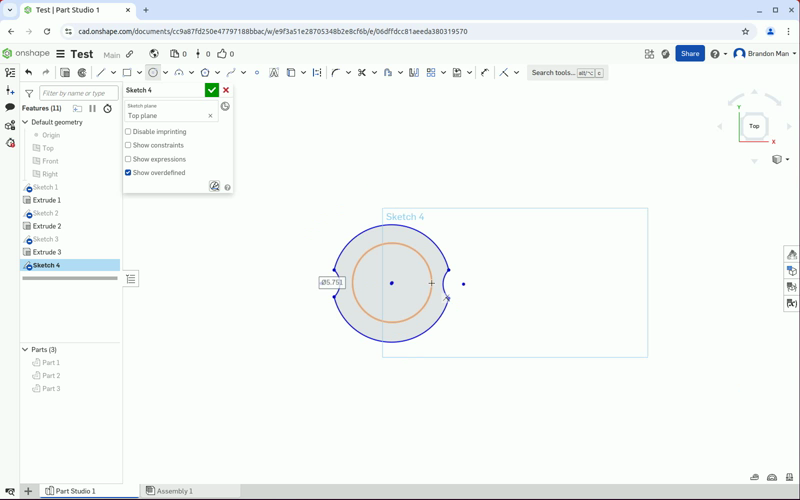
scroll(-6)
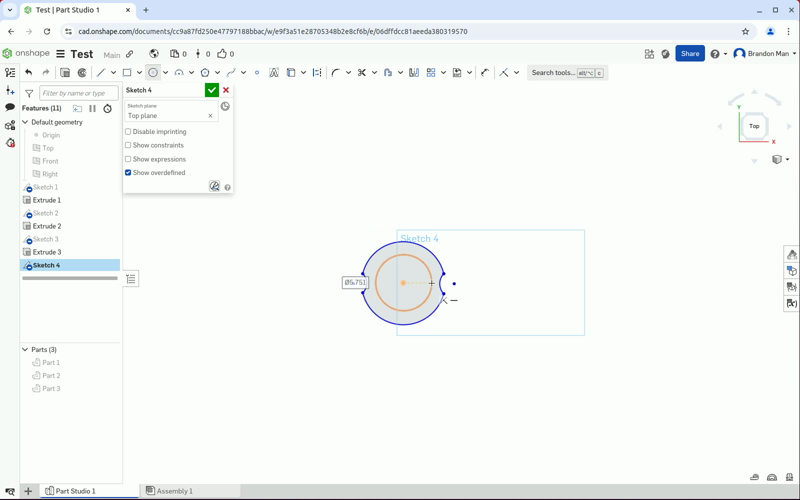
scroll(-6)
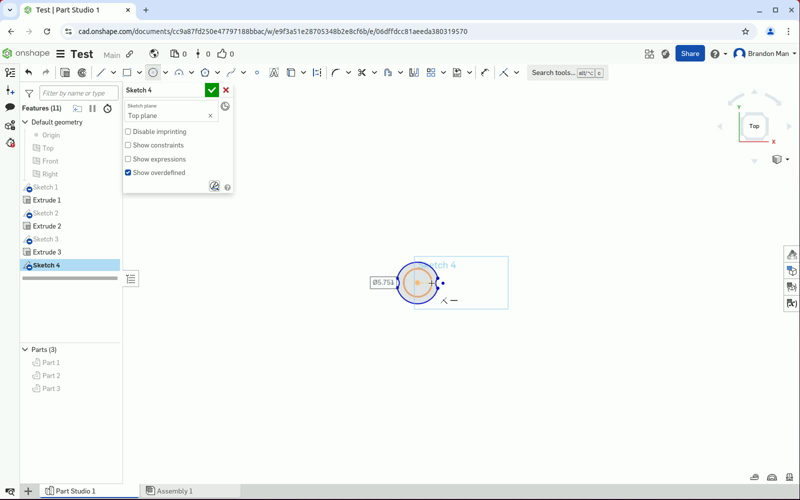
key(esc)
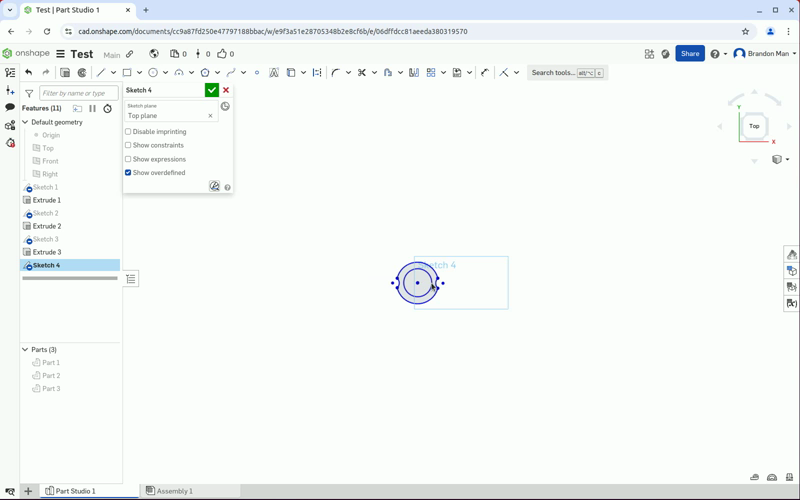
mouse_move(424, 268)
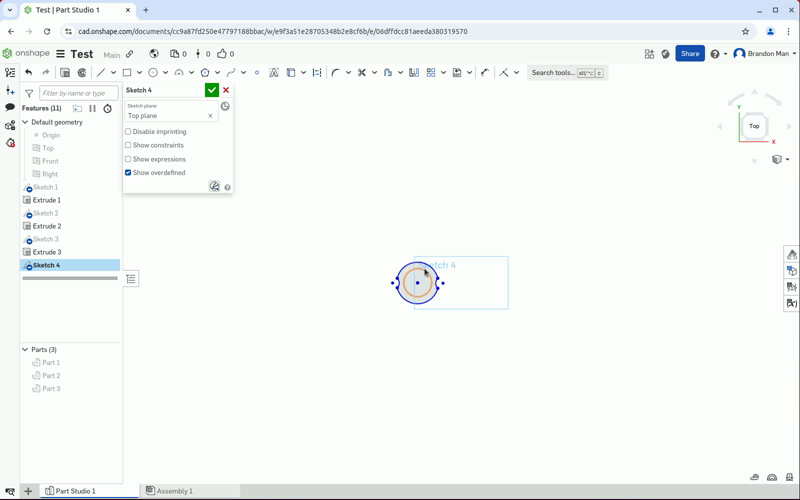
scroll(6)
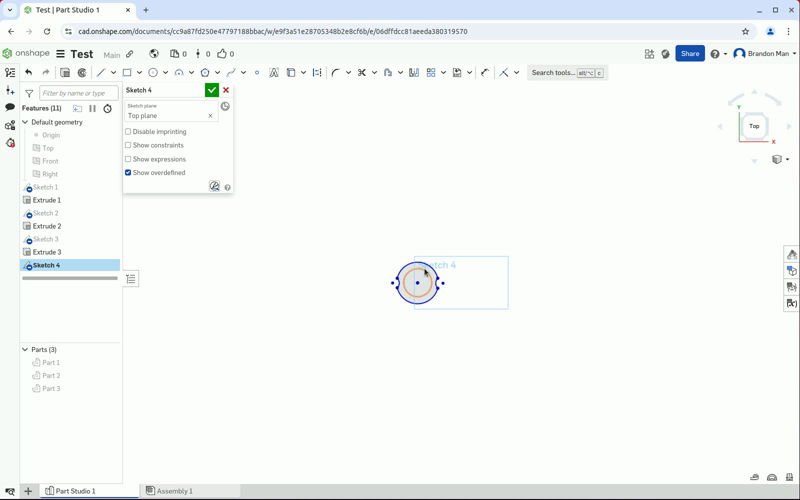
scroll(6)
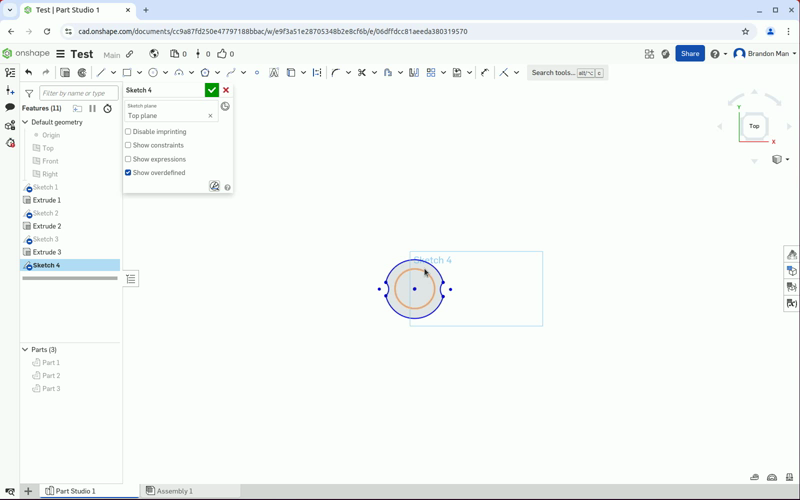
scroll(6)
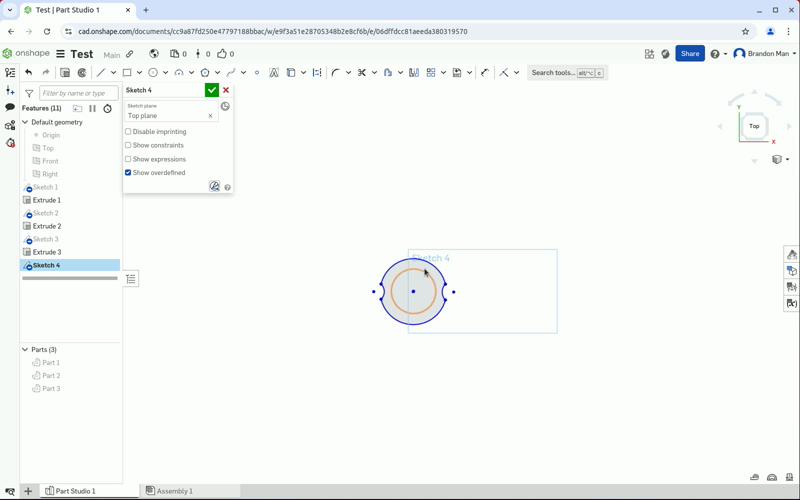
scroll(6)
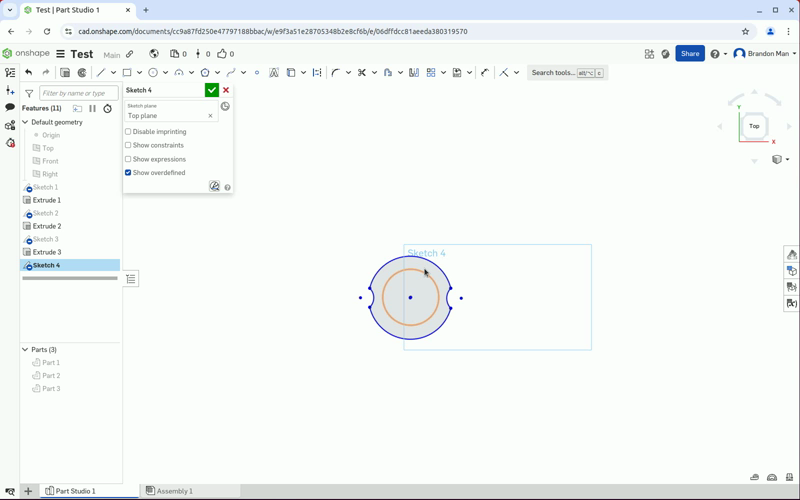
scroll(6)
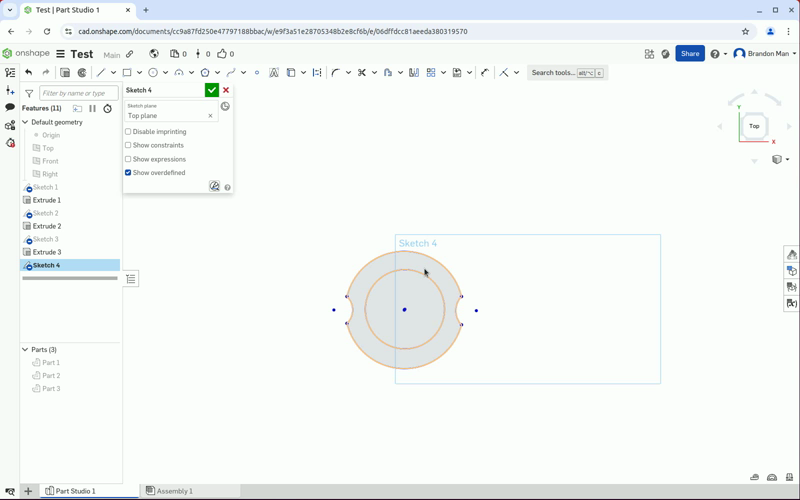
scroll(6)
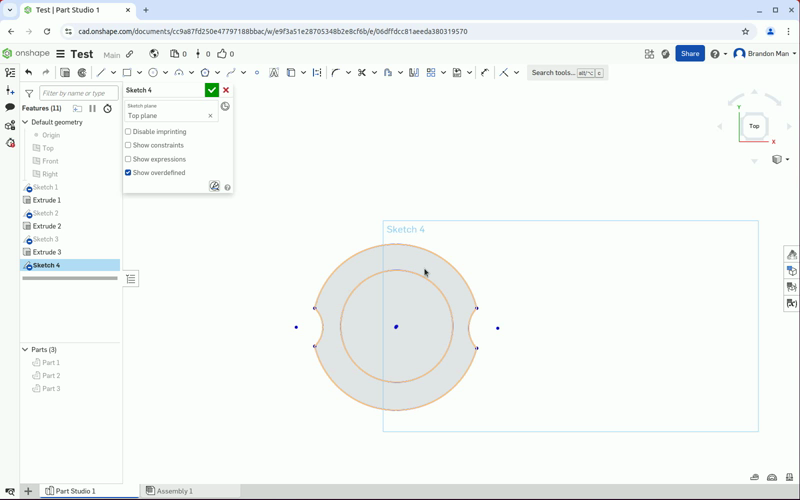
scroll(6)
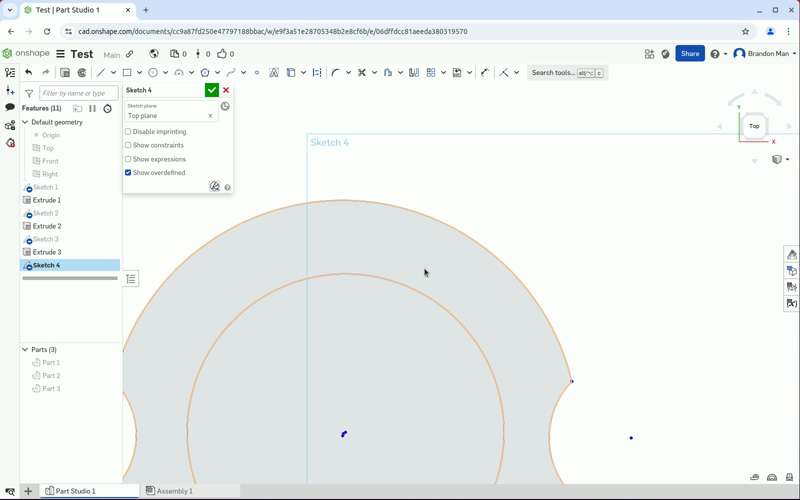
click(424, 268)
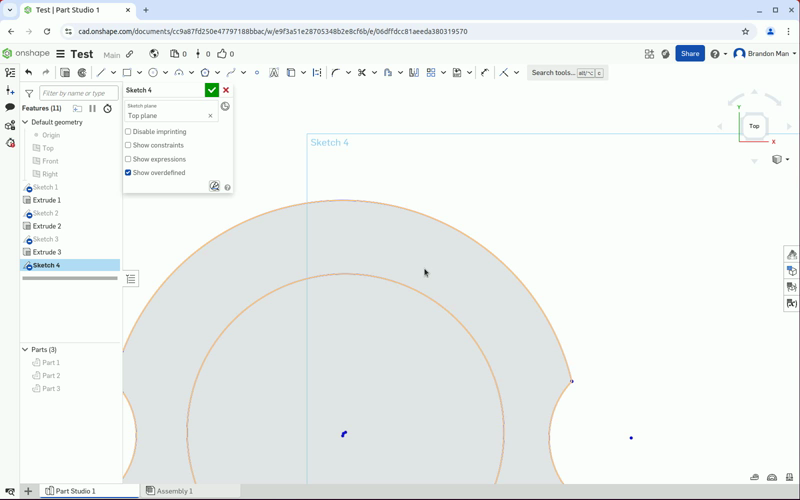
scroll(-6)
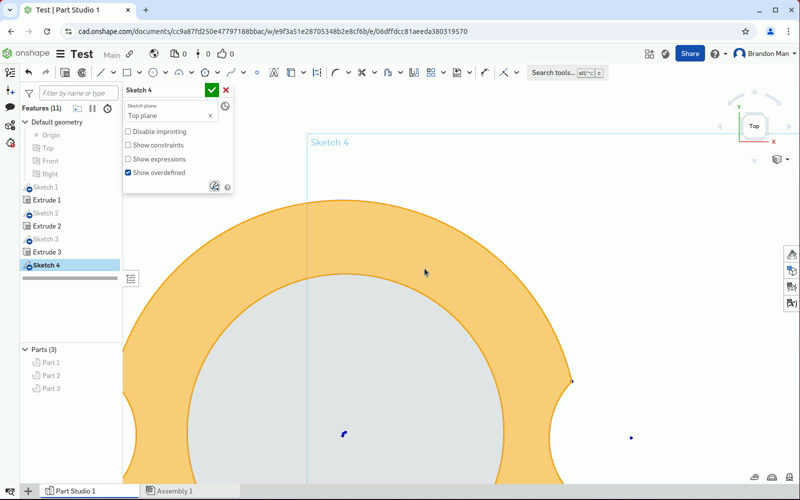
scroll(-6)
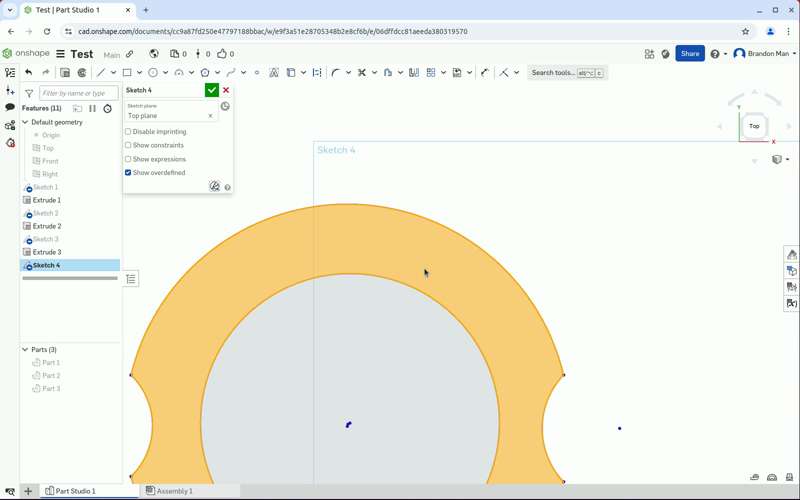
scroll(-6)
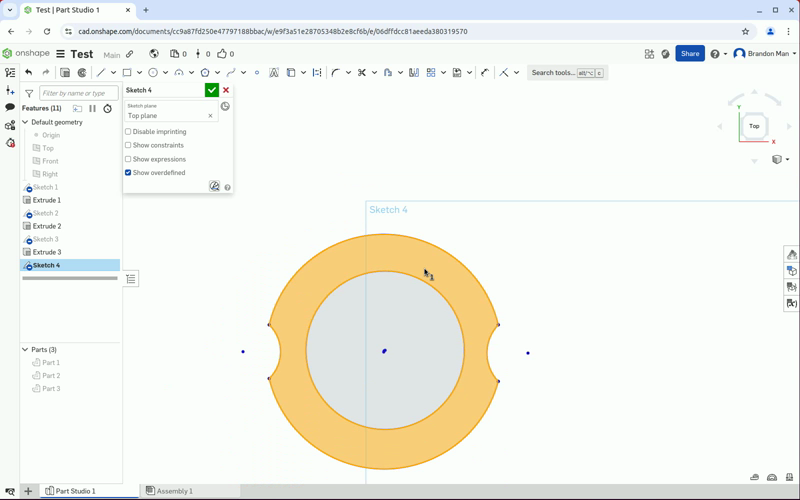
scroll(-6)
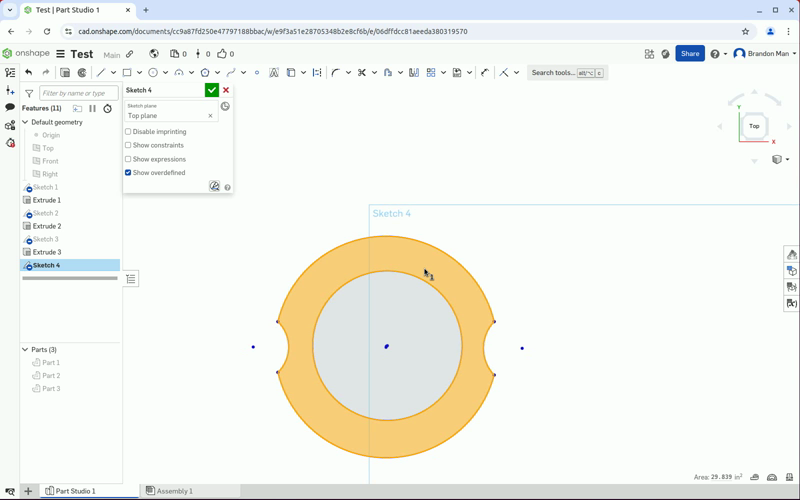
scroll(-6)
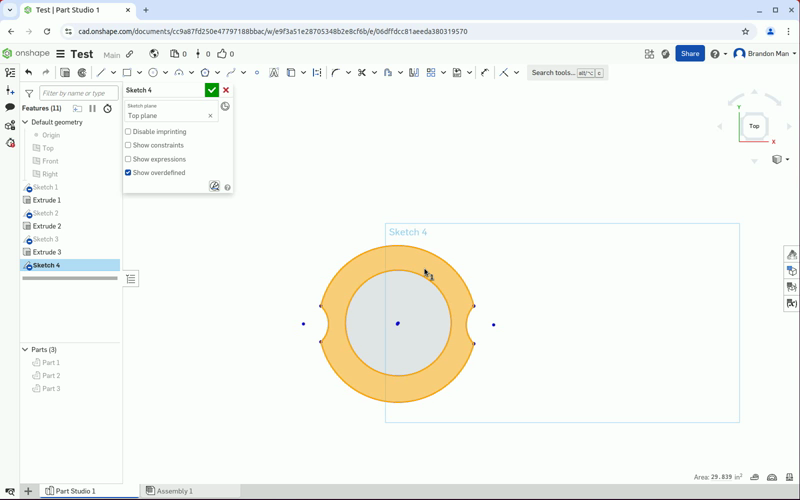
scroll(-6)
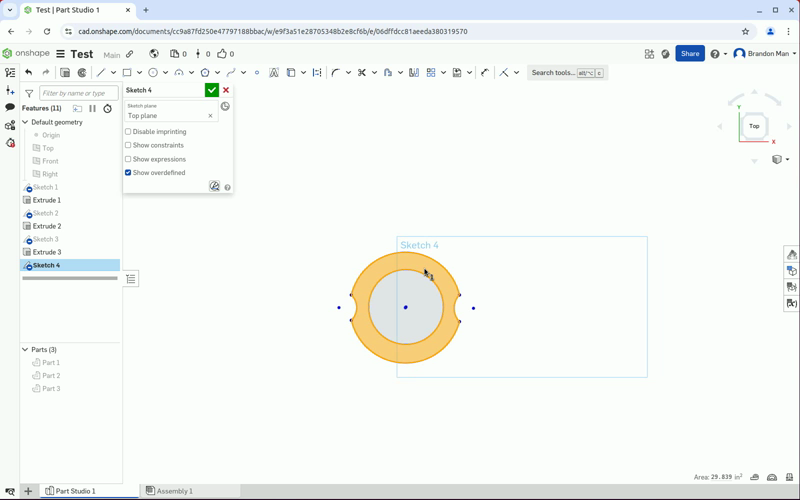
scroll(-6)
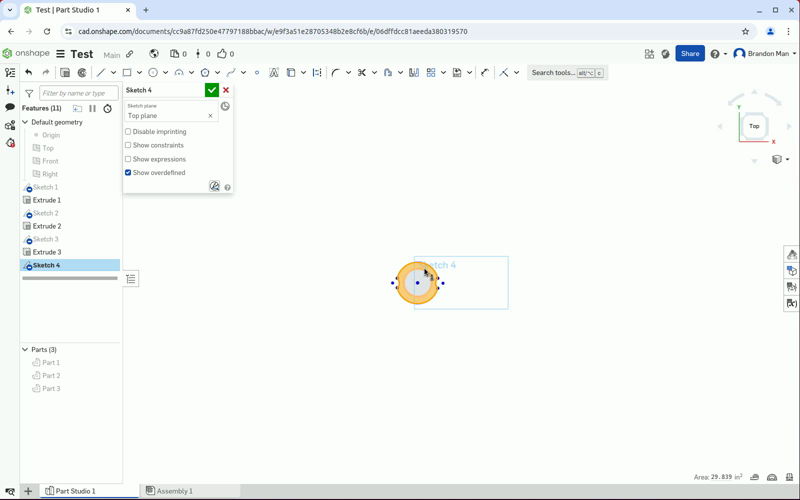
mouse_move(73, 352)
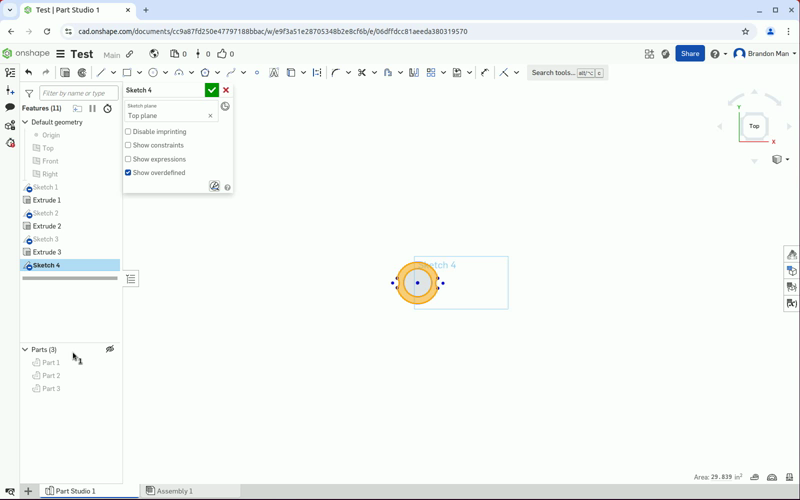
key(shift+y)
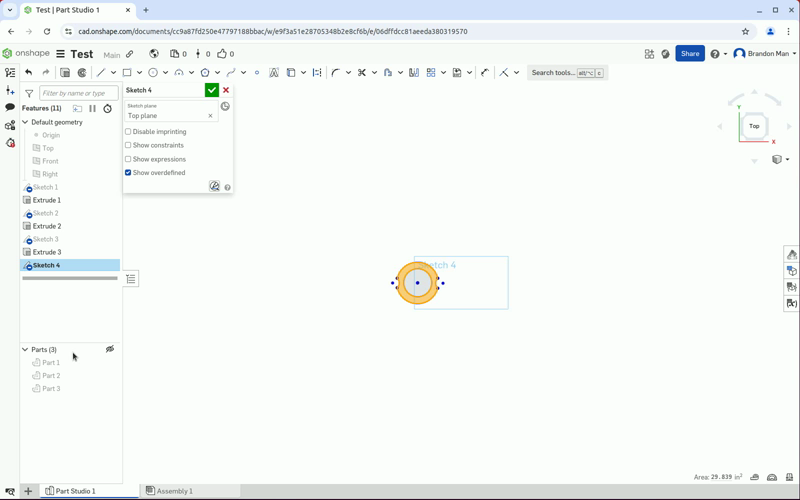
key(shift+e)
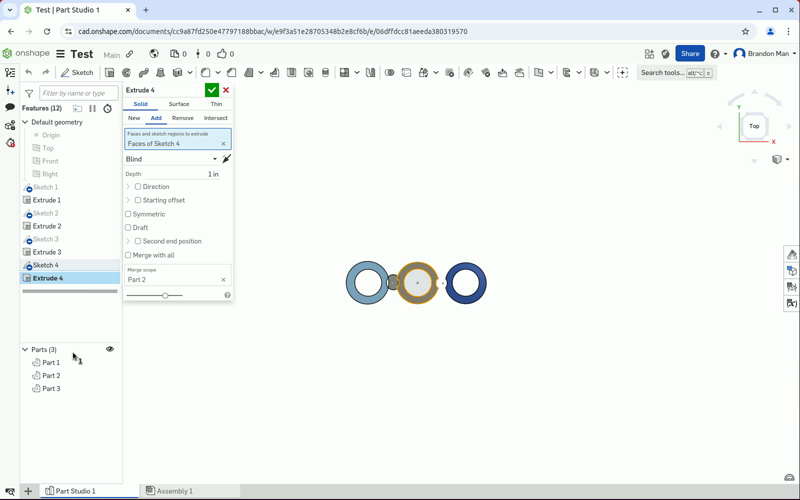
mouse_move(143, 106)
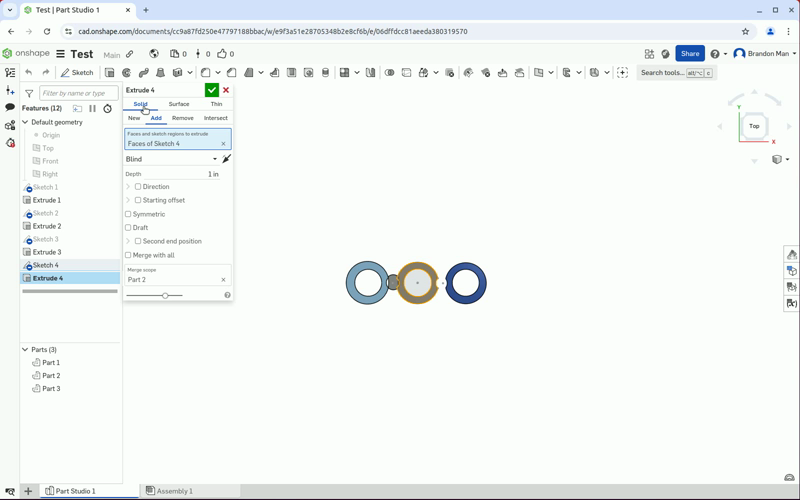
click(143, 106)
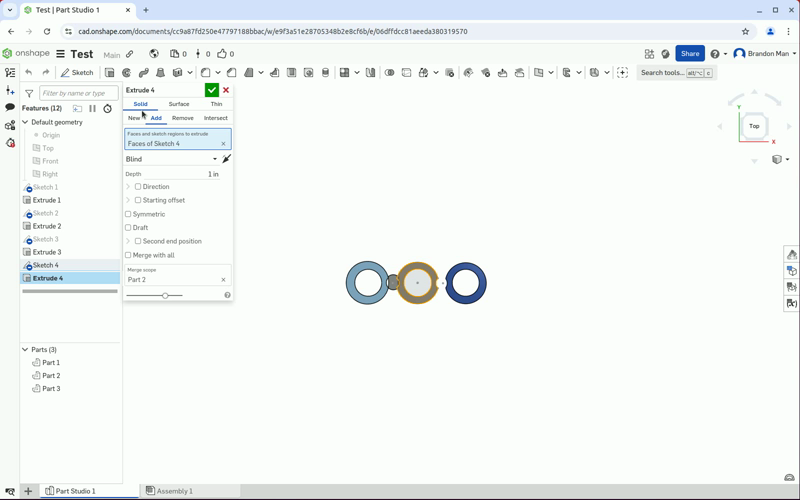
mouse_move(137, 120)
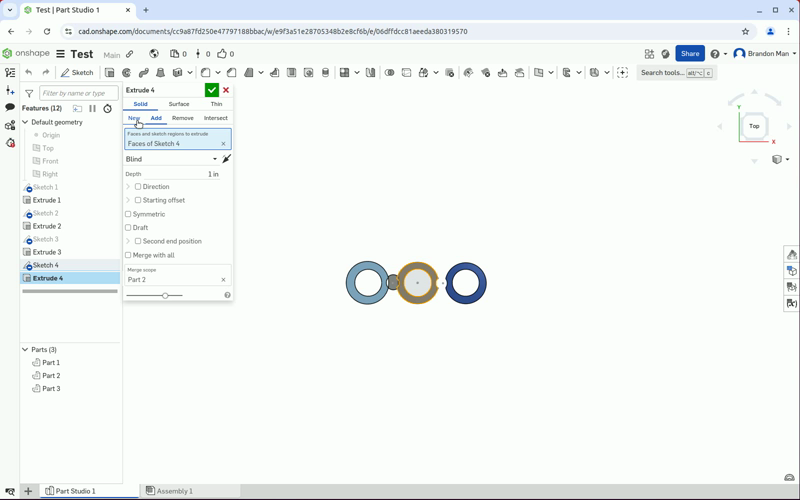
click(137, 120)
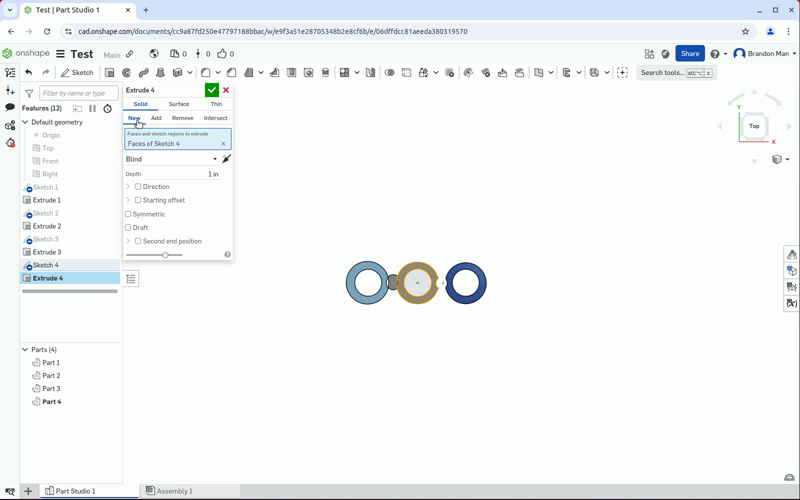
key(tab, 4)
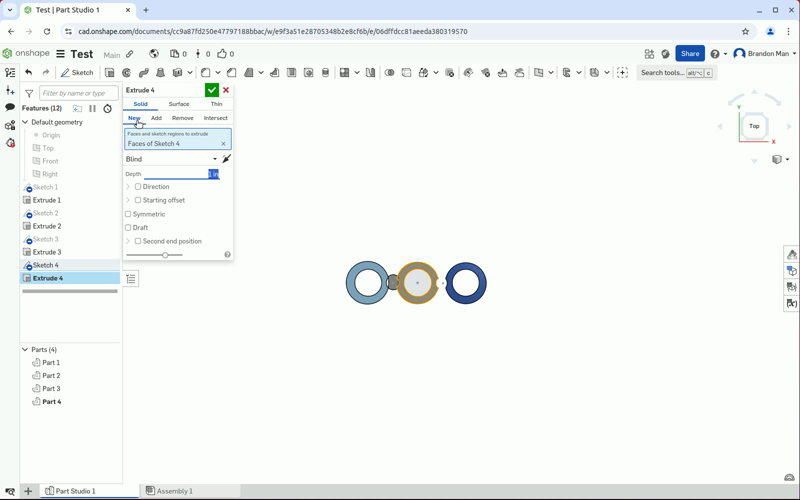
text(1.685)
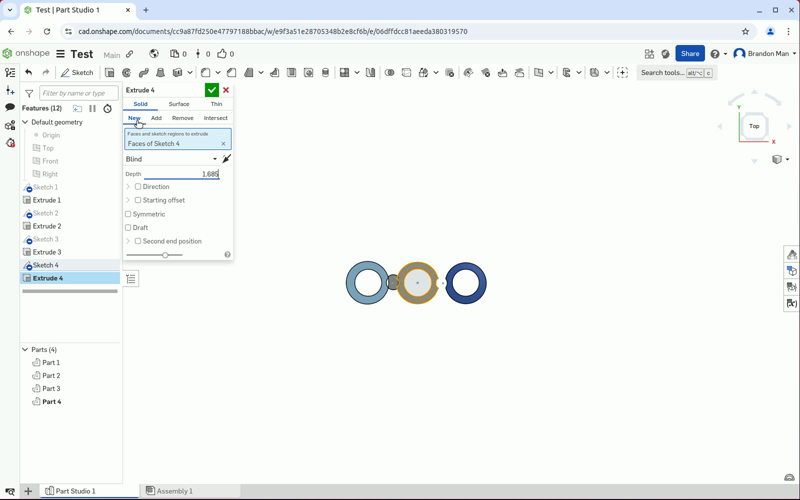
key(enter)
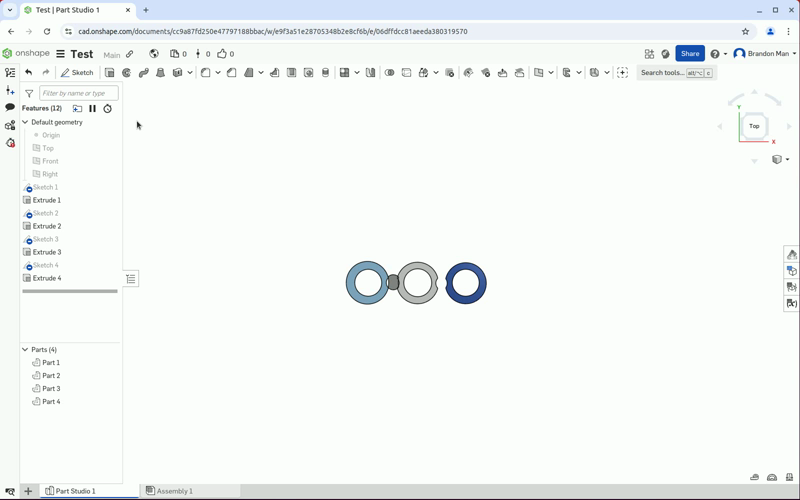
key(shift+h)
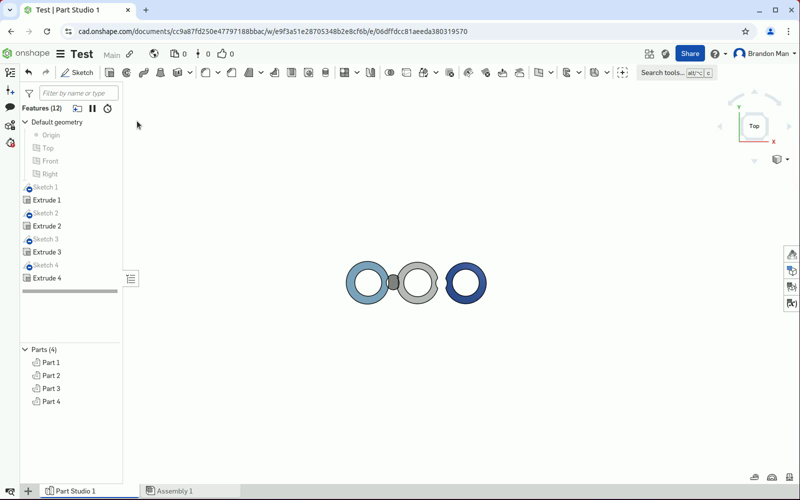
key(shift+h)
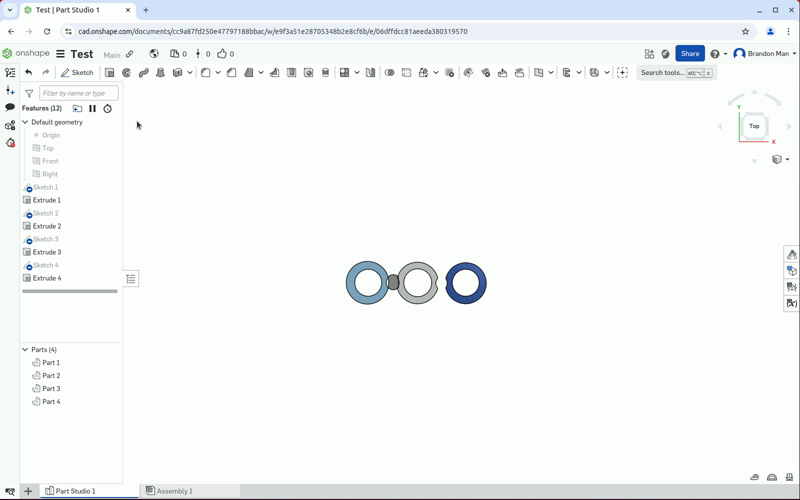
mouse_move(73, 189)
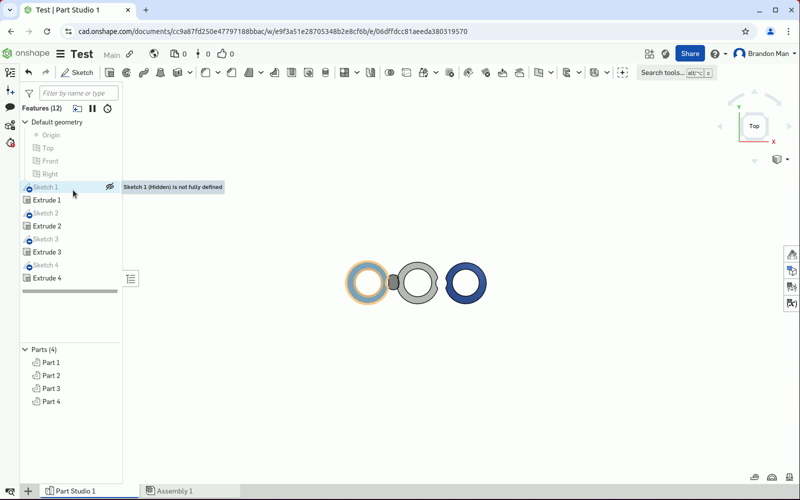
click(73, 189)
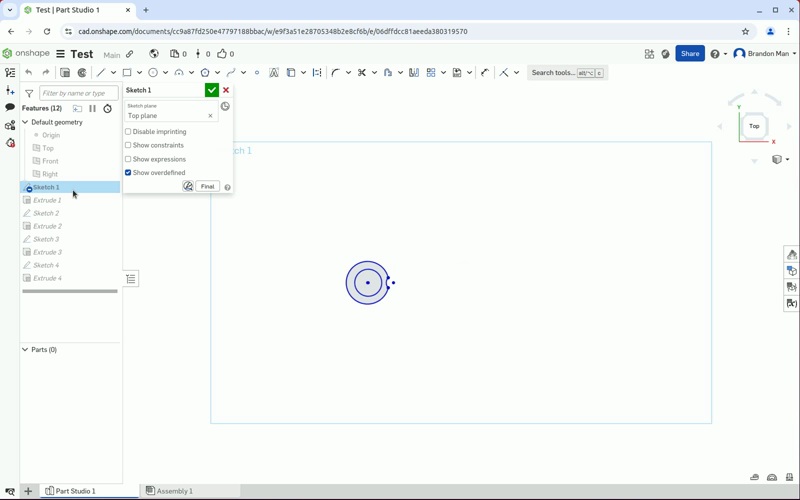
mouse_move(229, 92)
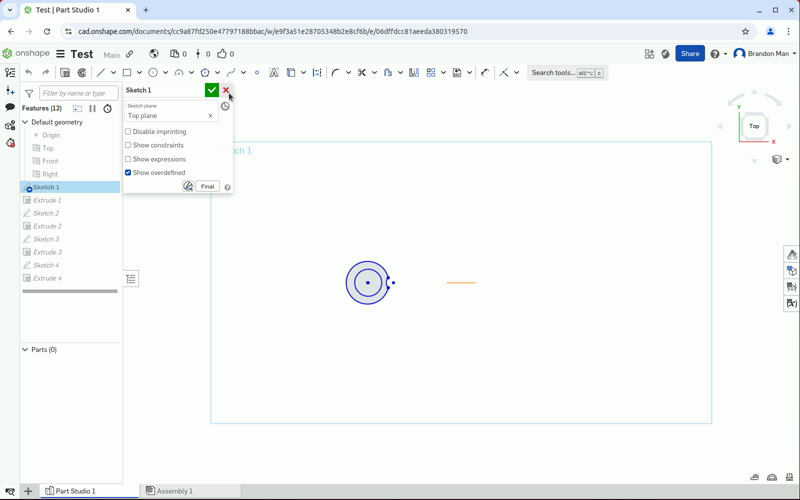
click(229, 92)
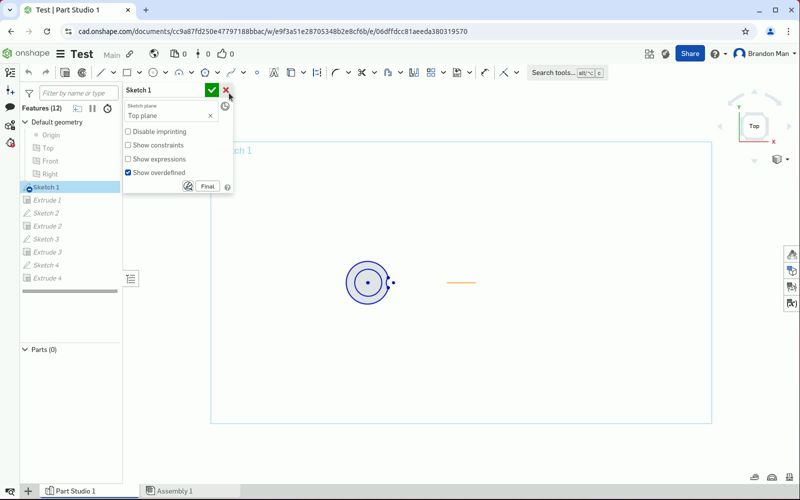
key(shift+s)
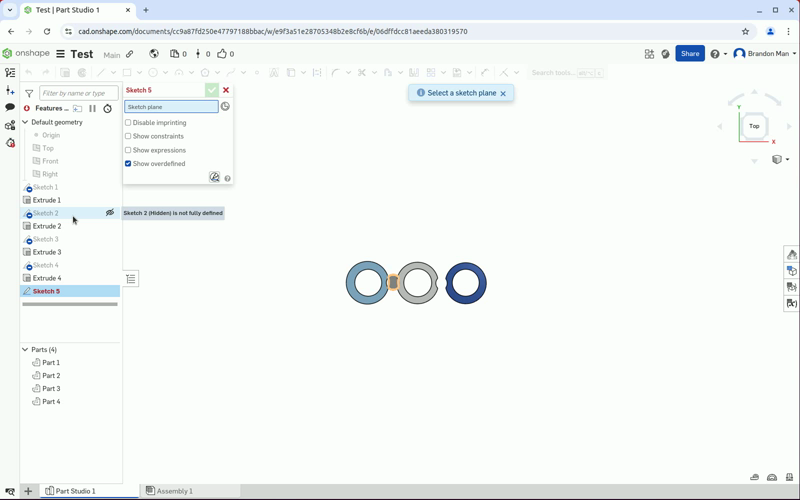
scroll(3)
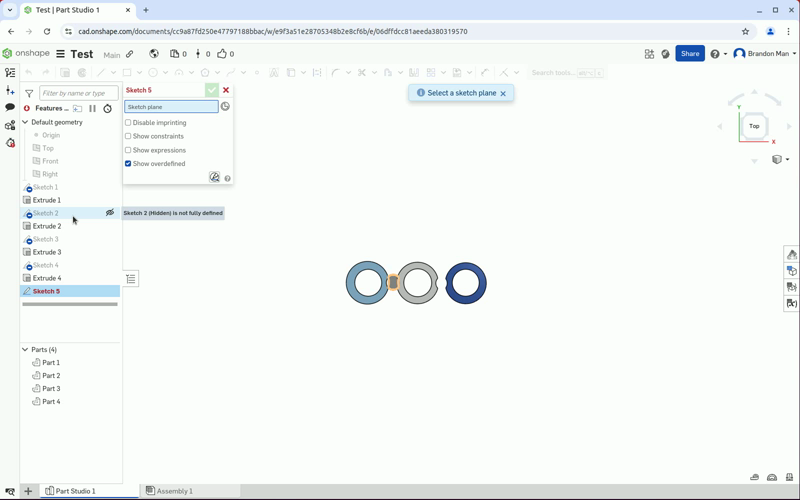
mouse_move(73, 150)
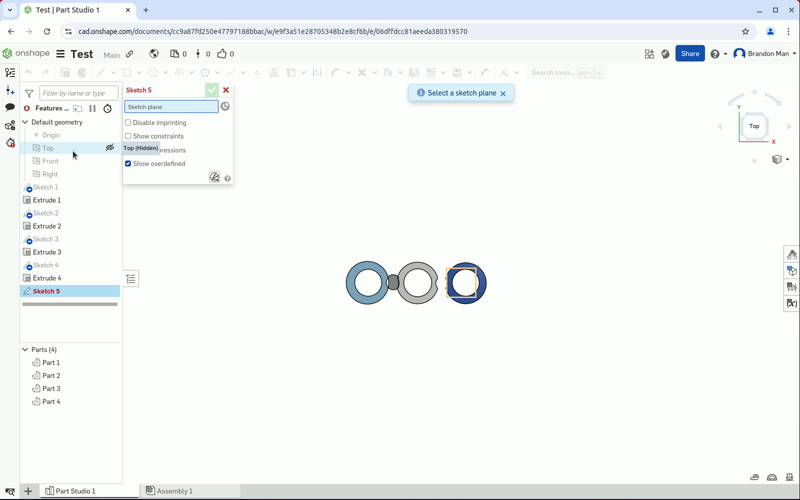
click(73, 150)
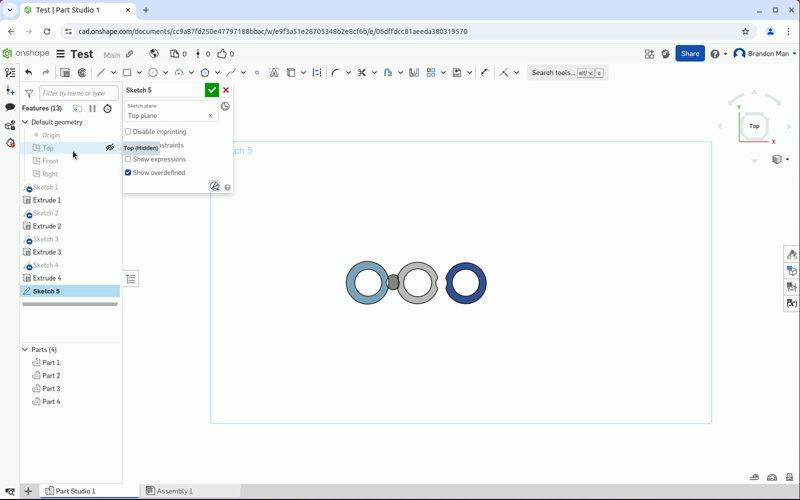
mouse_move(73, 352)
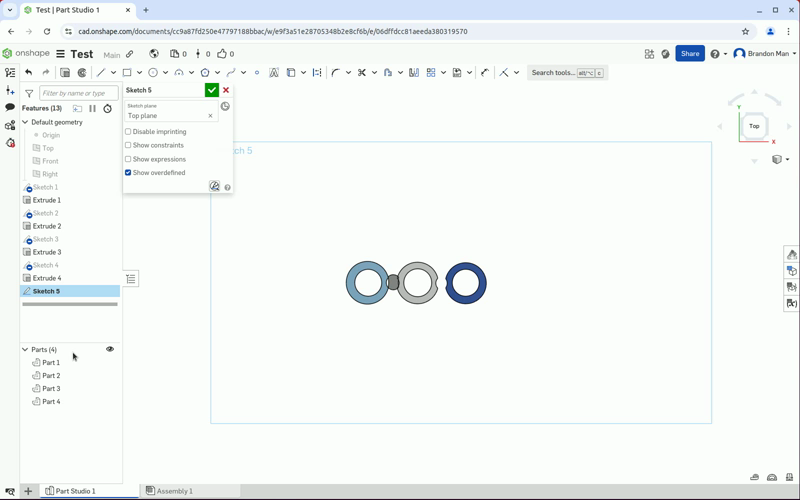
key(y)
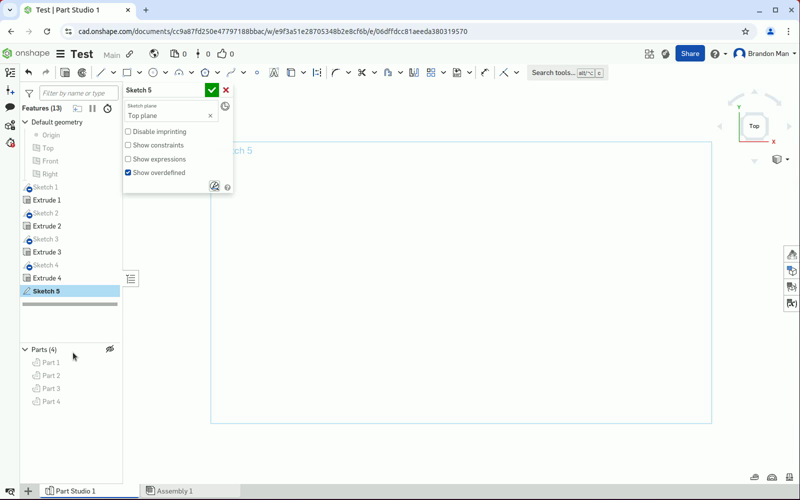
key(a)
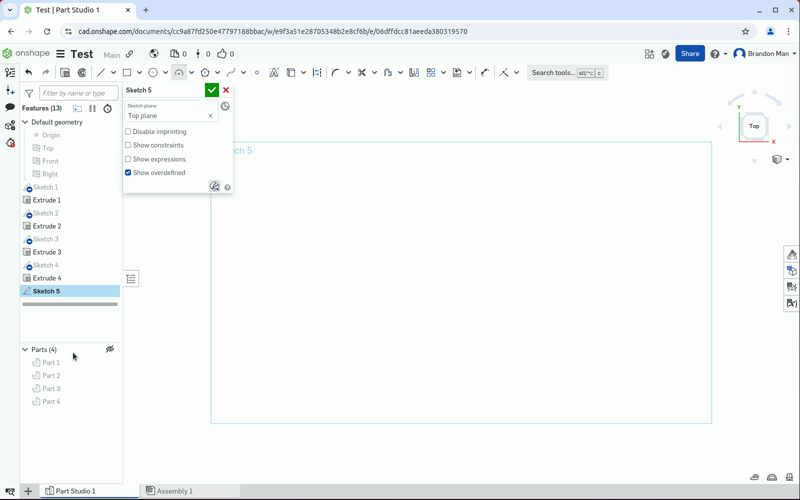
key_down(shift)
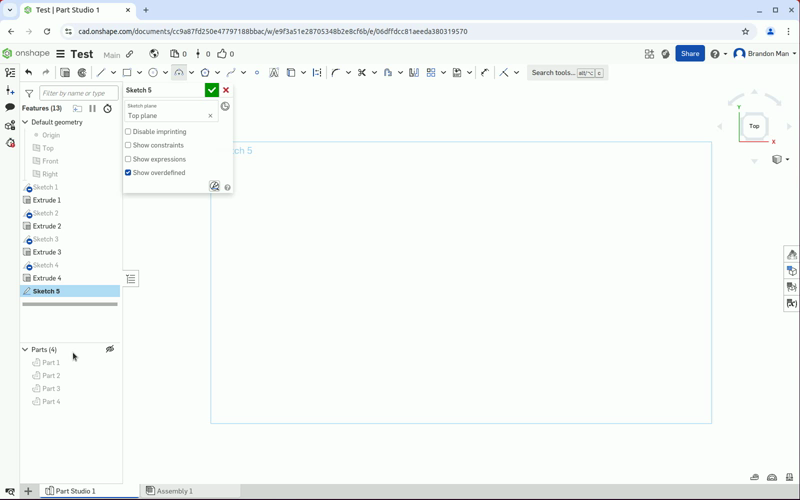
mouse_move(437, 287)
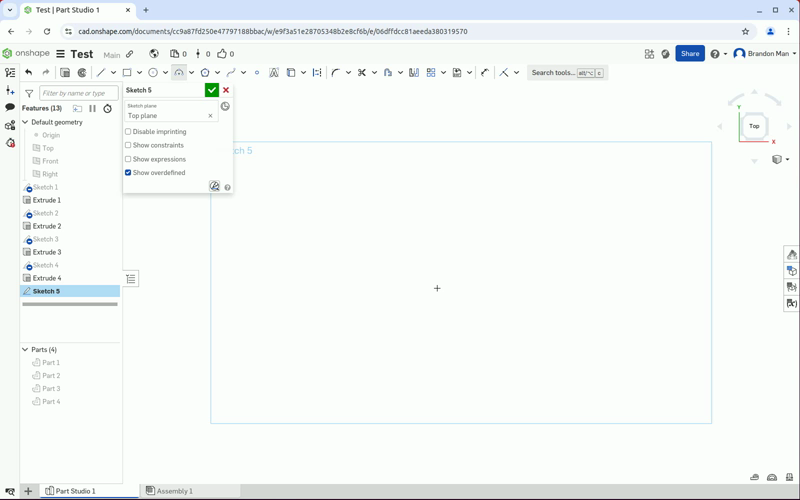
click(437, 287)
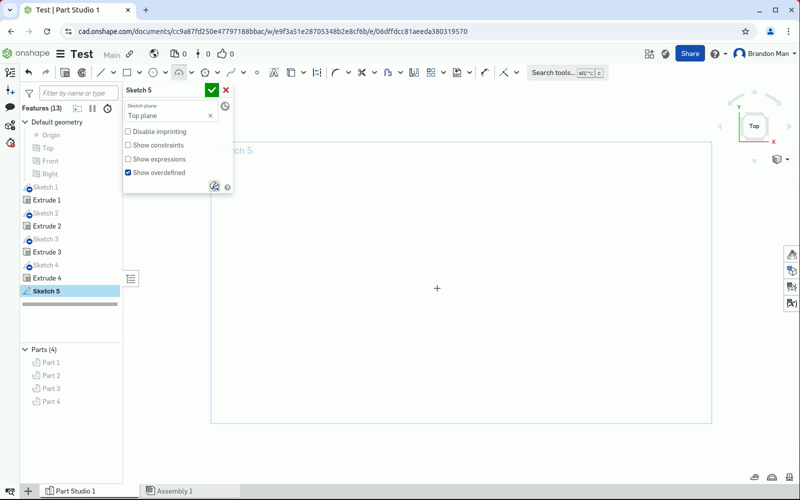
key_up(shift)
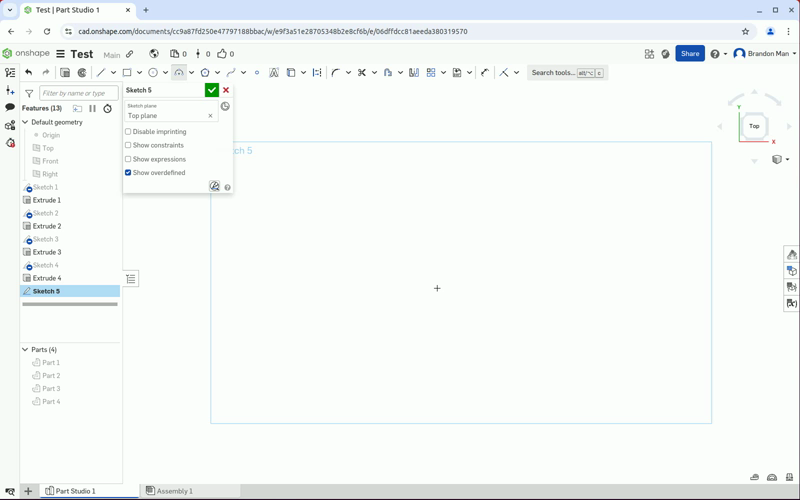
key_down(shift)
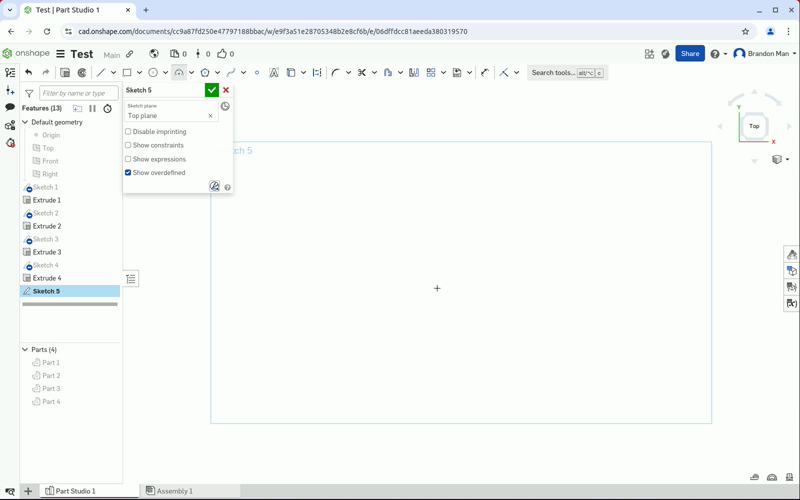
mouse_move(447, 287)
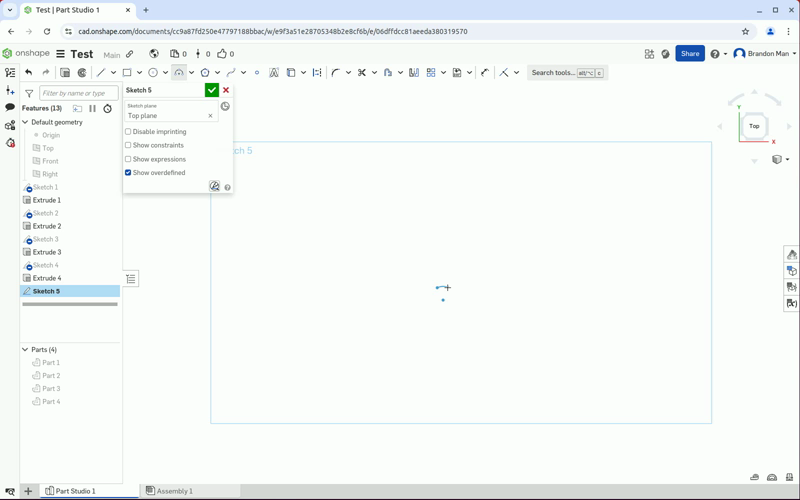
click(447, 287)
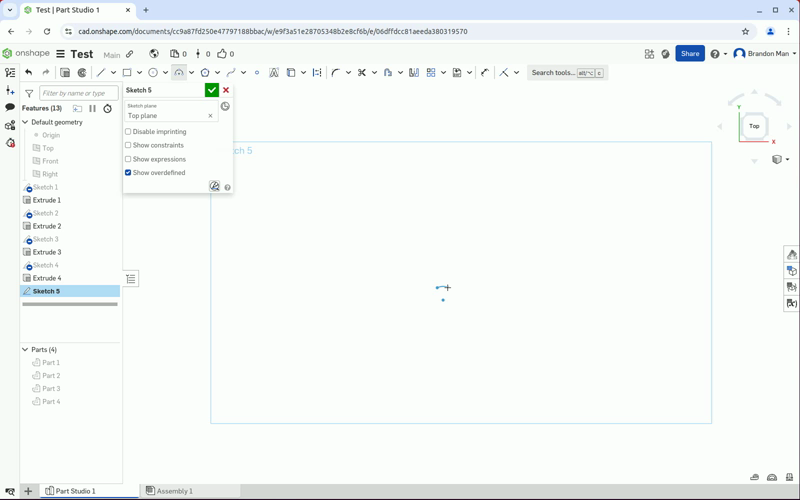
mouse_move(442, 289)
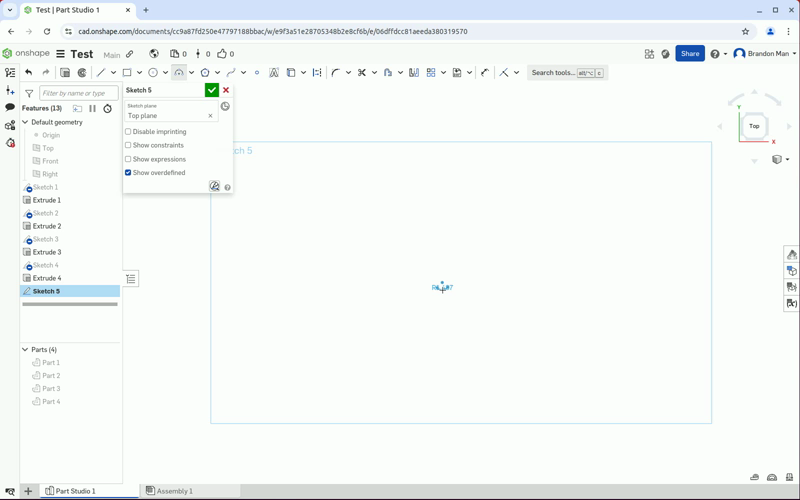
click(442, 289)
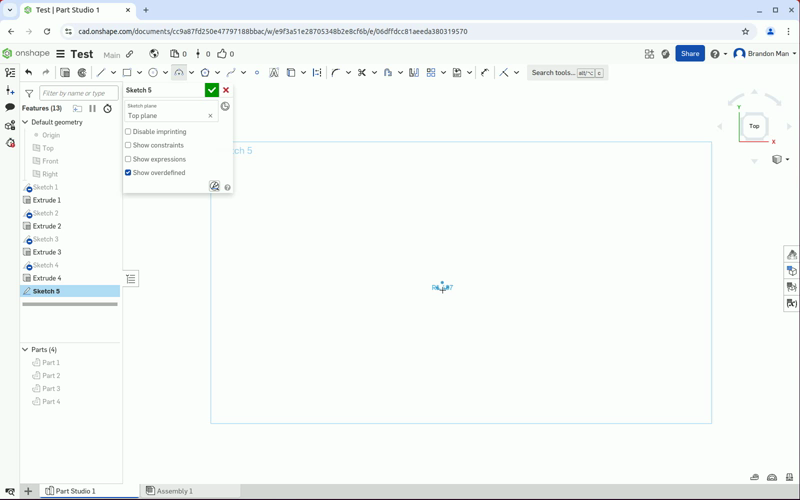
key_up(shift)
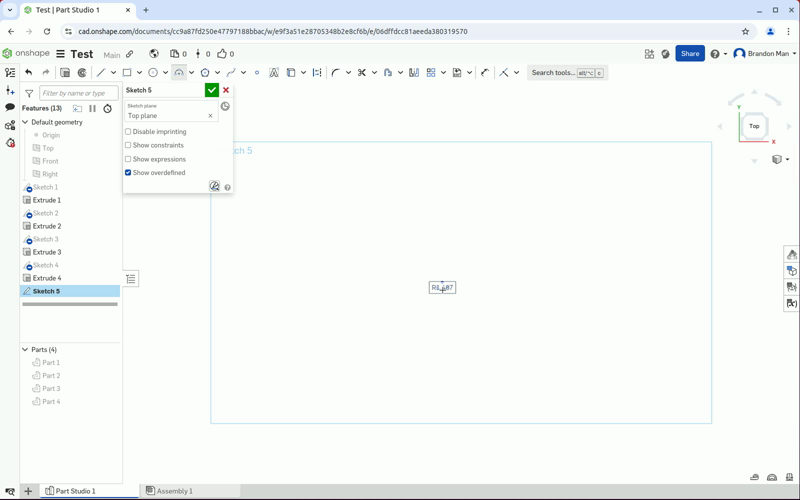
mouse_move(447, 287)
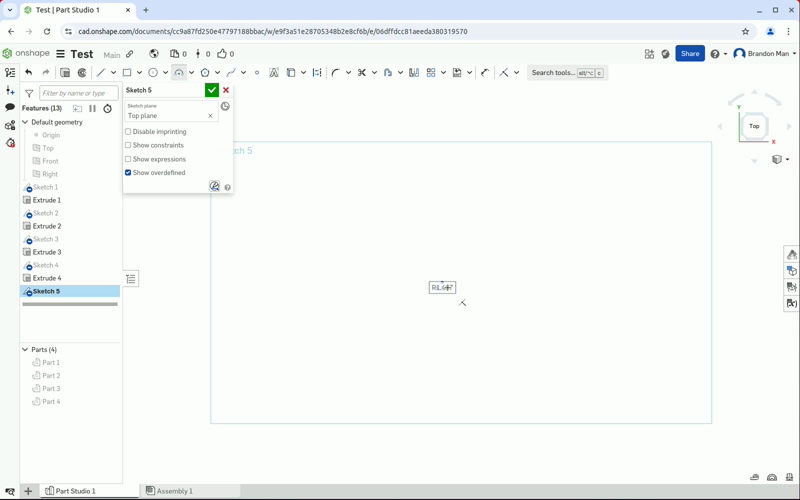
click(447, 287)
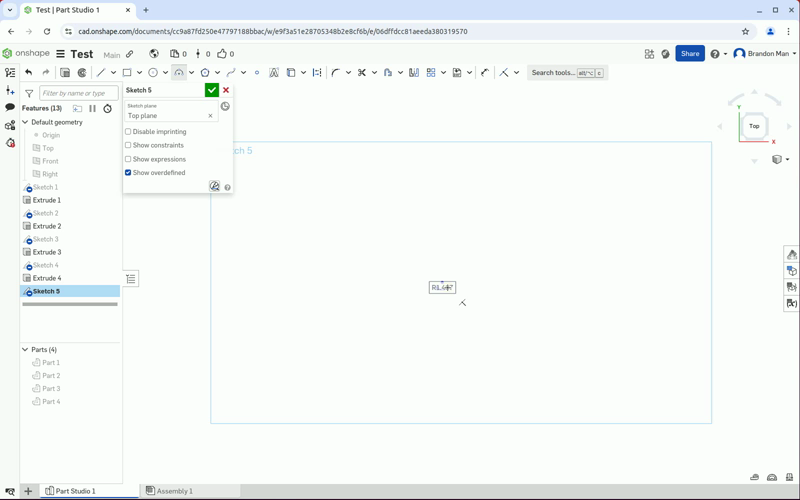
key_down(shift)
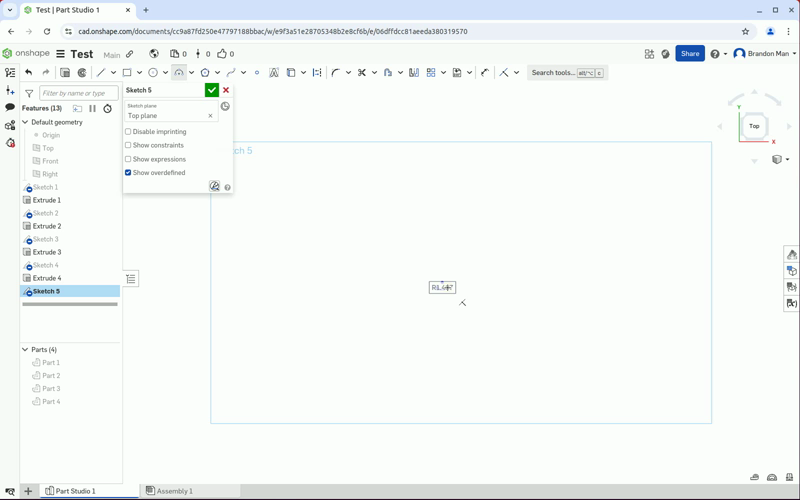
mouse_move(447, 277)
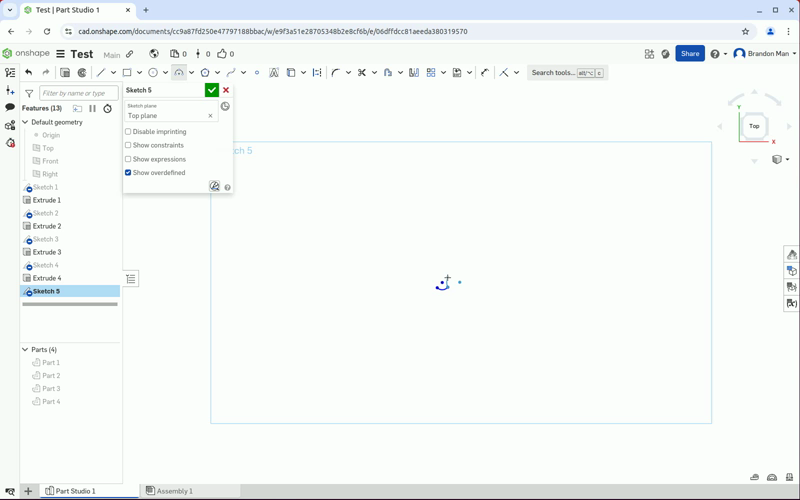
click(447, 277)
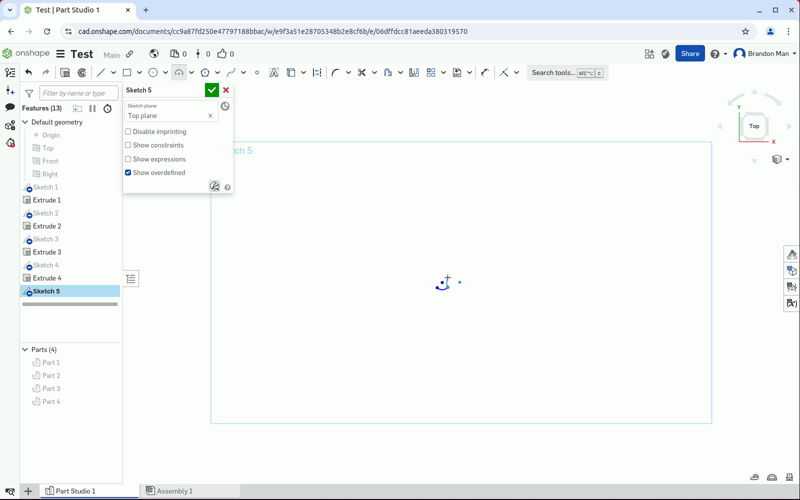
mouse_move(447, 282)
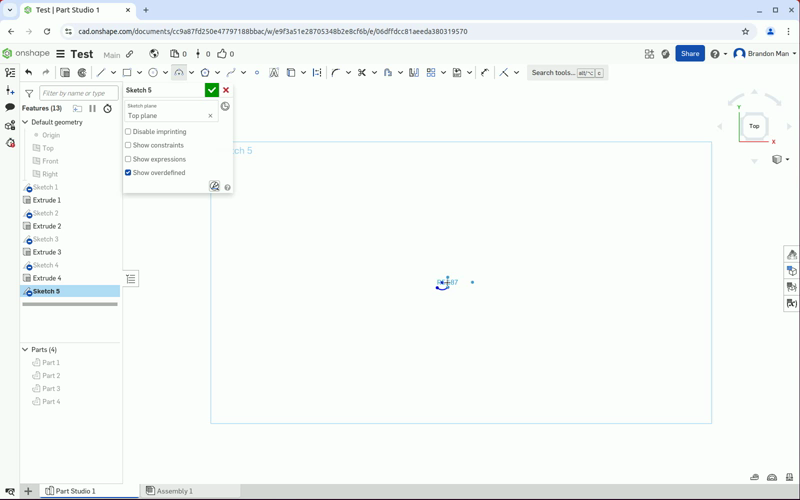
click(447, 282)
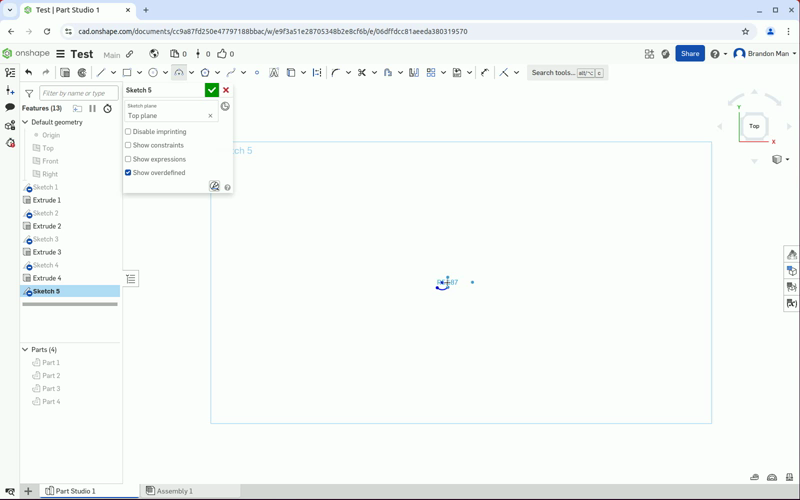
key_up(shift)
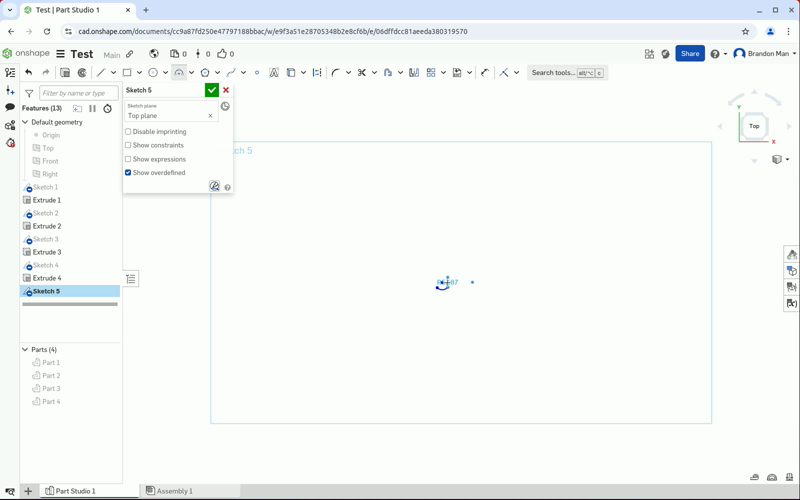
mouse_move(447, 277)
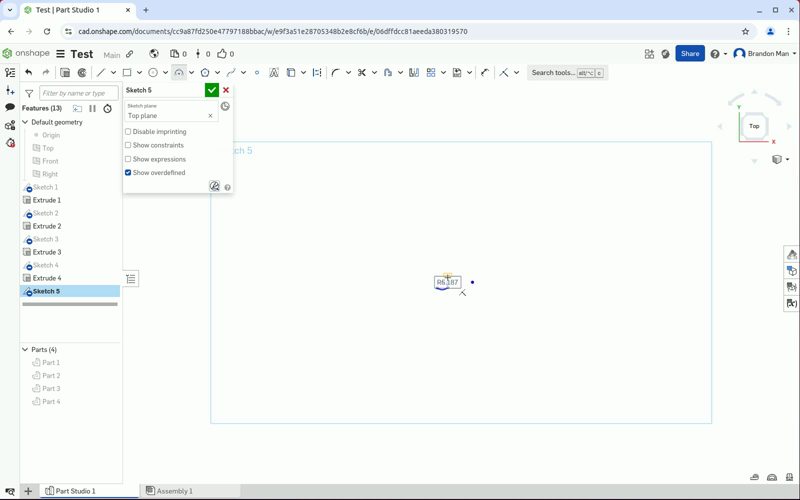
click(447, 277)
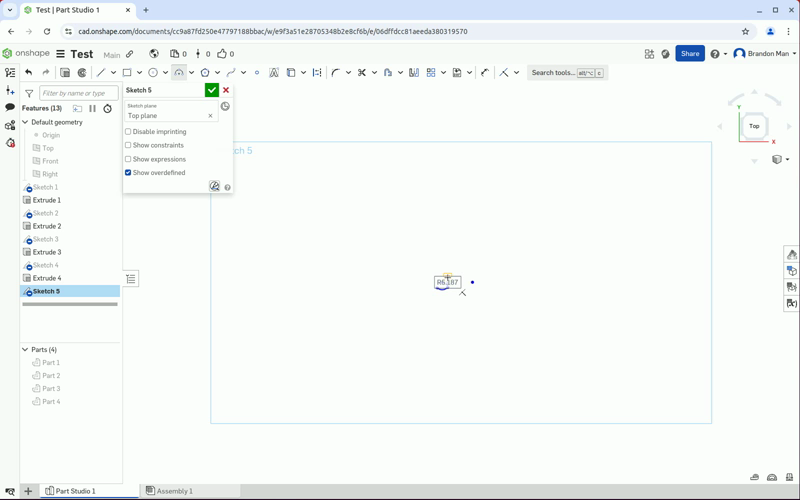
key_down(shift)
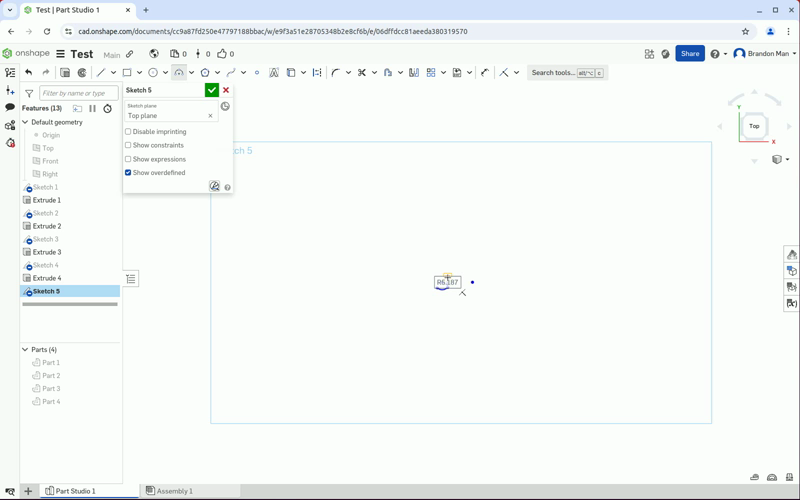
mouse_move(437, 276)
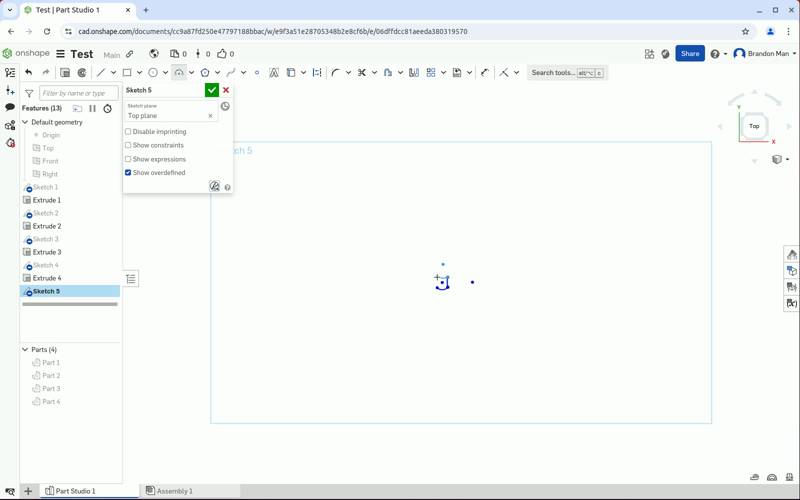
click(437, 276)
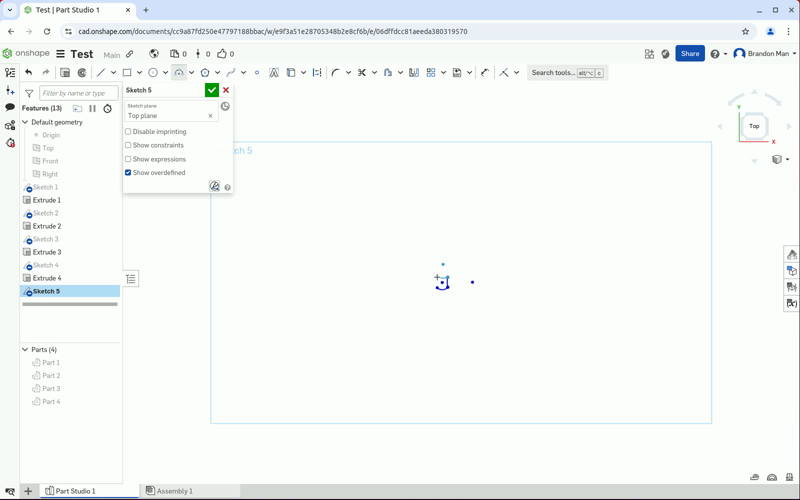
mouse_move(442, 274)
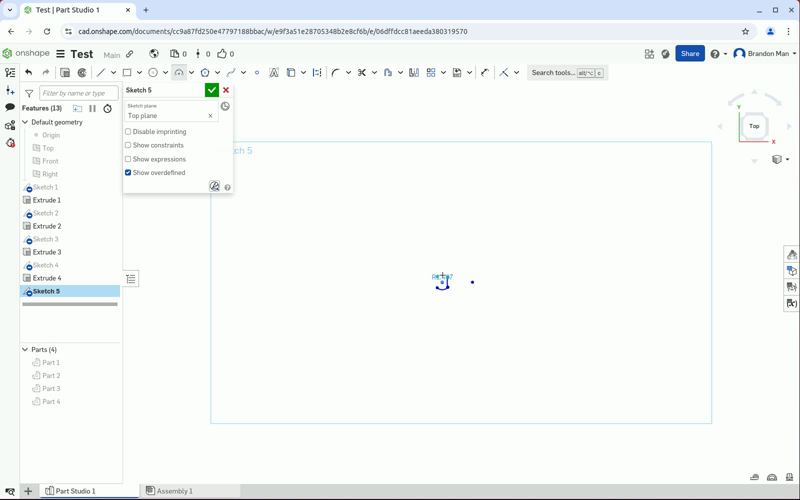
click(442, 274)
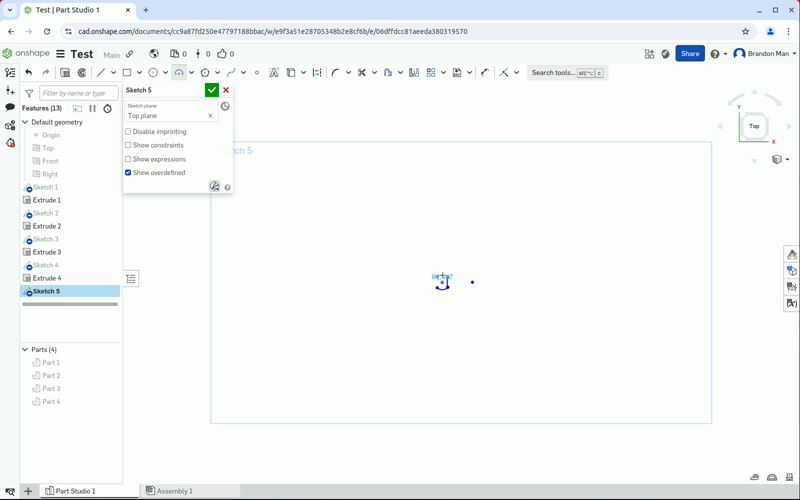
key_up(shift)
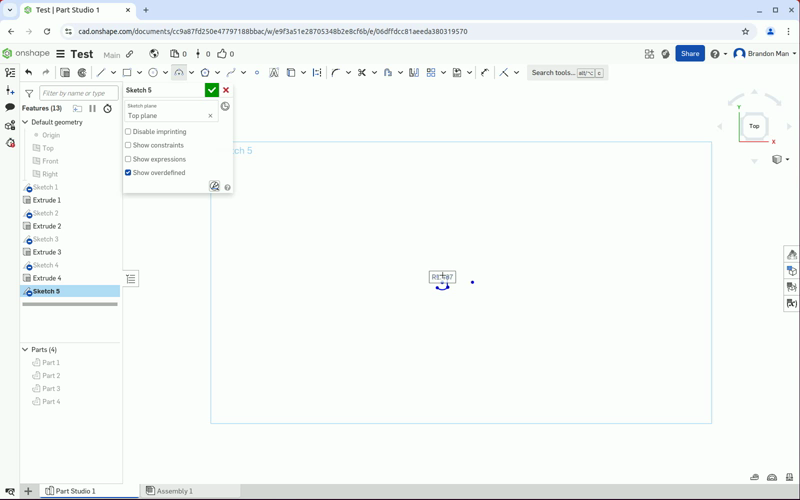
mouse_move(437, 276)
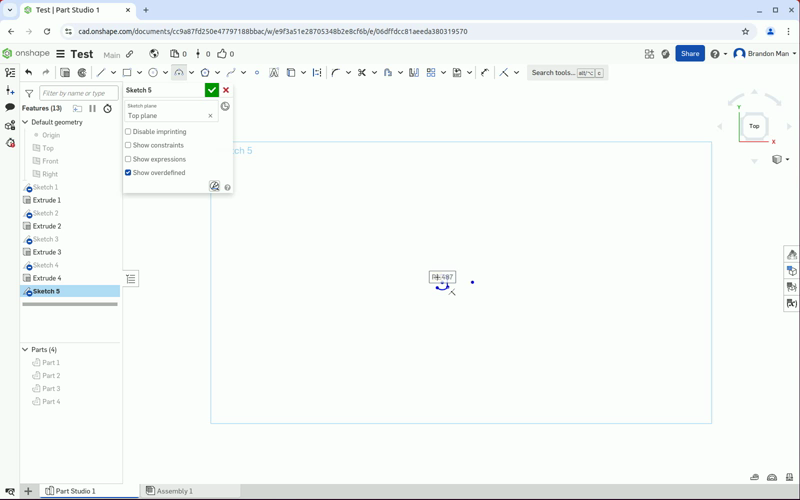
click(437, 276)
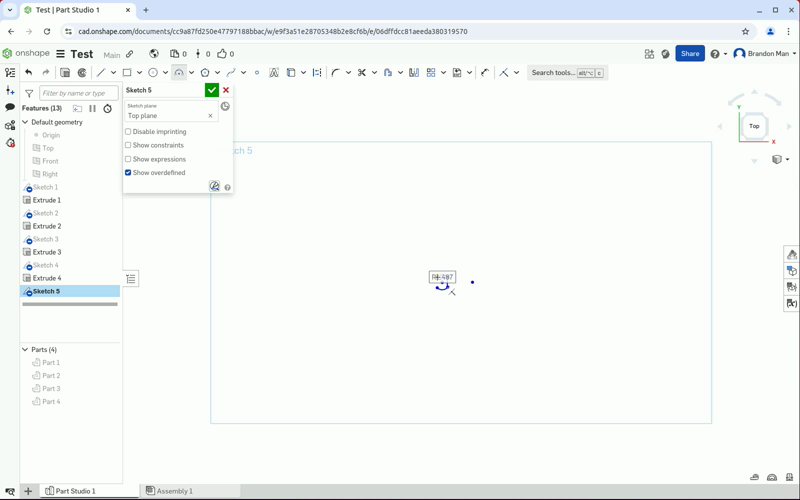
mouse_move(437, 287)
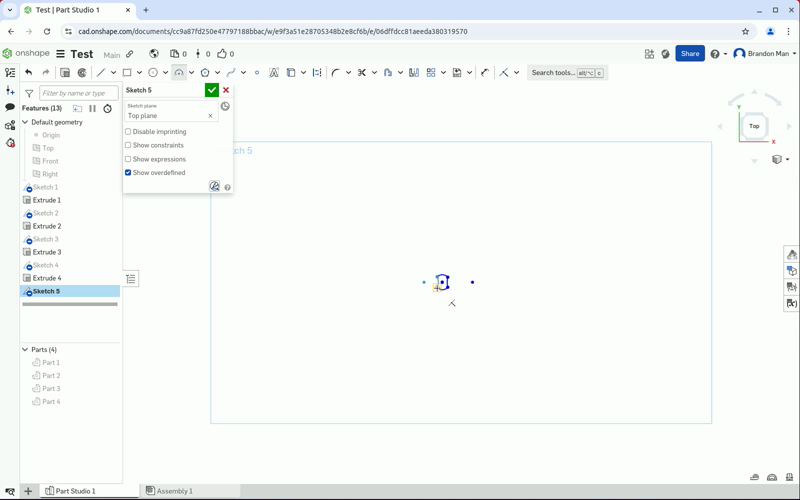
click(437, 287)
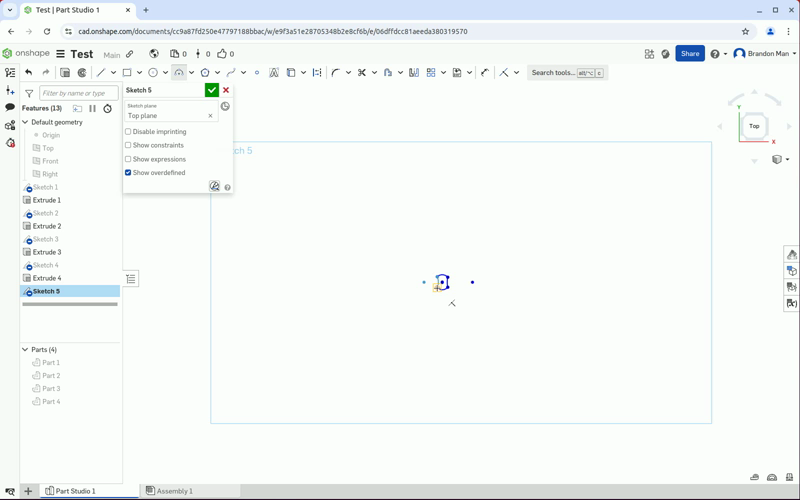
key_down(shift)
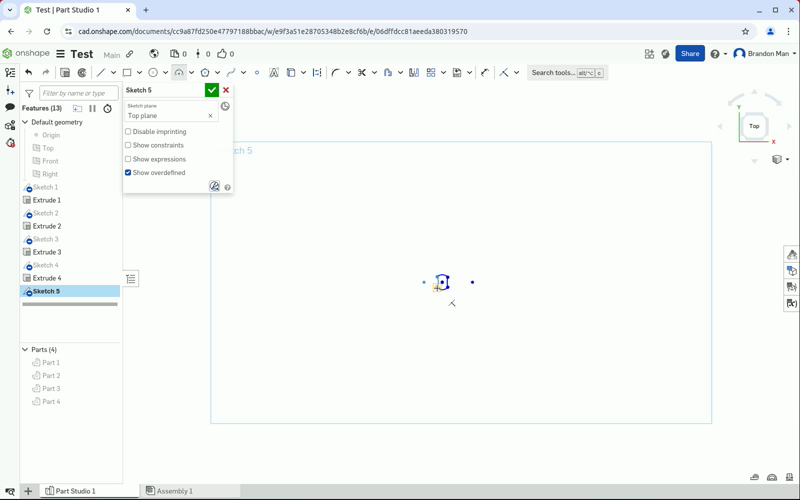
mouse_move(437, 282)
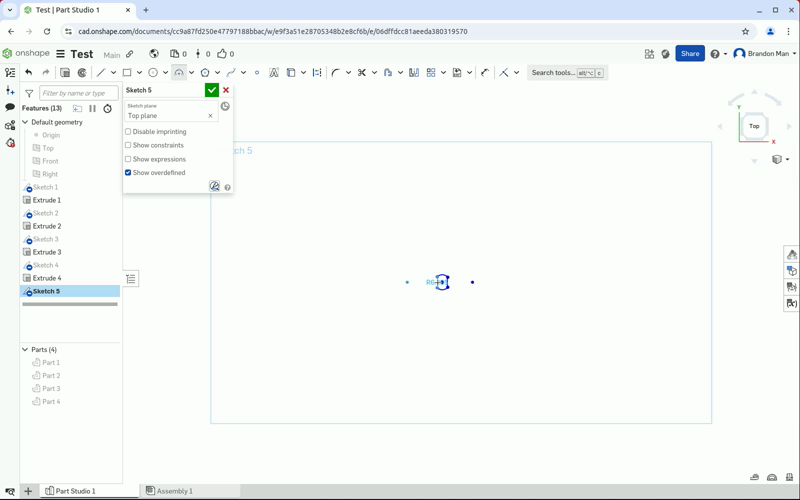
click(437, 282)
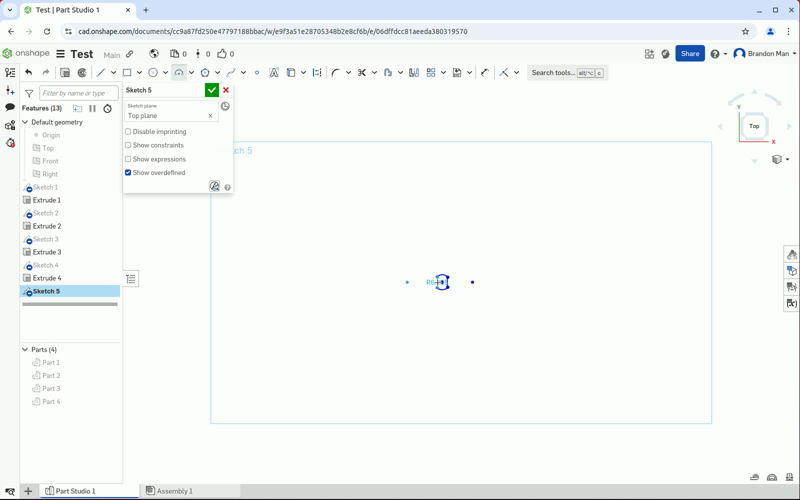
key_up(shift)
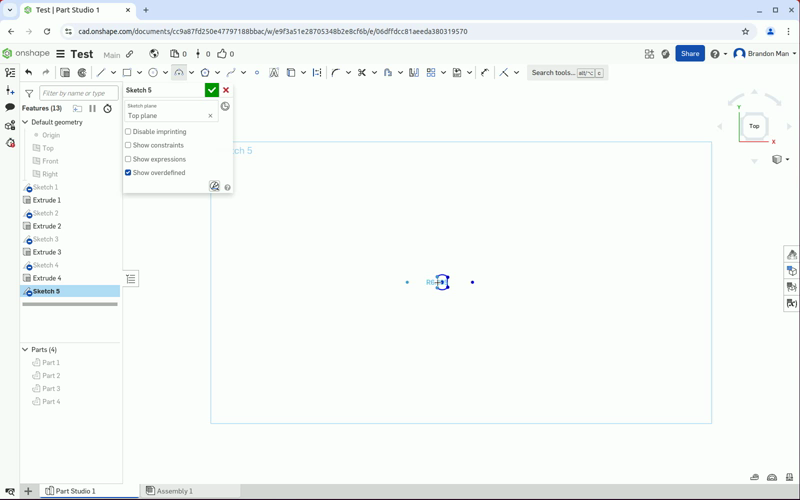
key(esc)
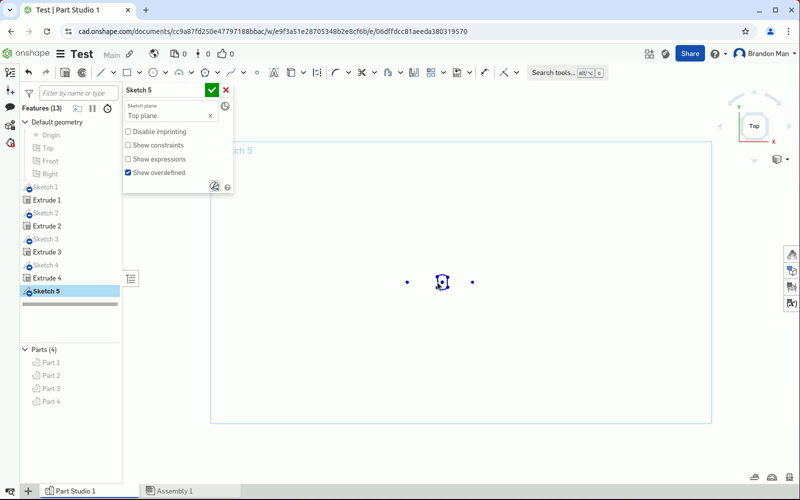
mouse_move(442, 278)
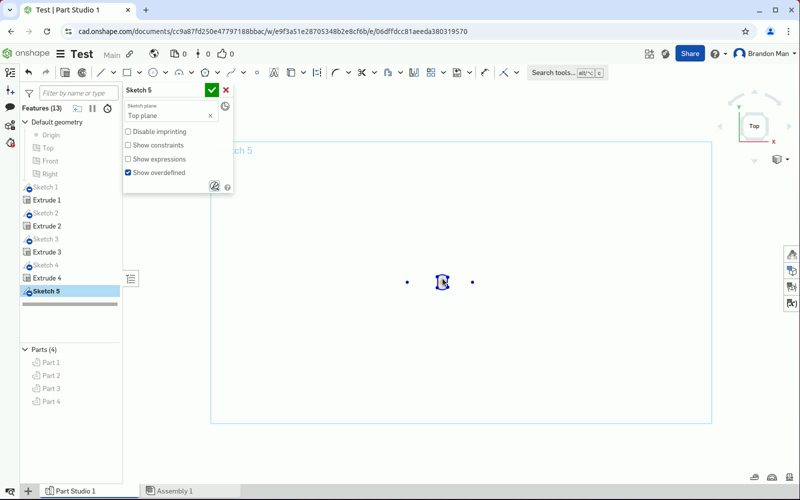
scroll(6)
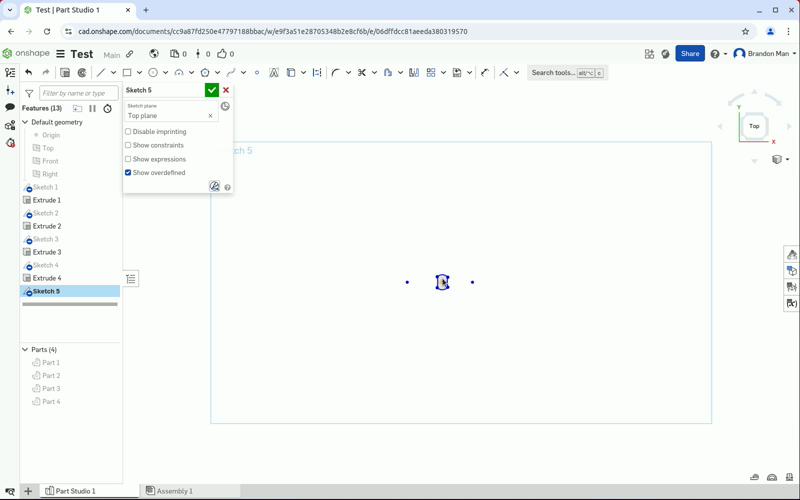
scroll(6)
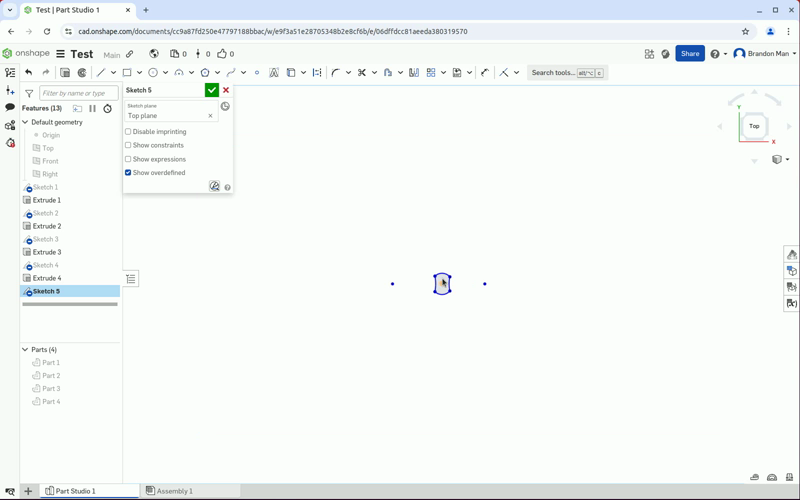
scroll(6)
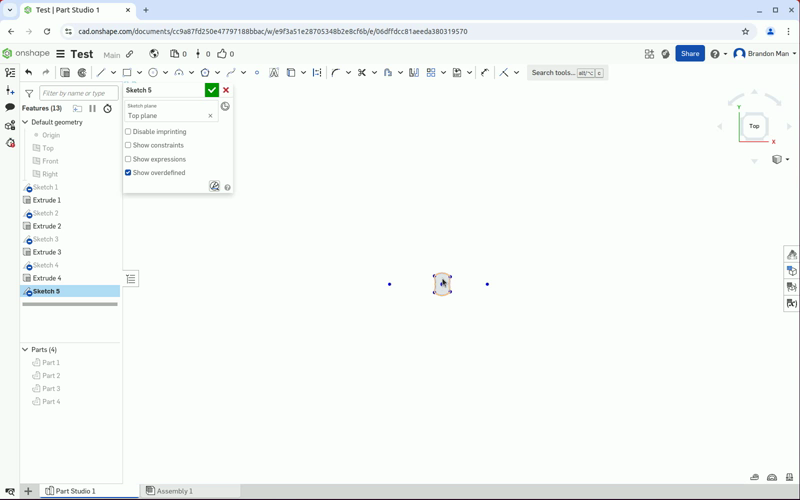
scroll(6)
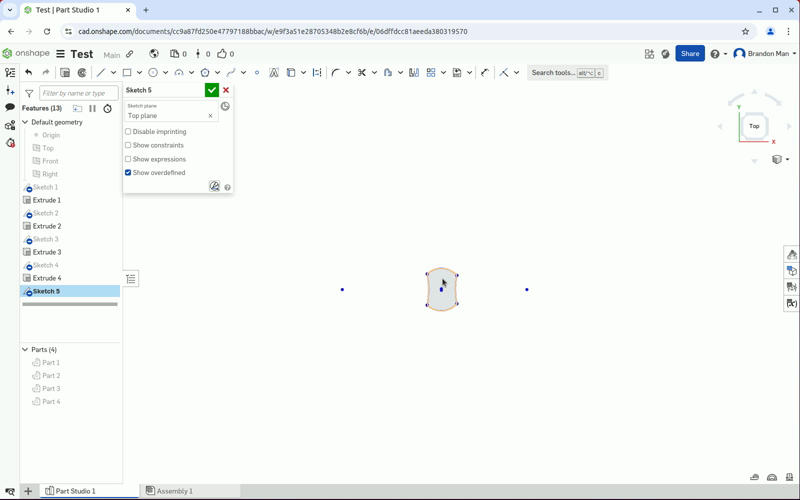
scroll(6)
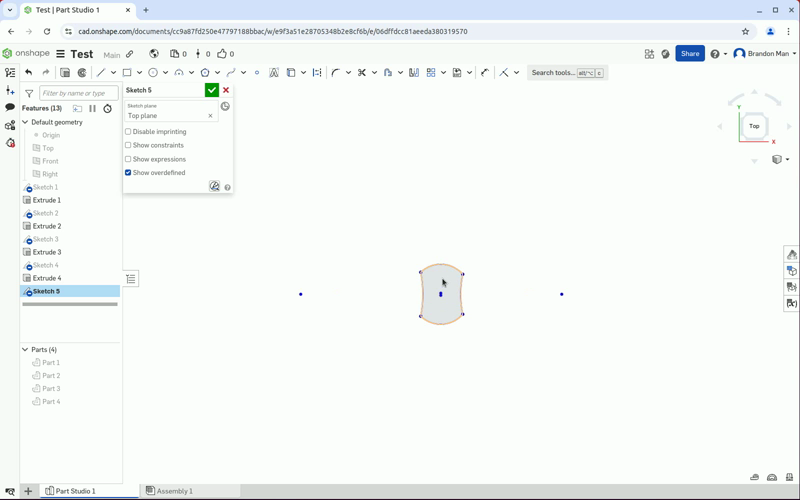
scroll(6)
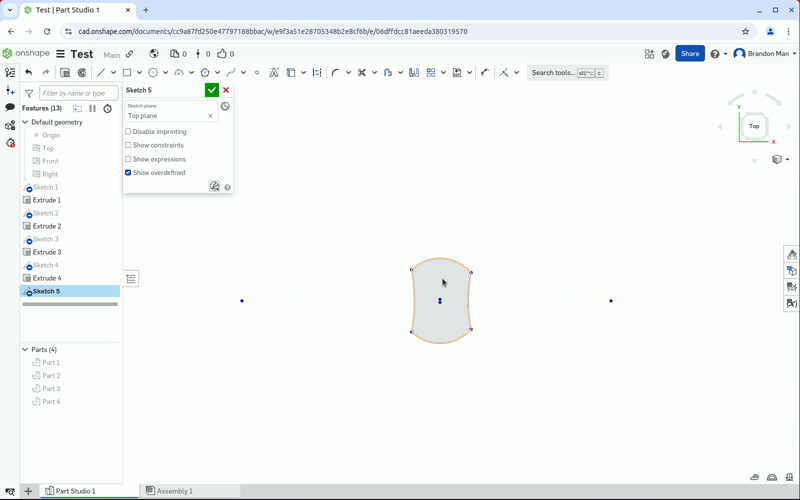
scroll(6)
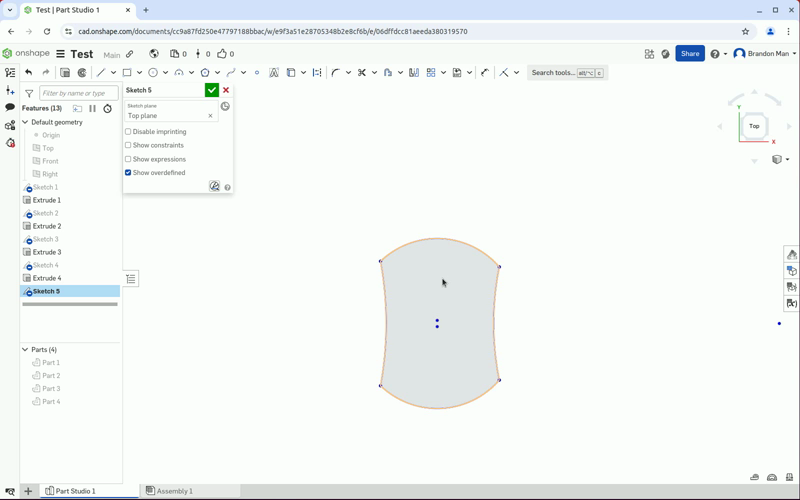
click(442, 278)
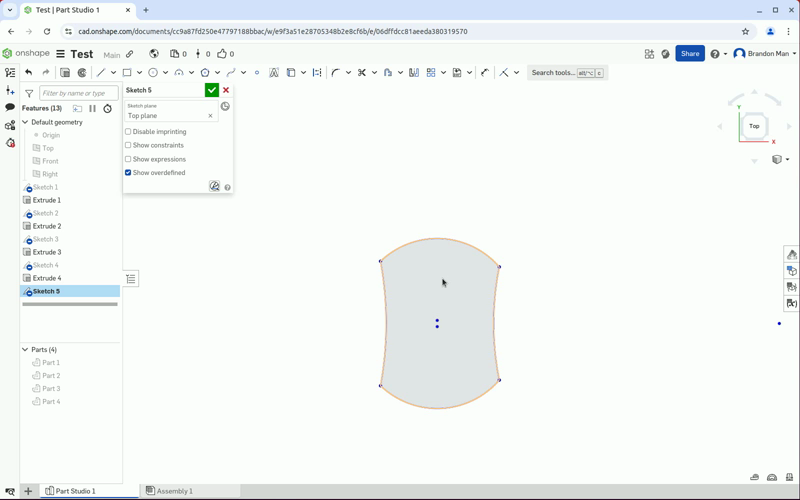
scroll(-6)
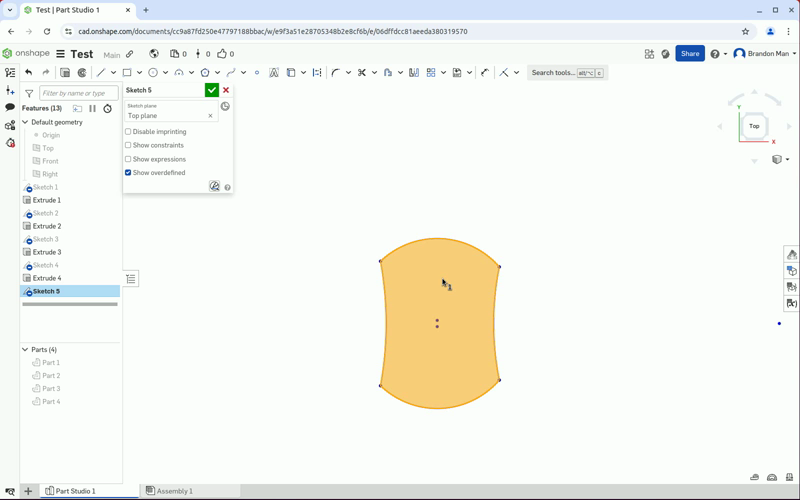
scroll(-6)
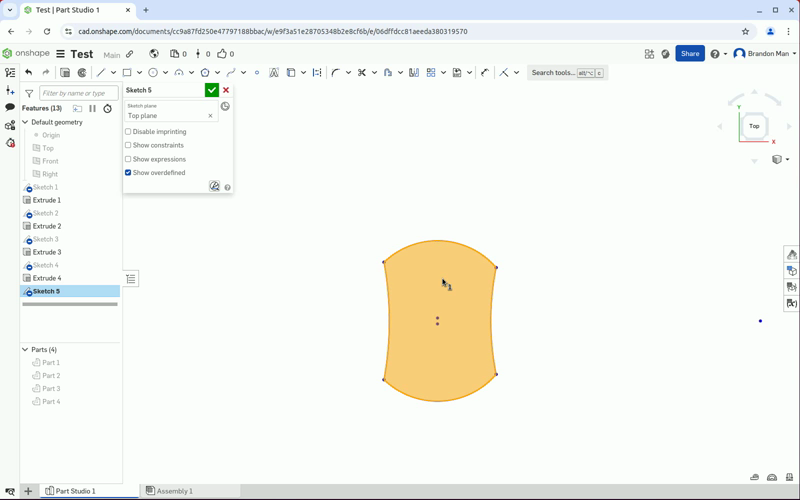
scroll(-6)
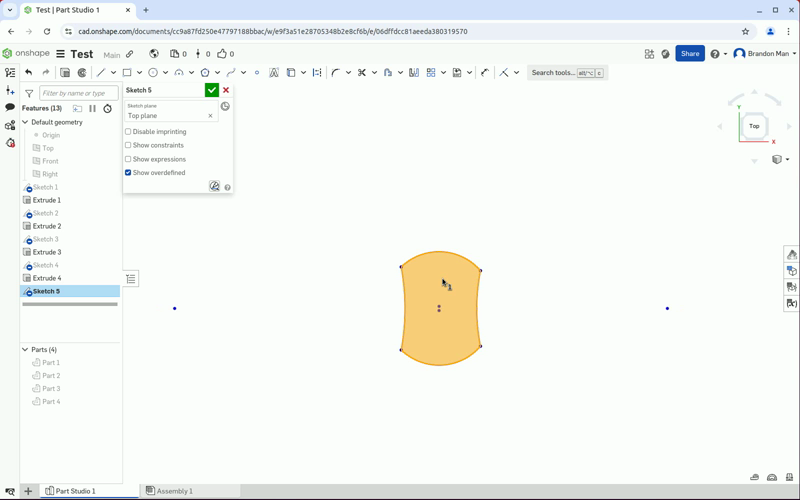
scroll(-6)
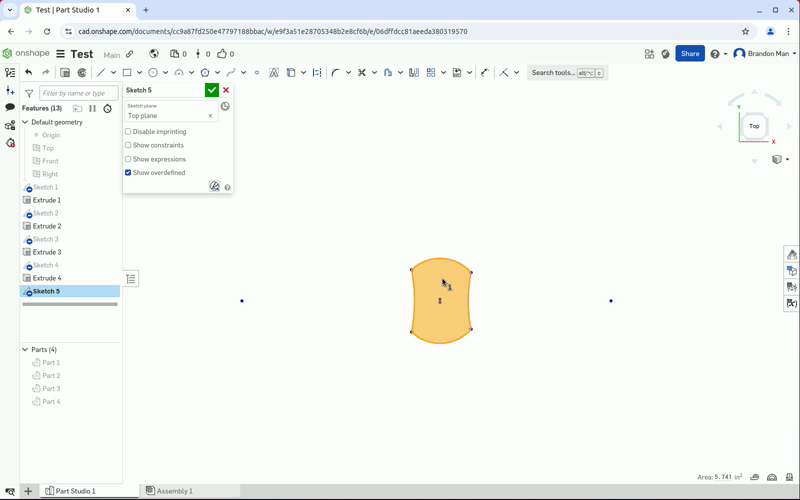
scroll(-6)
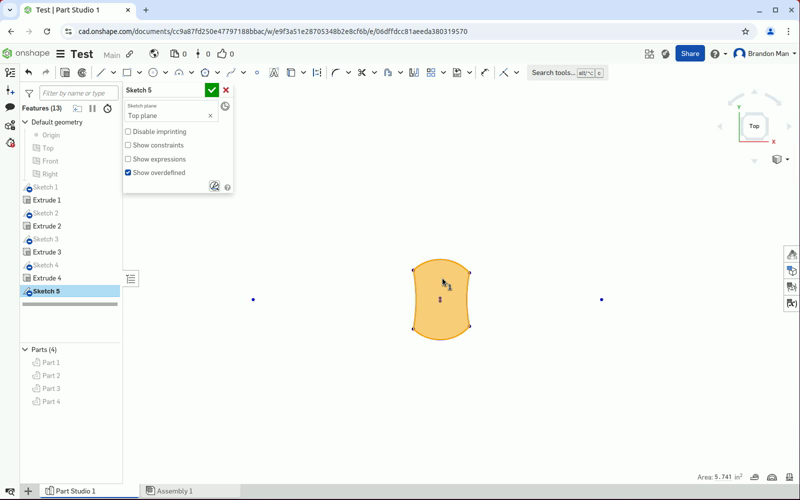
scroll(-6)
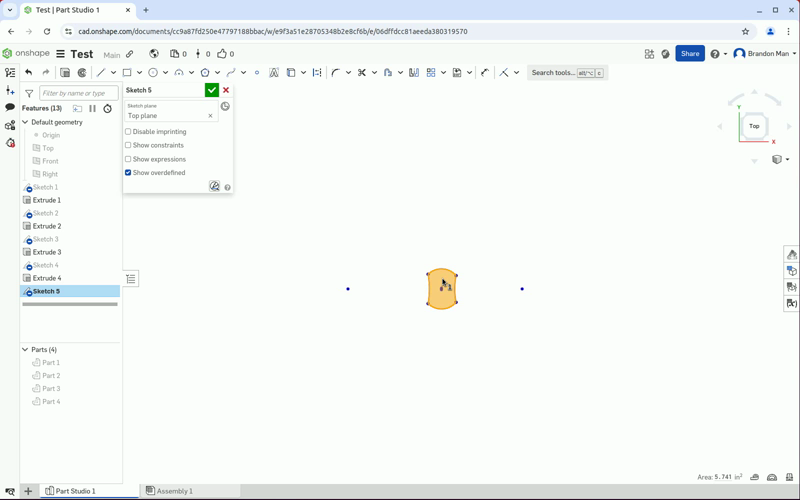
scroll(-6)
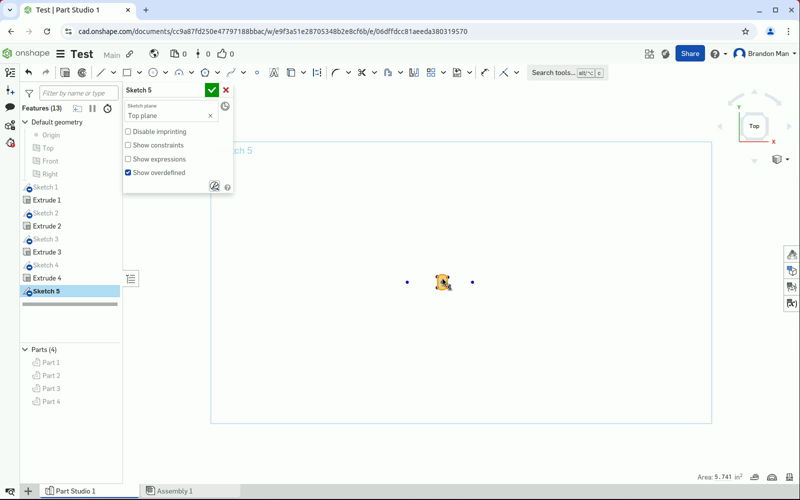
mouse_move(73, 352)
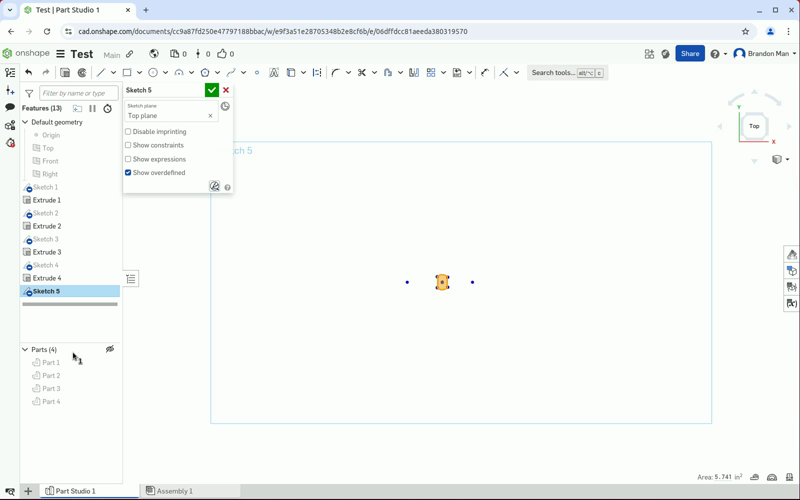
key(shift+y)
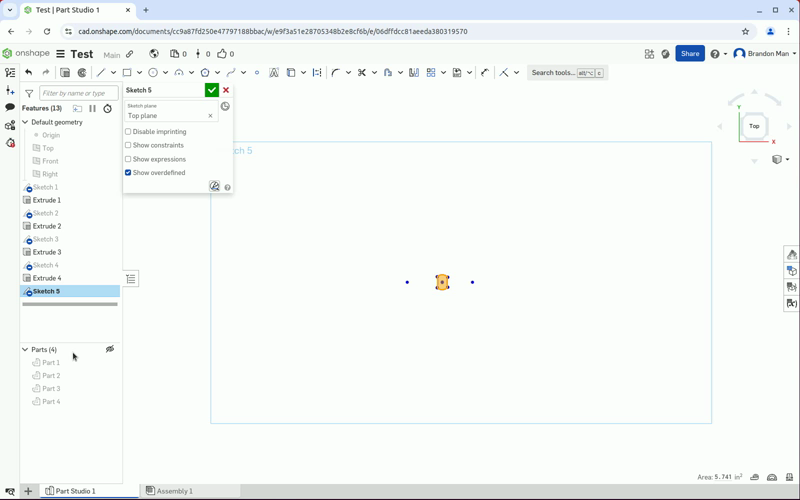
key(shift+e)
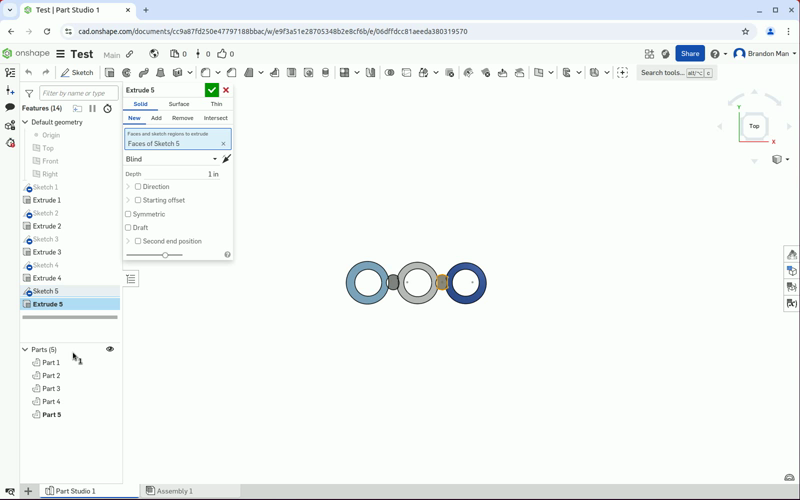
mouse_move(143, 106)
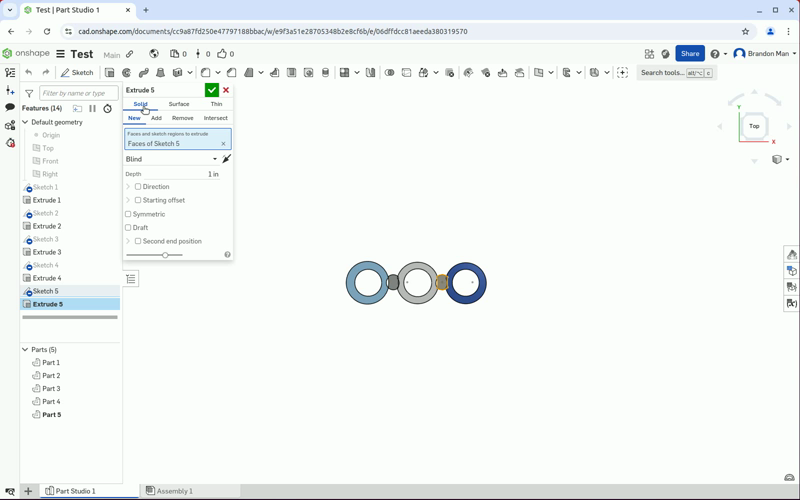
click(143, 106)
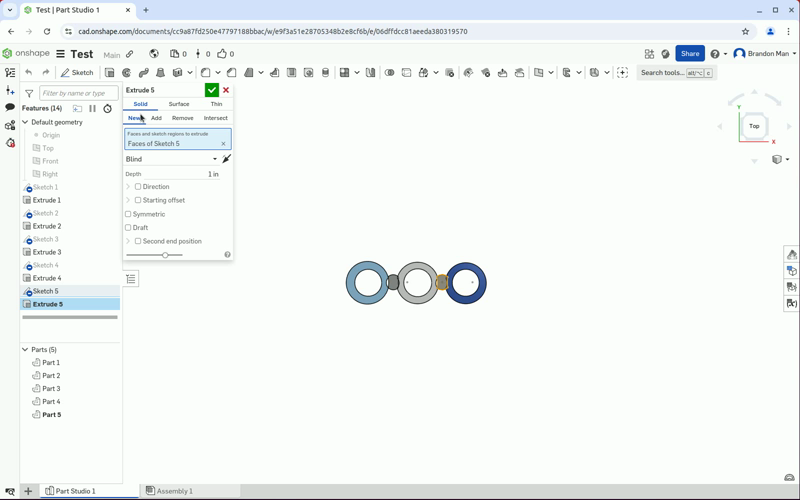
mouse_move(137, 120)
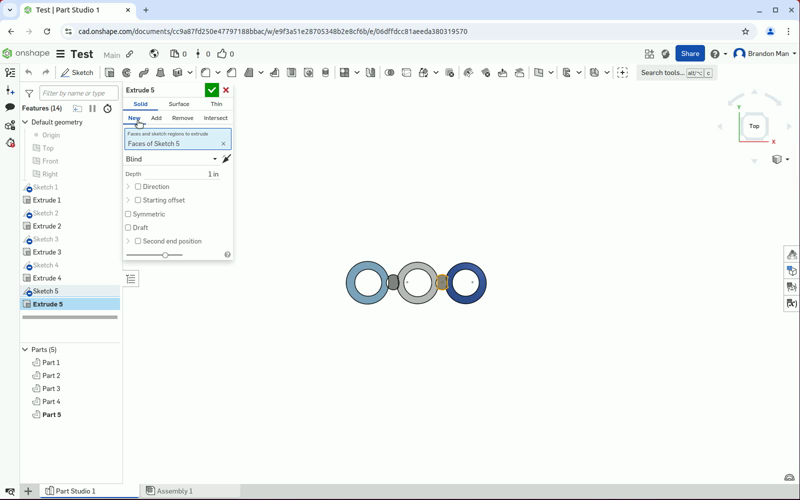
click(137, 120)
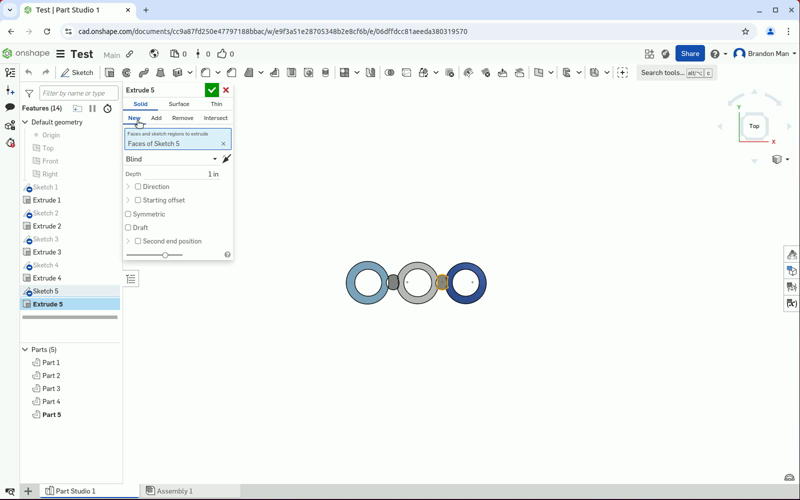
key(tab, 4)
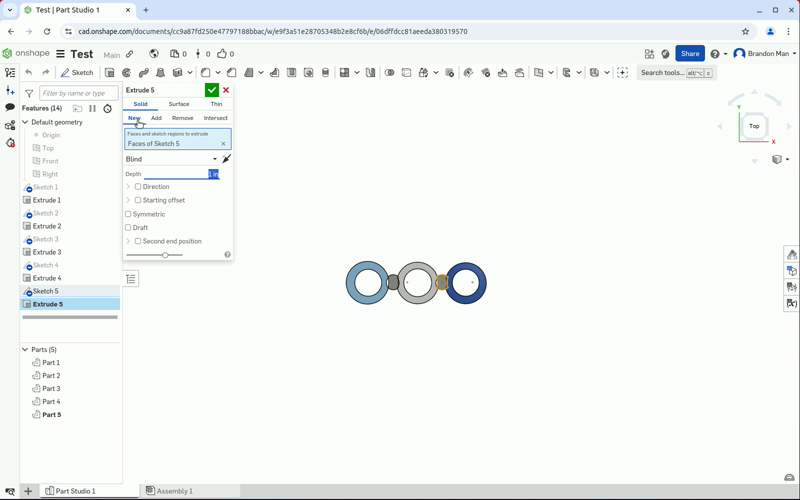
text(1.685)
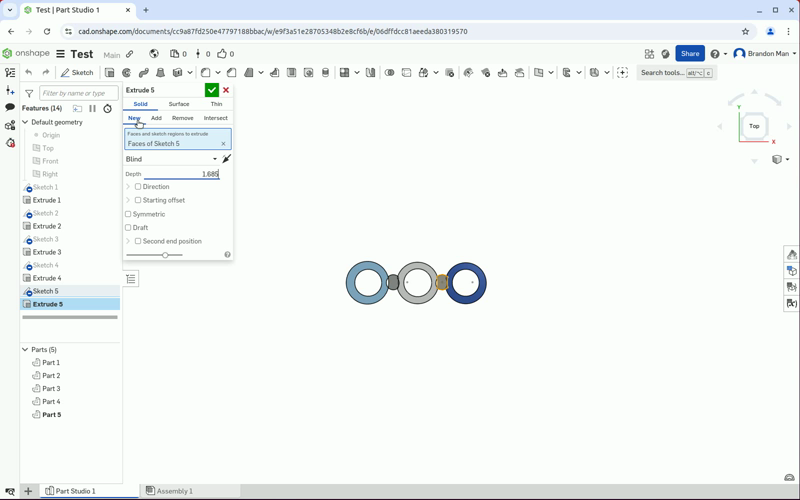
key(enter)
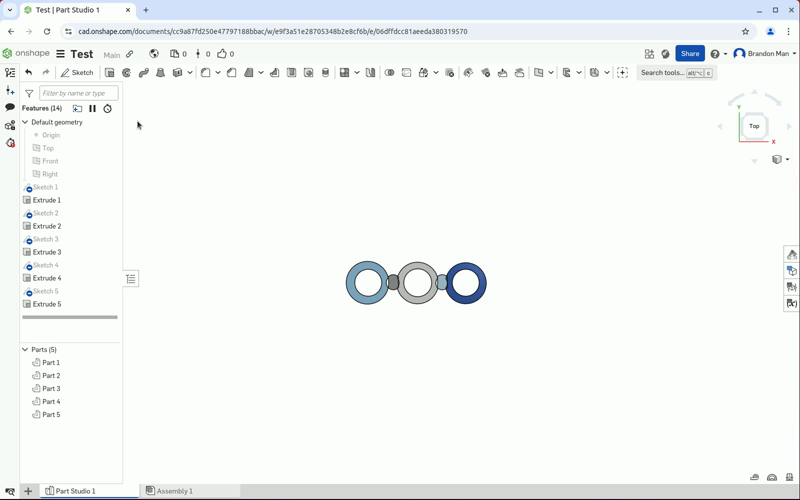
key(shift+h)
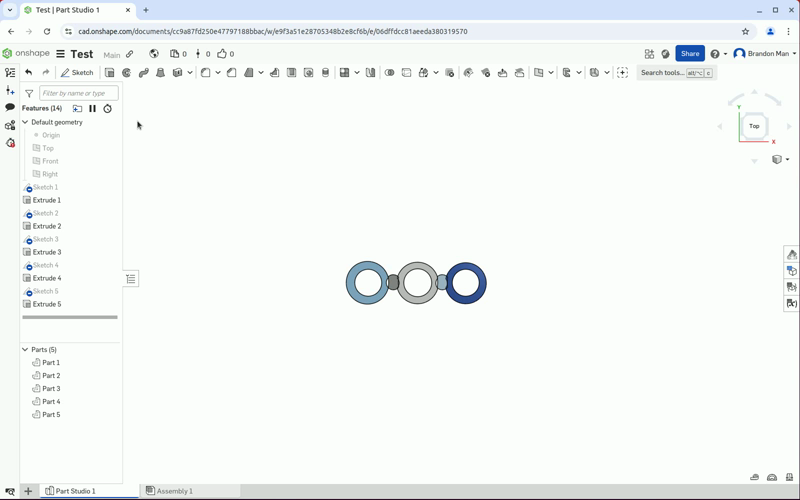
key(shift+h)
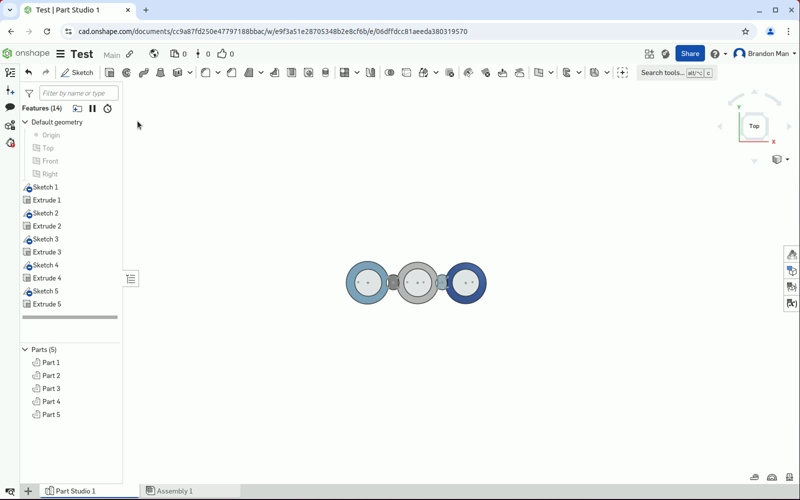
key(shift+7)
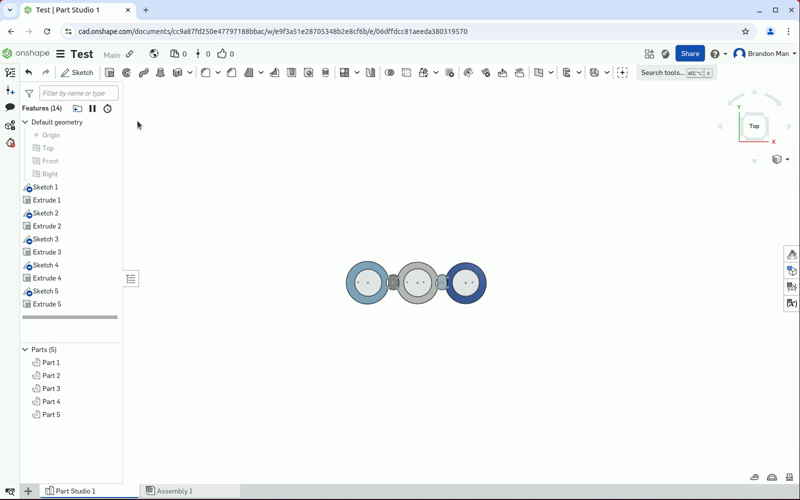
key(up, 3)
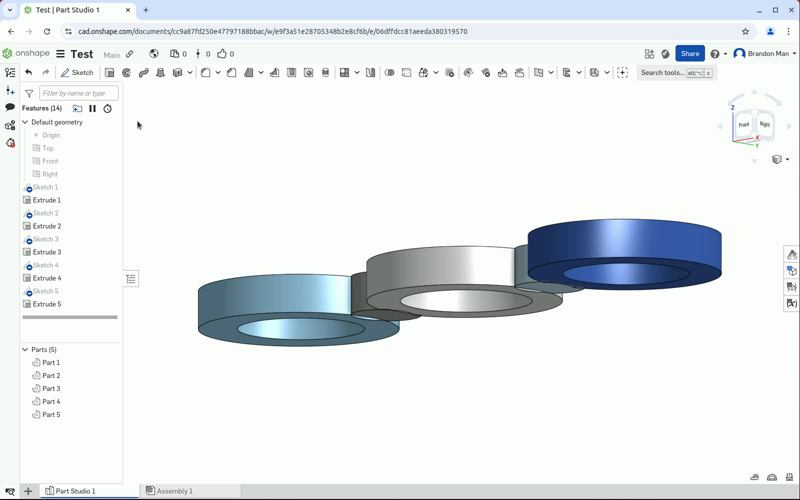
key(left, 3)
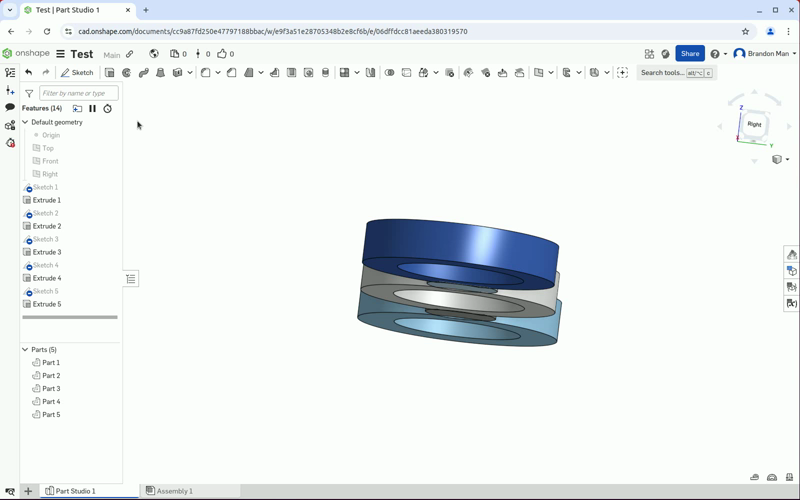
key(right, 3)
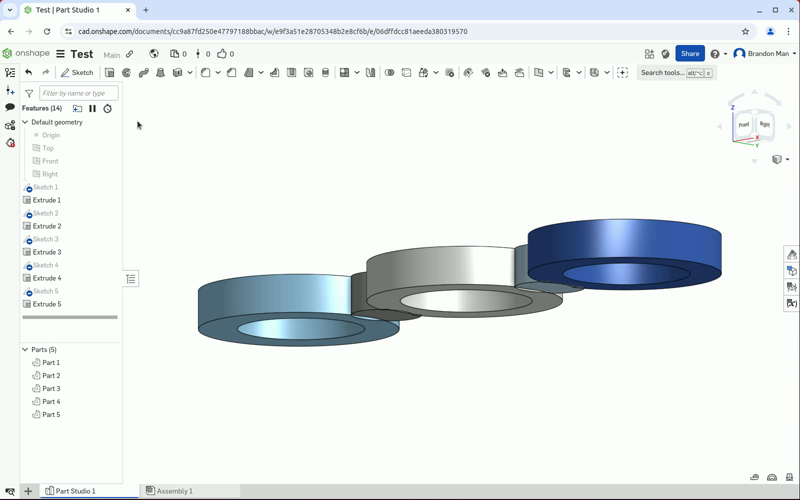
key(down, 3)
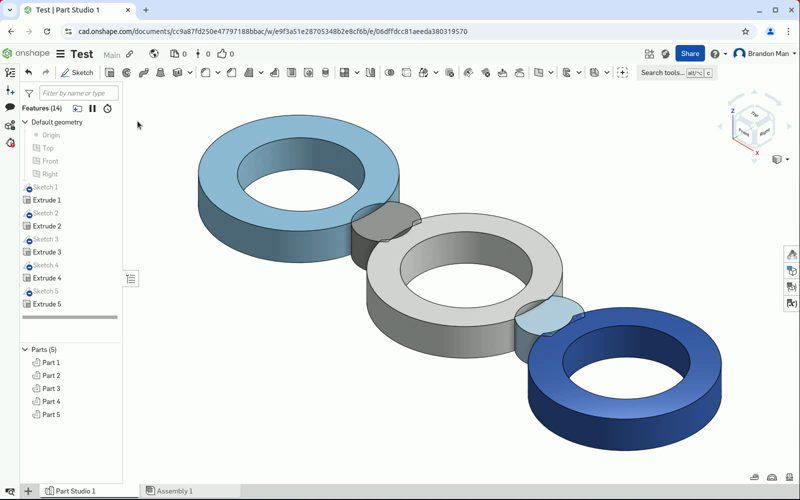
mouse_move(73, 189)
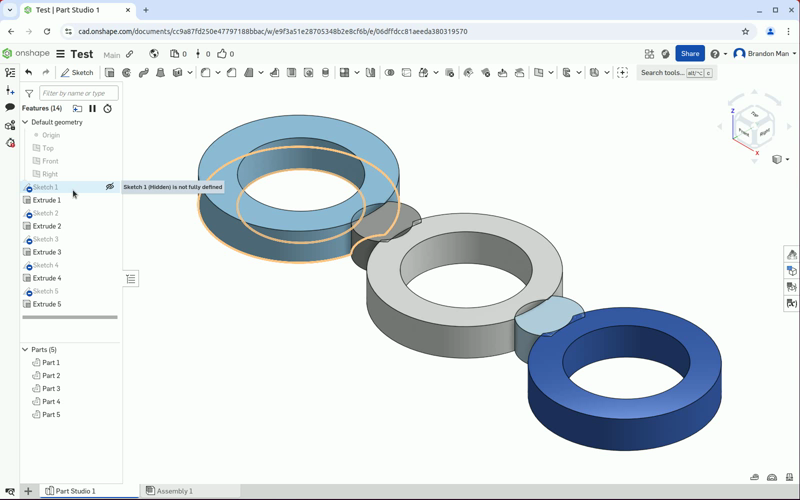
click(73, 189)